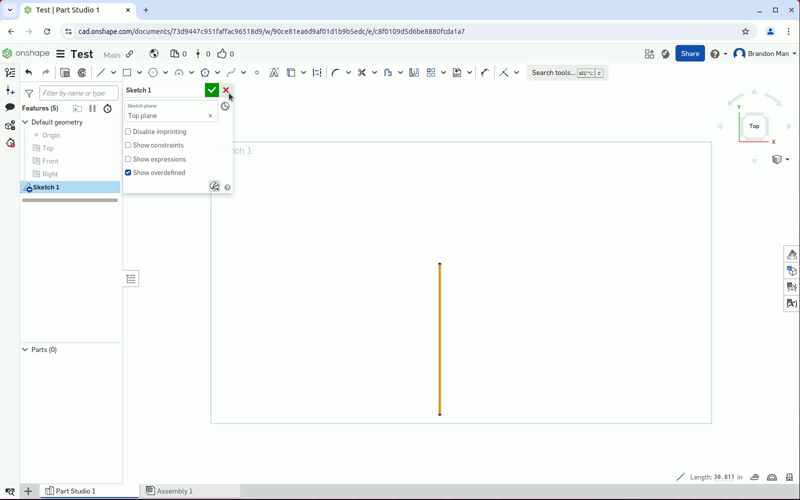
key(shift+h)
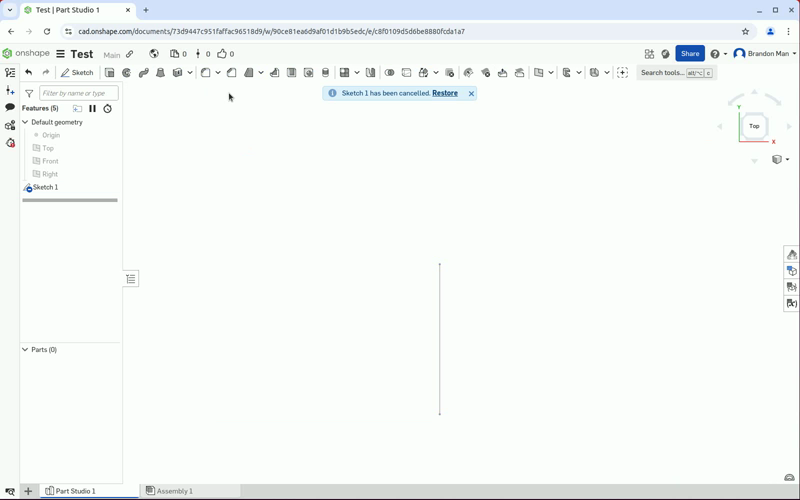
key(shift+s)
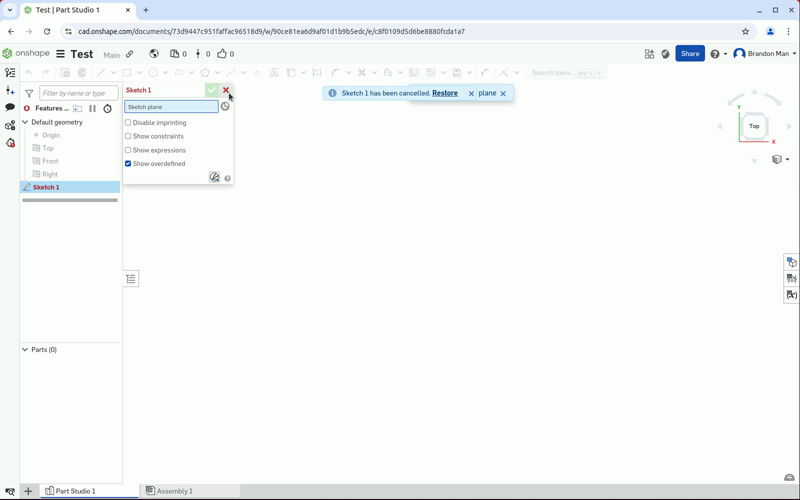
mouse_move(73, 150)
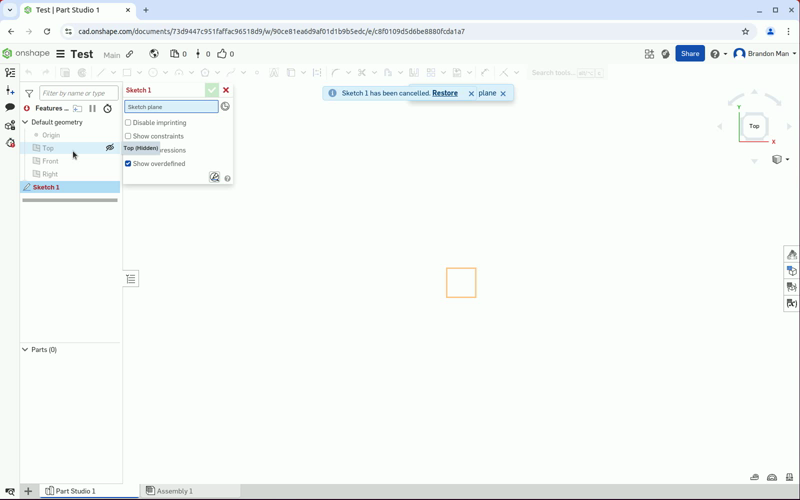
click(73, 150)
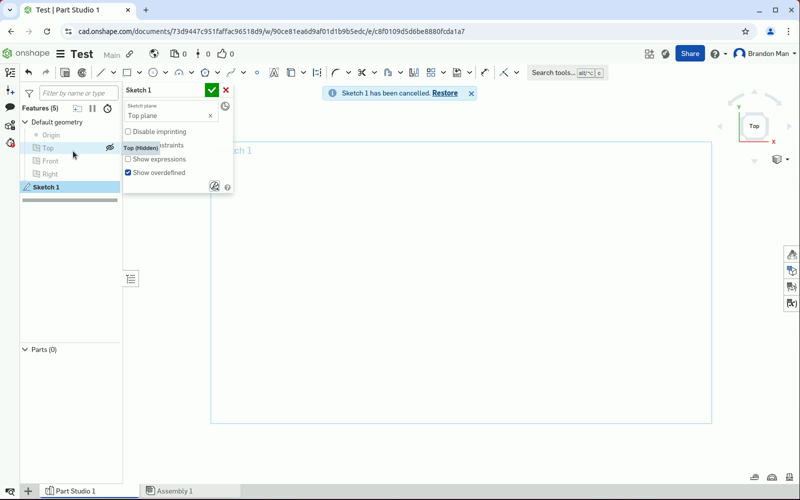
mouse_move(73, 352)
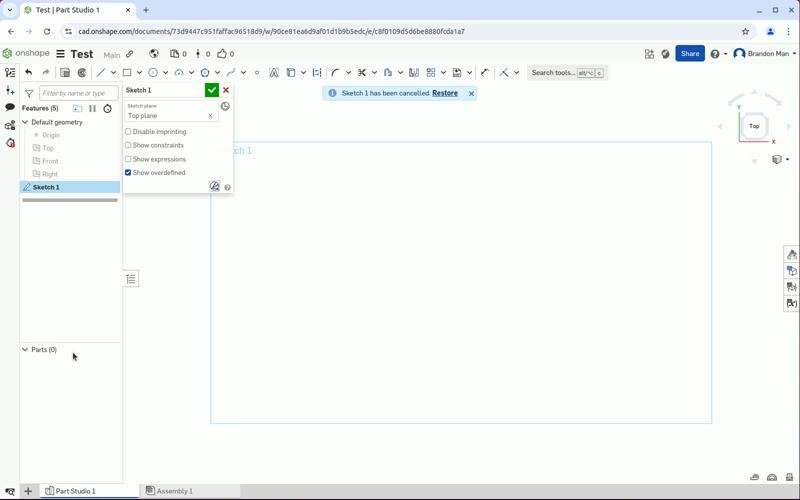
key(y)
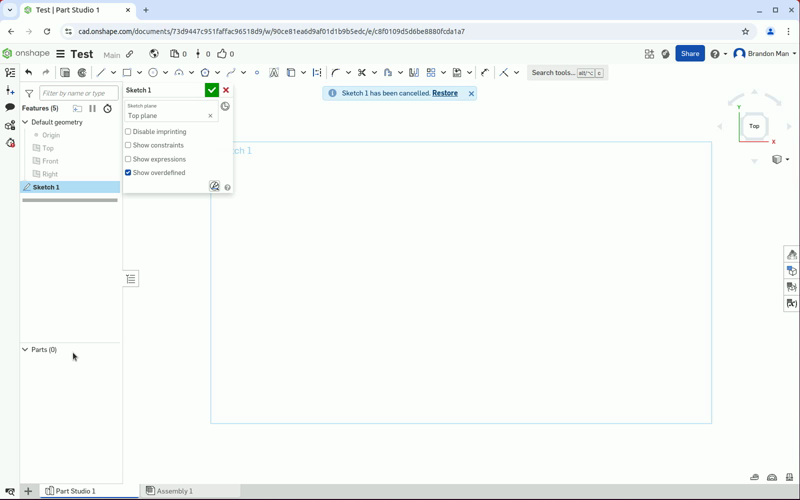
key(c)
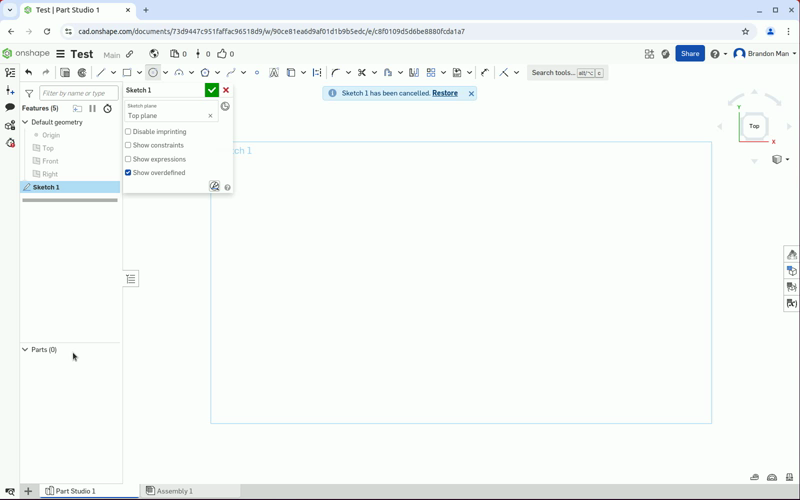
key_down(shift)
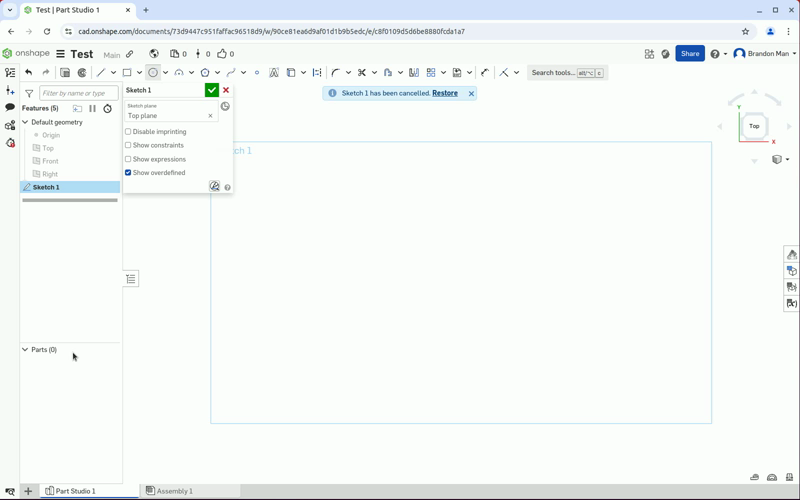
mouse_move(461, 282)
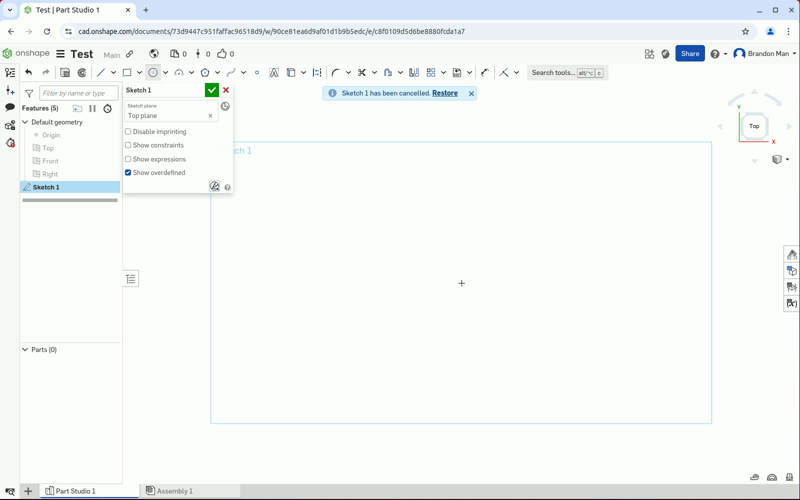
click(461, 282)
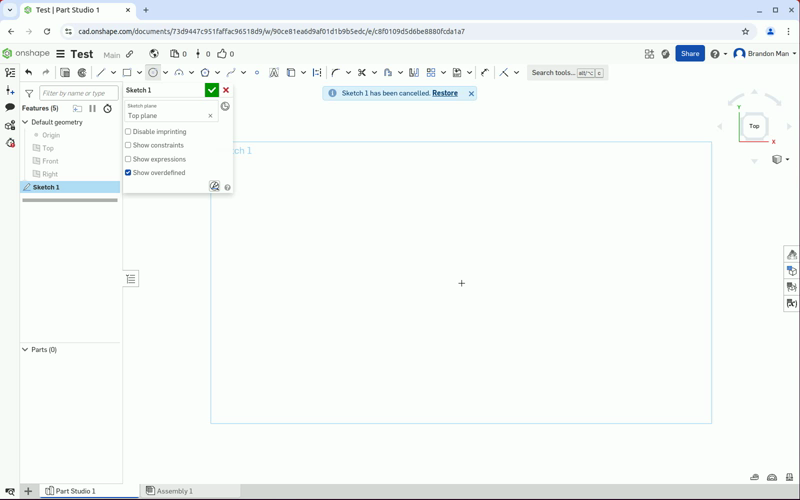
key_up(shift)
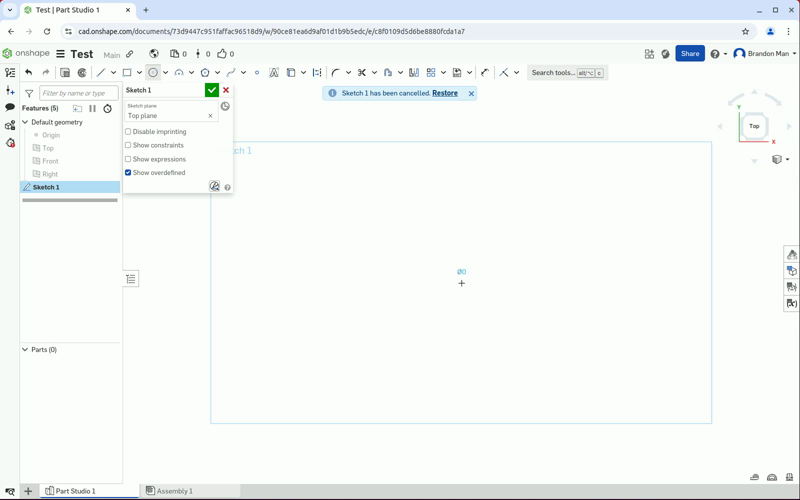
mouse_move(465, 282)
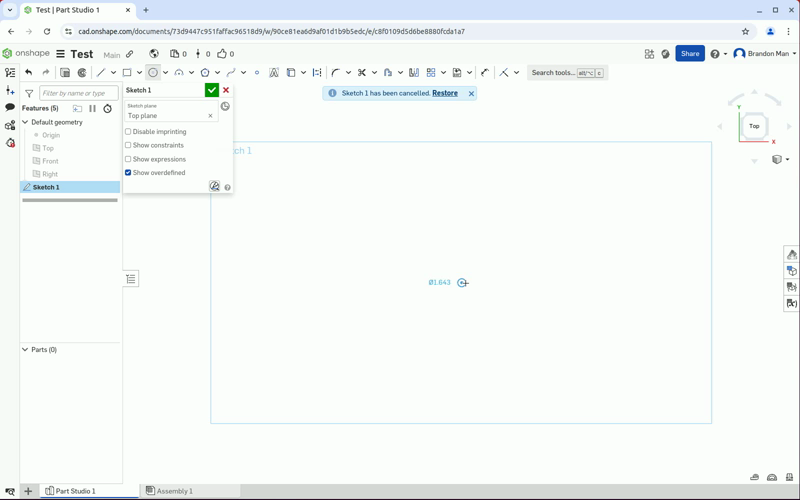
click(465, 282)
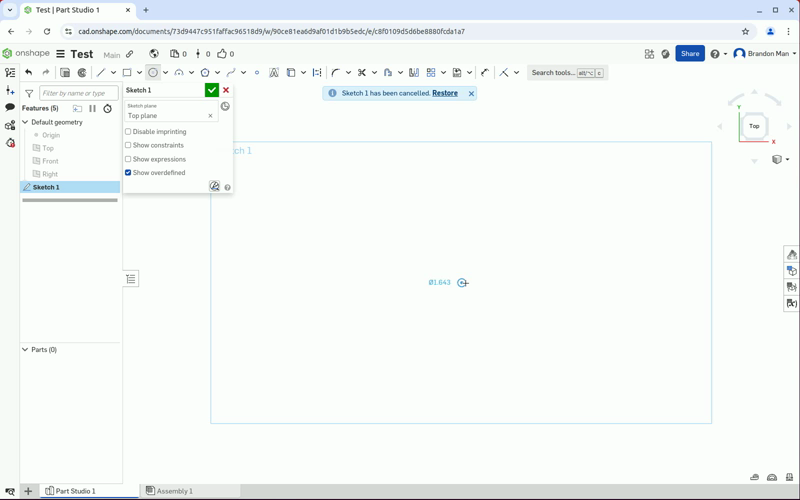
key(esc)
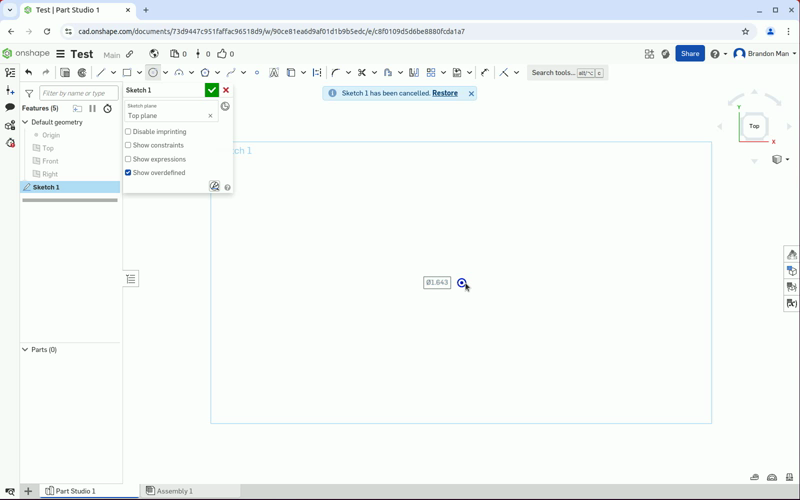
key(c)
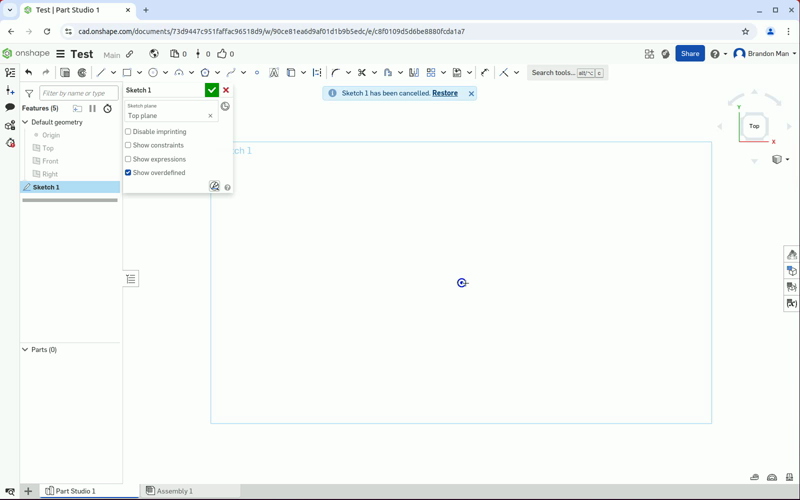
key_down(shift)
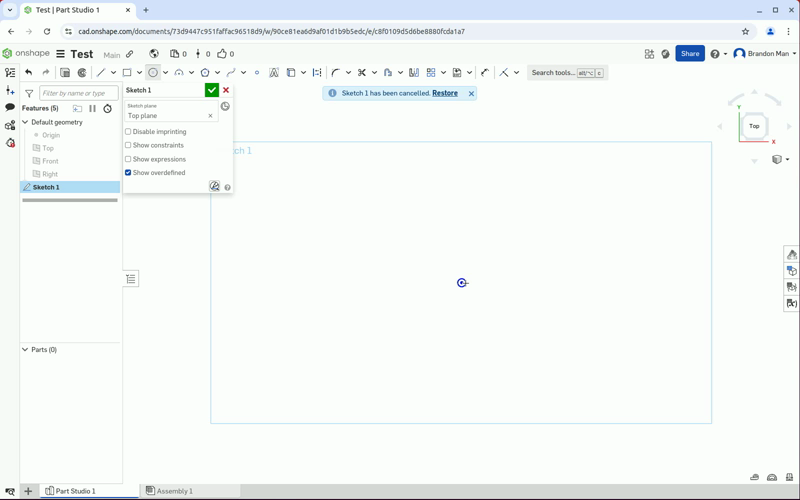
mouse_move(461, 282)
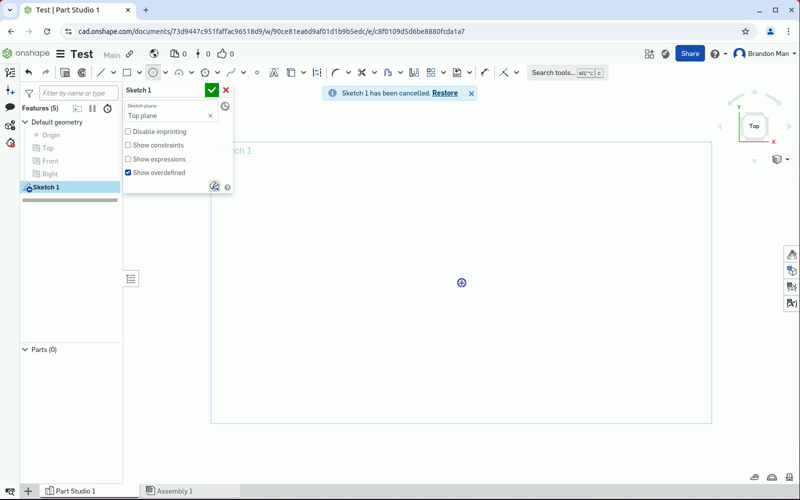
scroll(6)
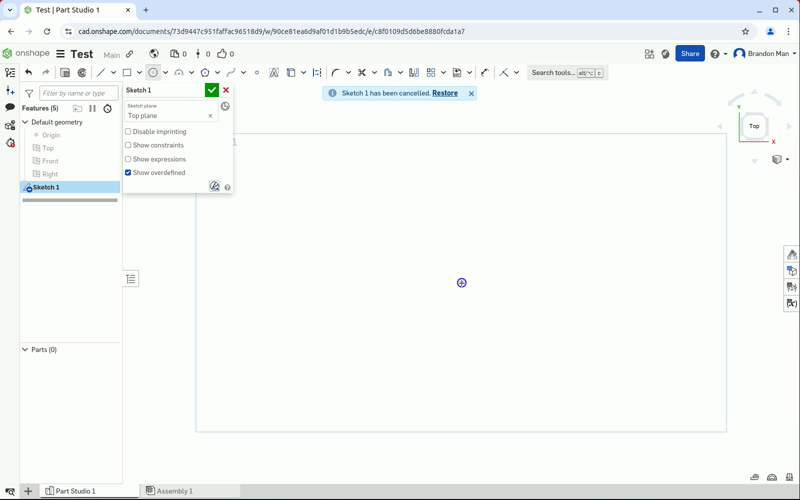
scroll(6)
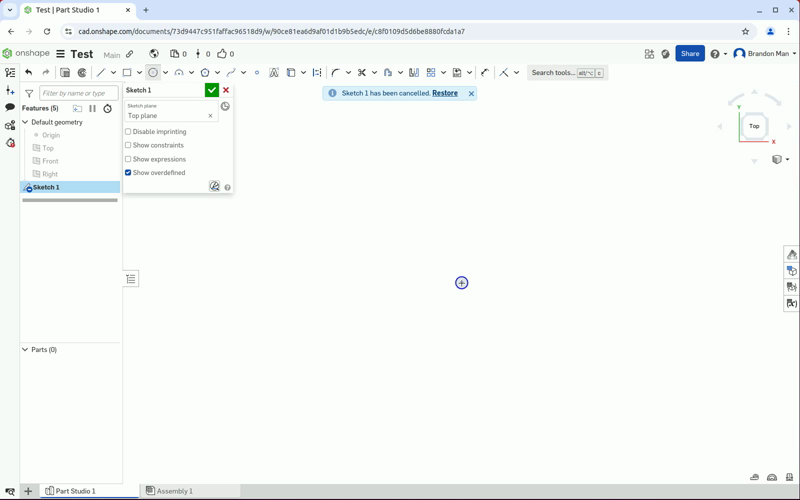
scroll(6)
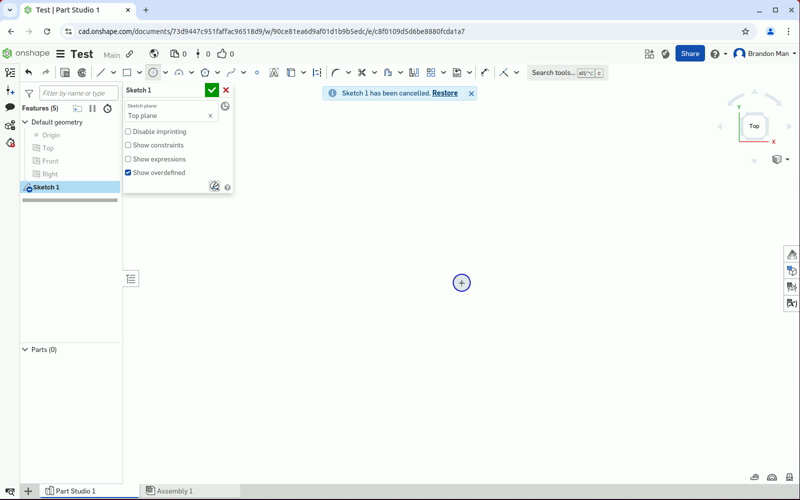
scroll(6)
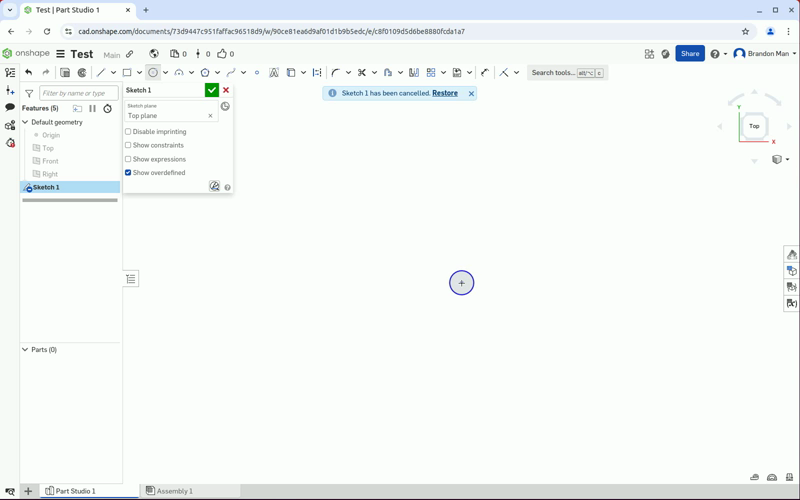
scroll(6)
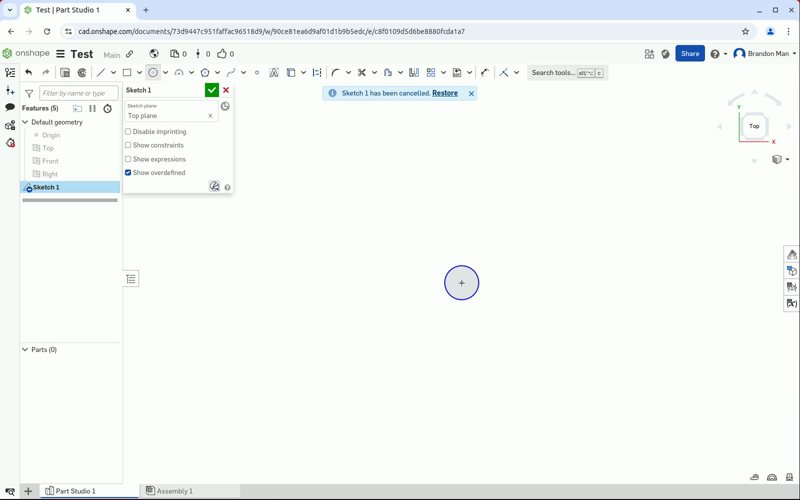
scroll(6)
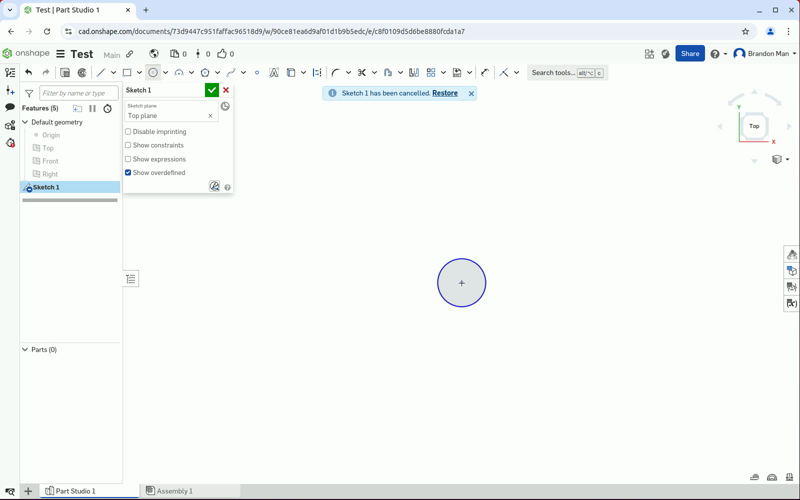
scroll(6)
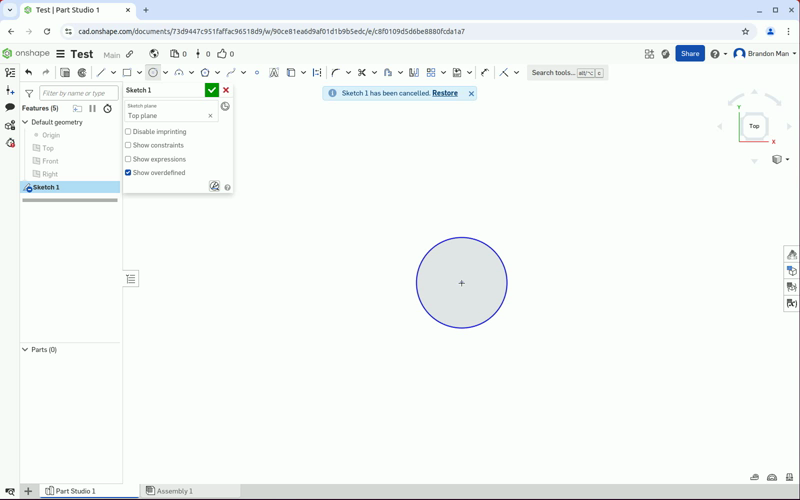
click(461, 282)
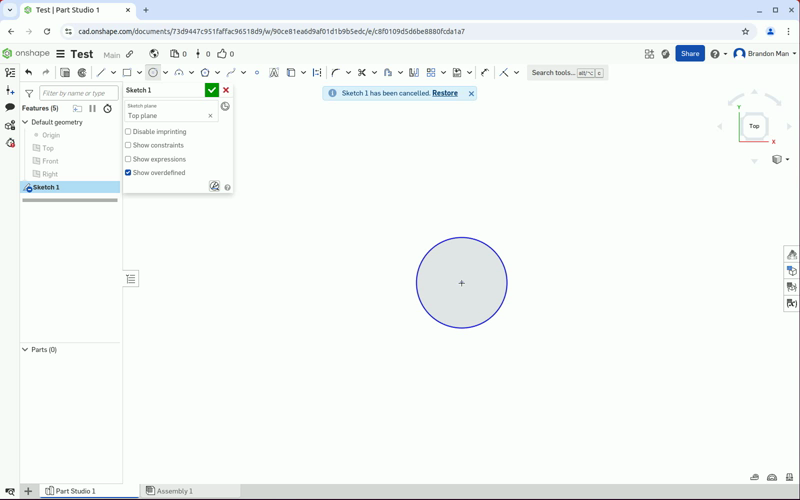
scroll(-6)
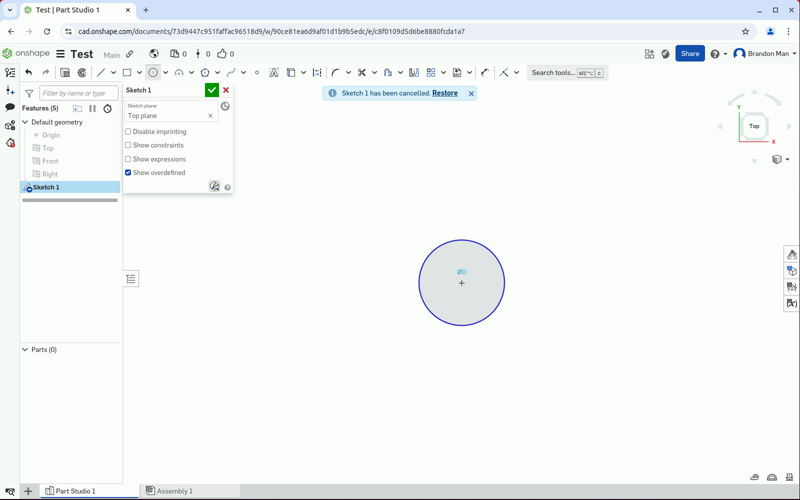
scroll(-6)
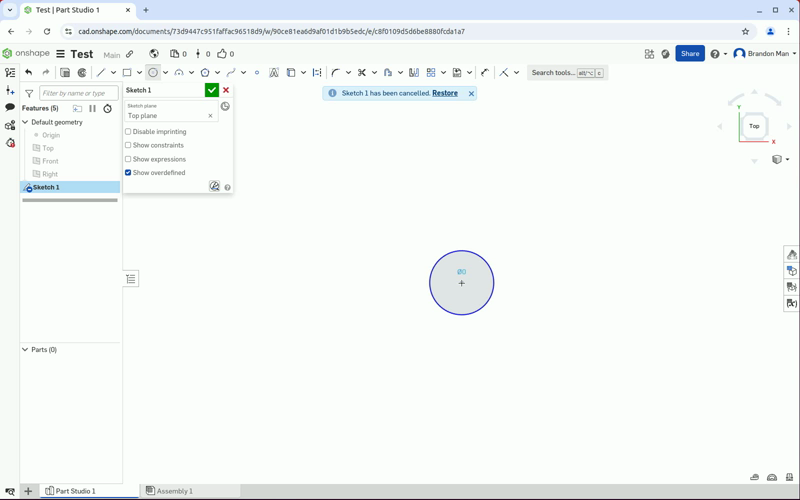
scroll(-6)
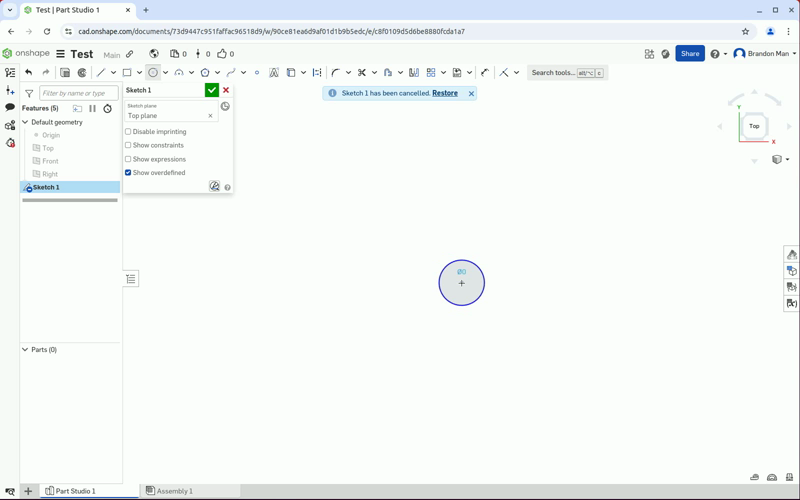
scroll(-6)
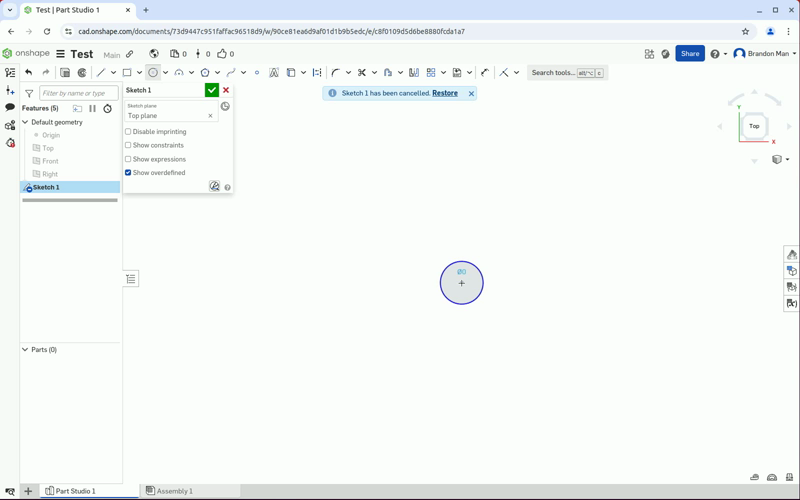
scroll(-6)
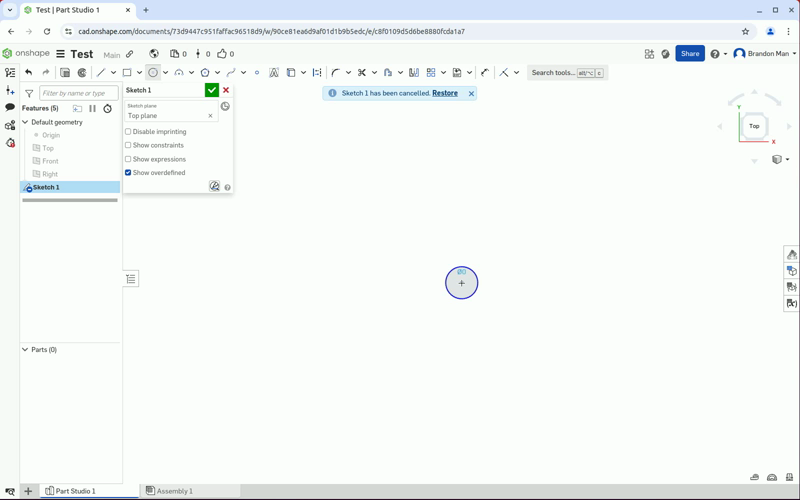
scroll(-6)
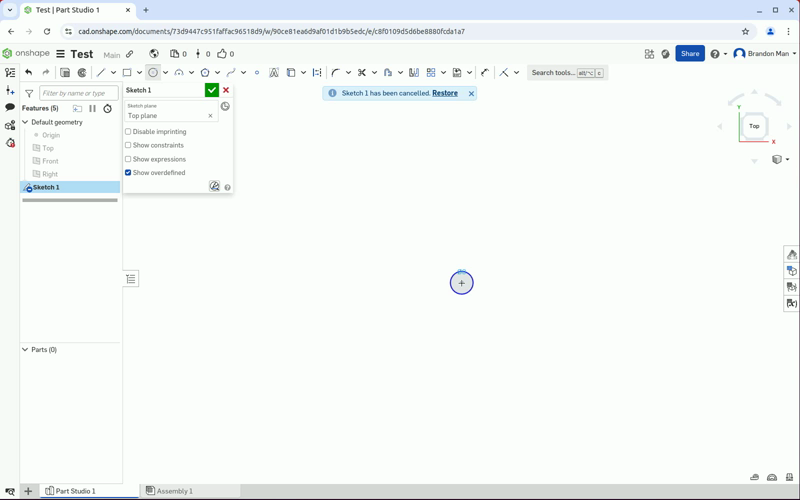
scroll(-6)
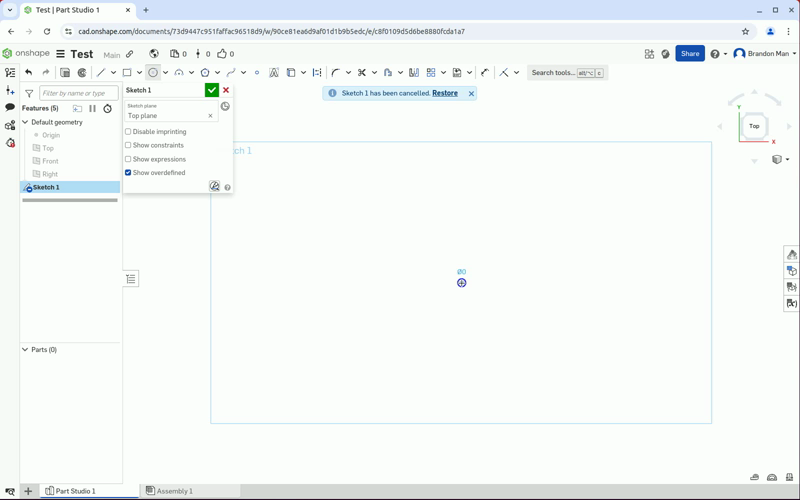
key_up(shift)
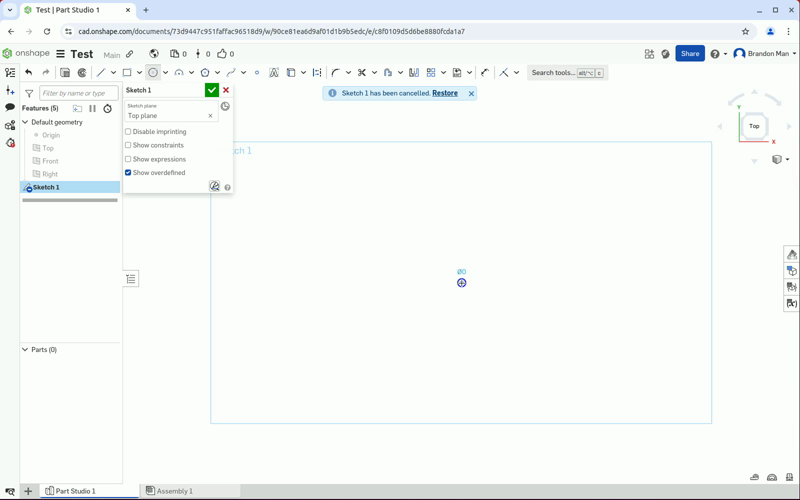
mouse_move(464, 282)
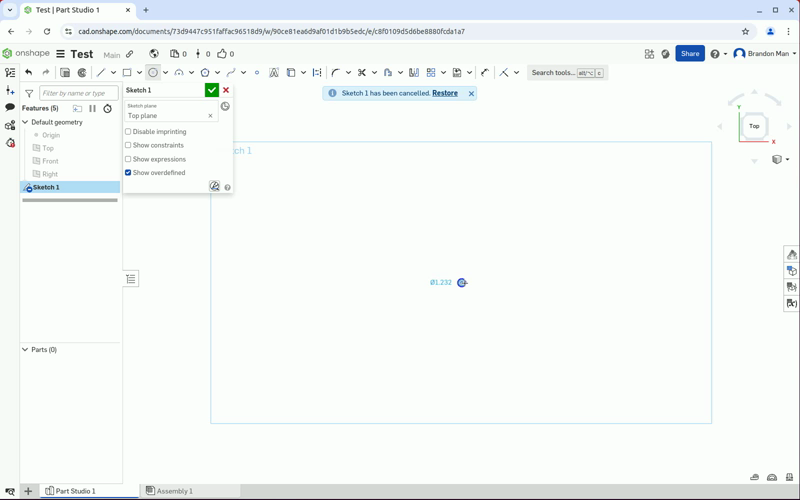
scroll(6)
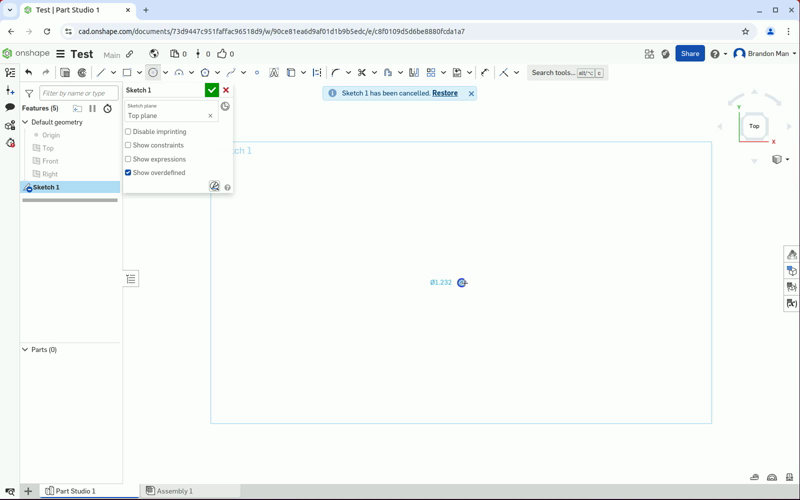
scroll(6)
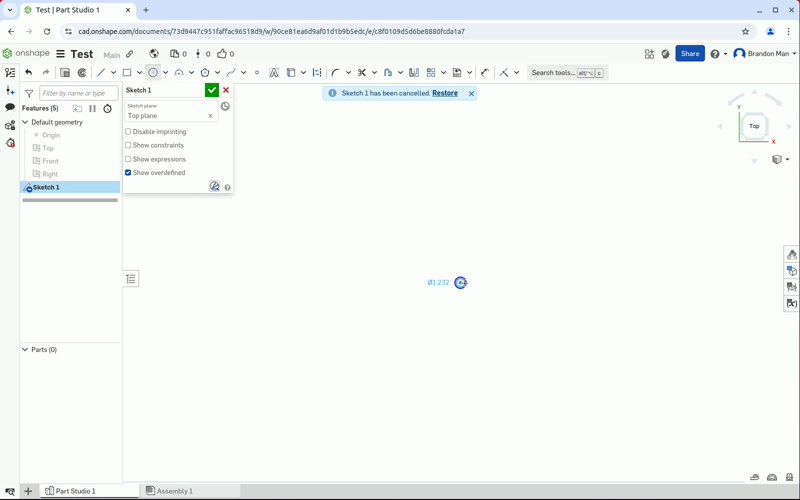
scroll(6)
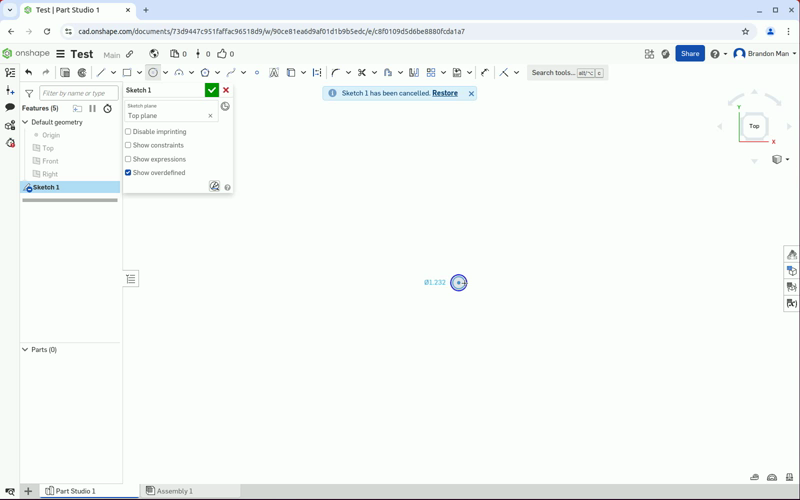
scroll(6)
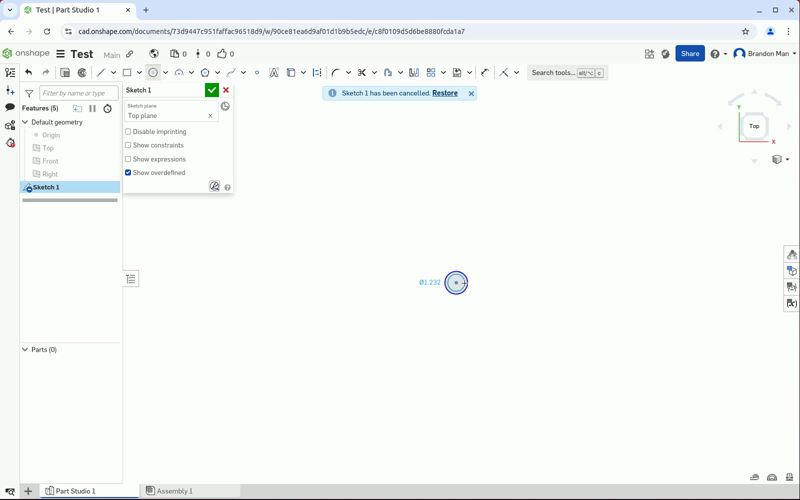
scroll(6)
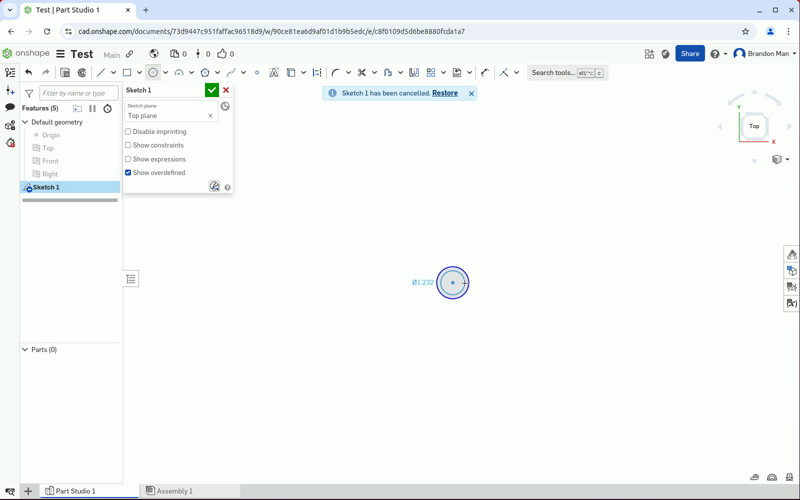
scroll(6)
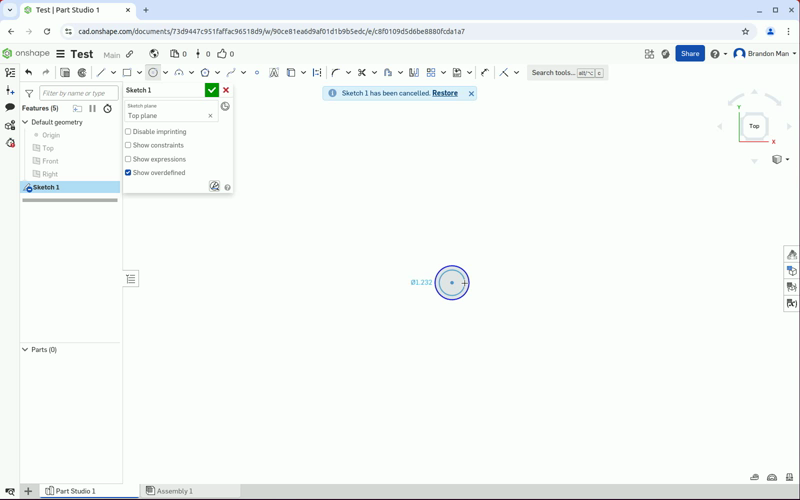
scroll(6)
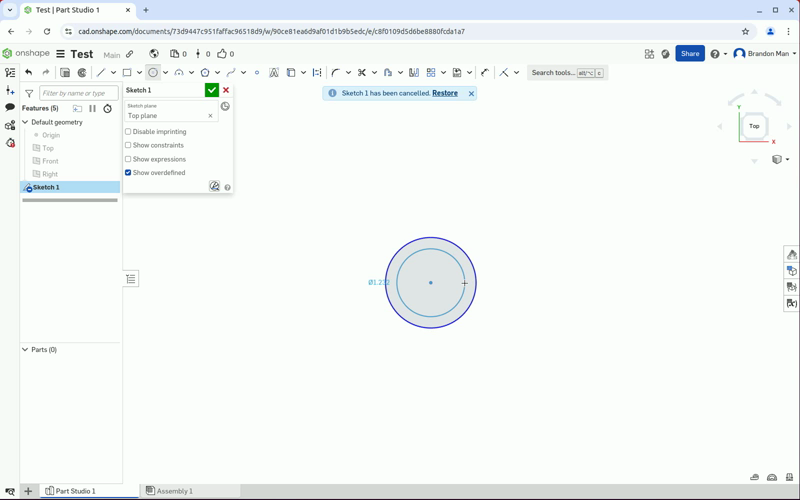
click(464, 282)
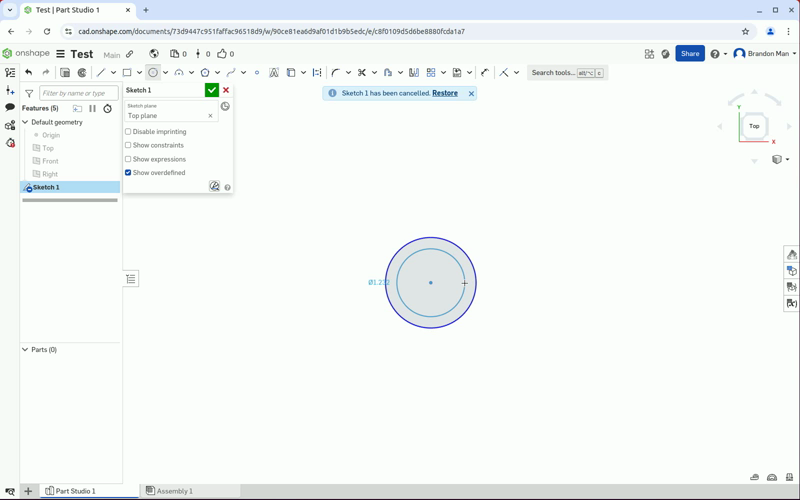
scroll(-6)
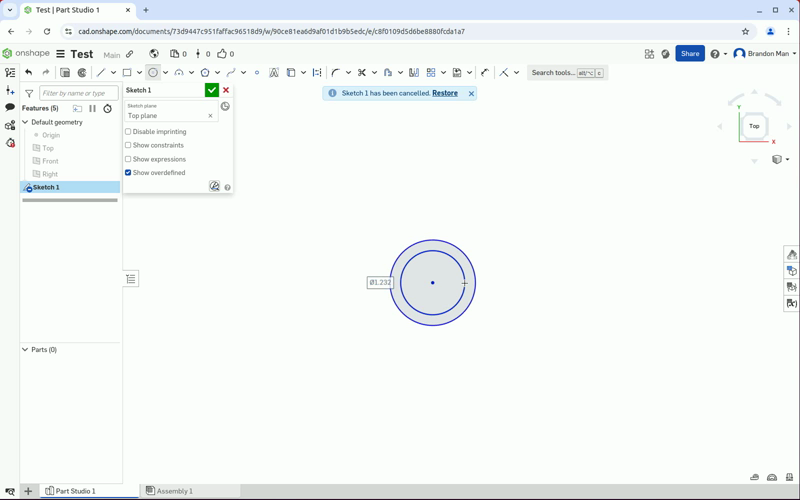
scroll(-6)
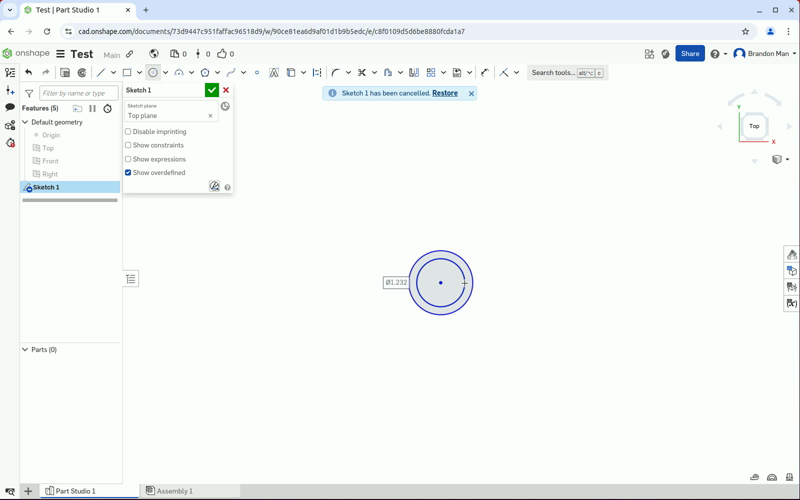
scroll(-6)
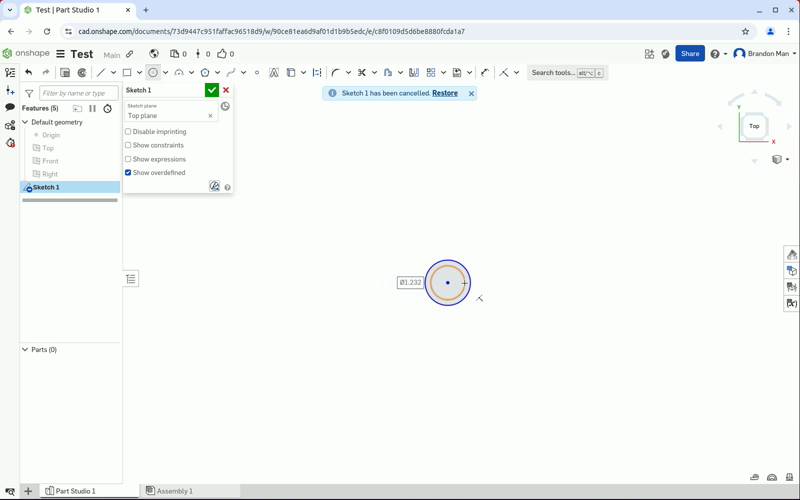
scroll(-6)
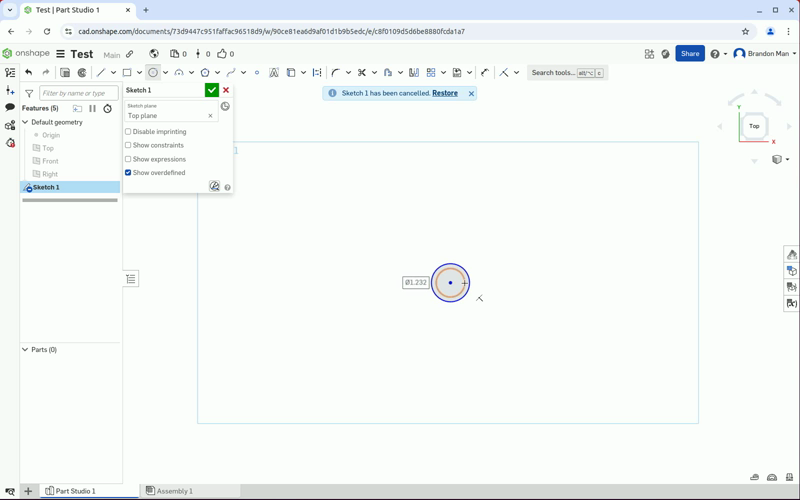
scroll(-6)
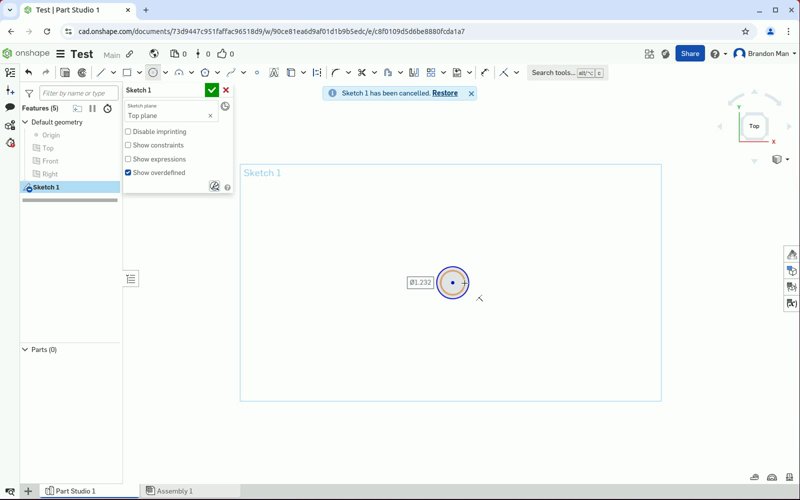
scroll(-6)
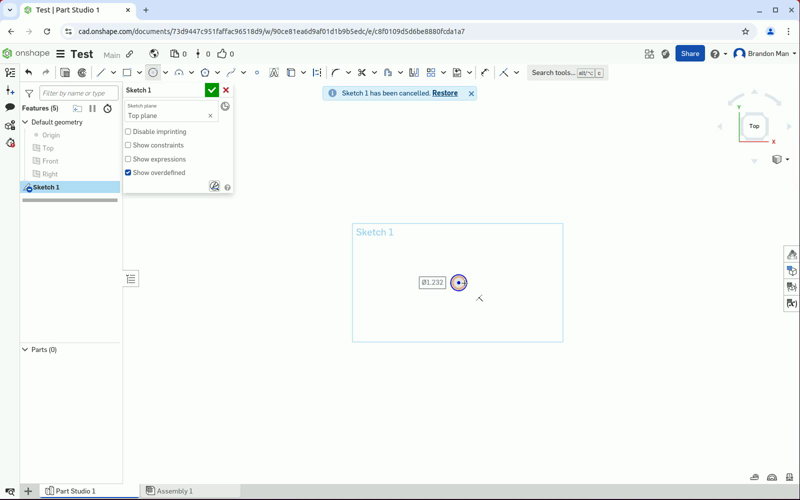
scroll(-6)
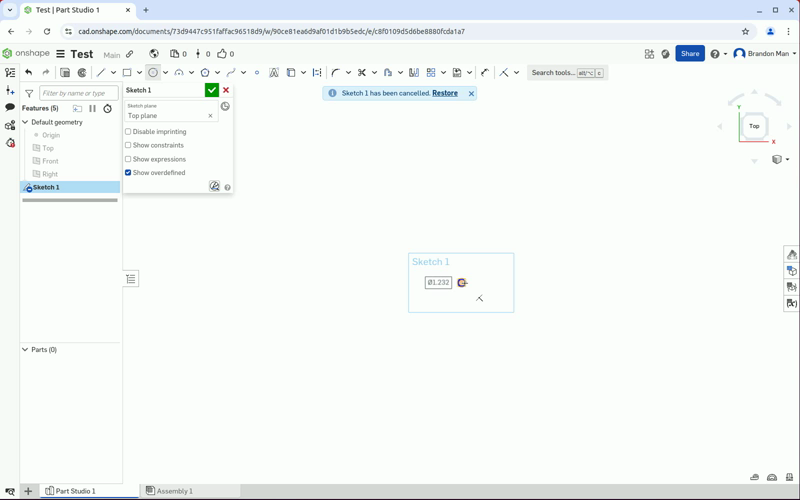
key(esc)
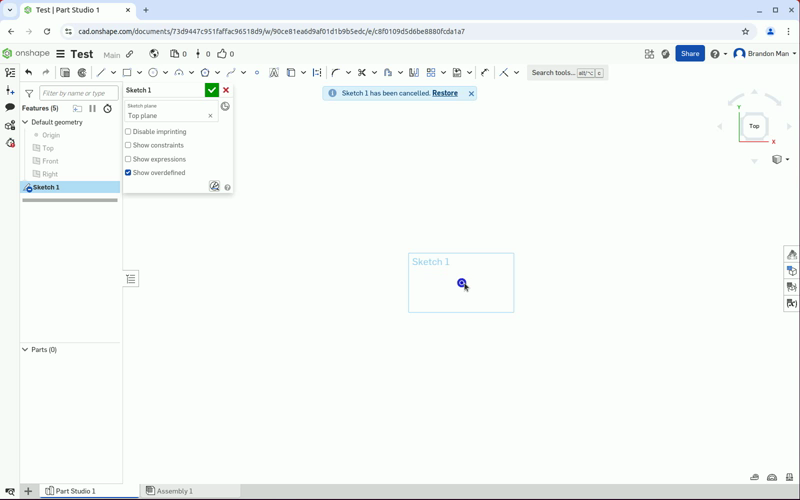
mouse_move(458, 281)
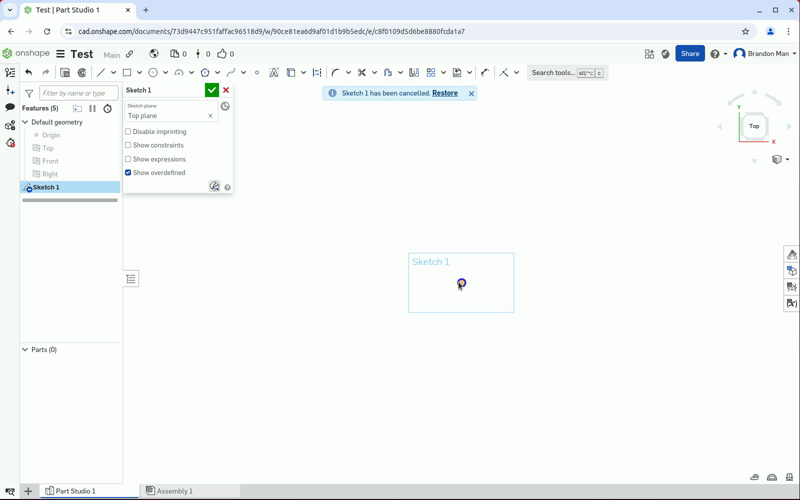
scroll(6)
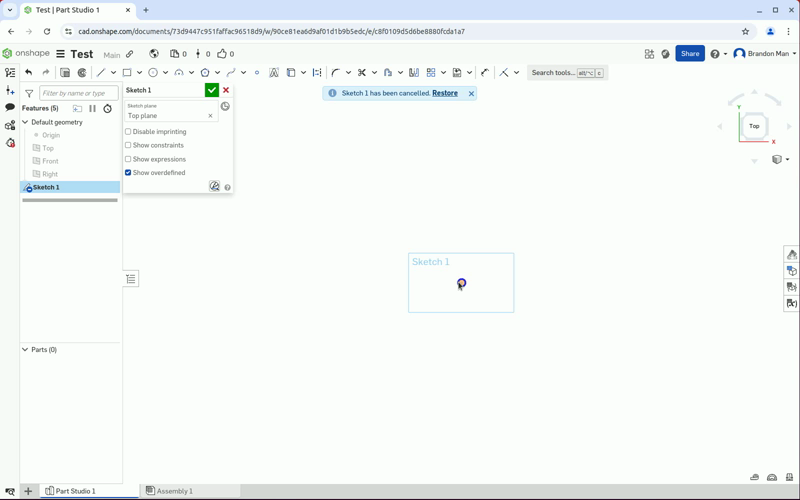
scroll(6)
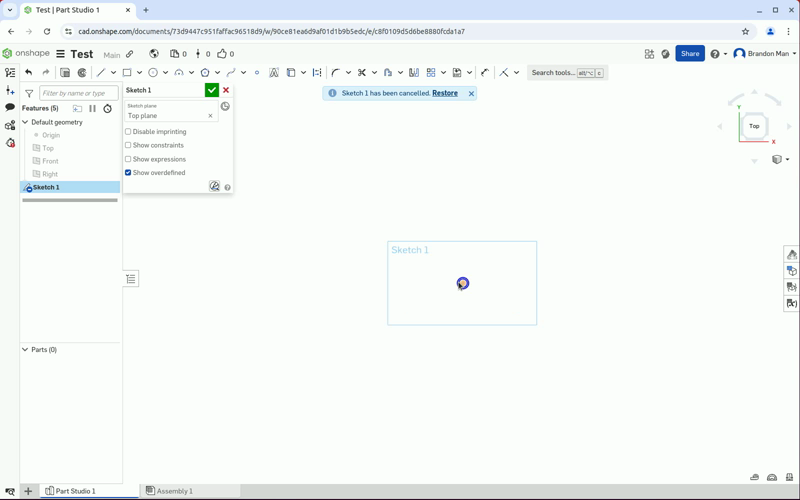
scroll(6)
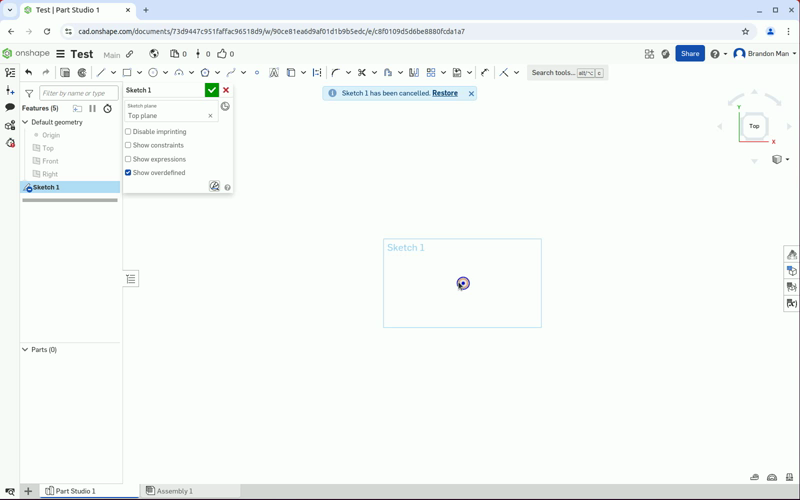
scroll(6)
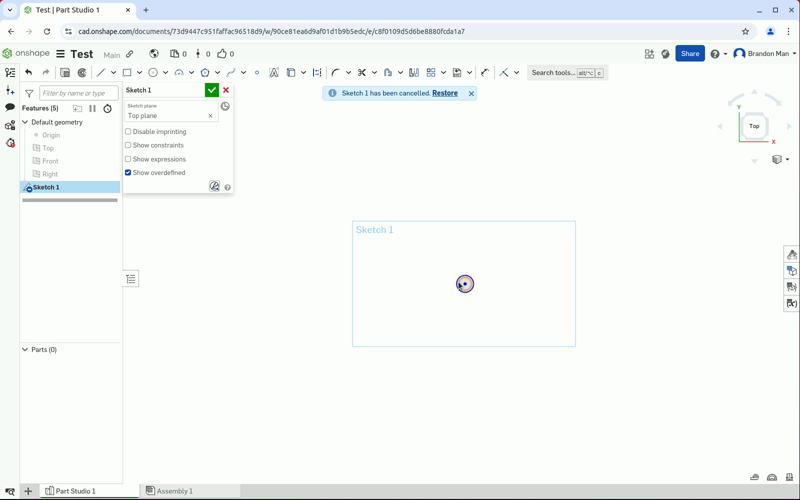
scroll(6)
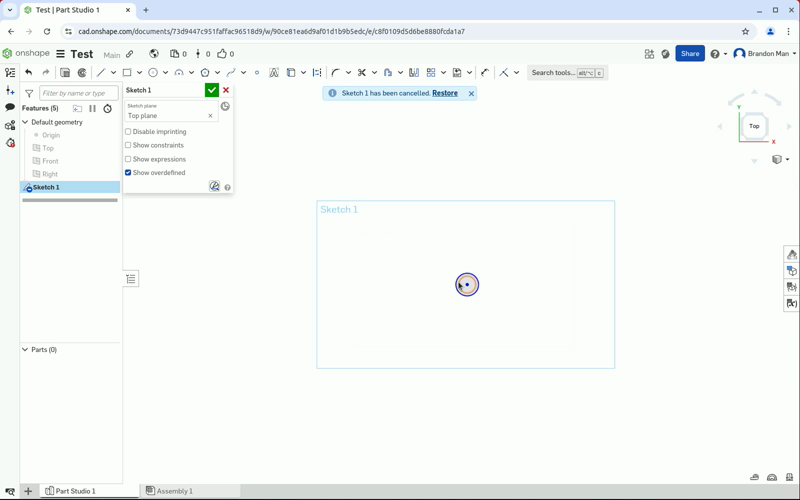
scroll(6)
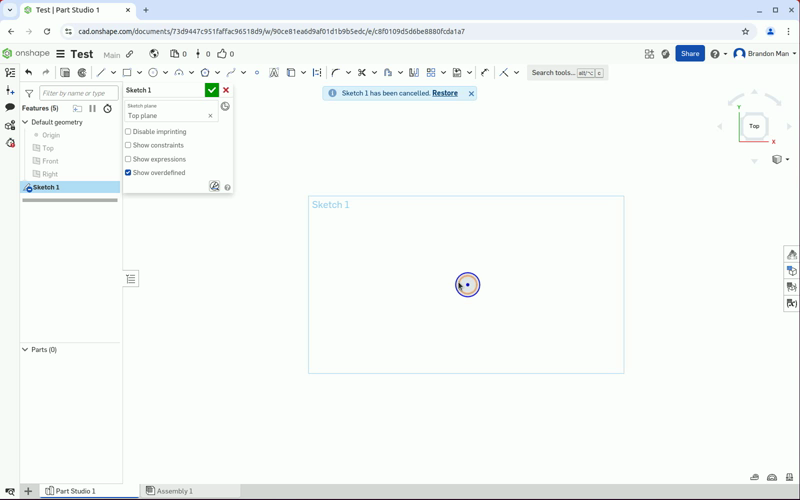
scroll(6)
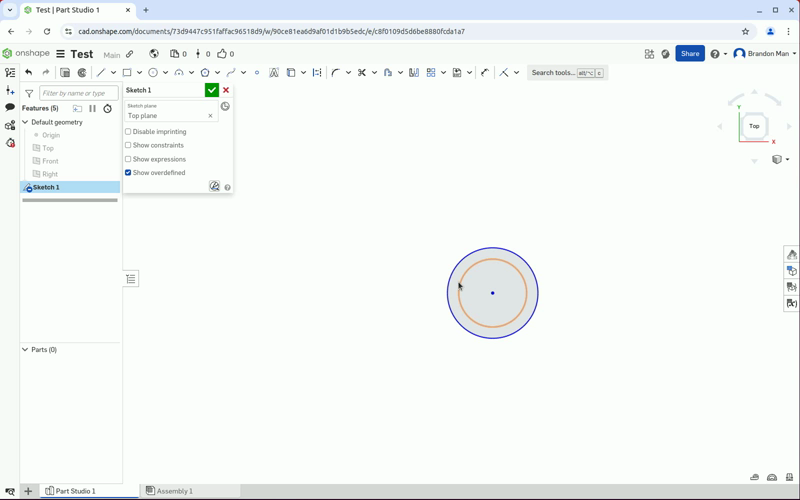
click(458, 281)
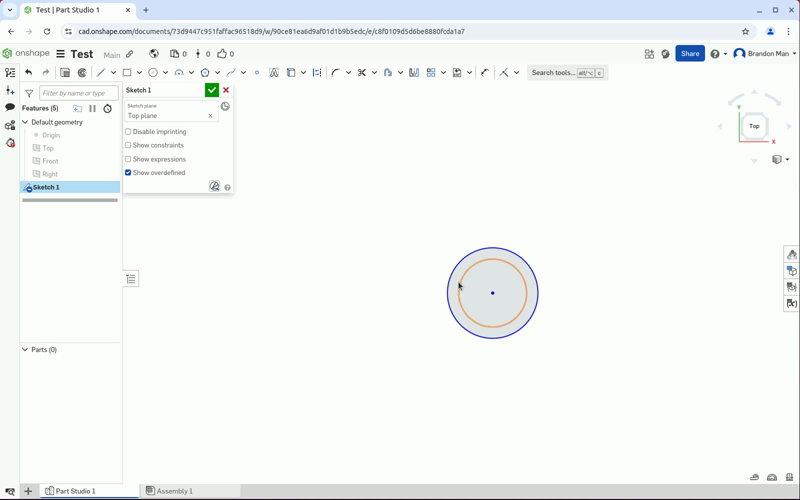
scroll(-6)
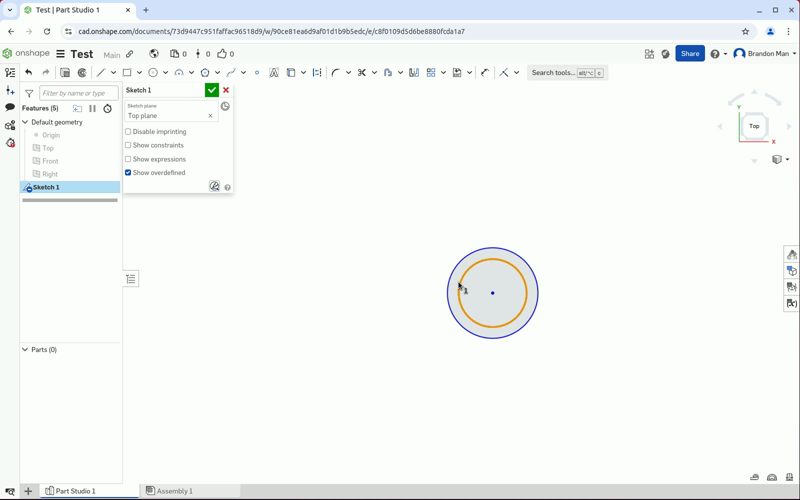
scroll(-6)
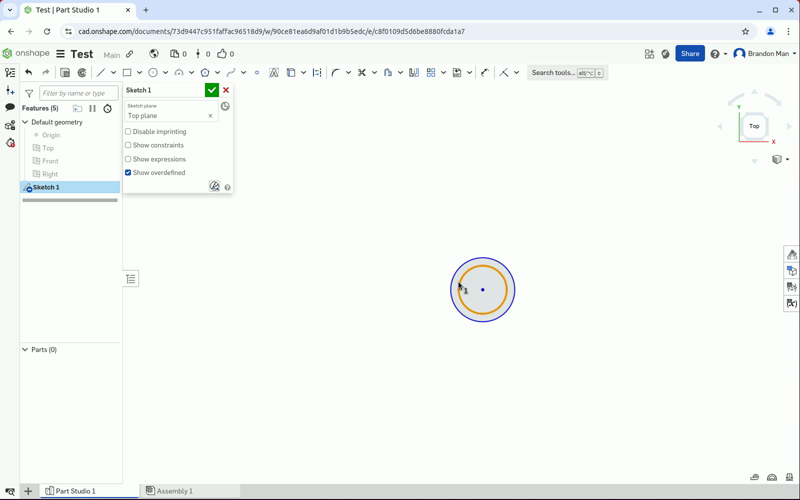
scroll(-6)
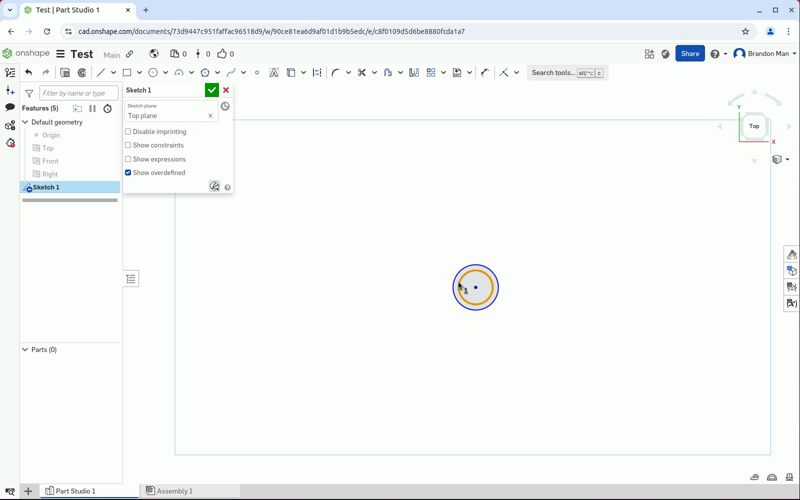
scroll(-6)
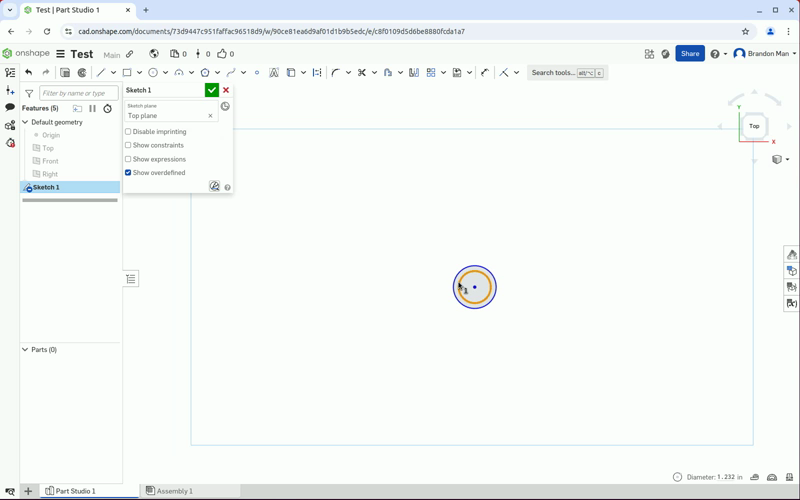
scroll(-6)
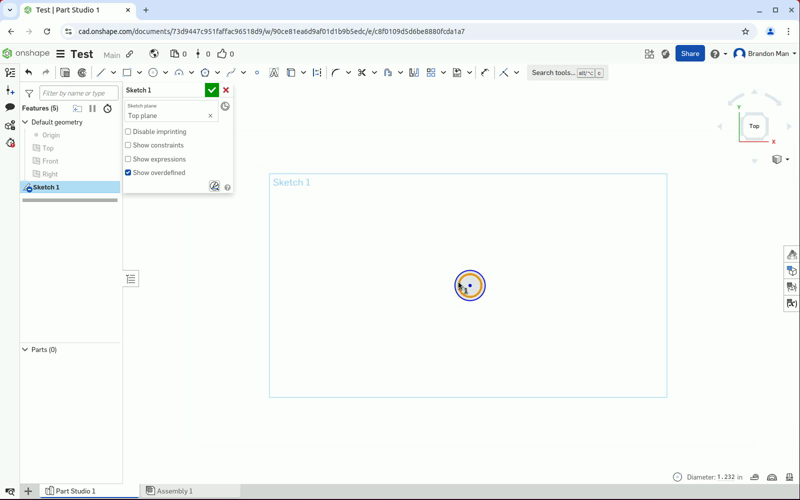
scroll(-6)
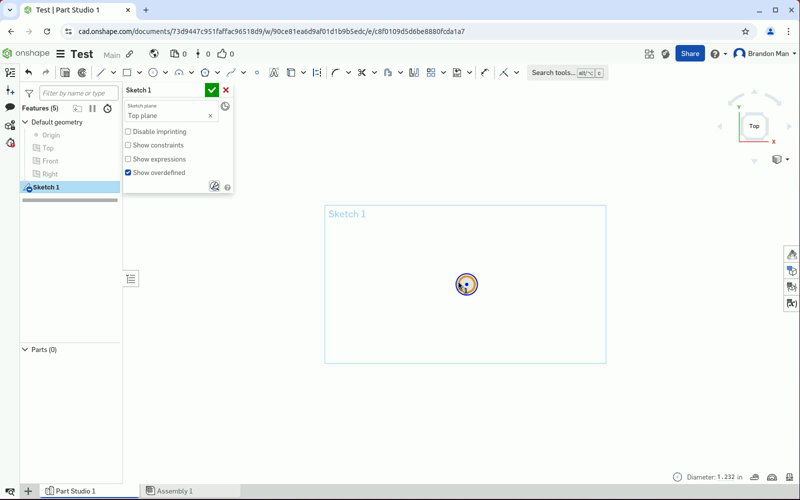
scroll(-6)
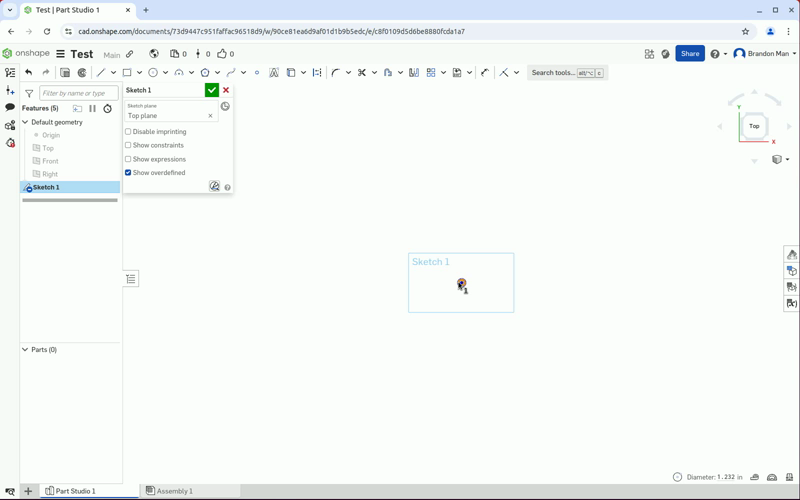
mouse_move(73, 352)
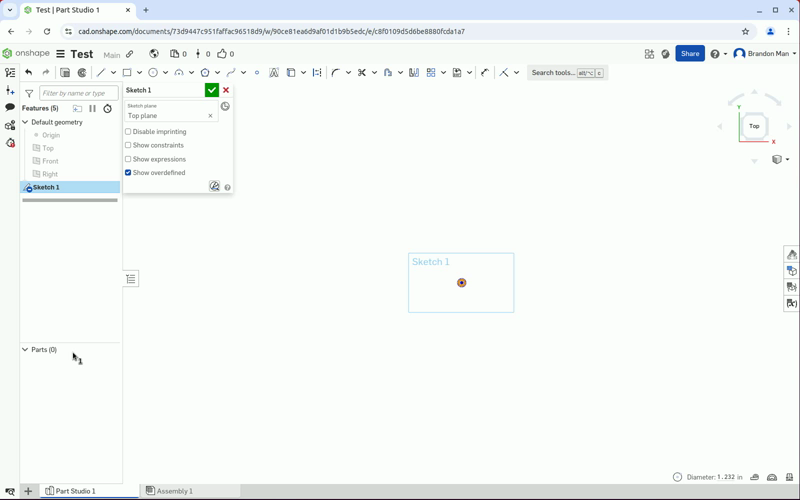
key(shift+y)
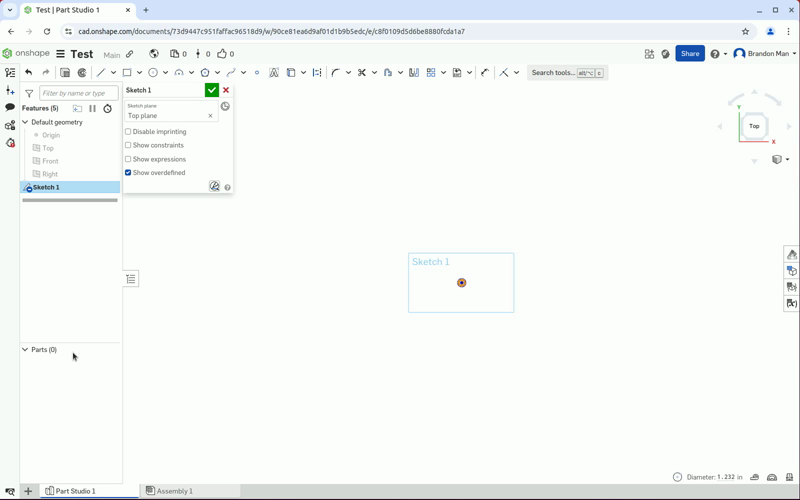
key(shift+e)
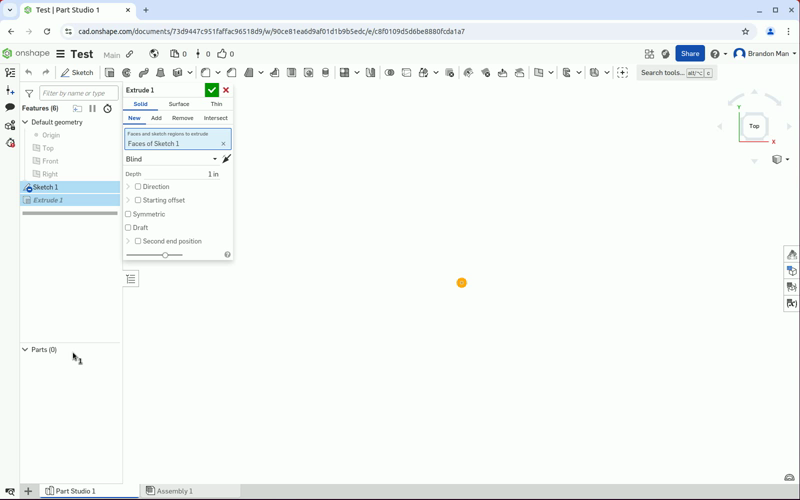
mouse_move(143, 106)
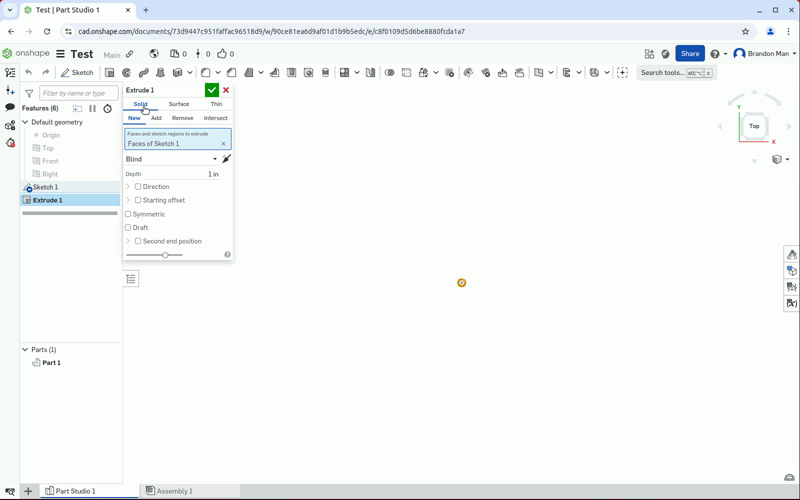
click(143, 106)
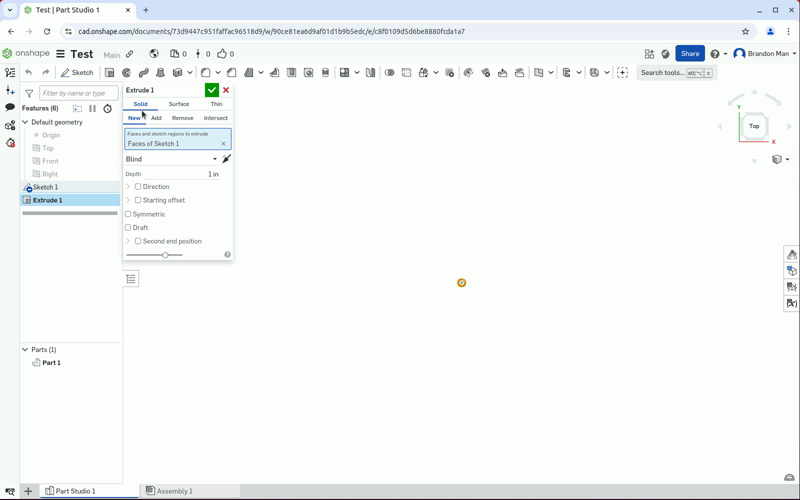
mouse_move(137, 120)
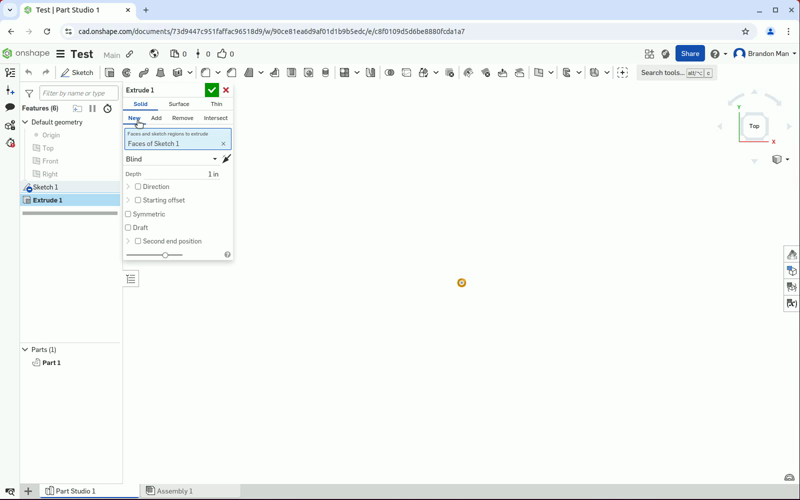
click(137, 120)
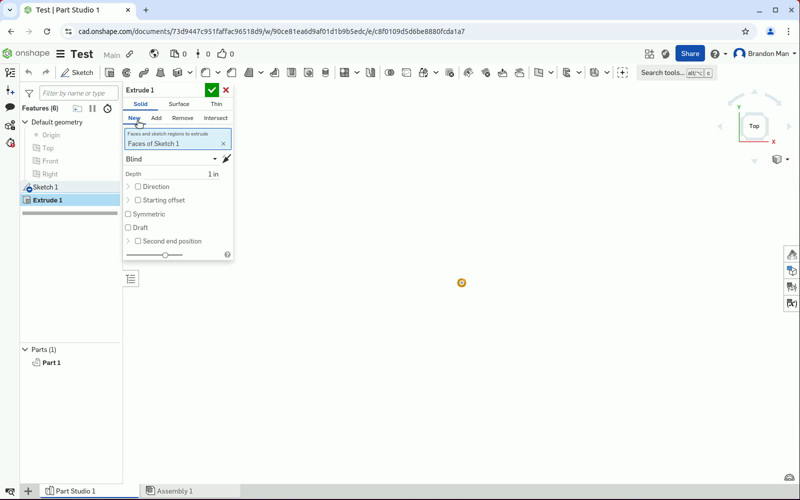
key(tab, 4)
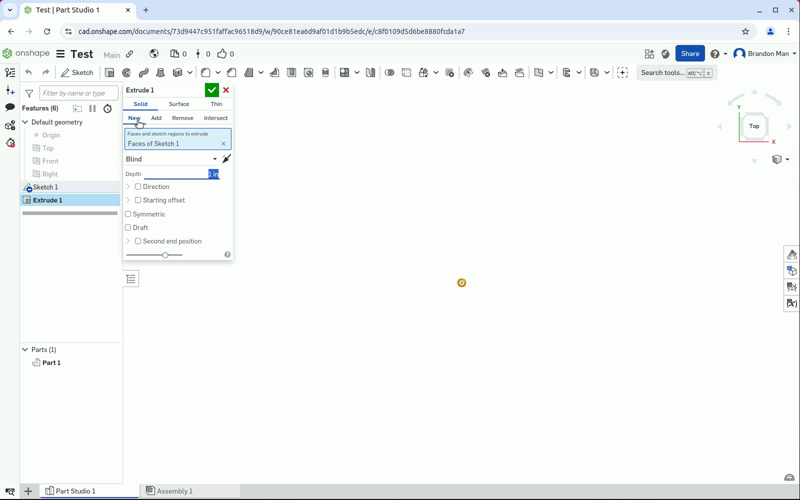
text(-23.108)
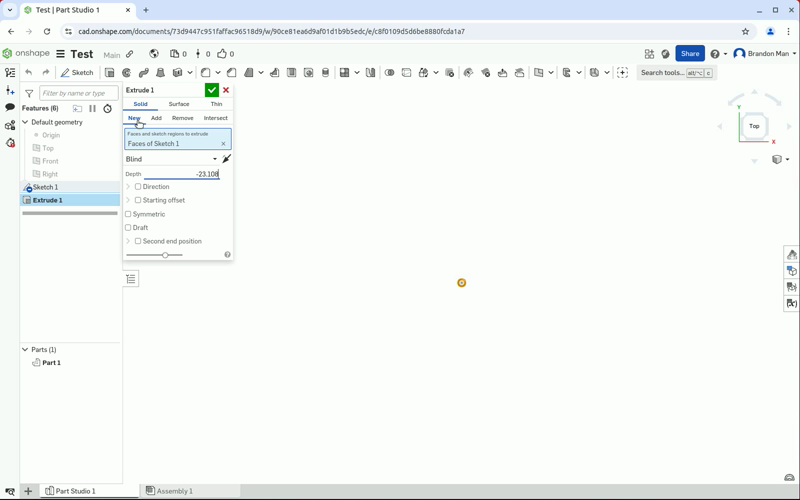
key(enter)
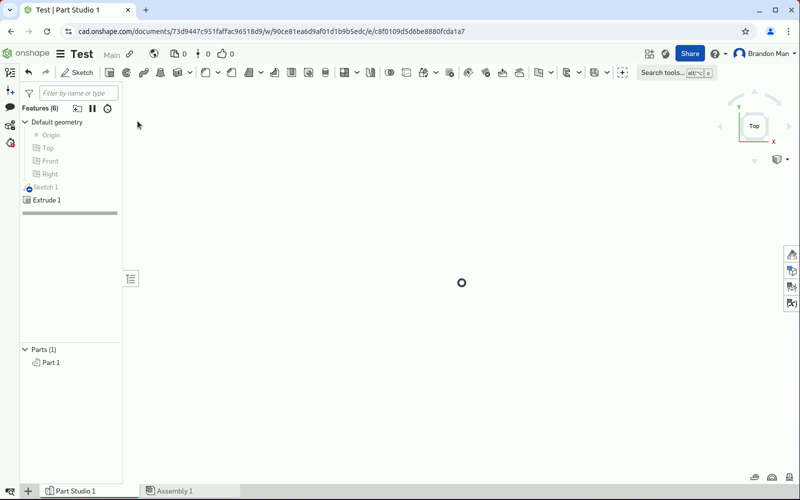
key(shift+h)
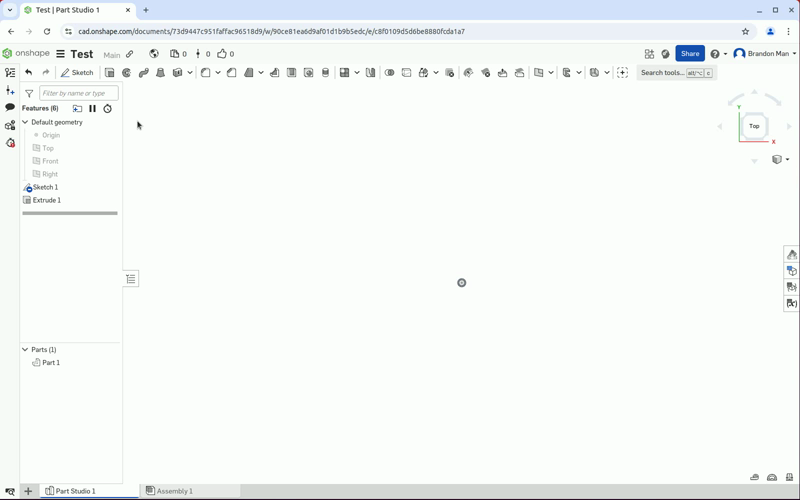
key(shift+h)
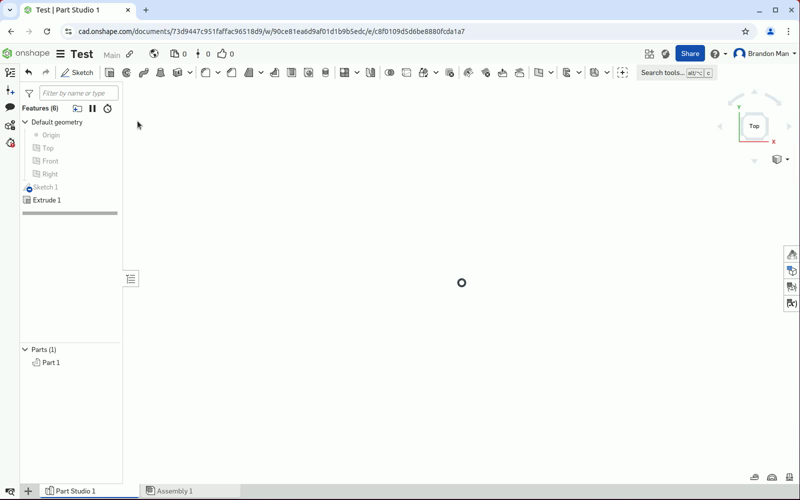
mouse_move(73, 189)
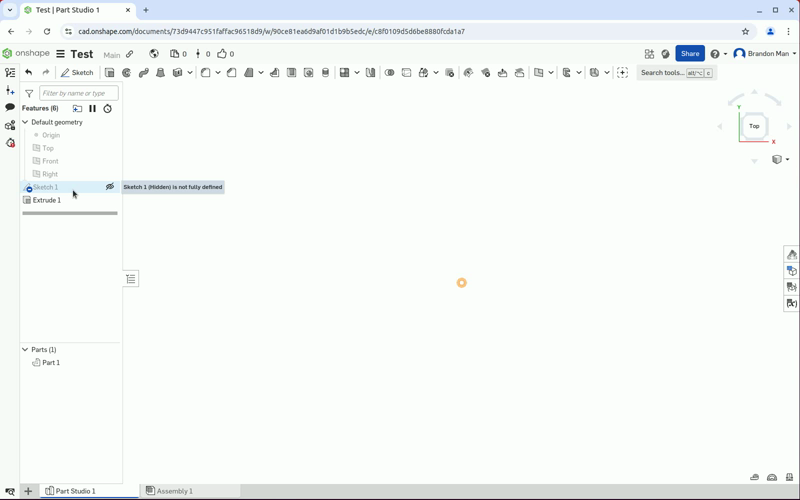
click(73, 189)
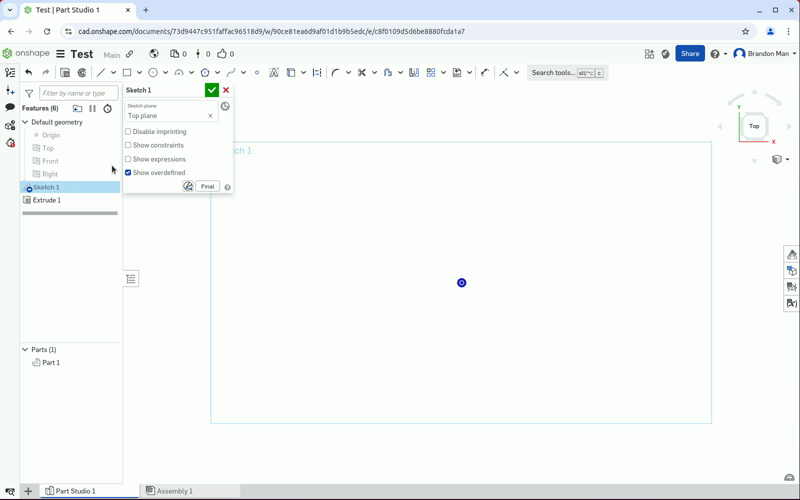
mouse_move(229, 92)
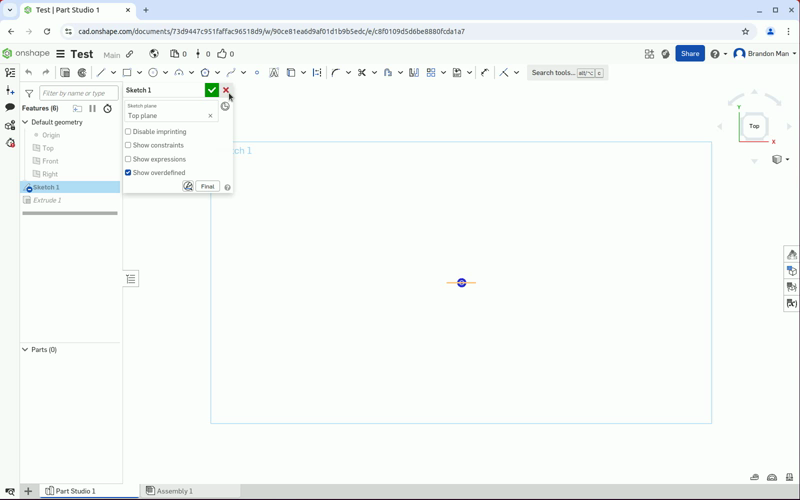
click(229, 92)
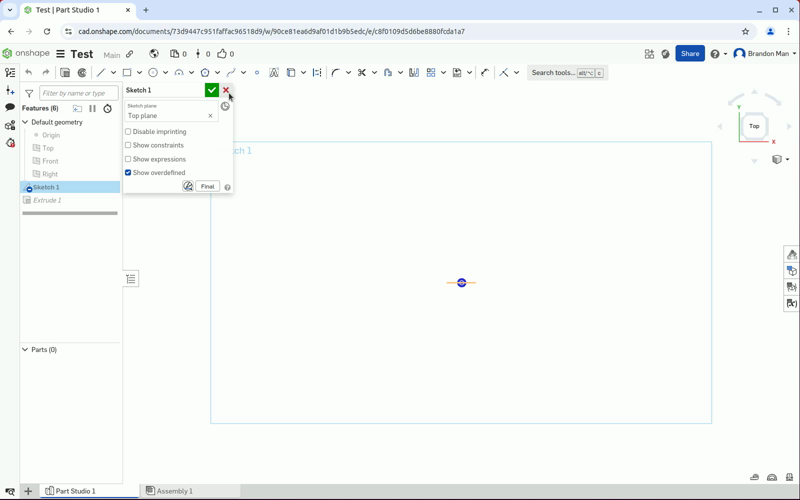
key(shift+s)
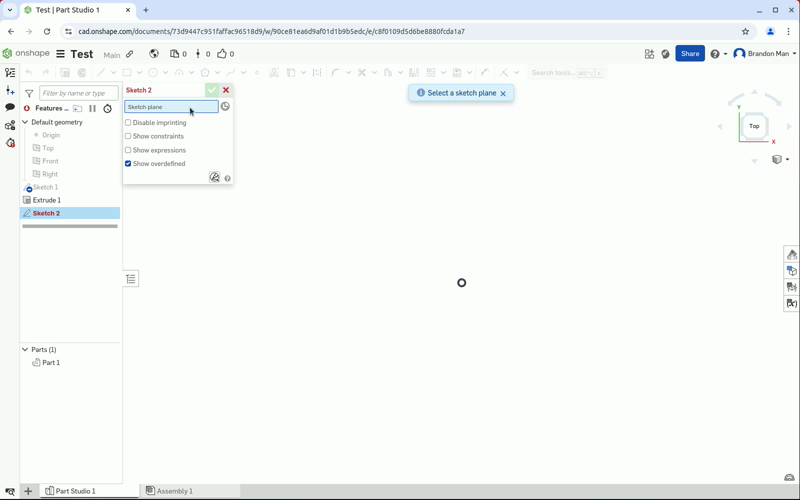
mouse_move(73, 150)
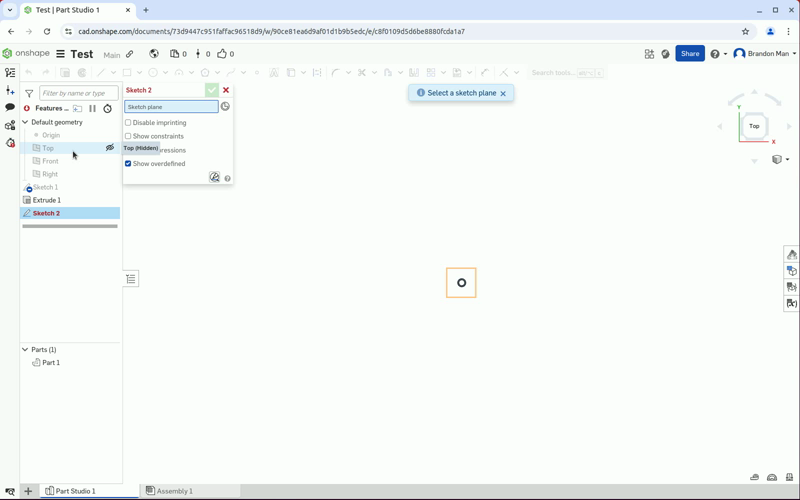
click(73, 150)
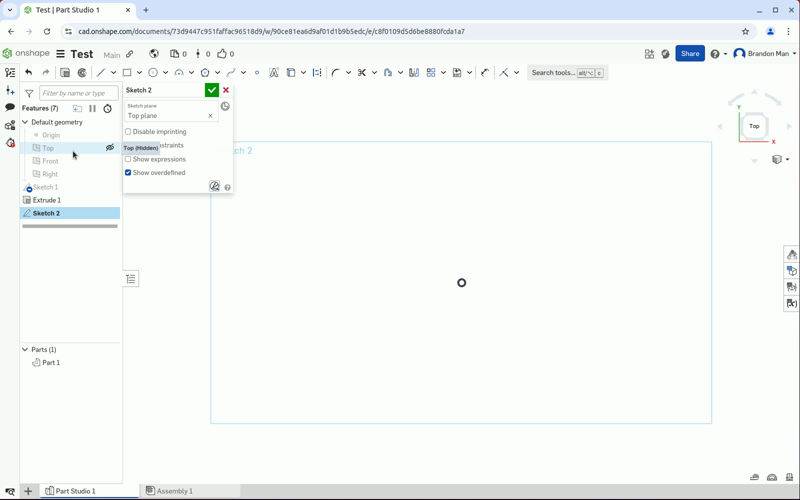
mouse_move(73, 352)
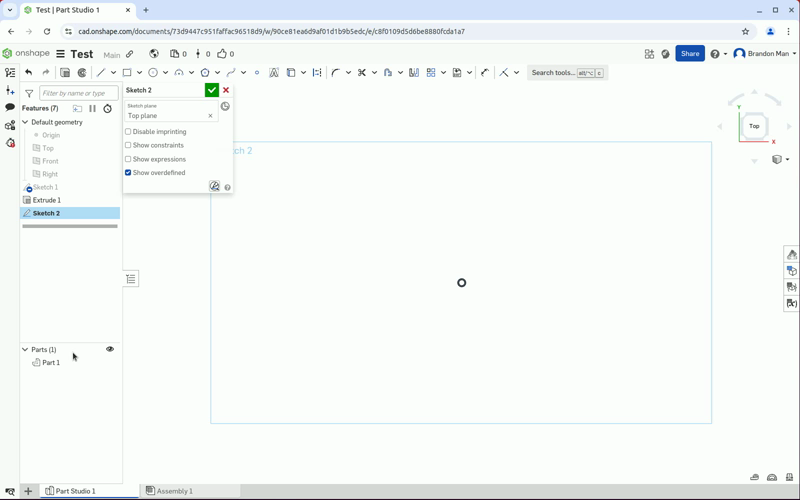
key(y)
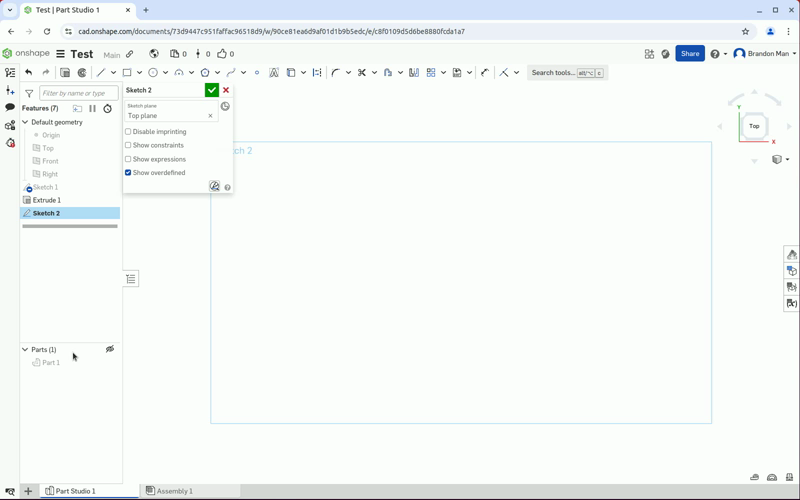
key(c)
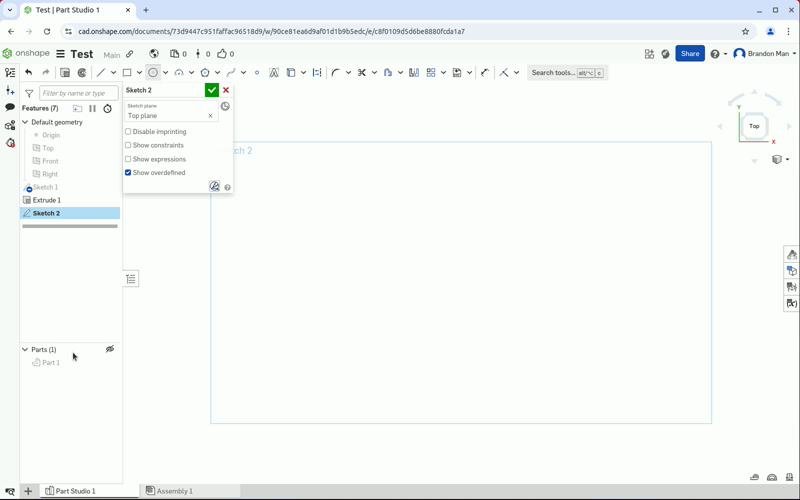
key_down(shift)
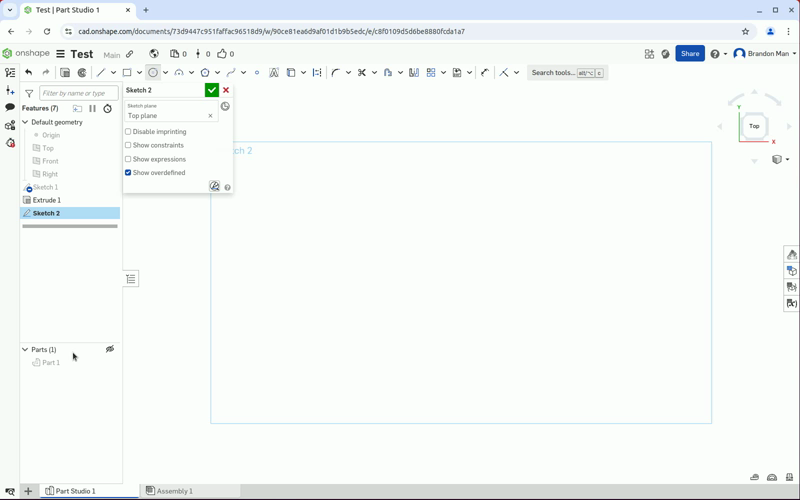
mouse_move(461, 282)
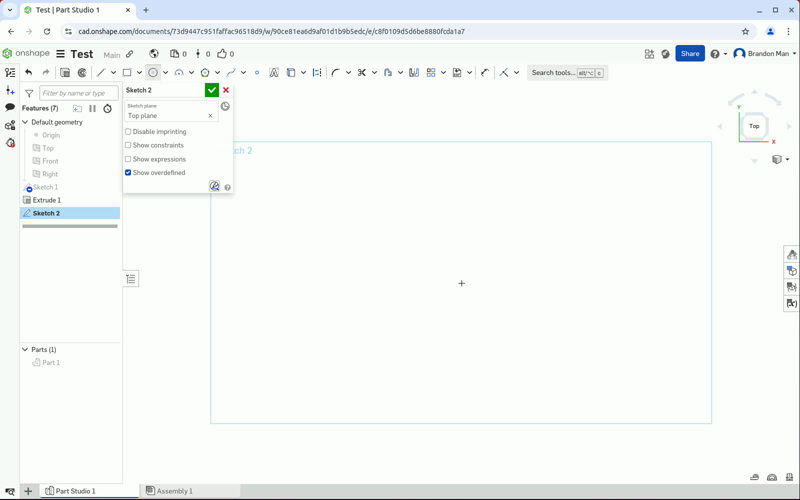
click(461, 282)
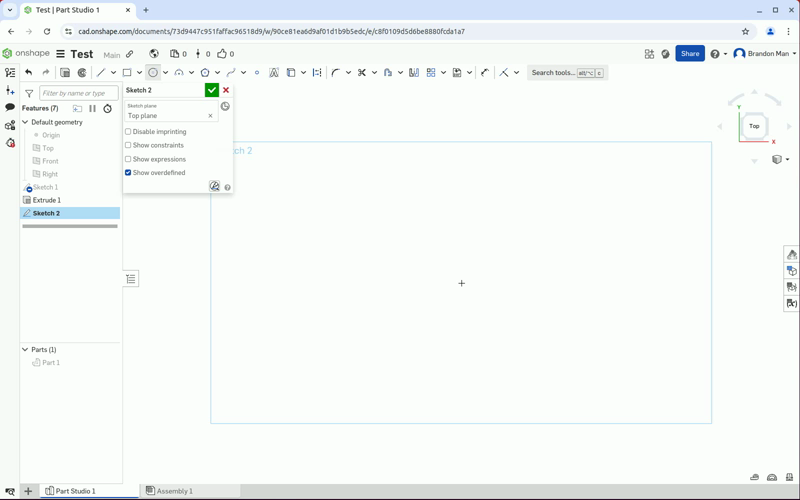
key_up(shift)
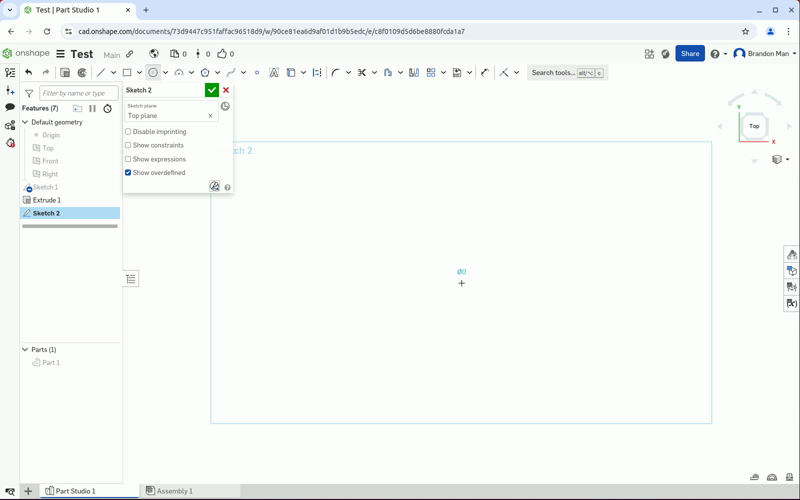
mouse_move(465, 282)
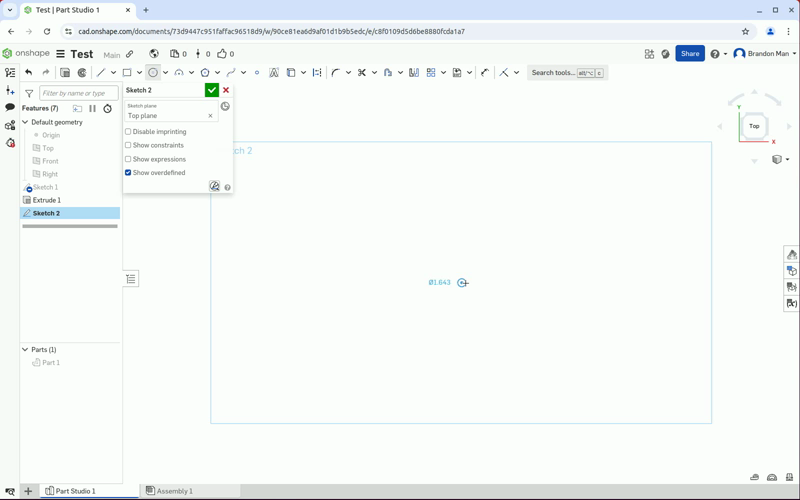
click(465, 282)
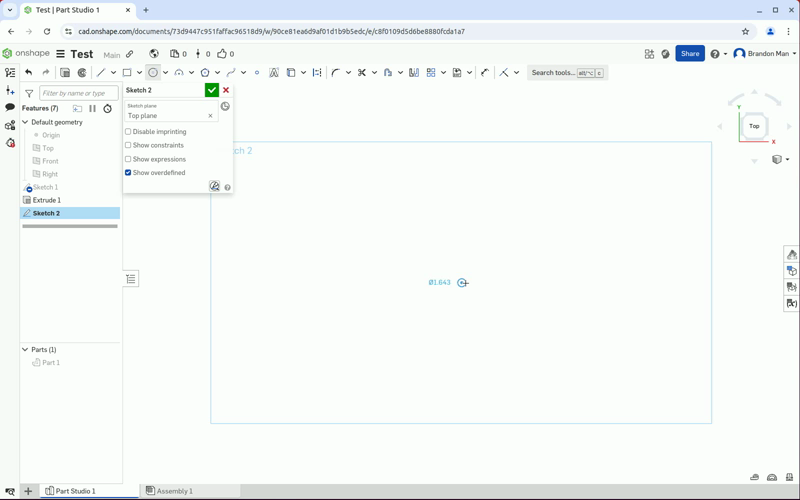
key(esc)
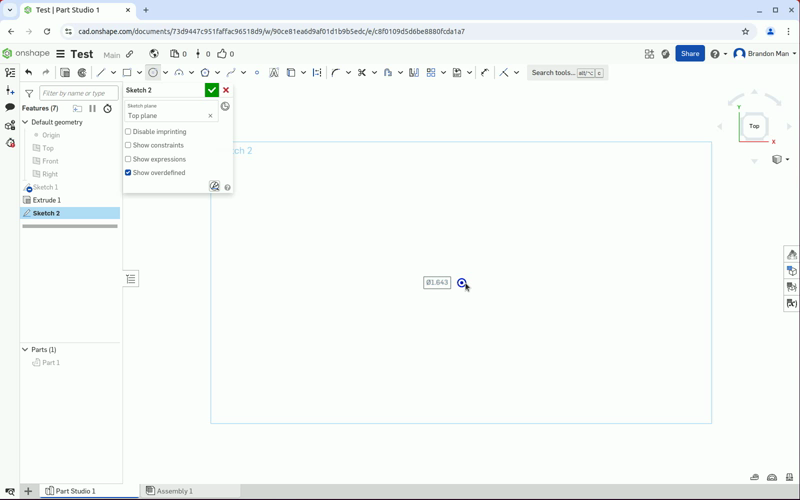
key(c)
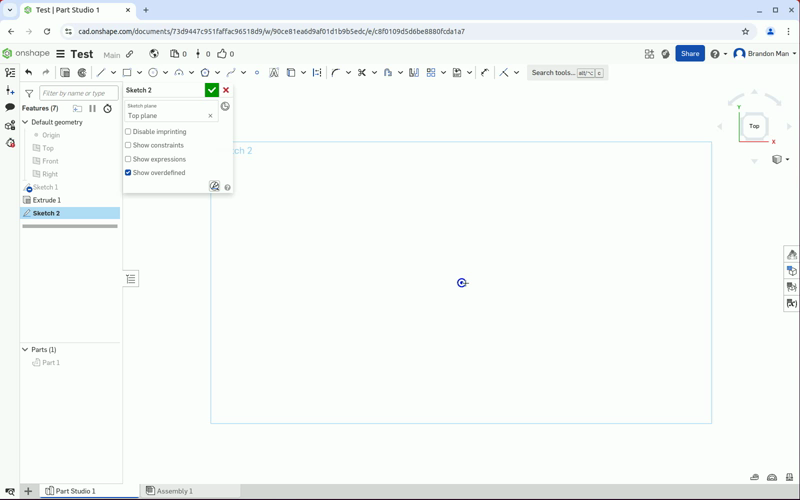
key_down(shift)
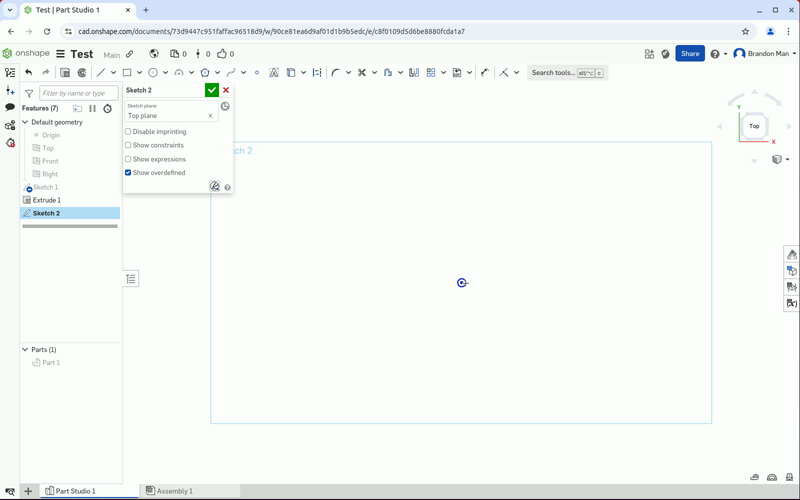
mouse_move(461, 282)
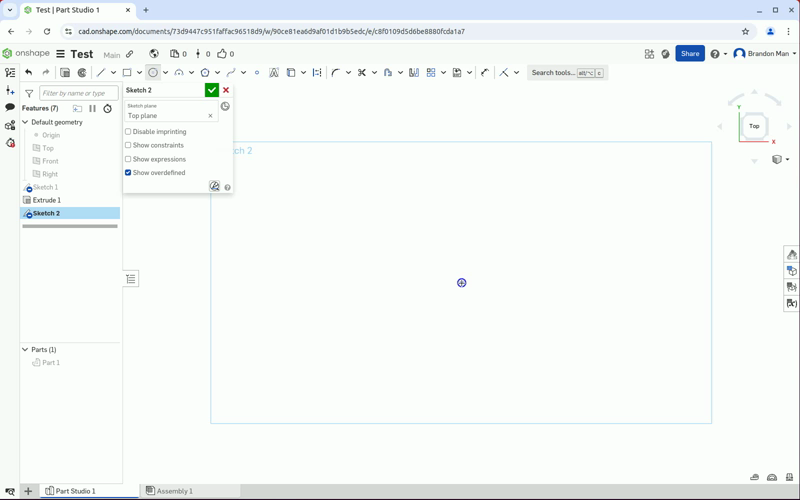
scroll(6)
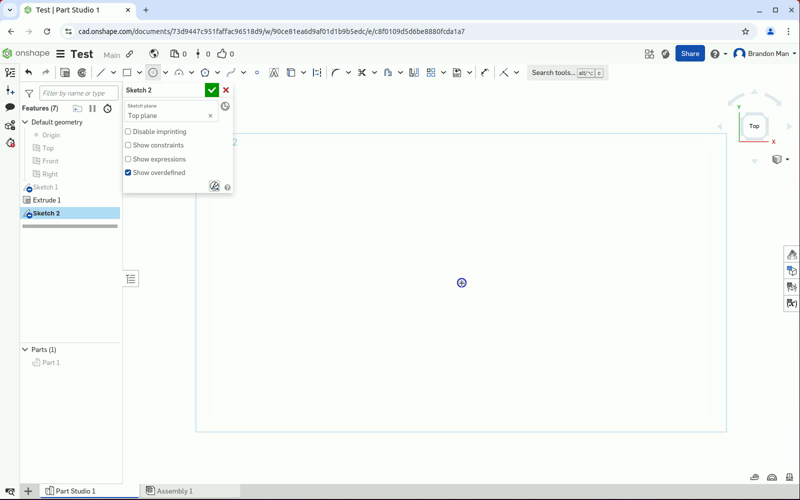
scroll(6)
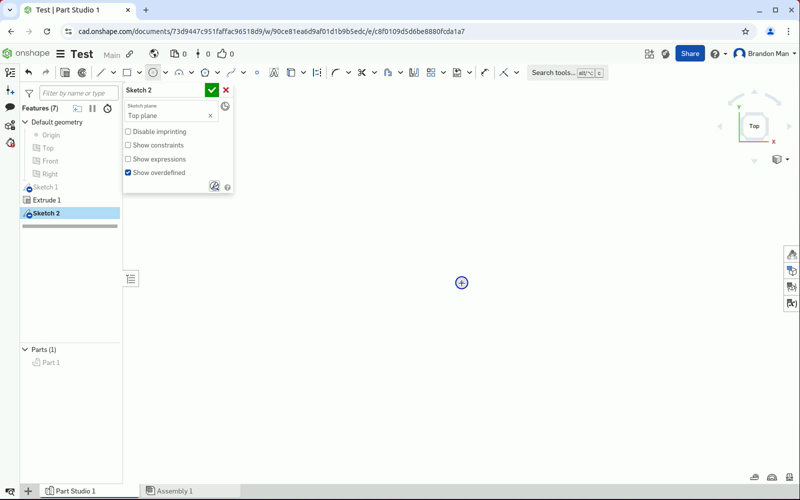
scroll(6)
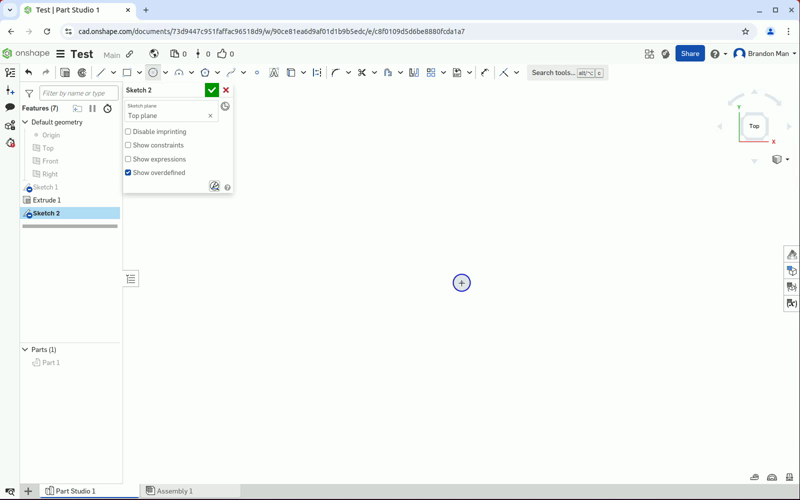
scroll(6)
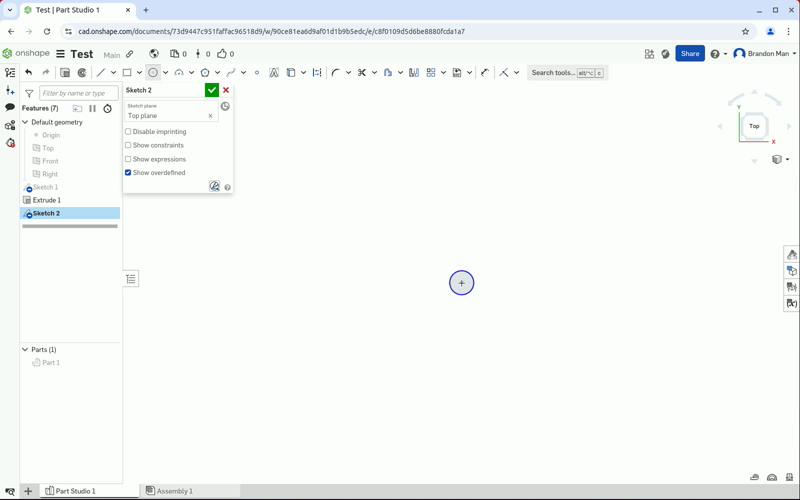
scroll(6)
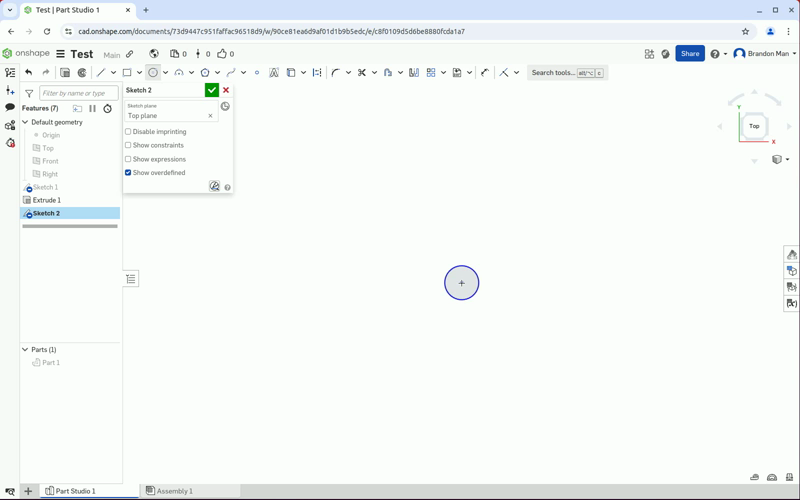
scroll(6)
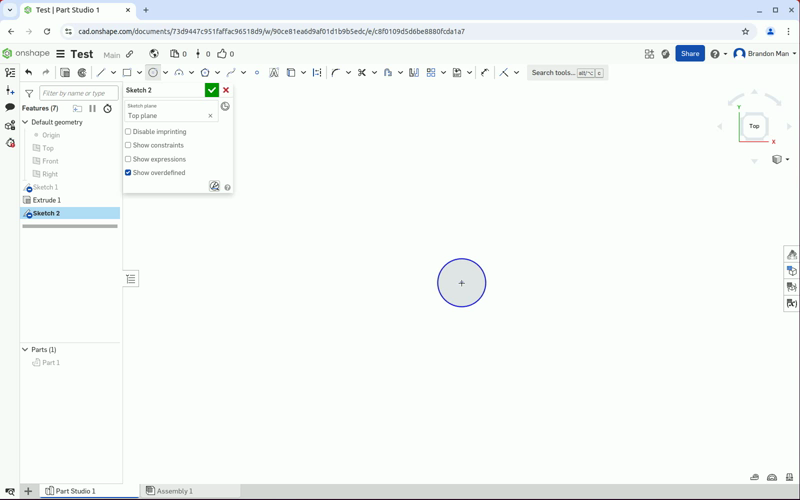
scroll(6)
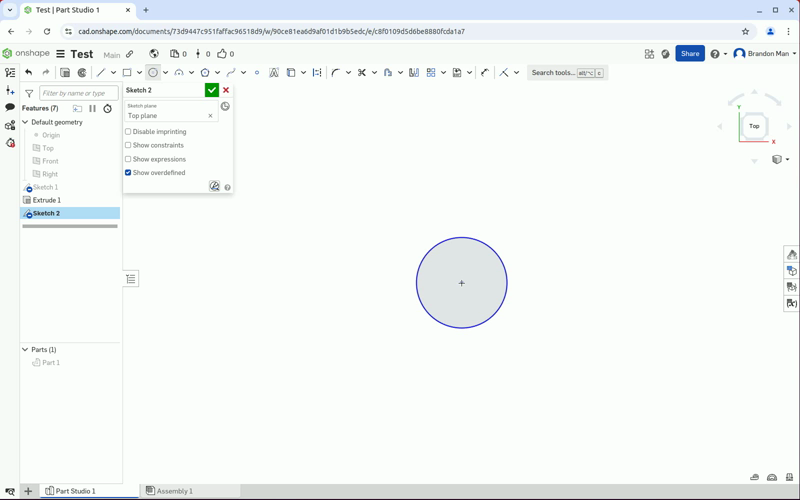
click(461, 282)
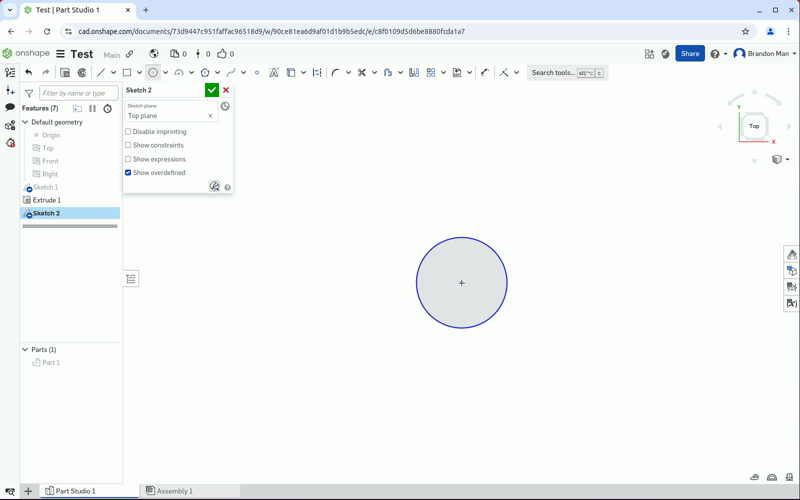
scroll(-6)
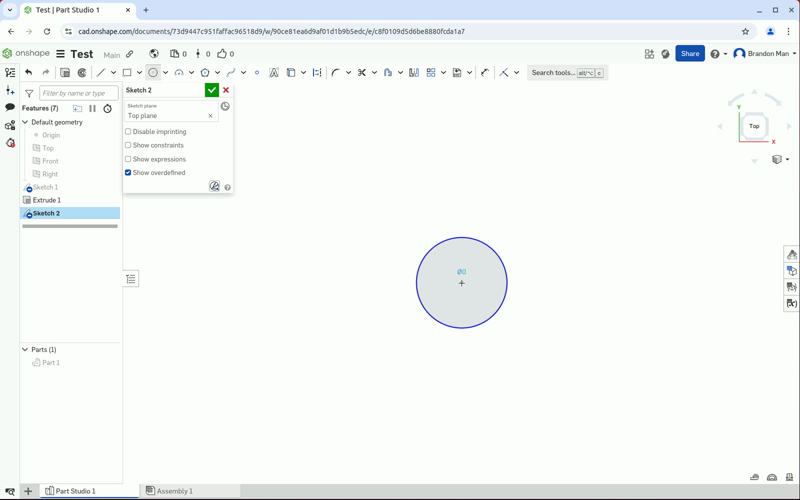
scroll(-6)
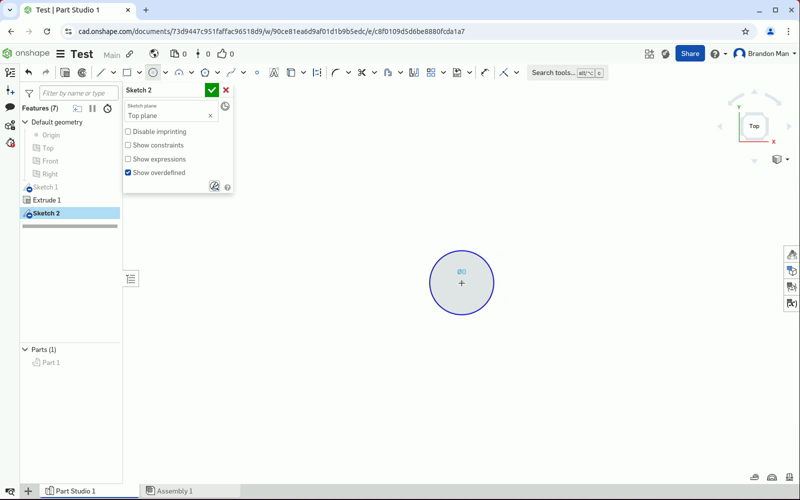
scroll(-6)
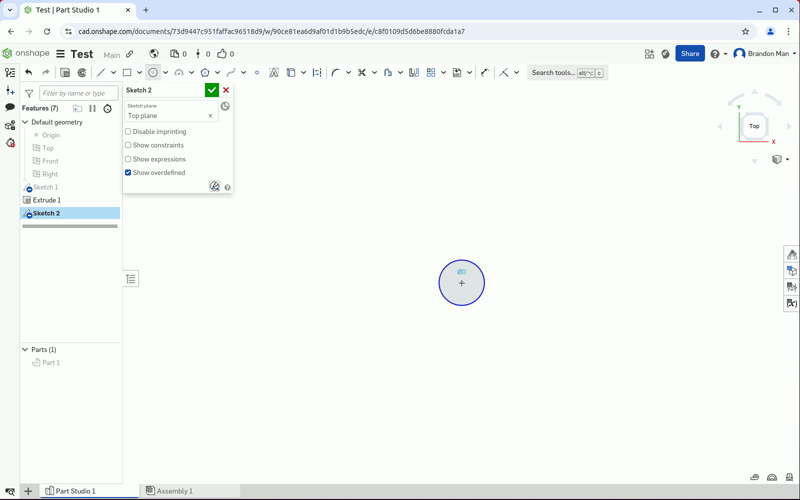
scroll(-6)
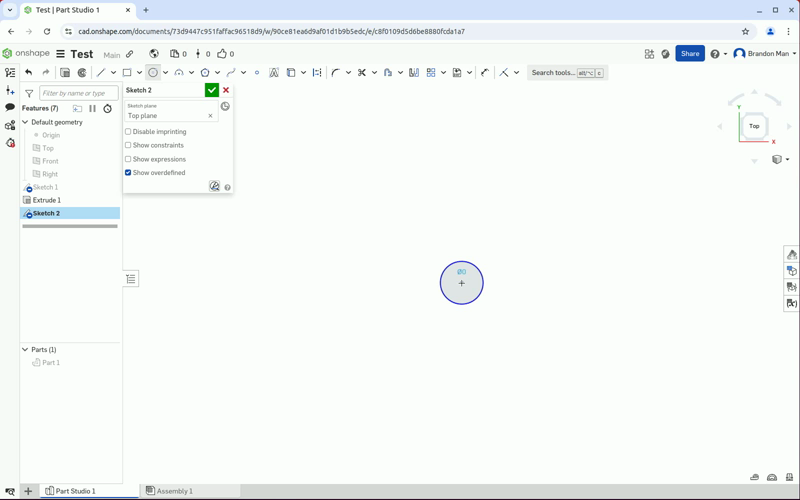
scroll(-6)
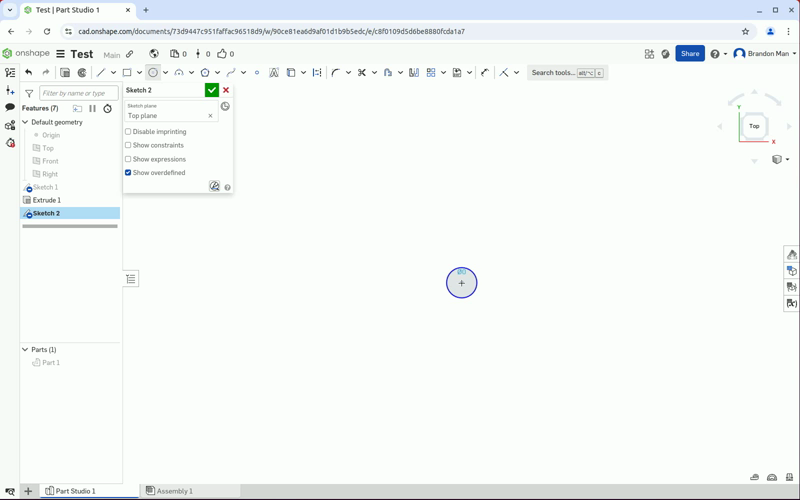
scroll(-6)
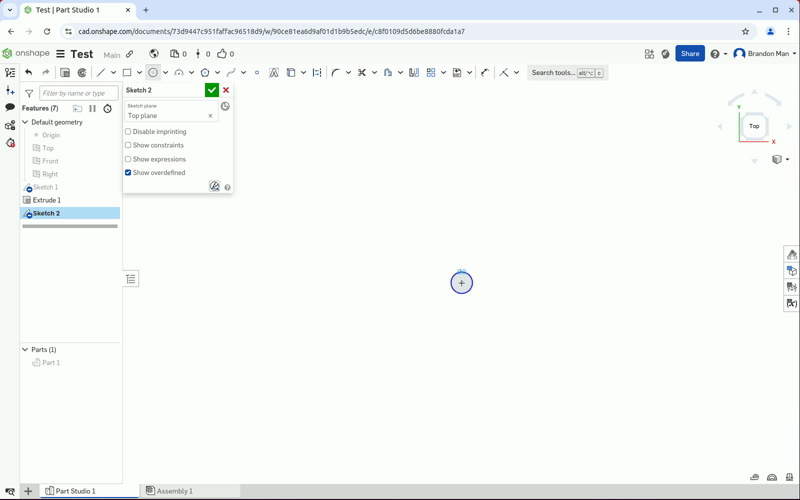
scroll(-6)
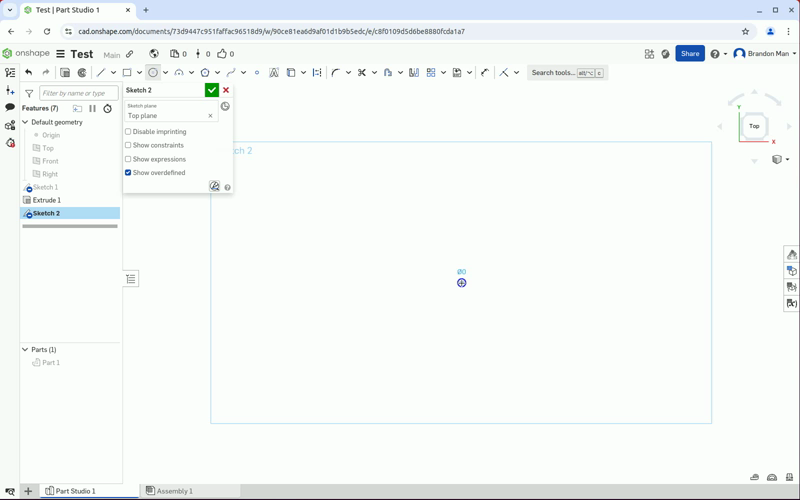
key_up(shift)
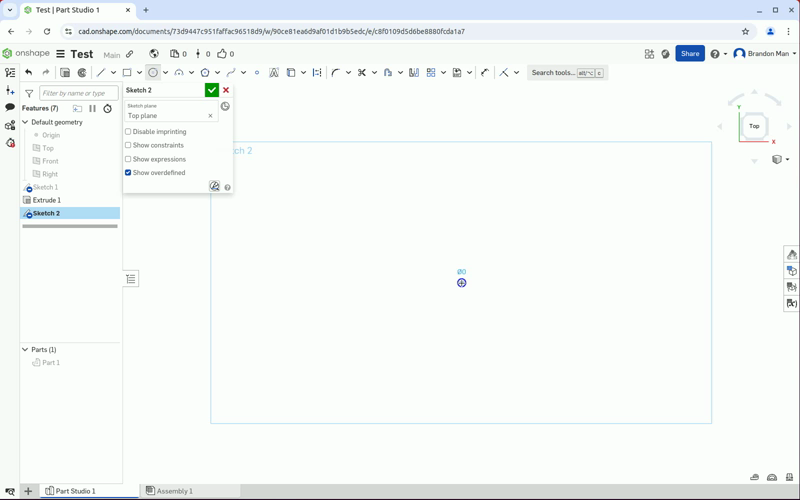
mouse_move(464, 282)
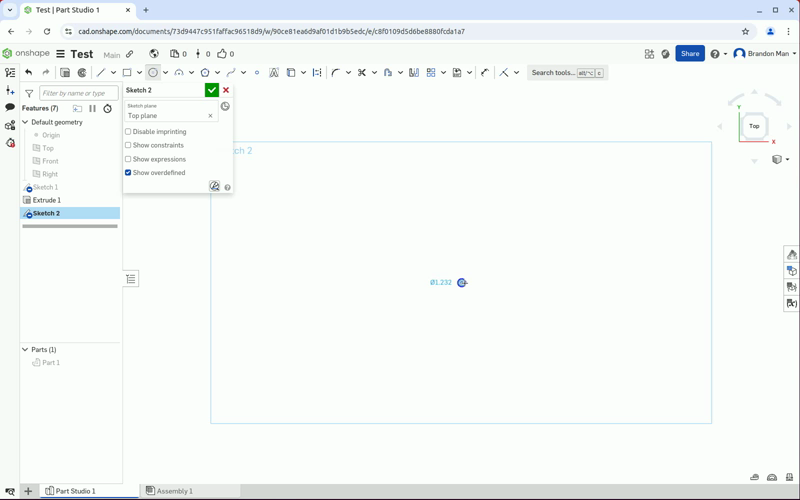
scroll(6)
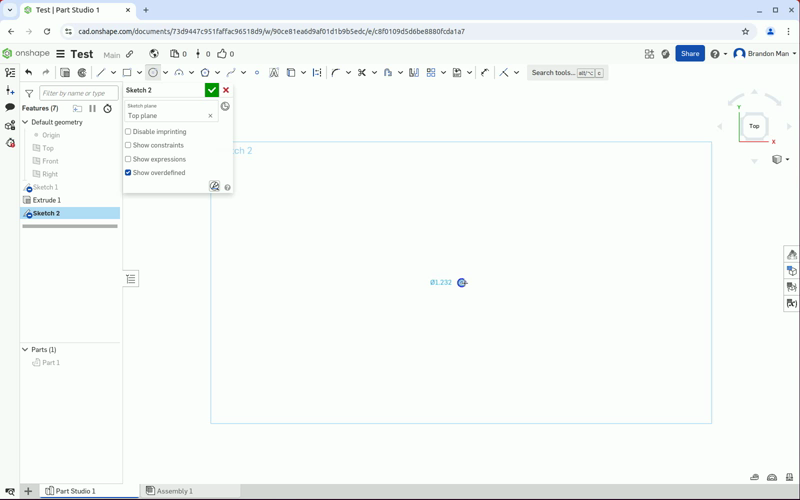
scroll(6)
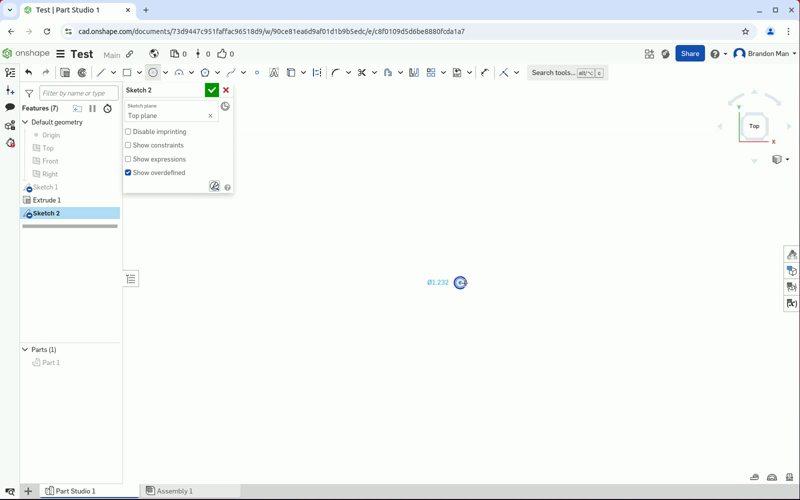
scroll(6)
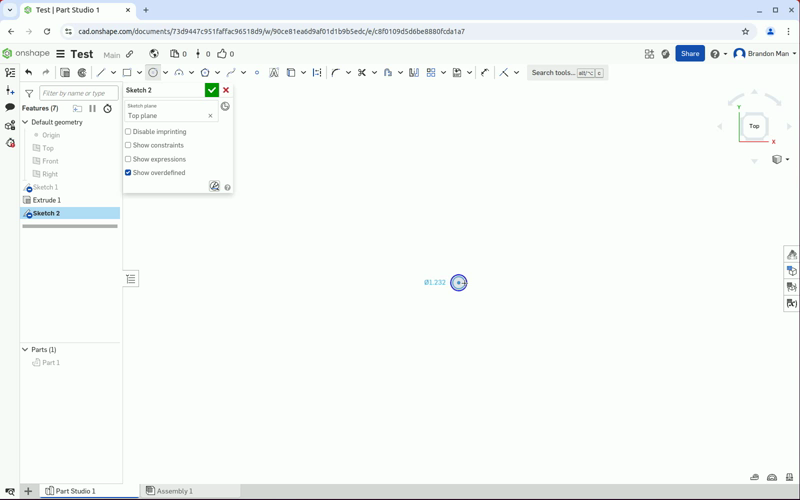
scroll(6)
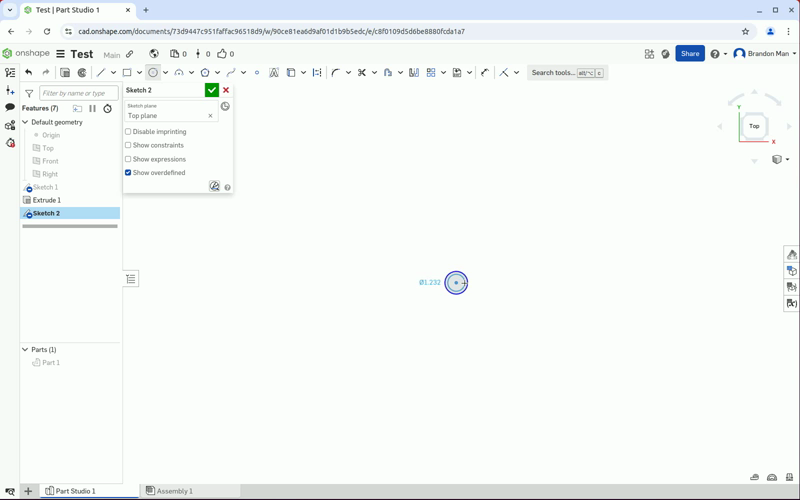
scroll(6)
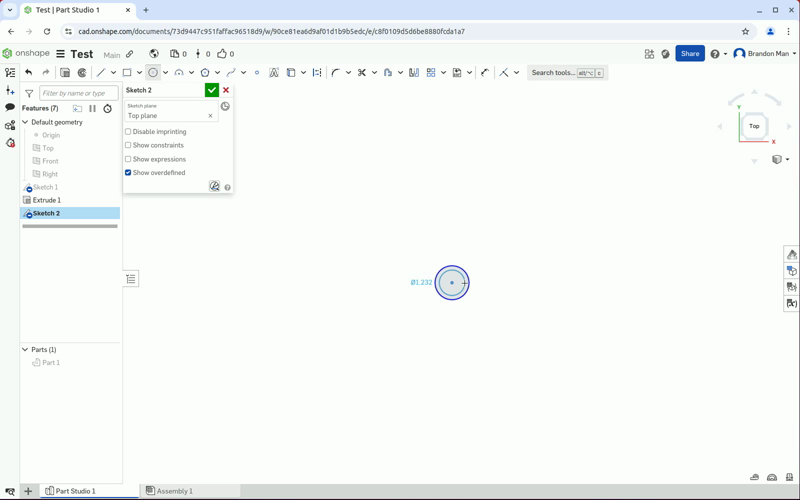
scroll(6)
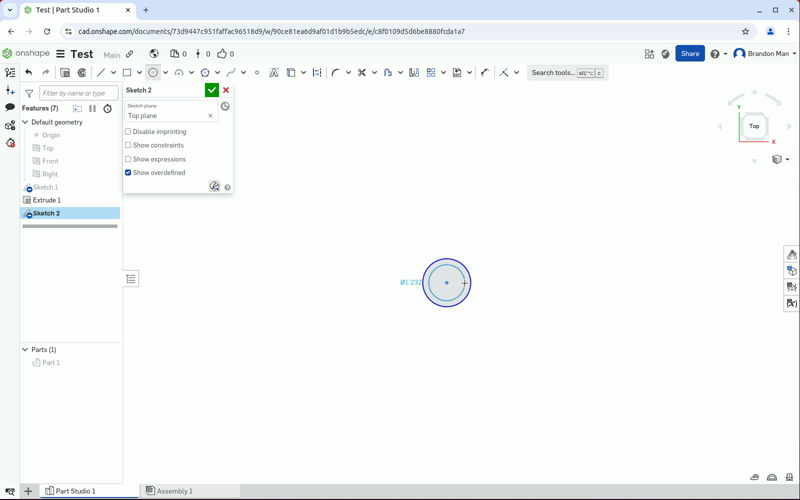
scroll(6)
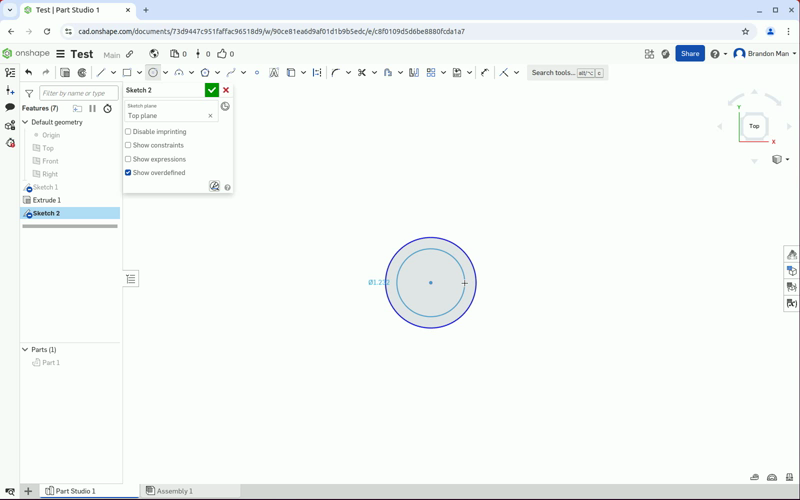
click(464, 282)
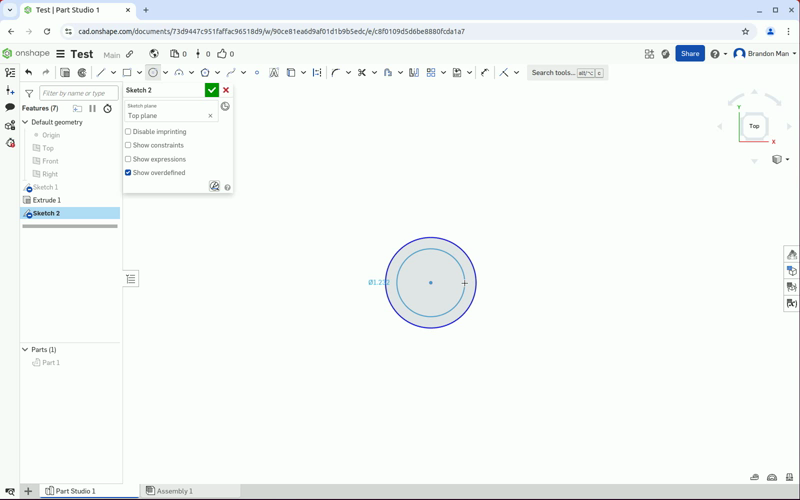
scroll(-6)
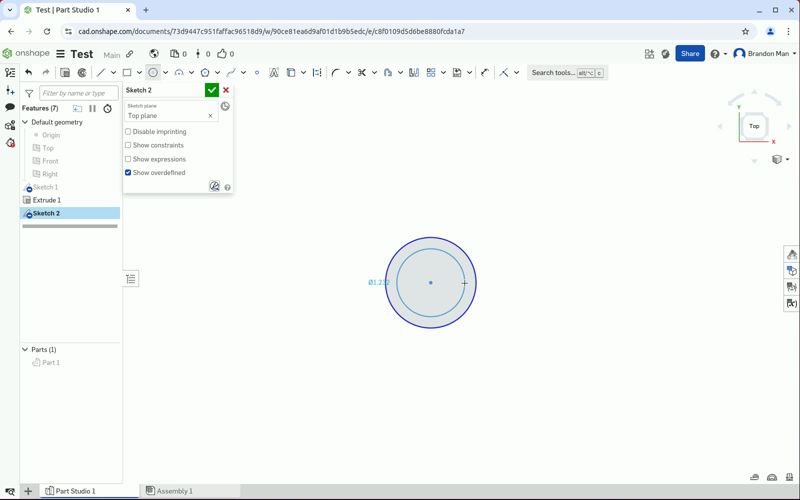
scroll(-6)
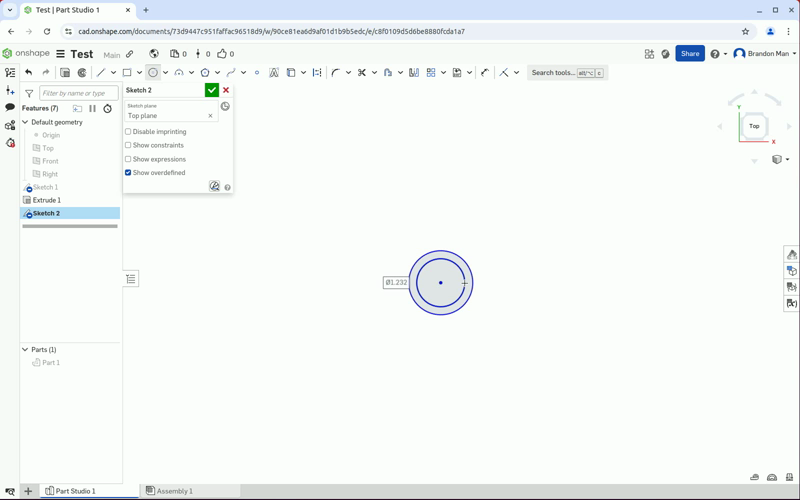
scroll(-6)
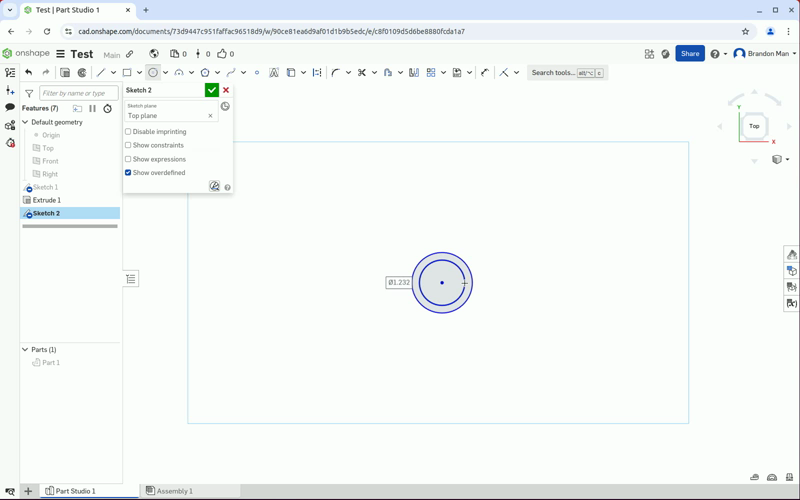
scroll(-6)
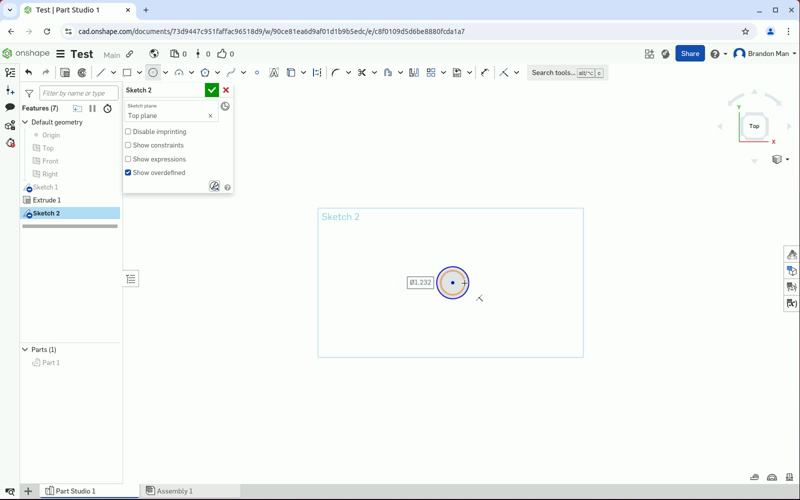
scroll(-6)
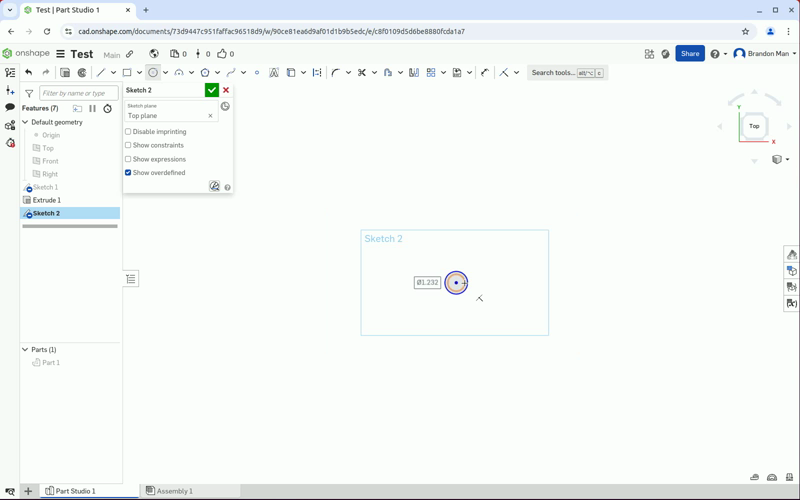
scroll(-6)
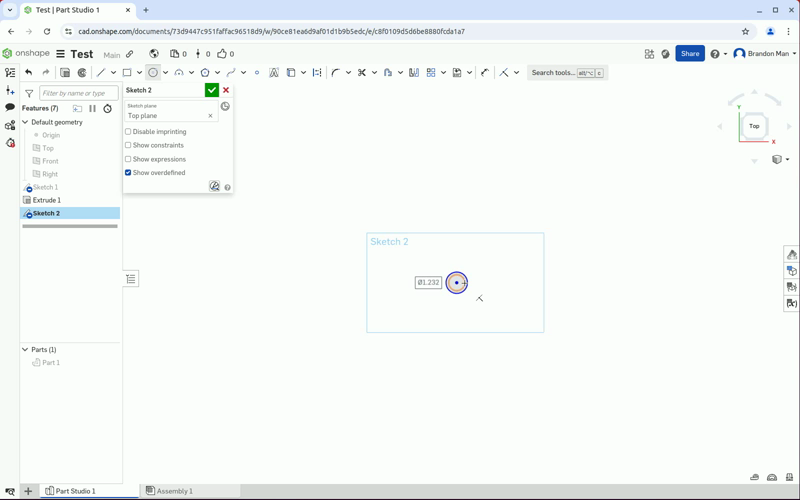
scroll(-6)
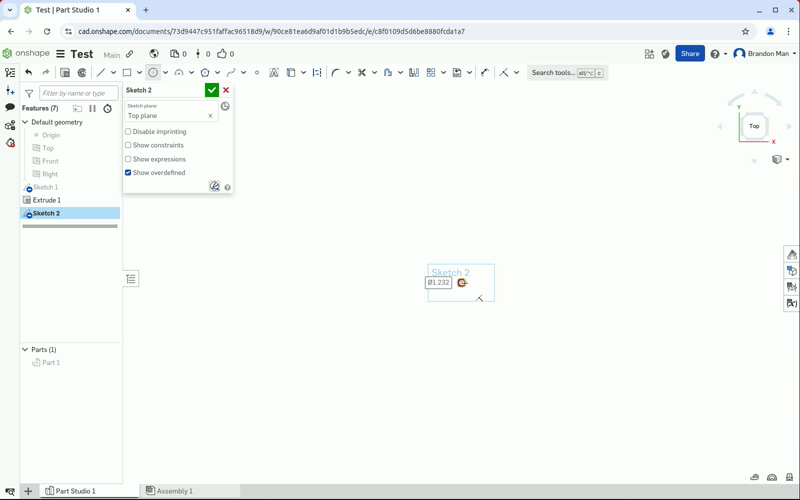
key(esc)
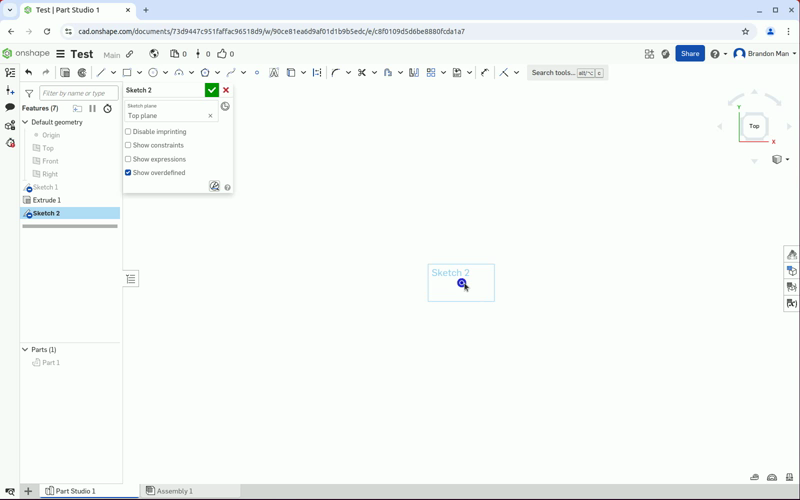
mouse_move(464, 281)
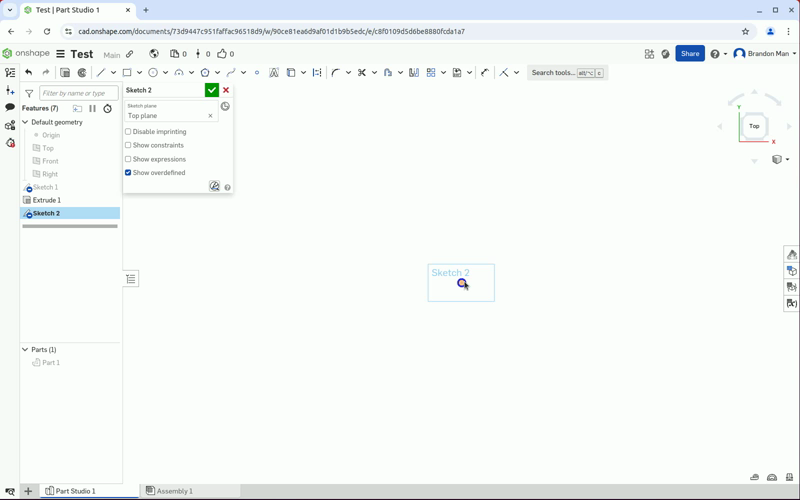
scroll(6)
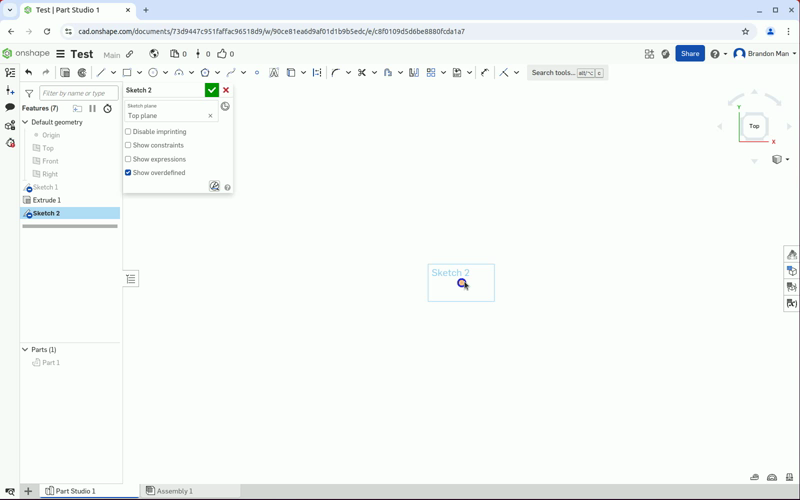
scroll(6)
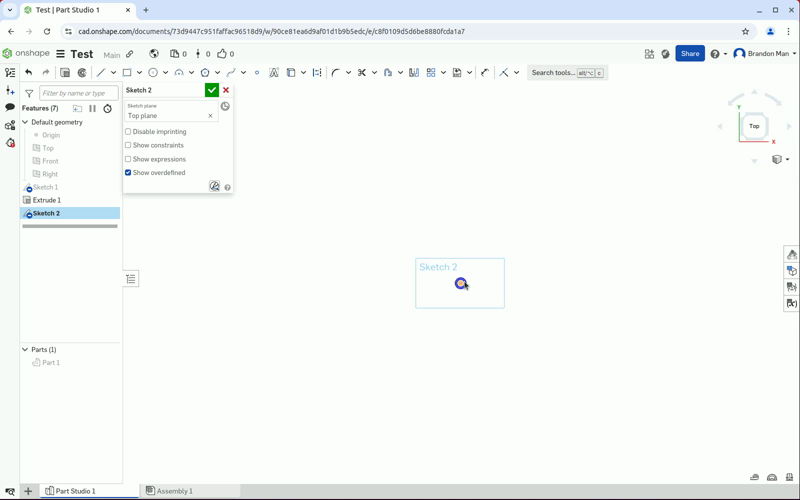
scroll(6)
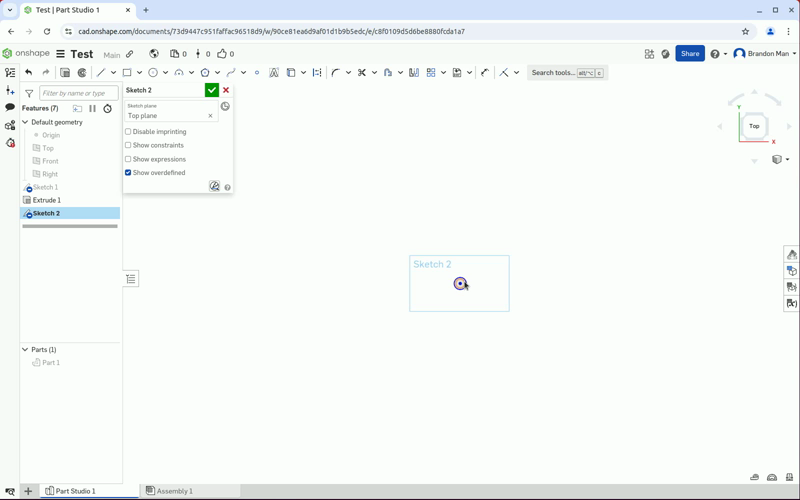
scroll(6)
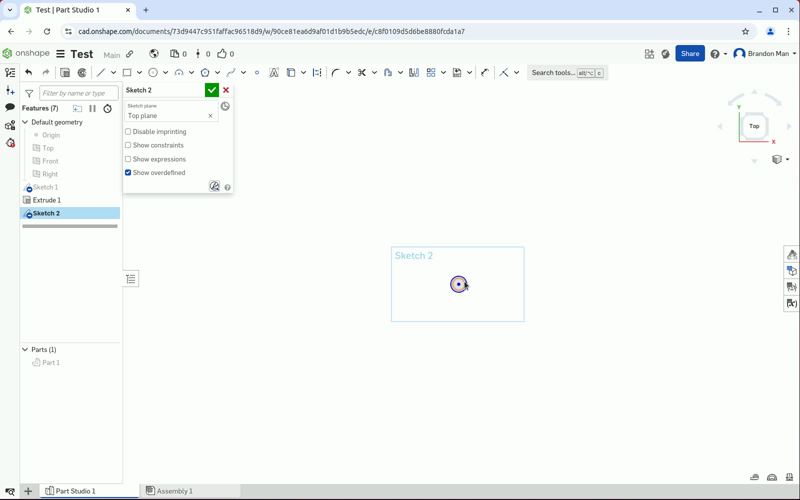
scroll(6)
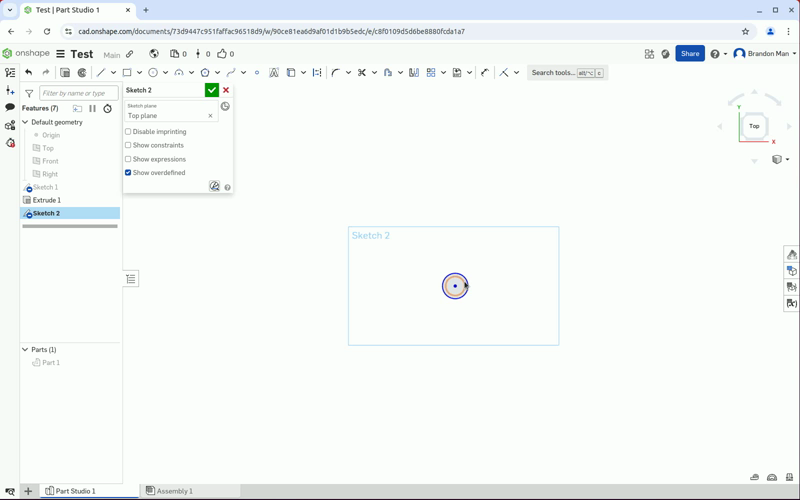
scroll(6)
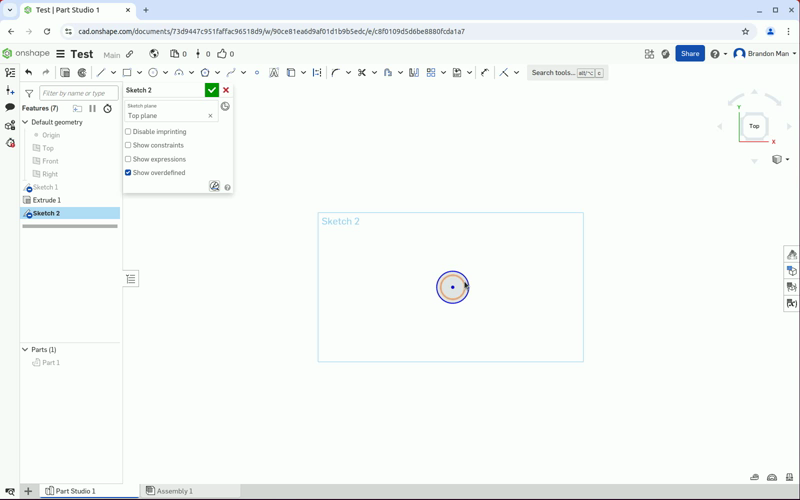
scroll(6)
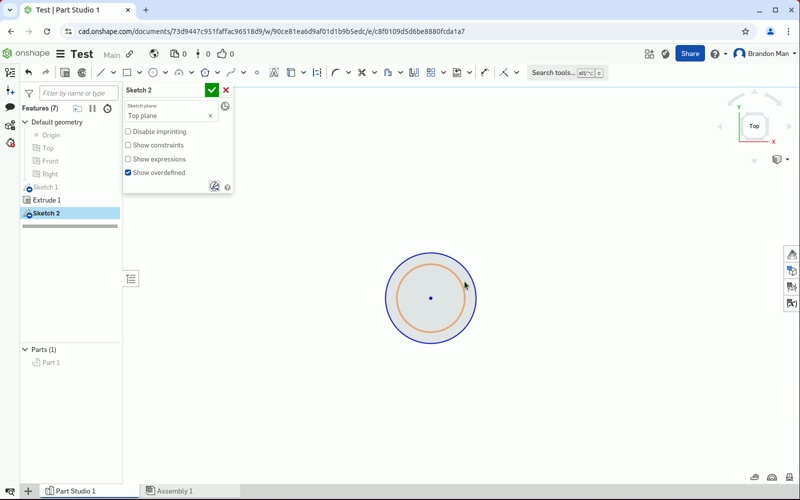
click(464, 281)
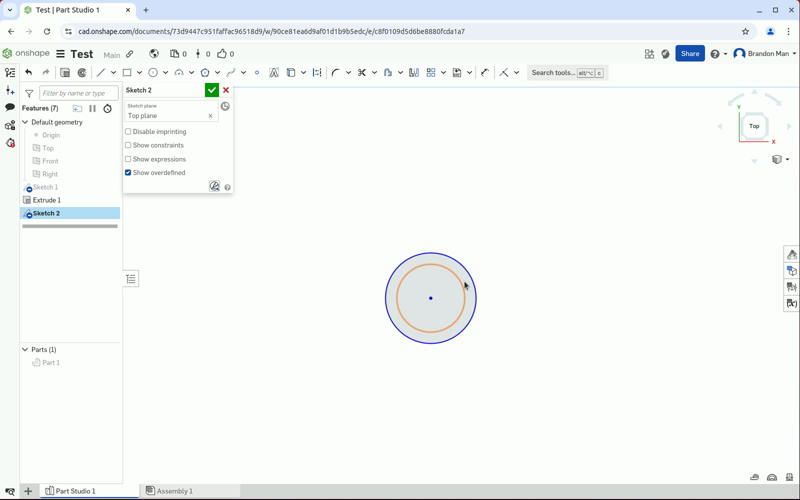
scroll(-6)
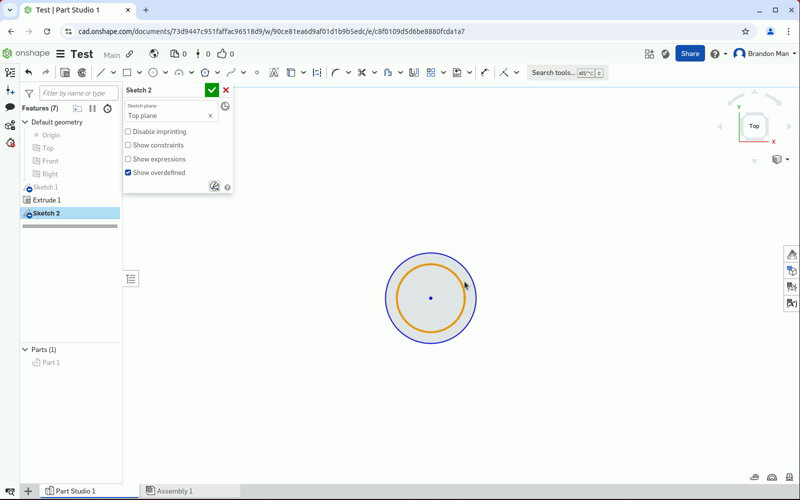
scroll(-6)
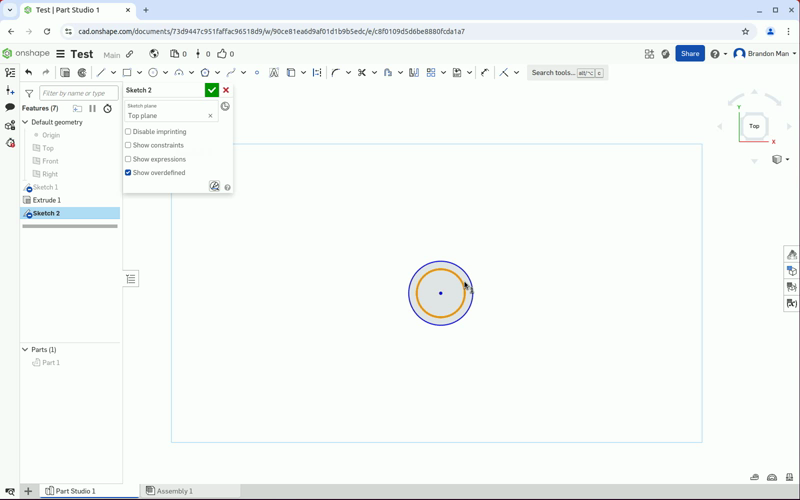
scroll(-6)
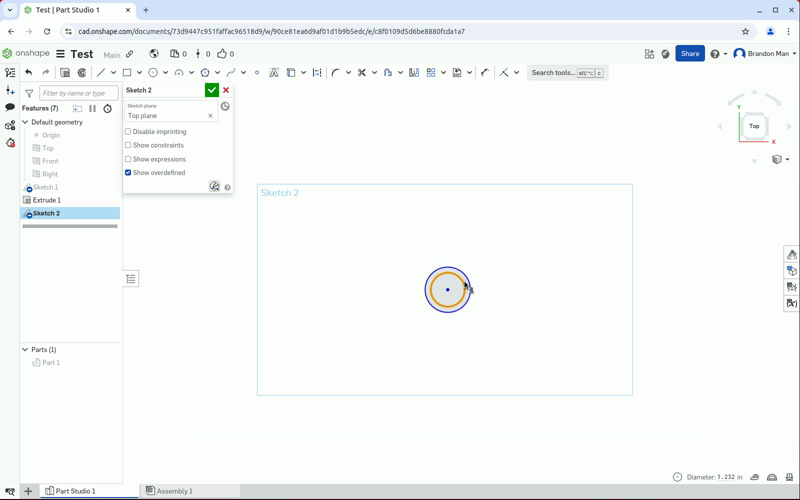
scroll(-6)
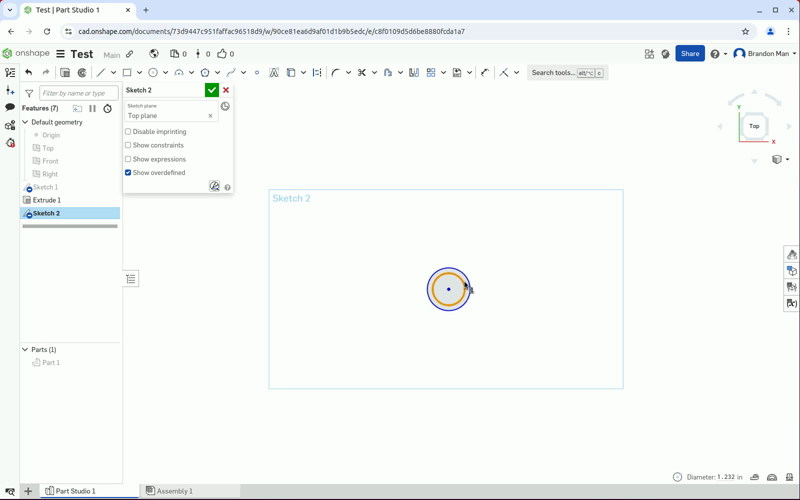
scroll(-6)
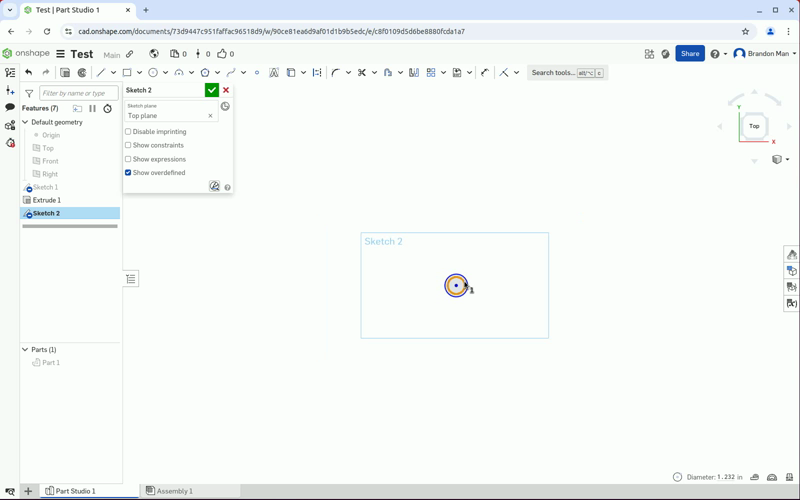
scroll(-6)
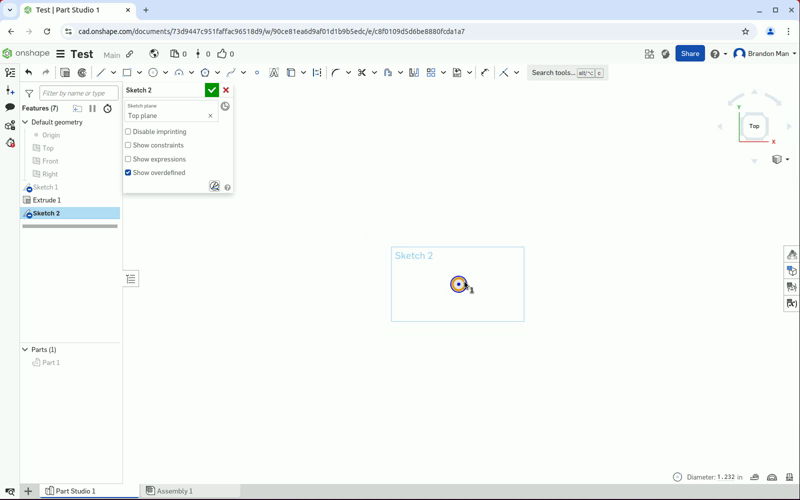
scroll(-6)
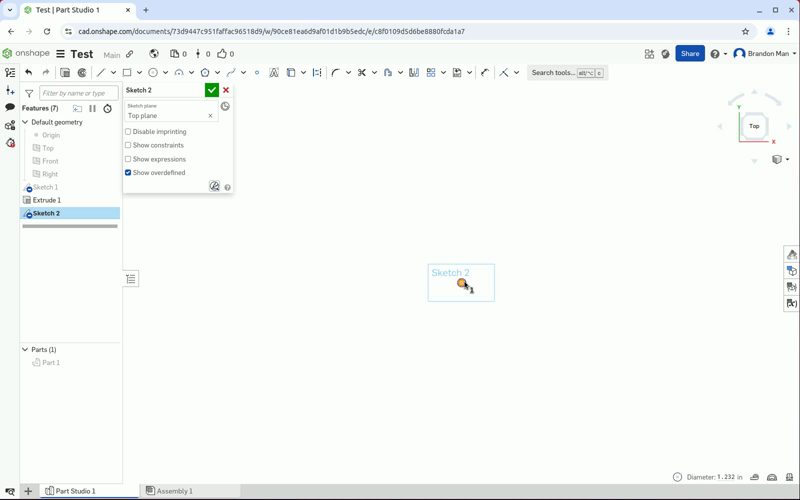
mouse_move(73, 352)
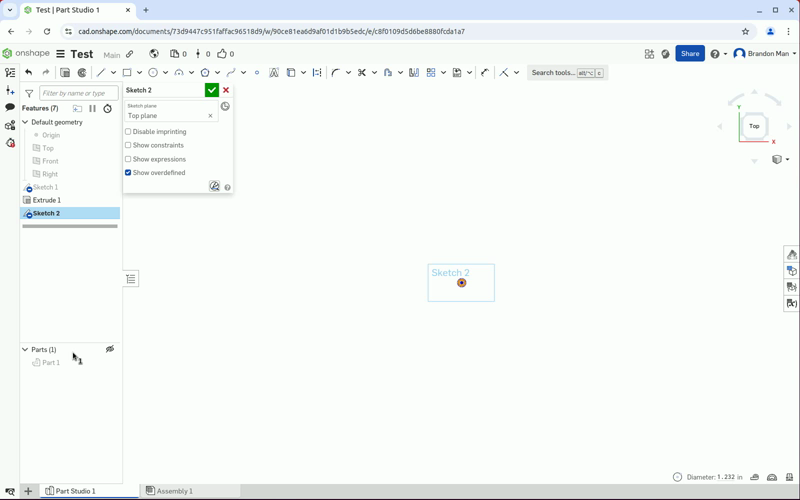
key(shift+y)
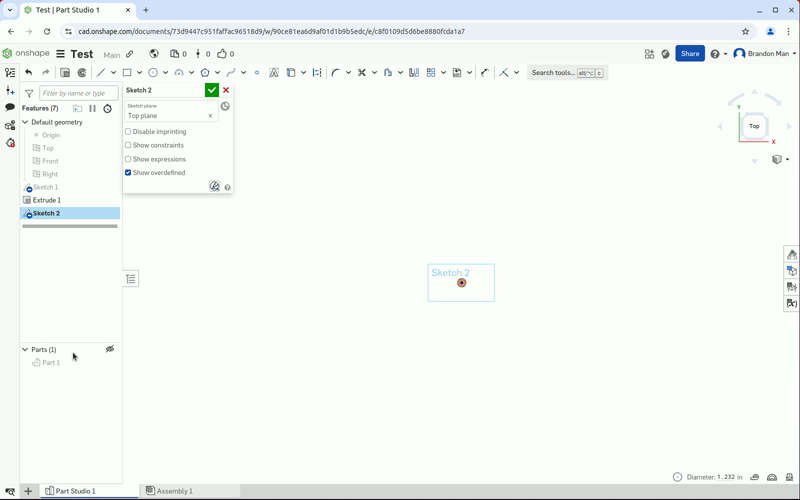
key(shift+e)
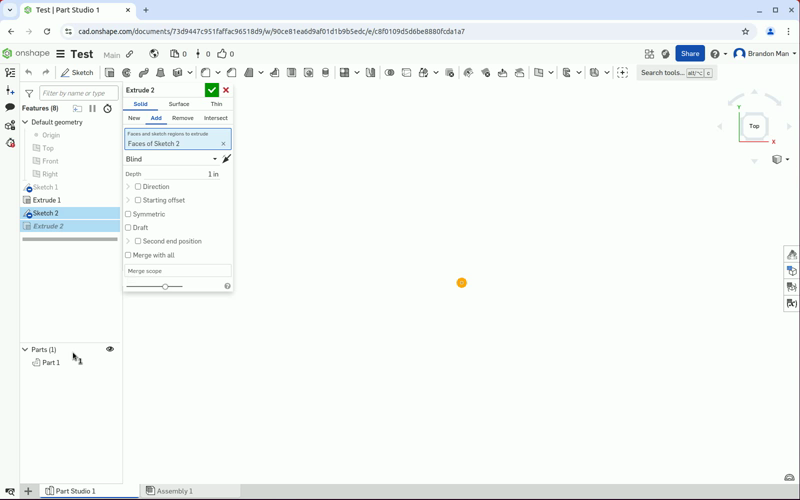
mouse_move(143, 106)
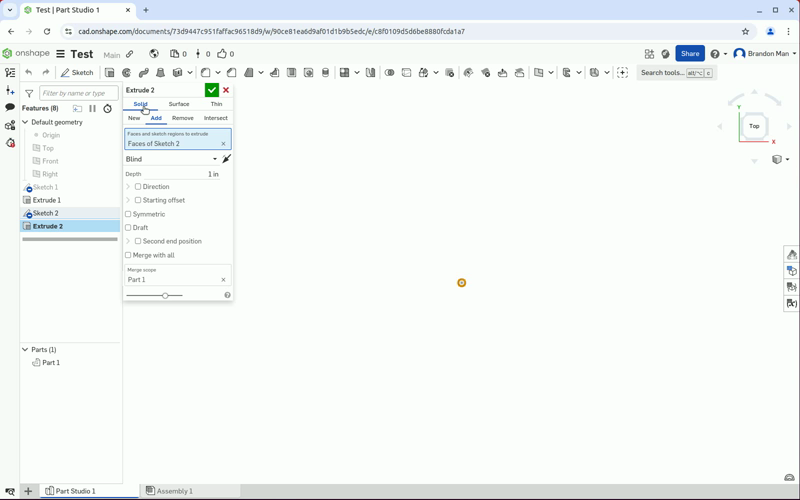
click(143, 106)
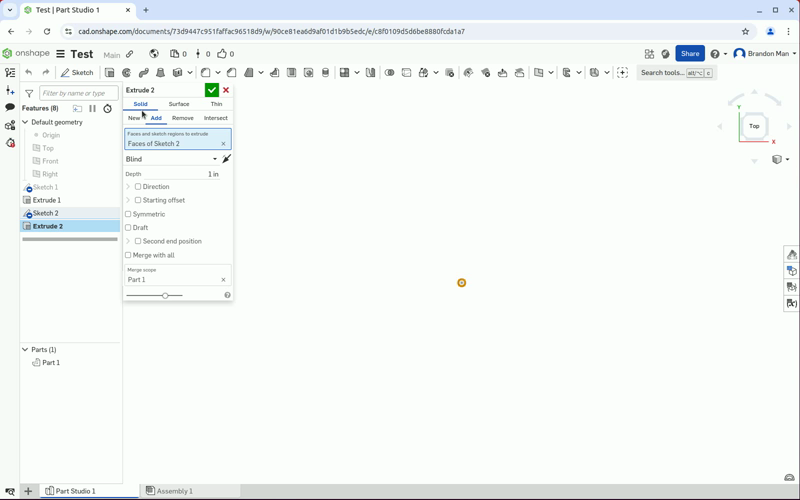
mouse_move(137, 120)
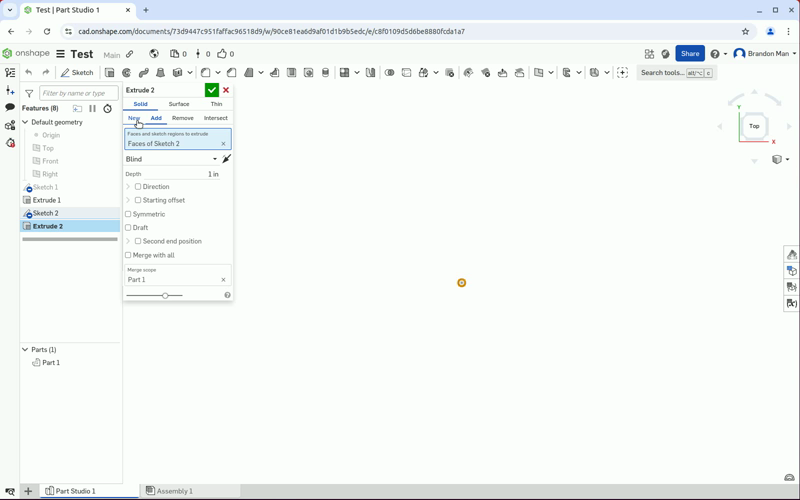
click(137, 120)
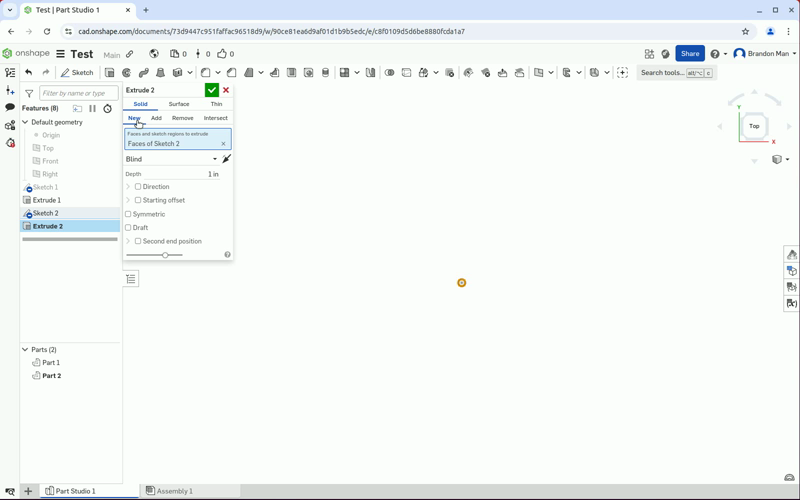
key(tab, 4)
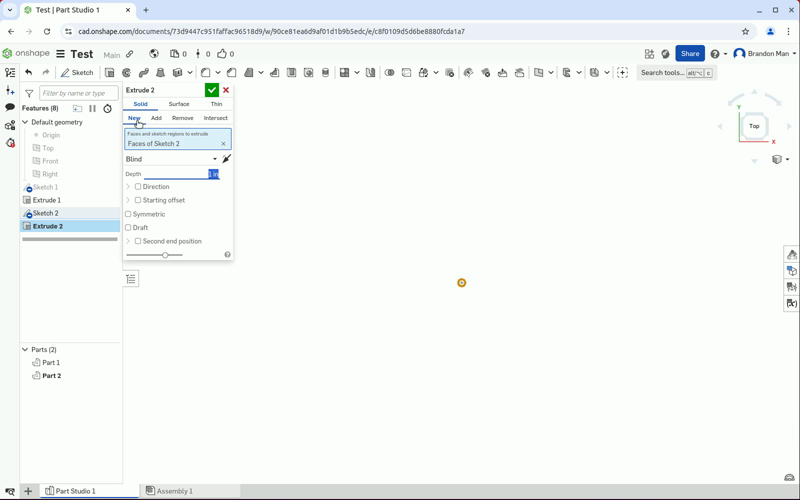
text(-20.701)
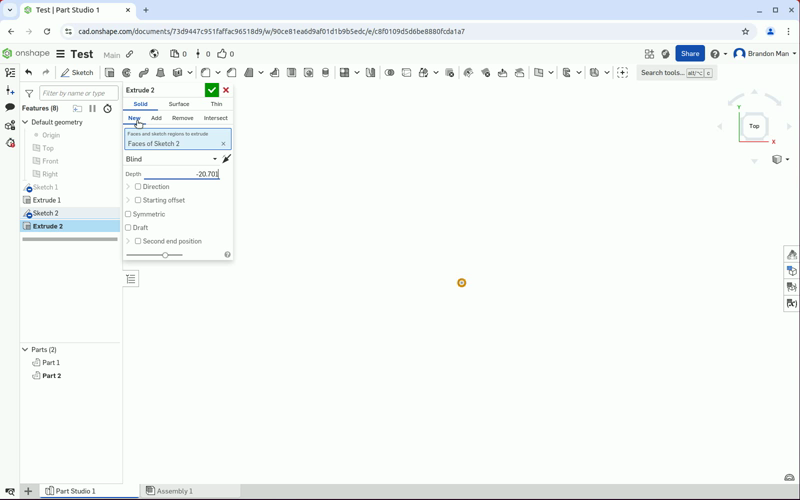
key(enter)
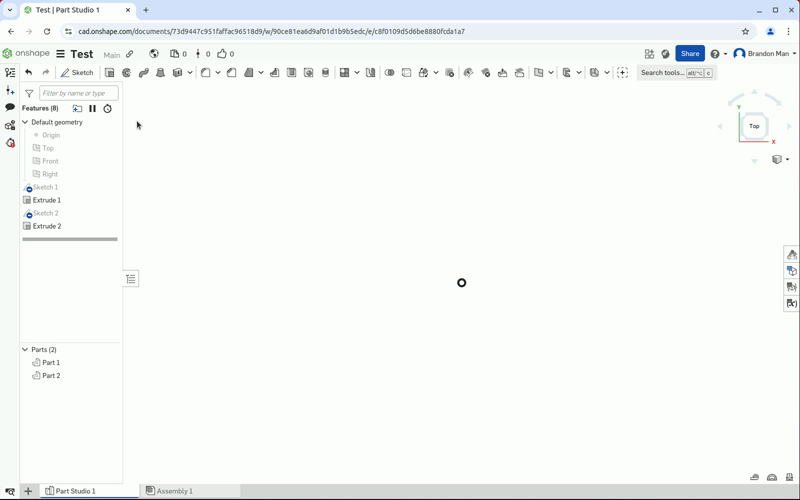
key(shift+h)
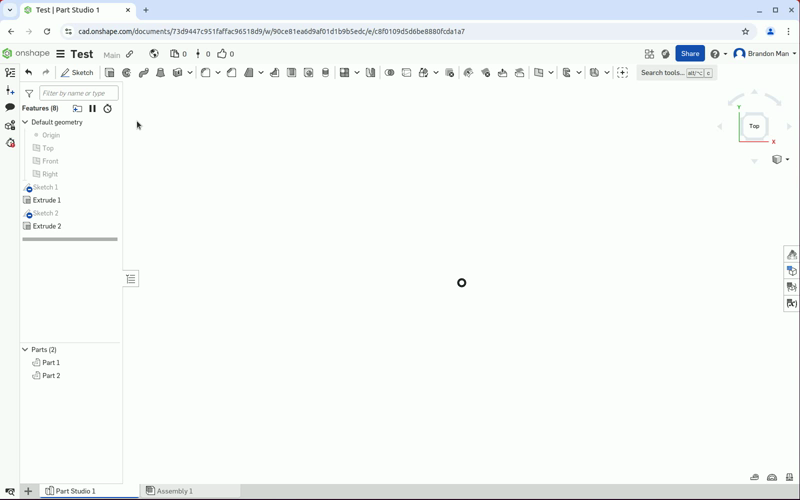
key(shift+h)
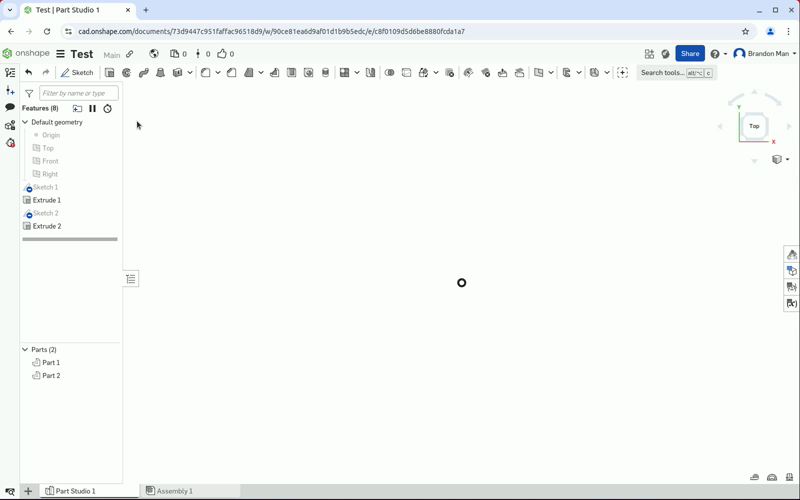
mouse_move(73, 189)
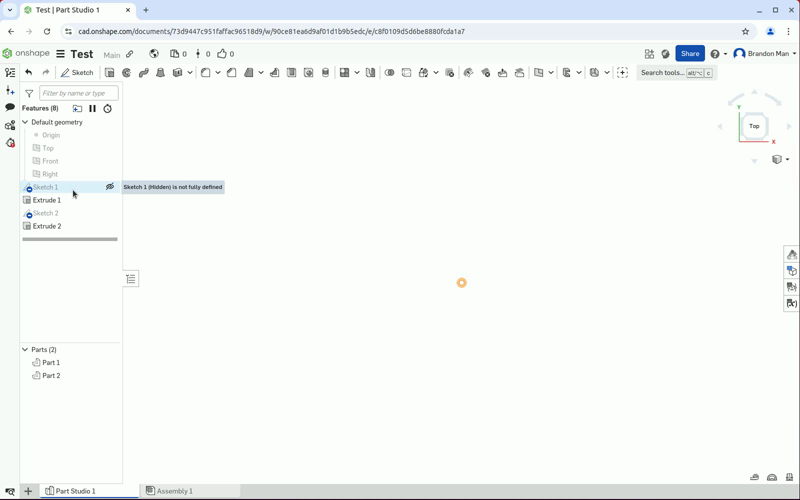
click(73, 189)
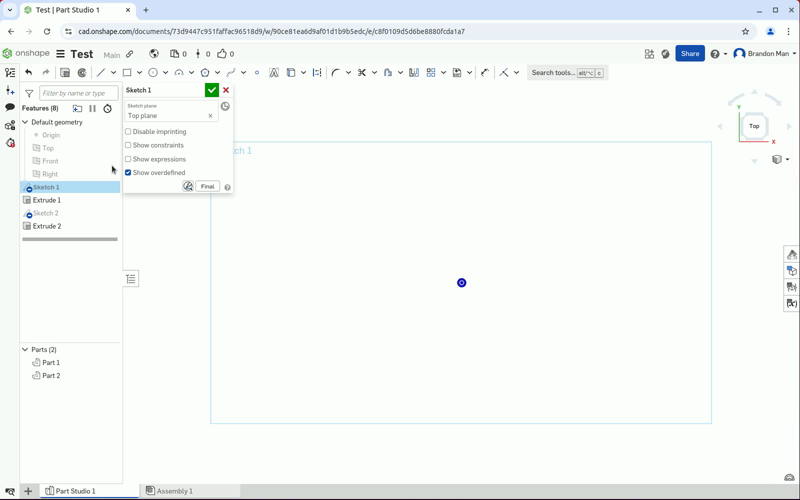
mouse_move(229, 92)
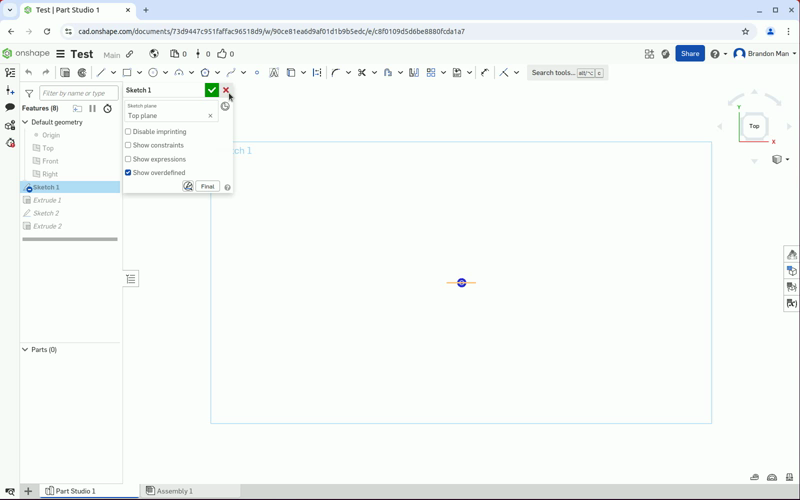
click(229, 92)
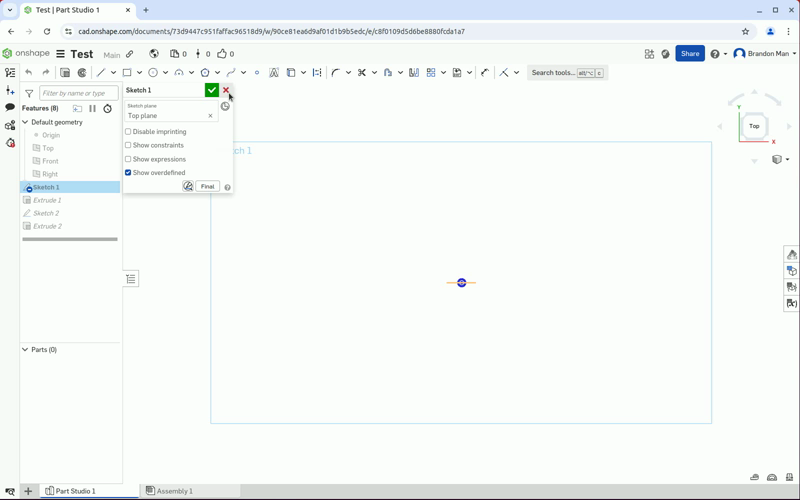
key(shift+s)
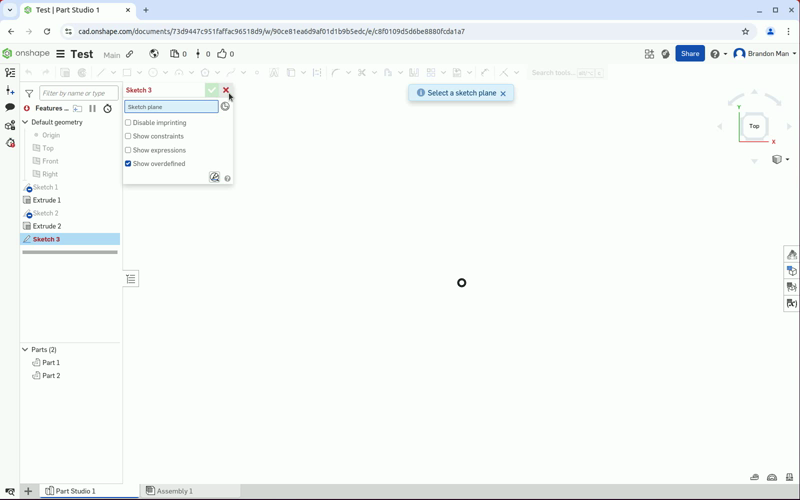
mouse_move(73, 150)
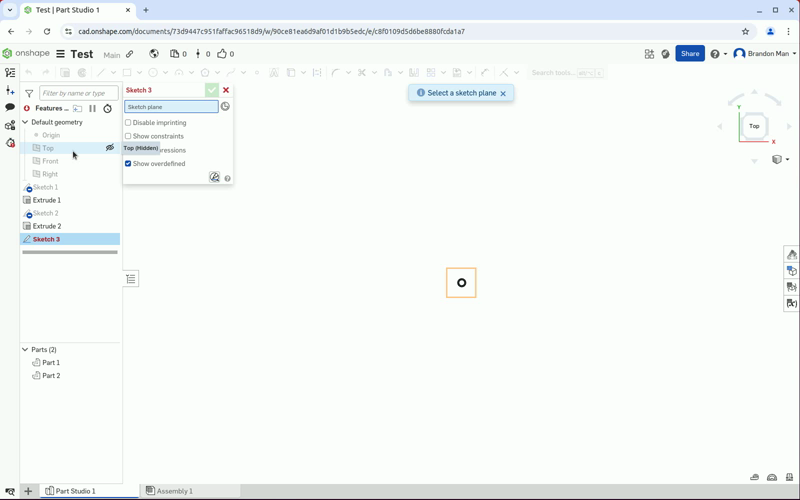
click(73, 150)
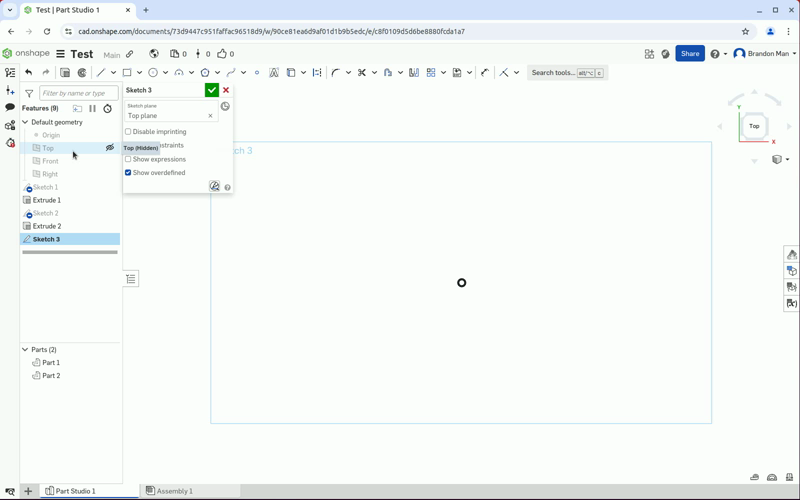
mouse_move(73, 352)
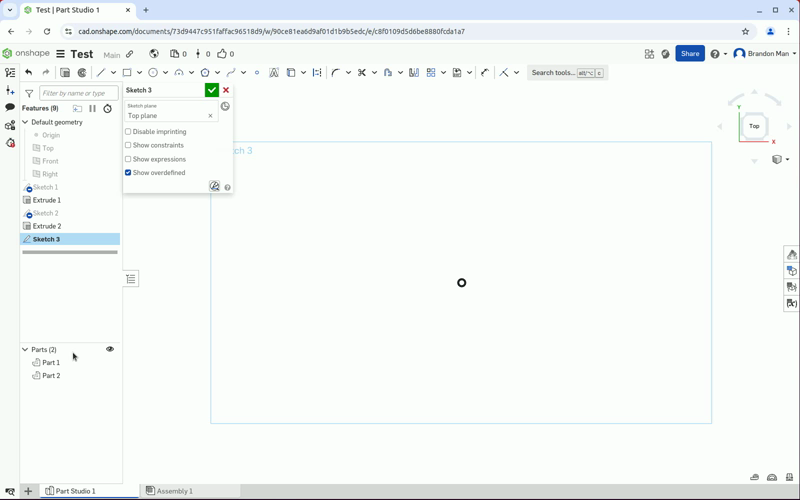
key(y)
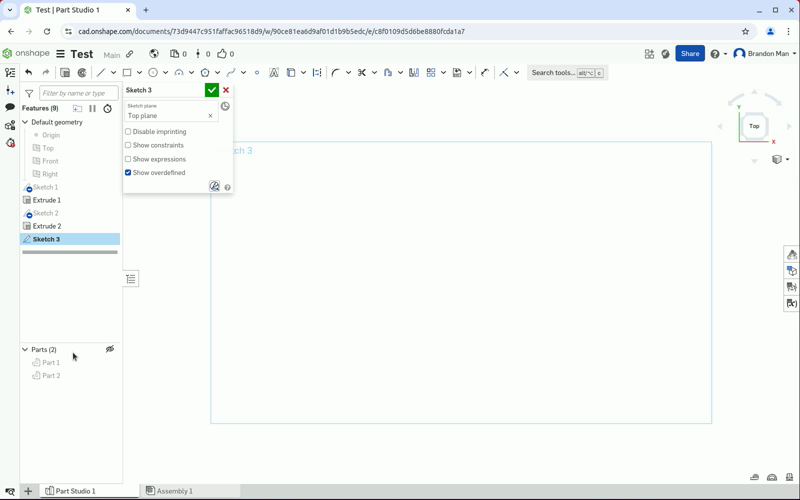
key(c)
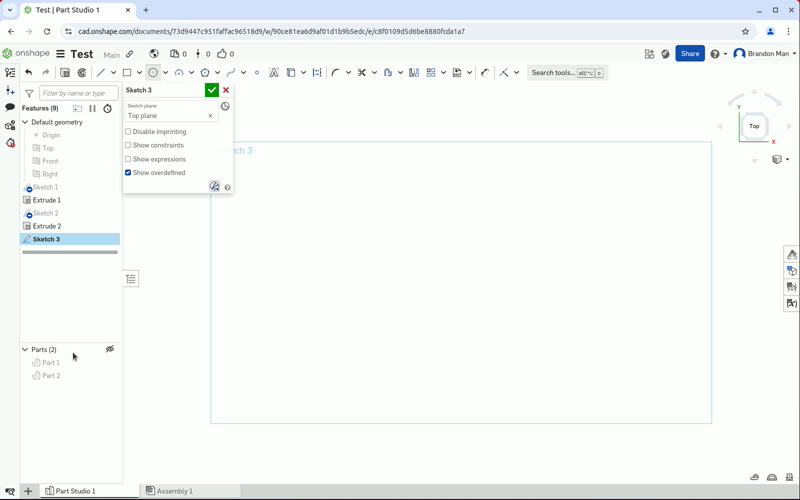
key_down(shift)
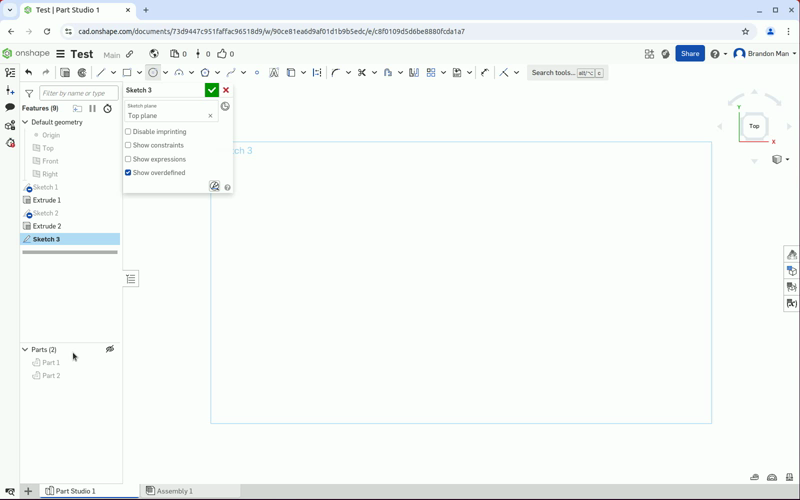
mouse_move(461, 282)
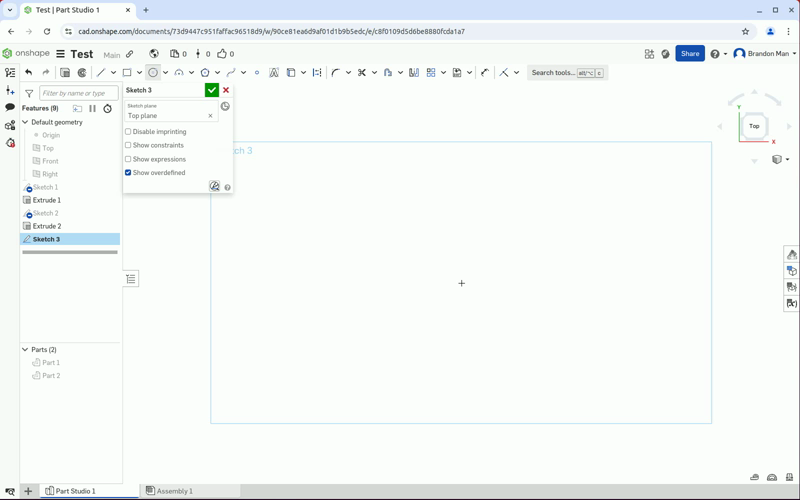
click(461, 282)
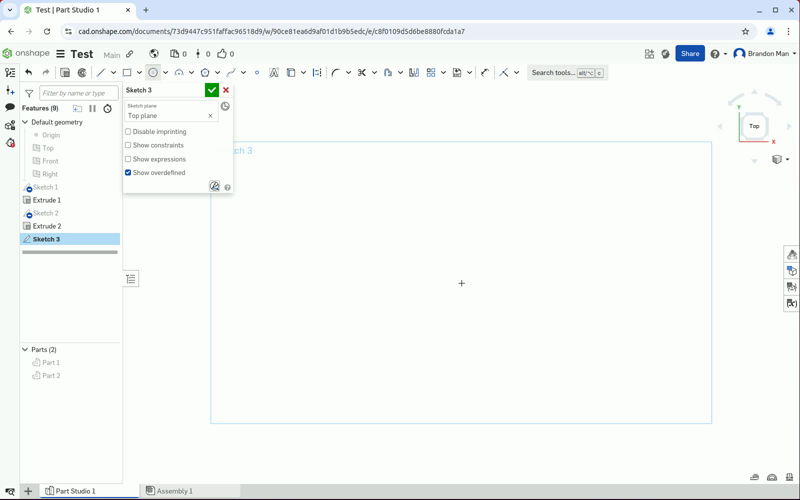
key_up(shift)
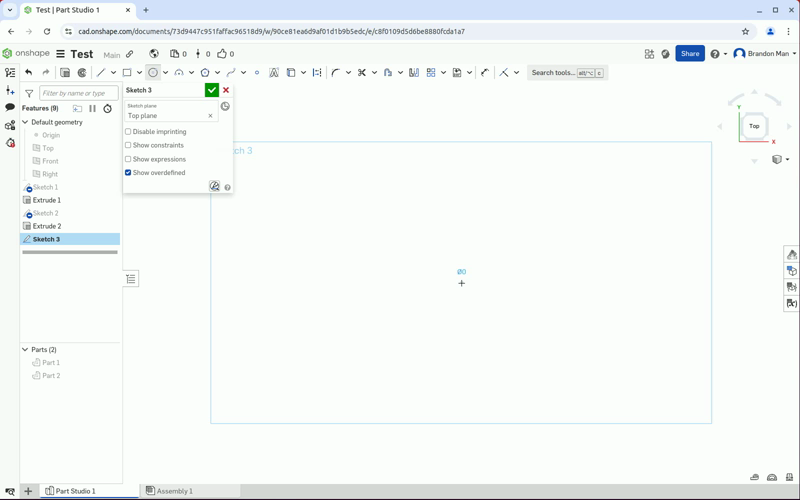
mouse_move(465, 282)
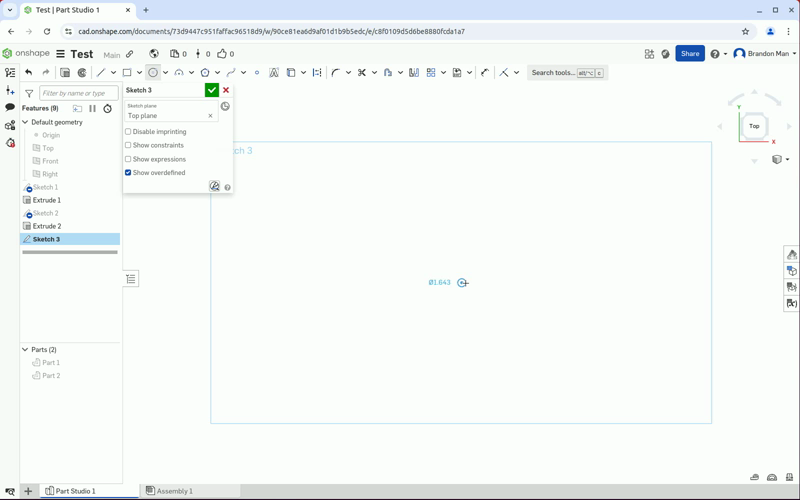
click(465, 282)
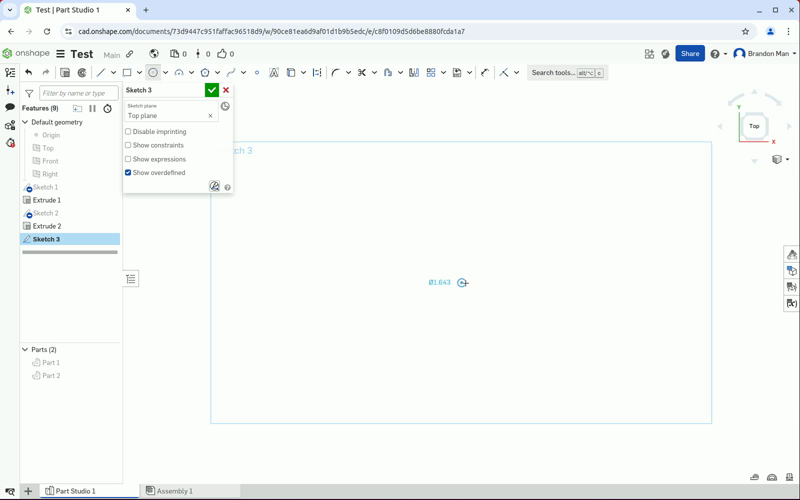
key(esc)
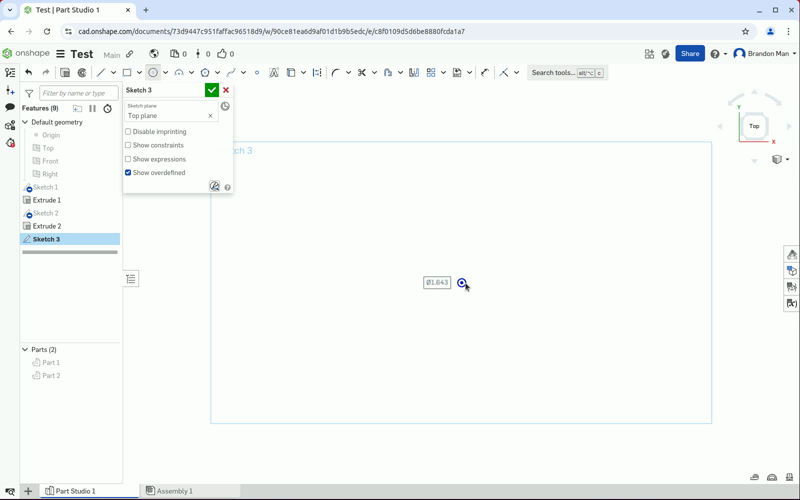
key(c)
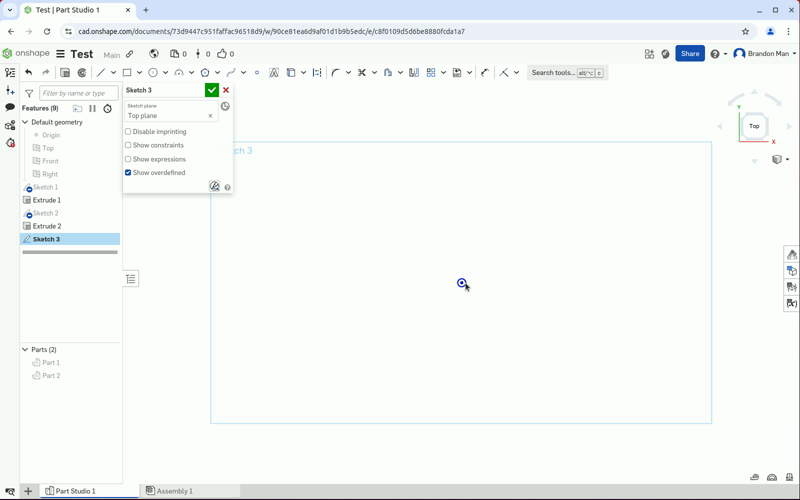
key_down(shift)
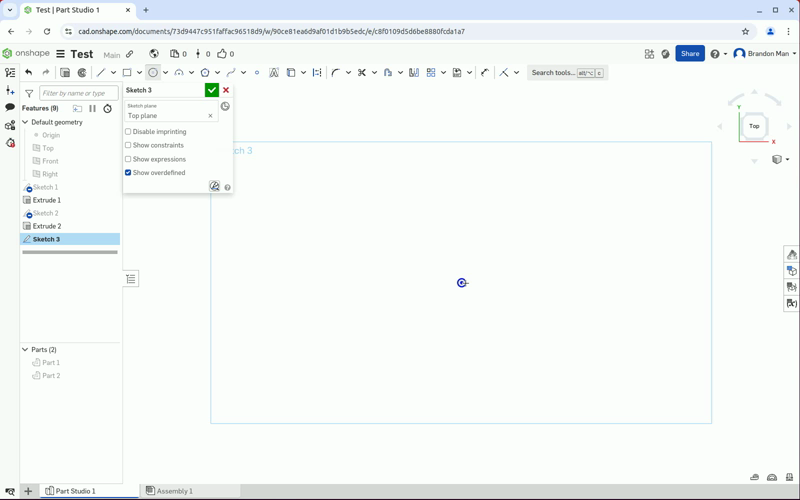
mouse_move(461, 282)
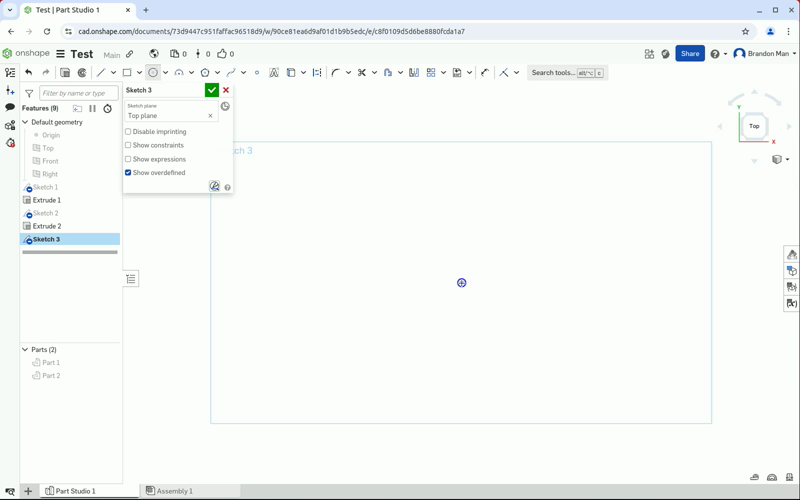
scroll(6)
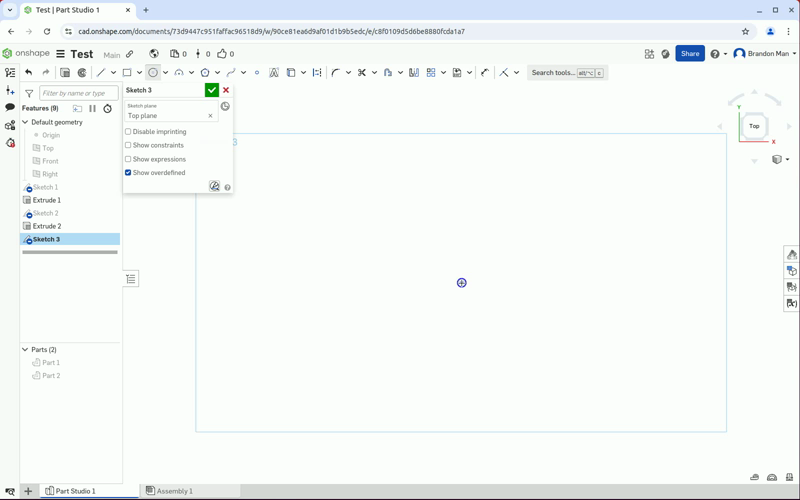
scroll(6)
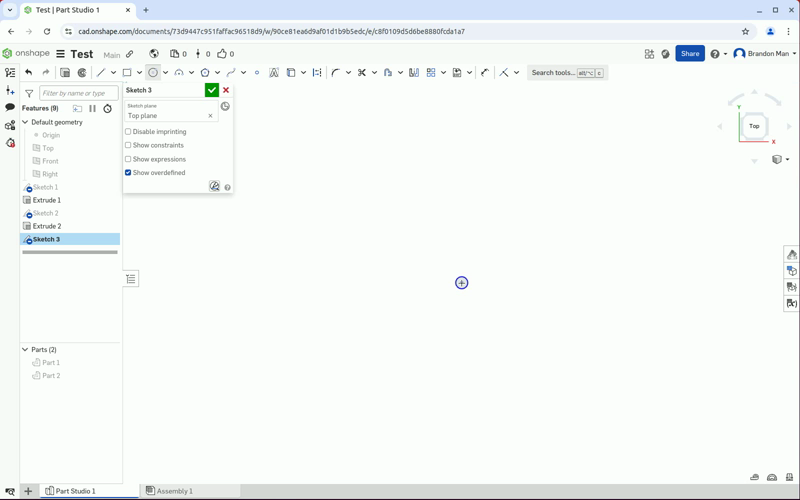
scroll(6)
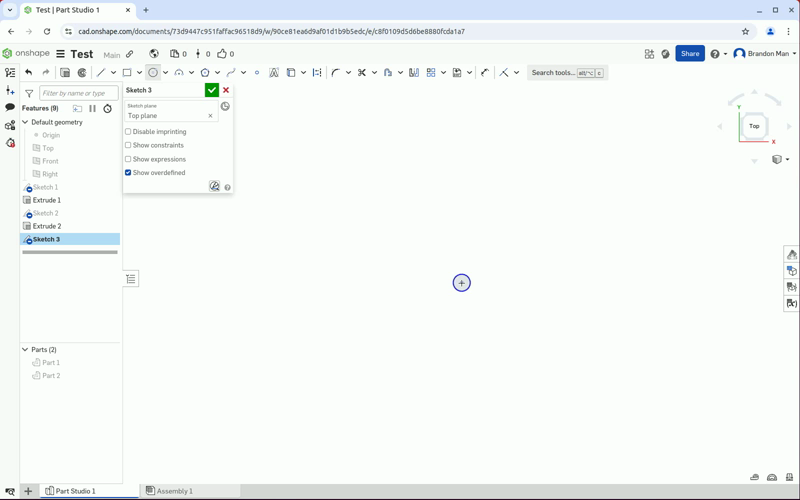
scroll(6)
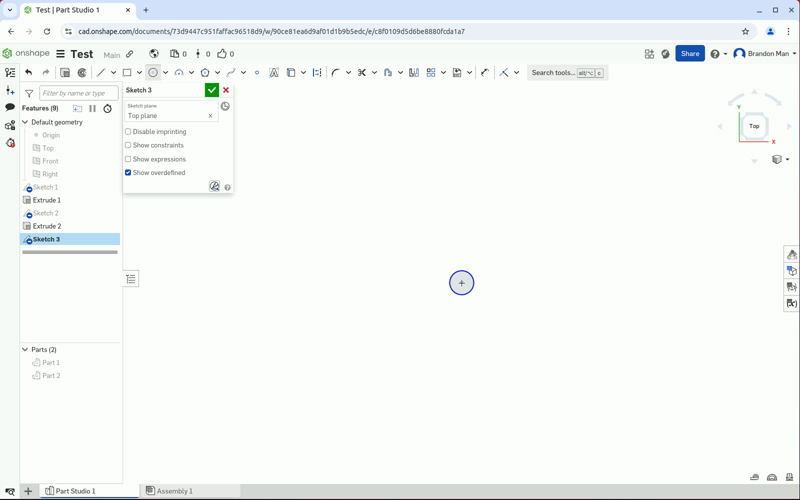
scroll(6)
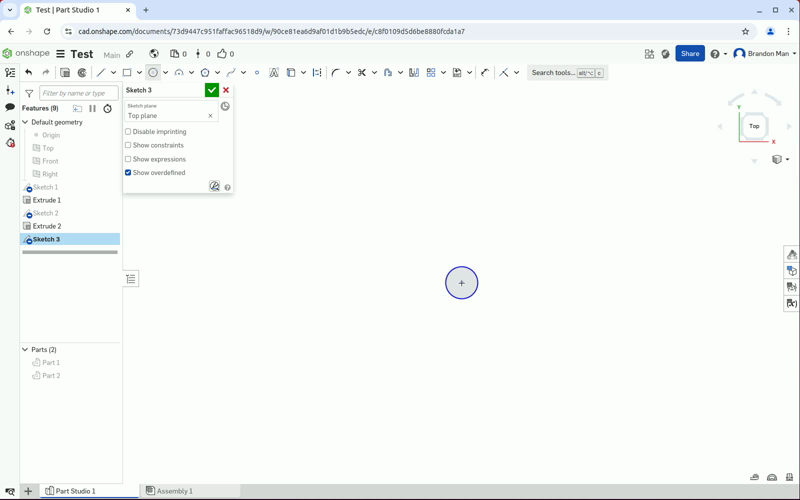
scroll(6)
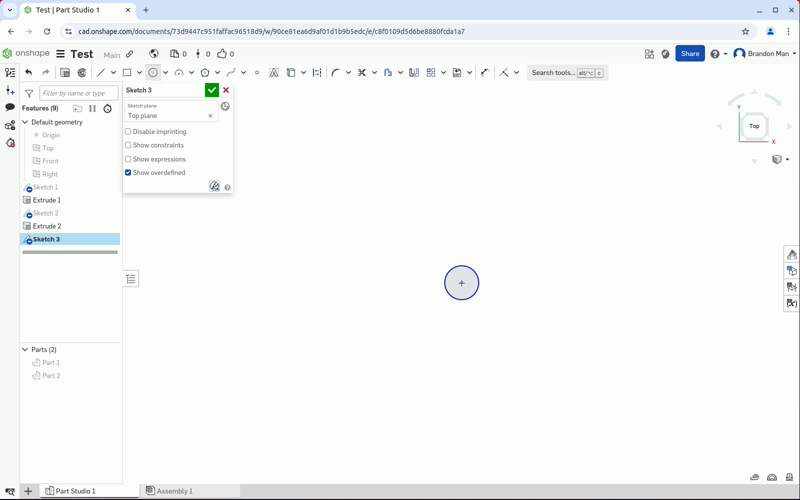
scroll(6)
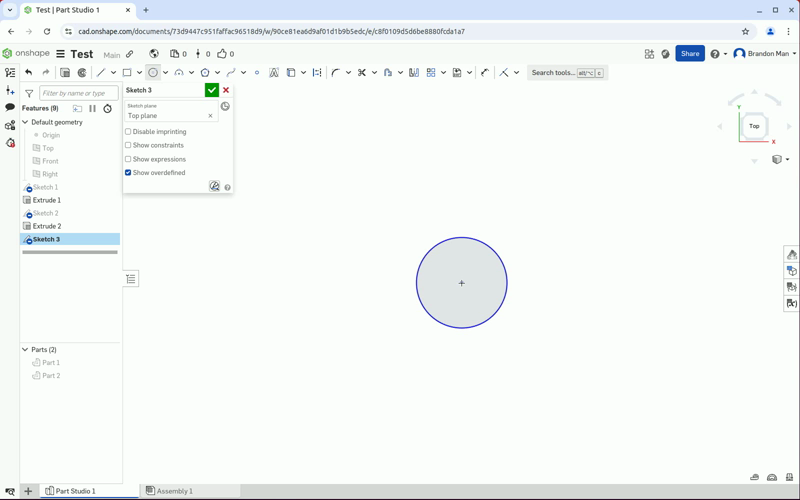
click(461, 282)
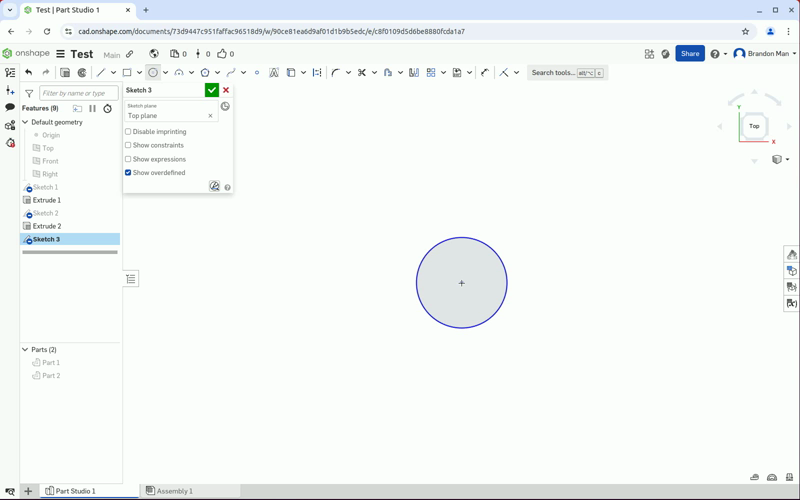
scroll(-6)
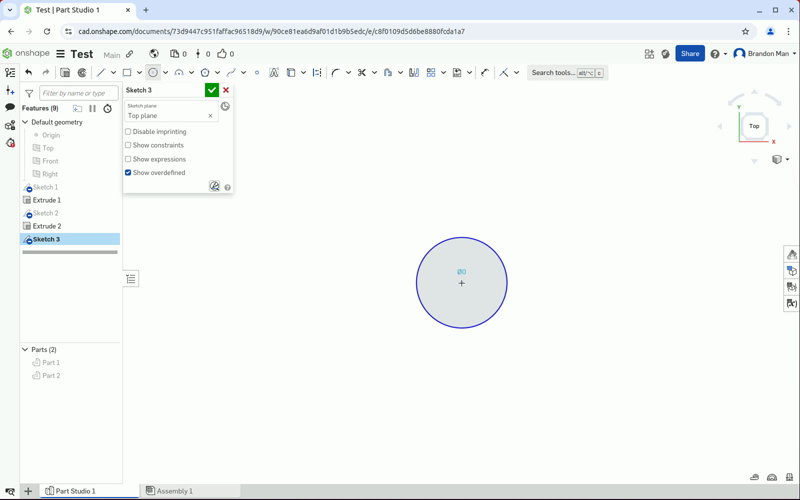
scroll(-6)
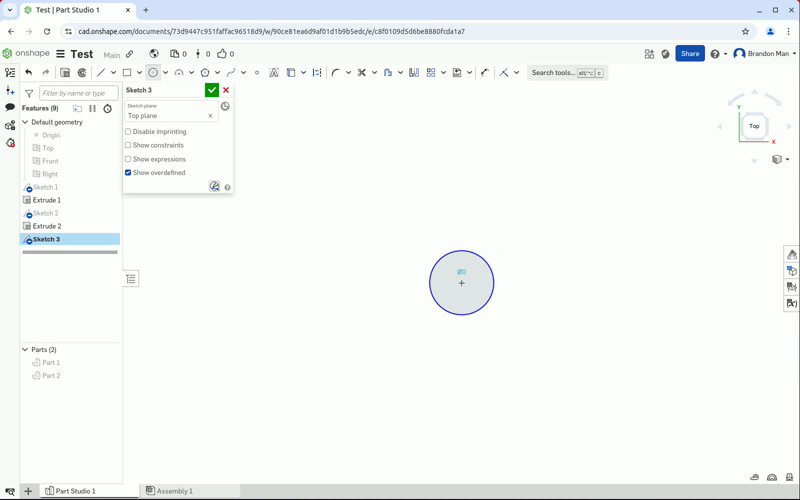
scroll(-6)
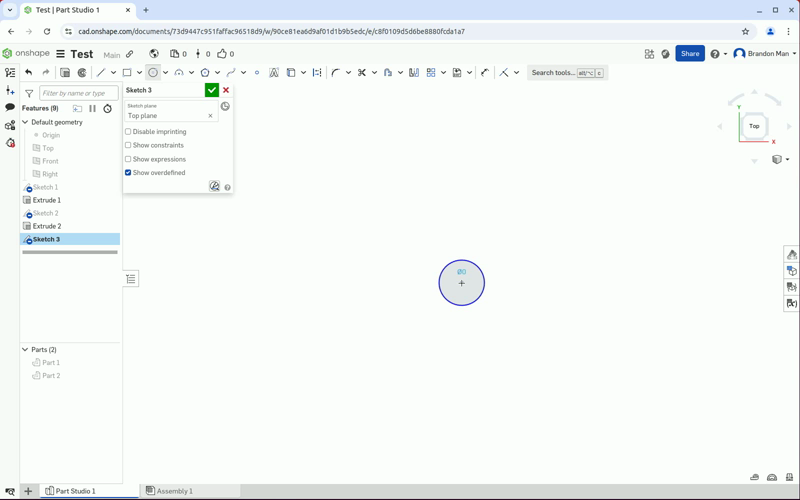
scroll(-6)
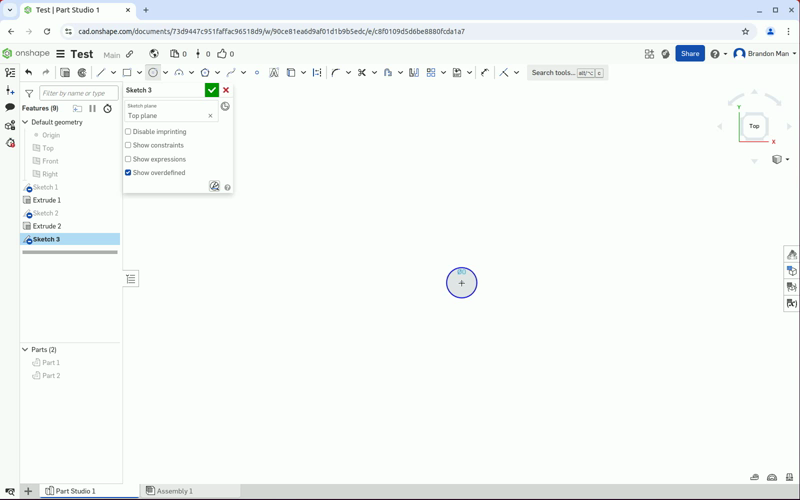
scroll(-6)
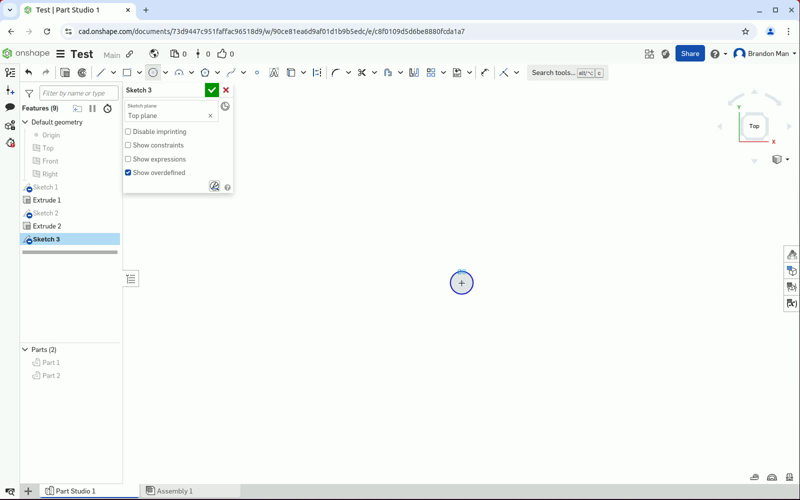
scroll(-6)
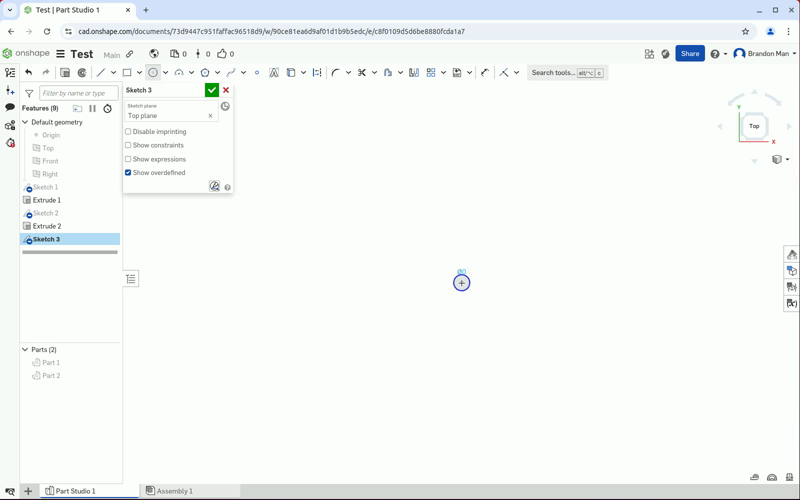
scroll(-6)
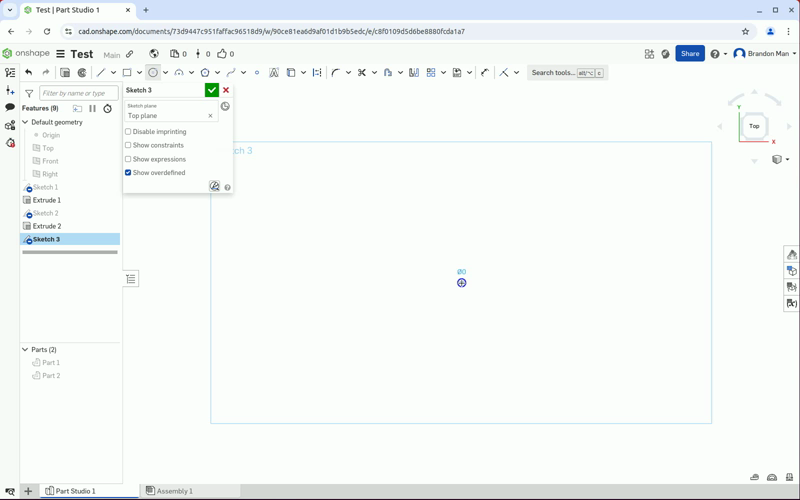
key_up(shift)
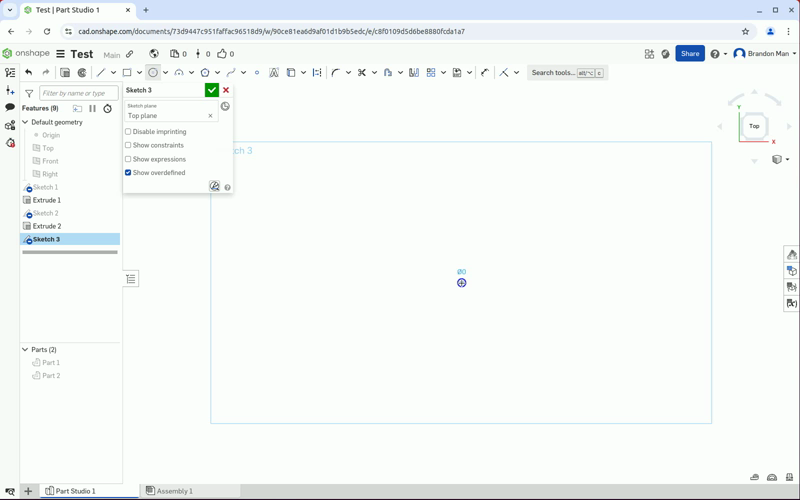
mouse_move(464, 282)
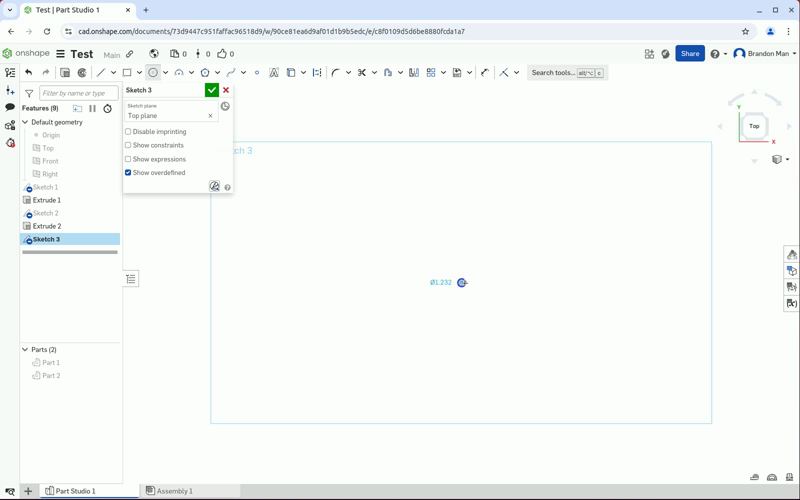
scroll(6)
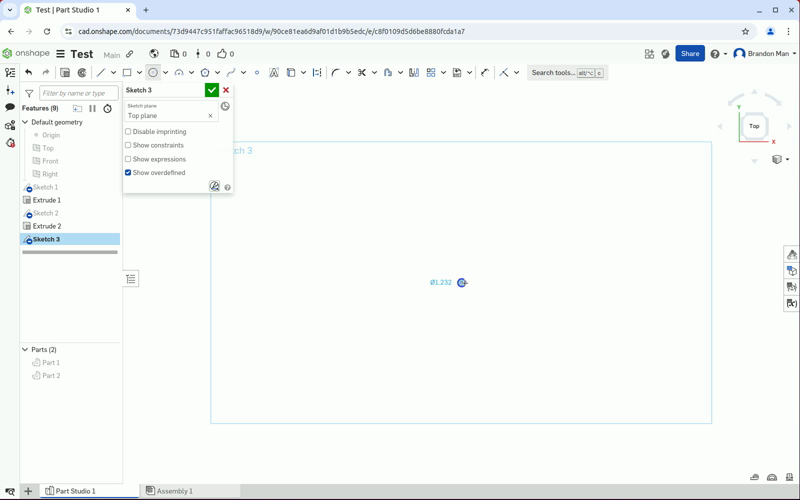
scroll(6)
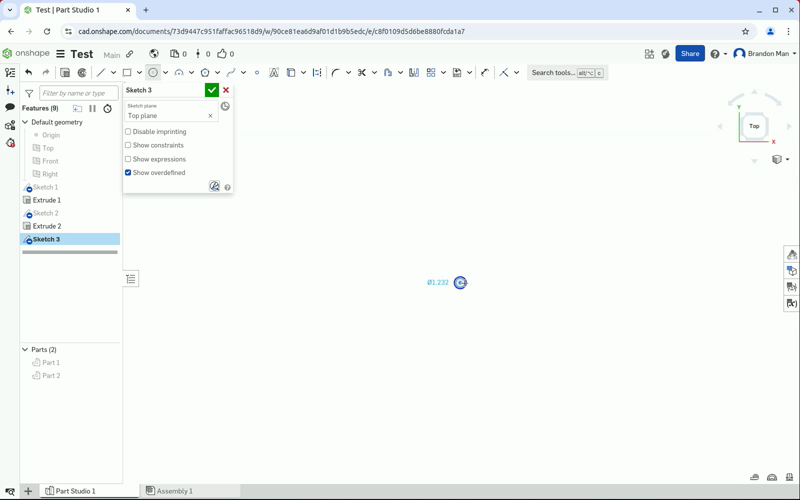
scroll(6)
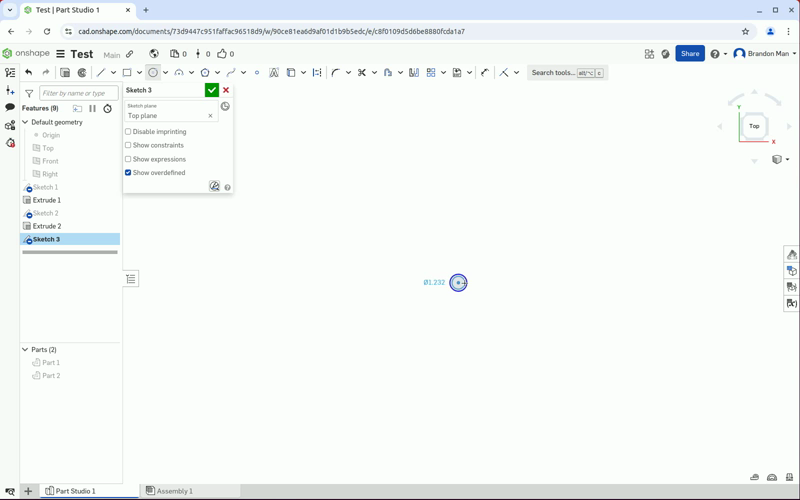
scroll(6)
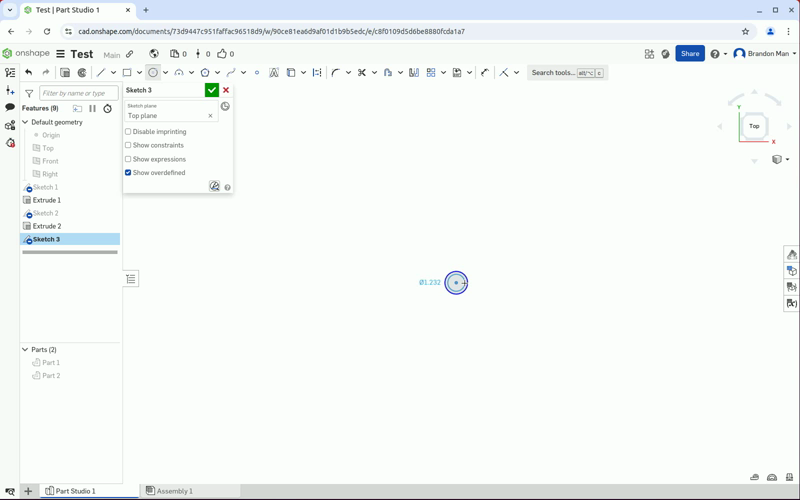
scroll(6)
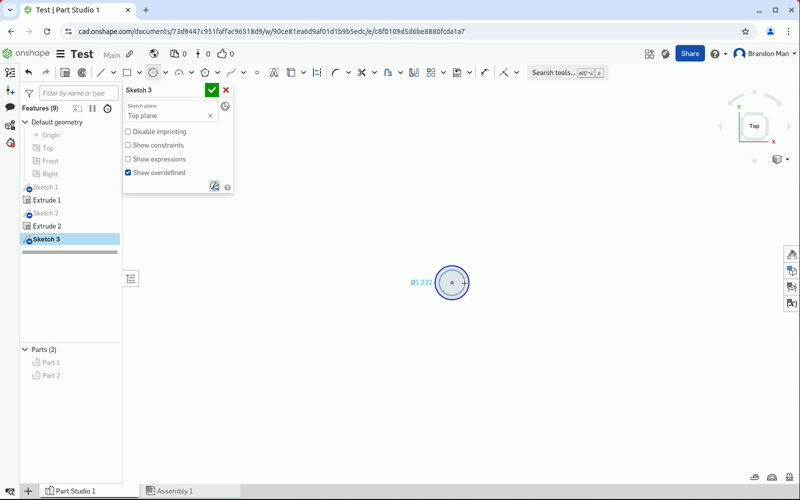
scroll(6)
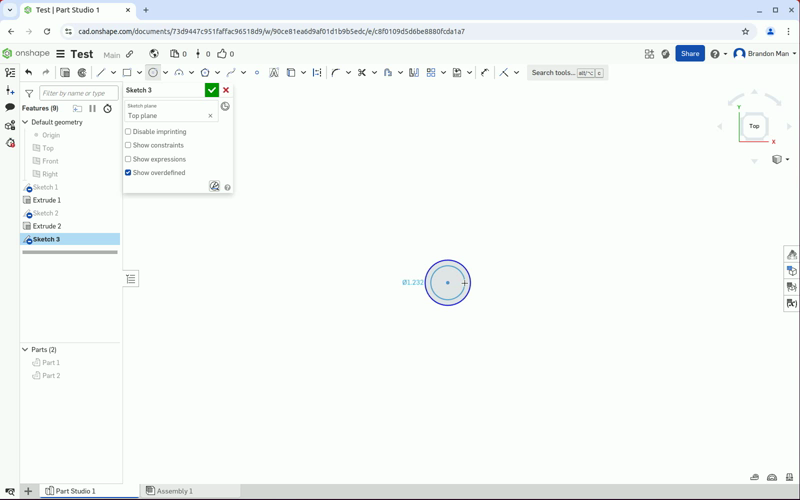
scroll(6)
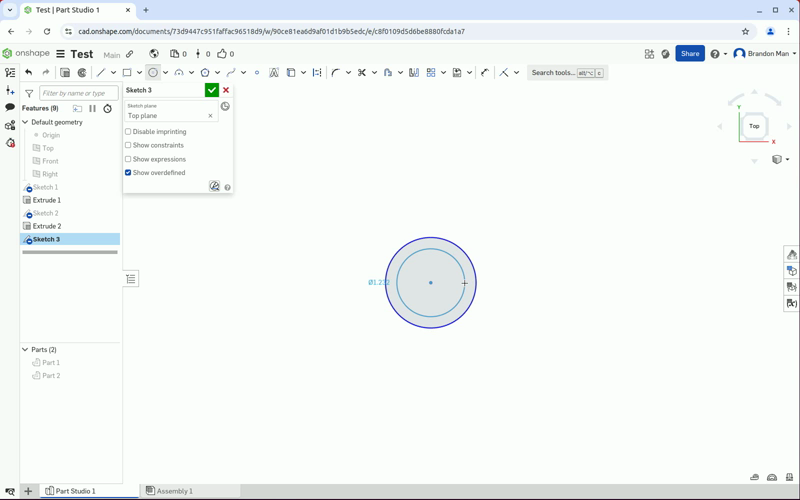
click(464, 282)
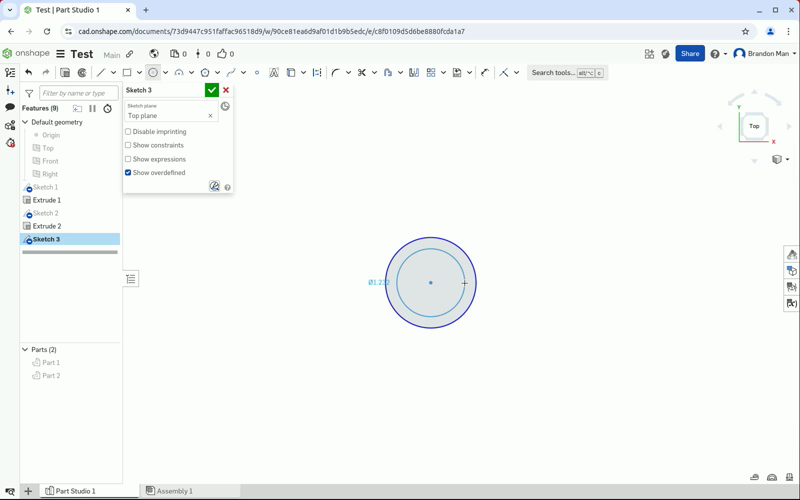
scroll(-6)
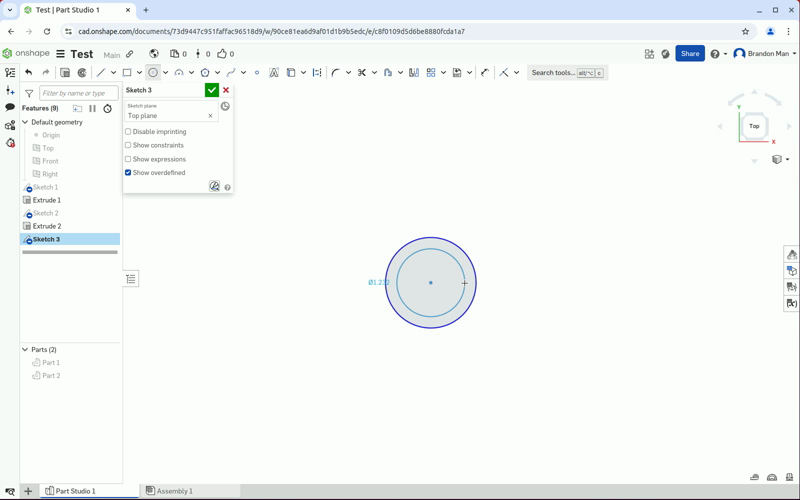
scroll(-6)
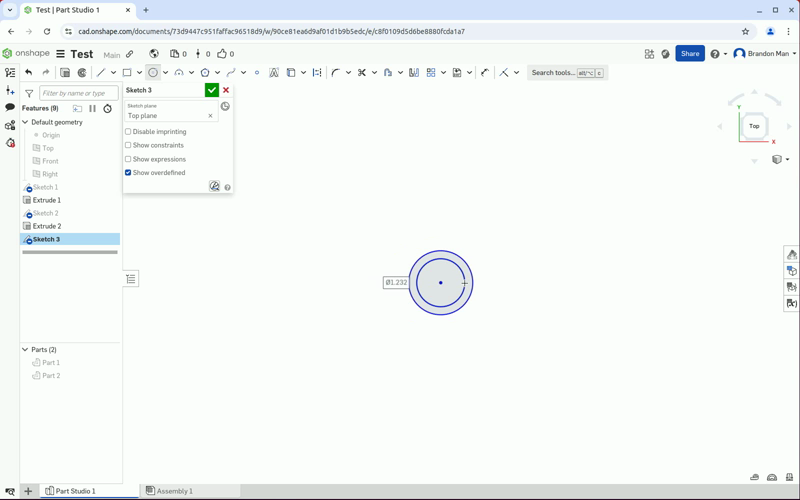
scroll(-6)
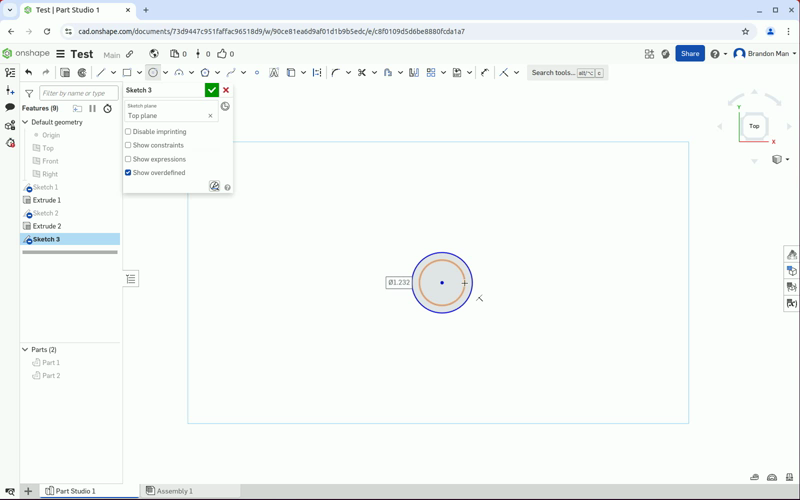
scroll(-6)
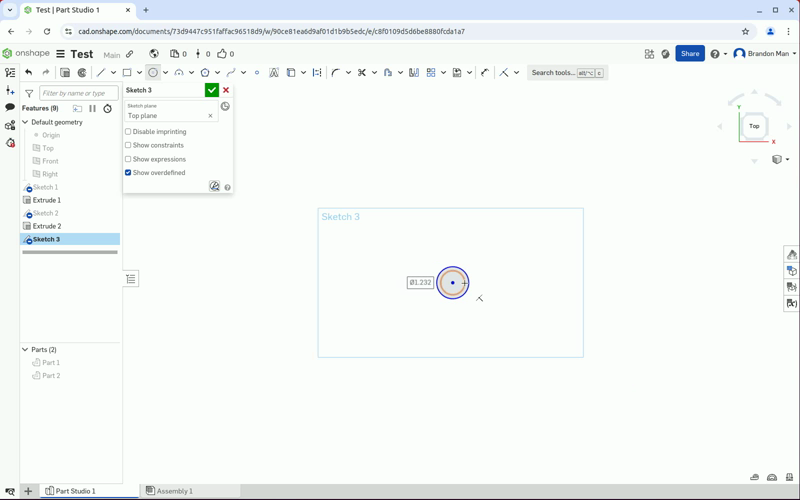
scroll(-6)
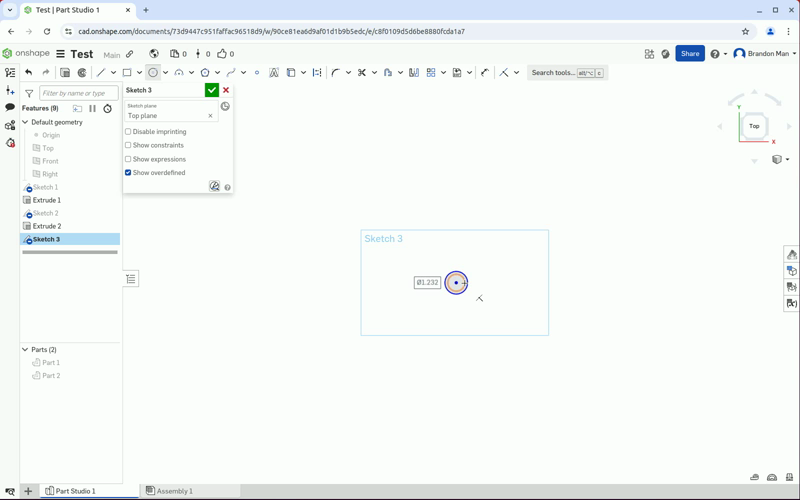
scroll(-6)
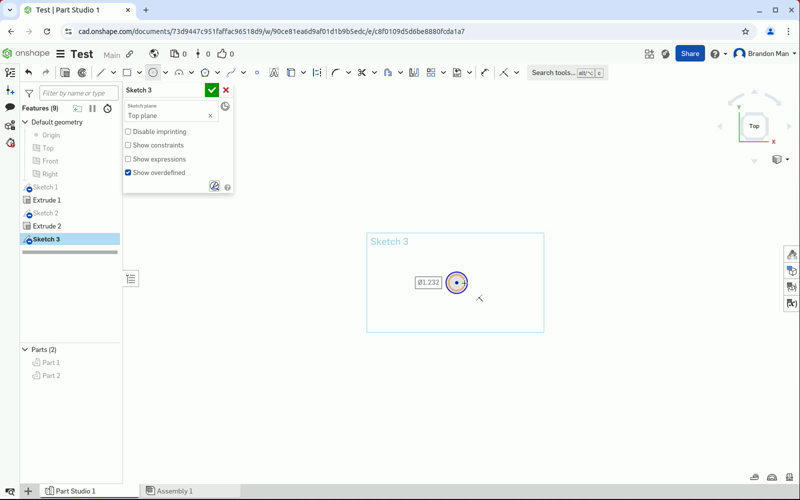
scroll(-6)
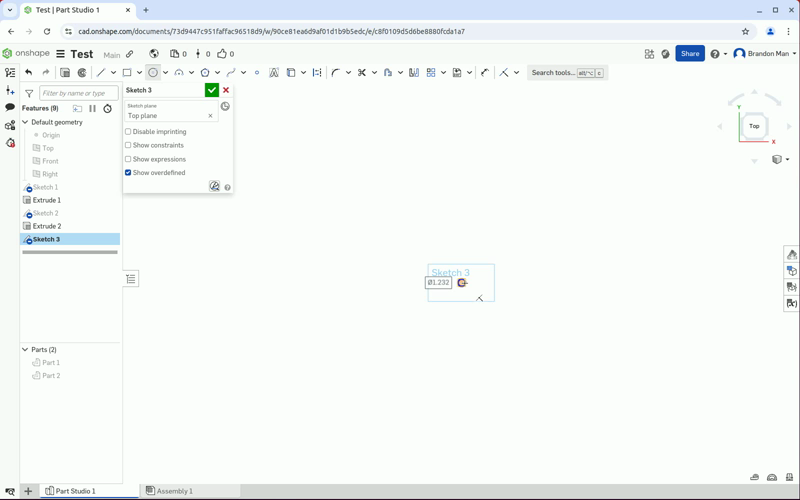
key(esc)
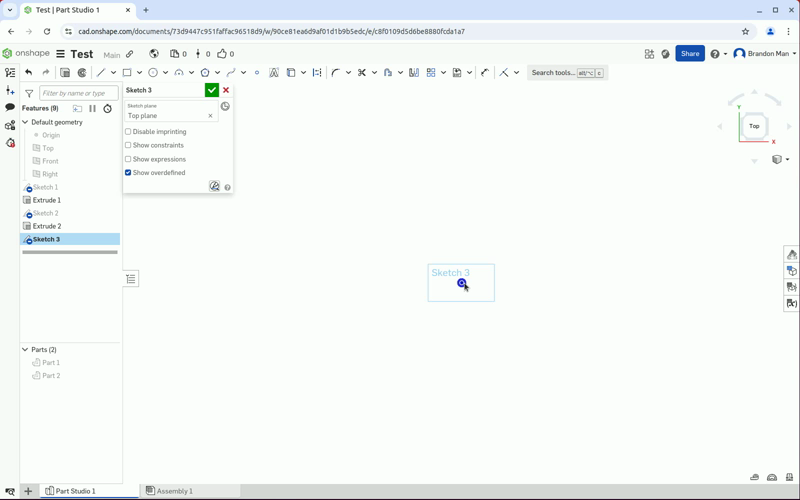
mouse_move(460, 285)
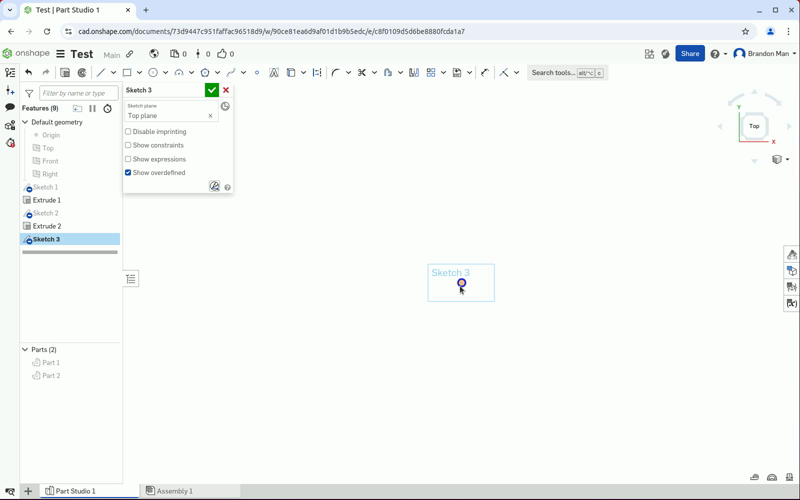
scroll(6)
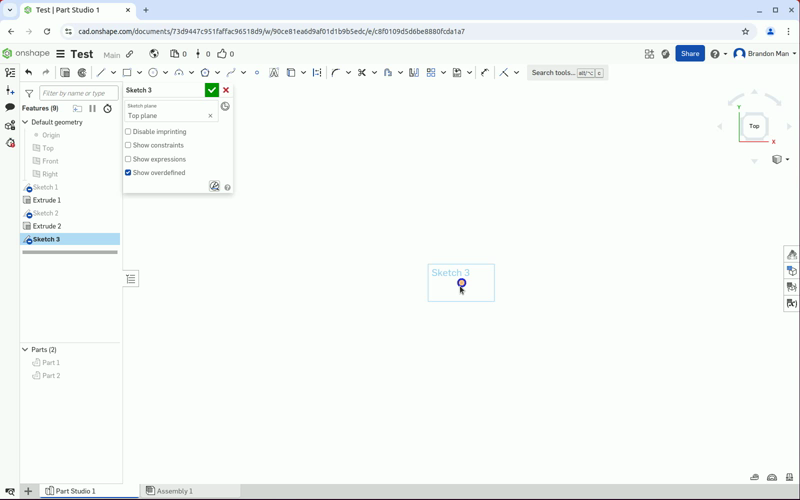
scroll(6)
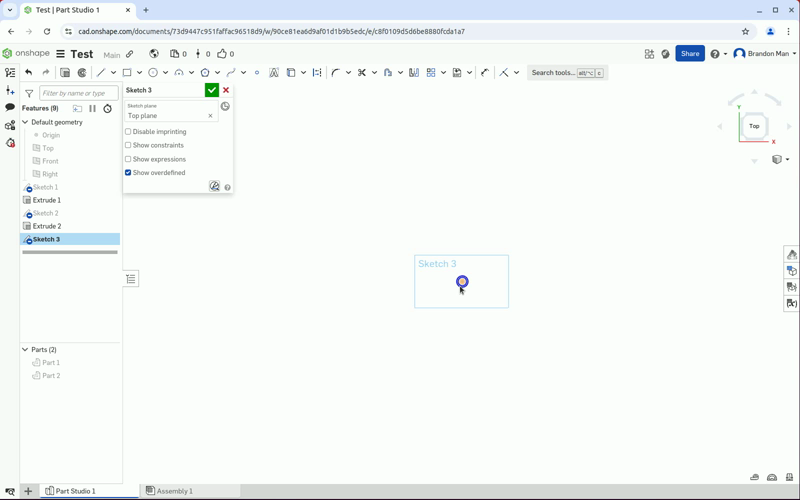
scroll(6)
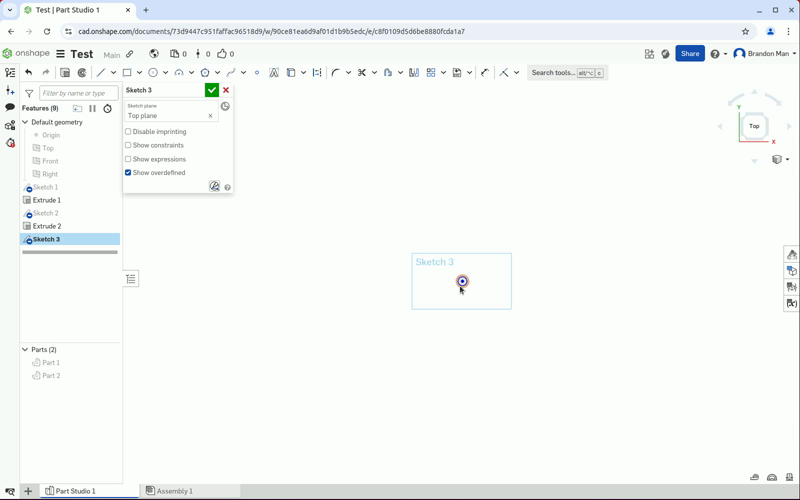
scroll(6)
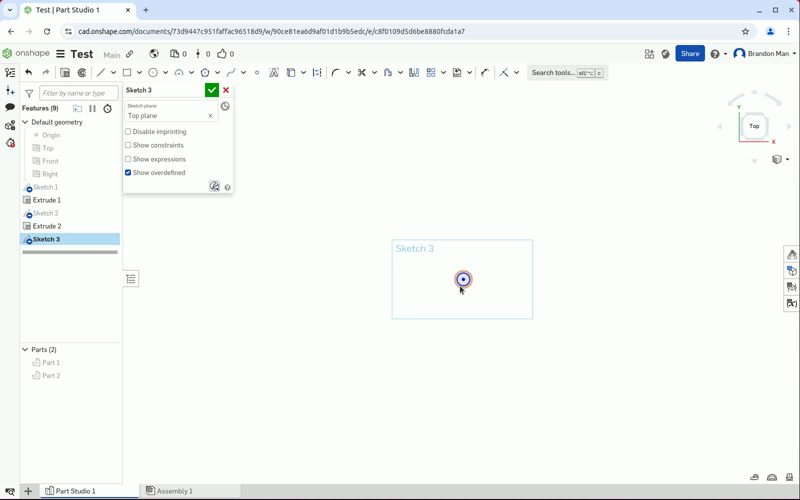
scroll(6)
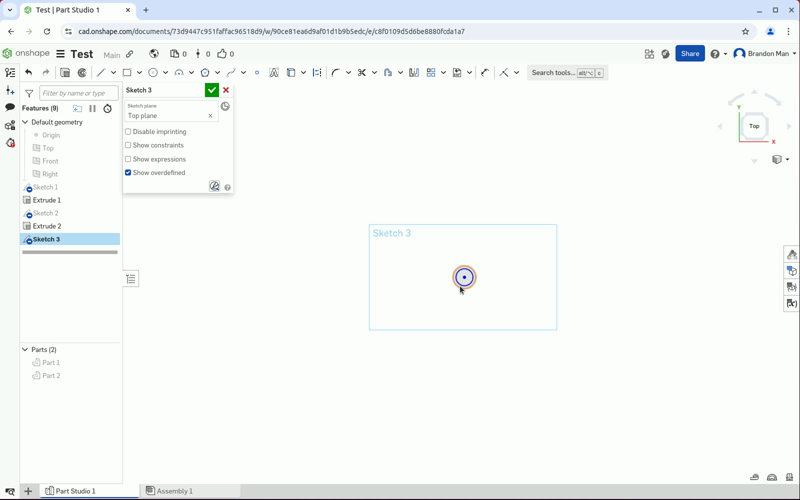
scroll(6)
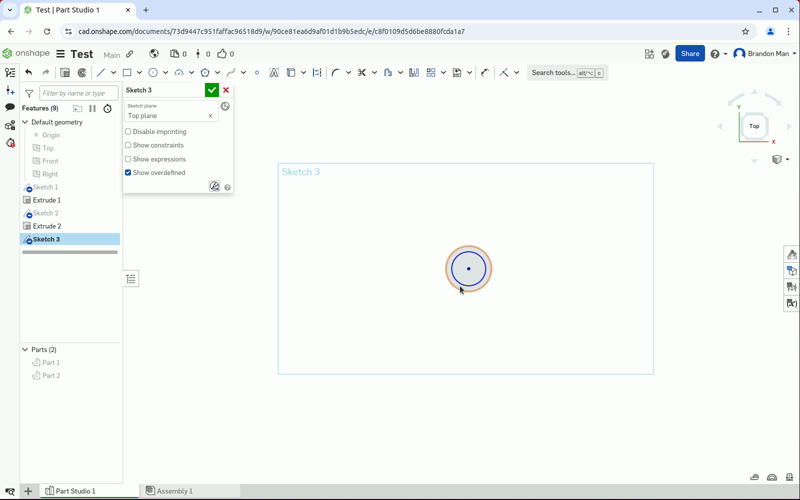
scroll(6)
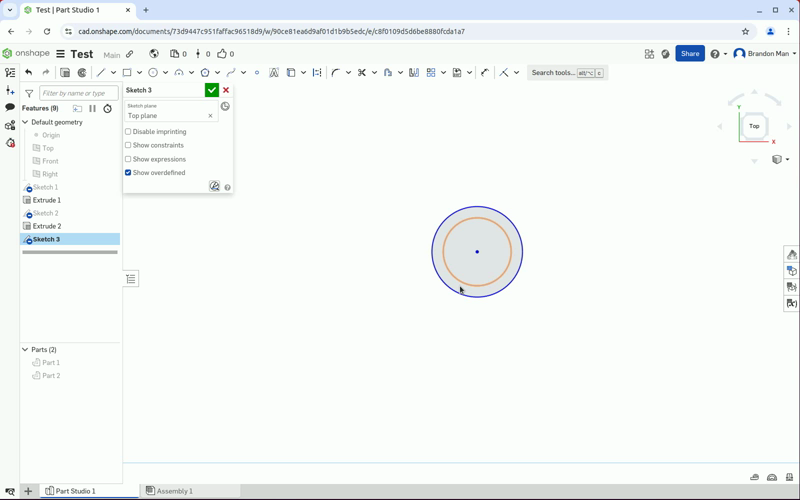
click(460, 285)
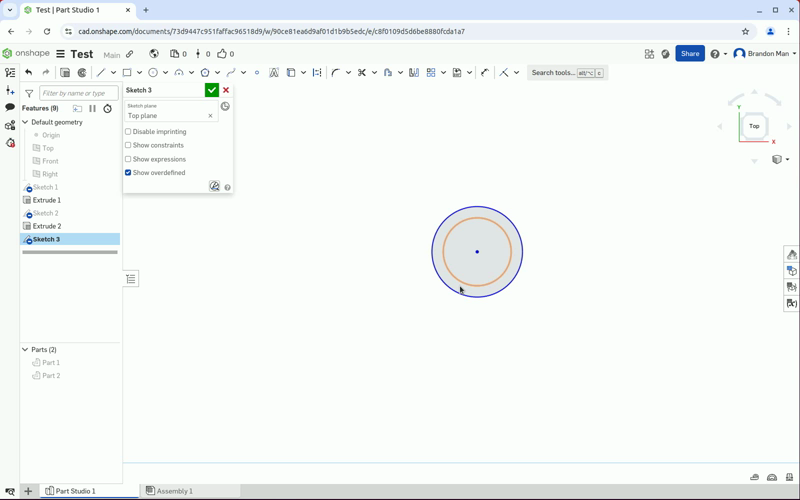
scroll(-6)
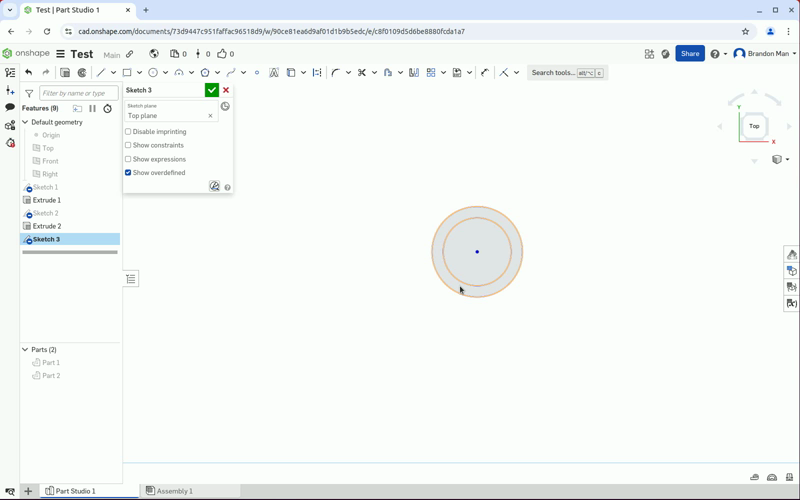
scroll(-6)
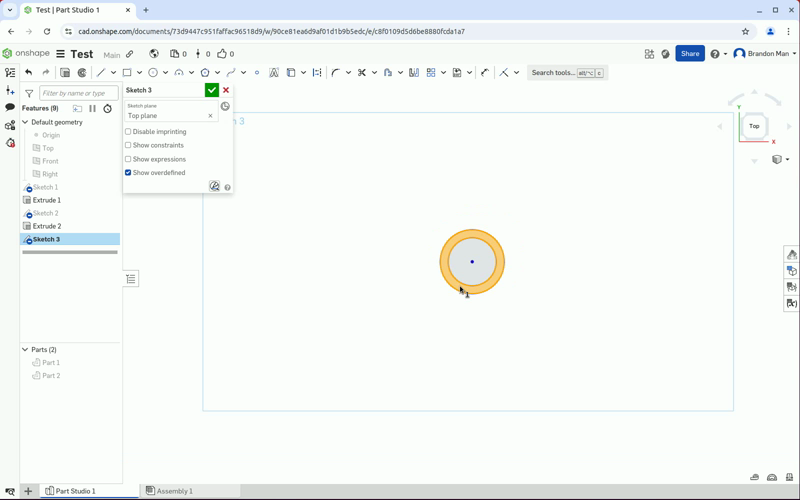
scroll(-6)
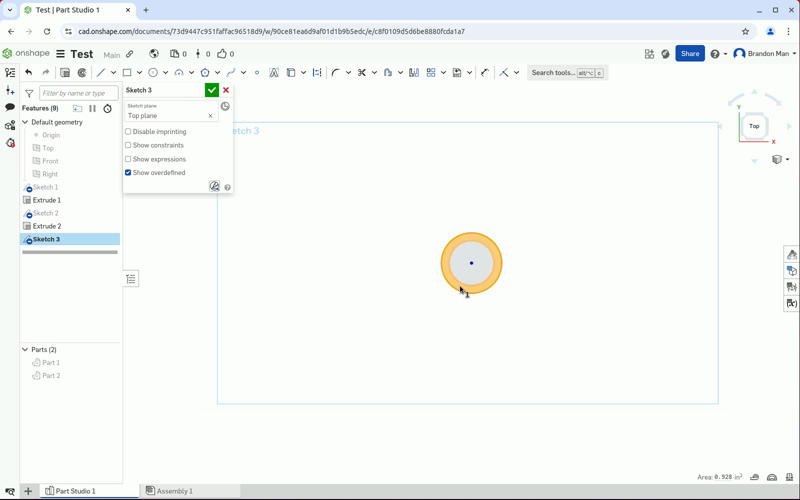
scroll(-6)
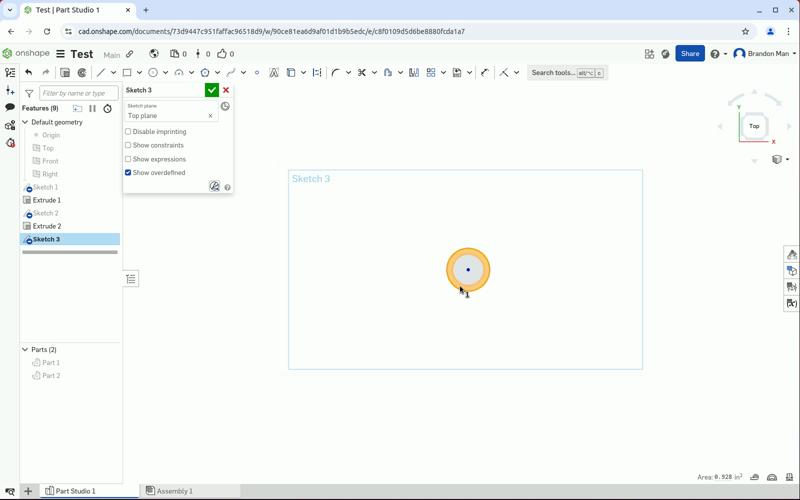
scroll(-6)
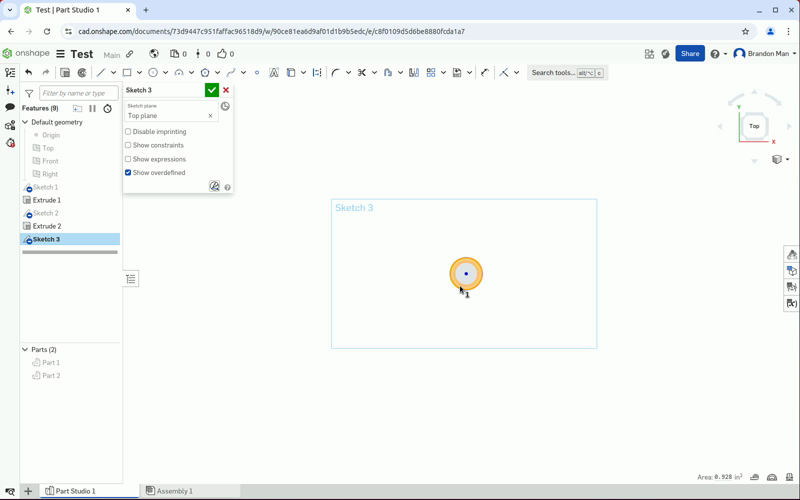
scroll(-6)
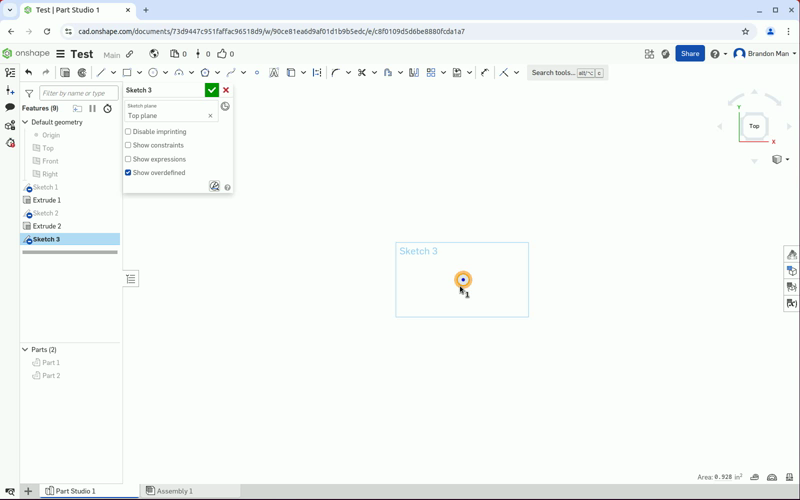
scroll(-6)
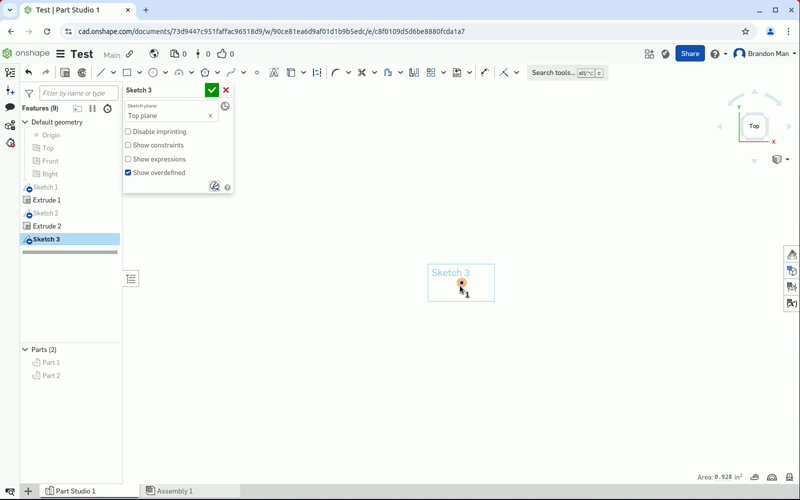
mouse_move(73, 352)
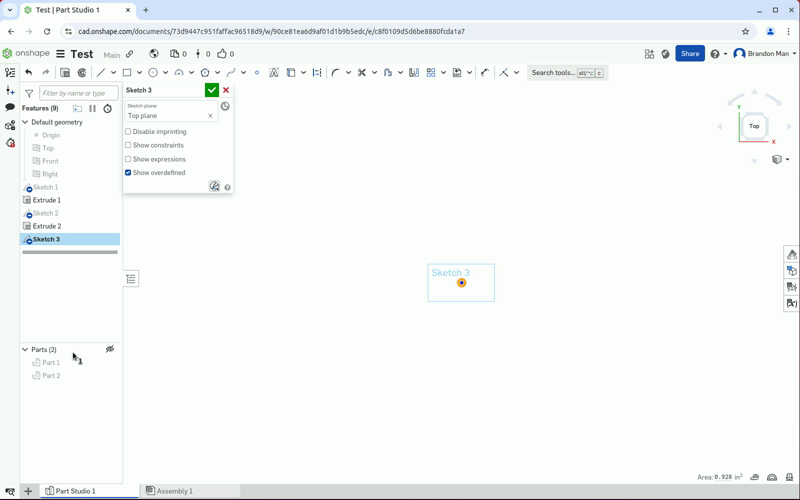
key(shift+y)
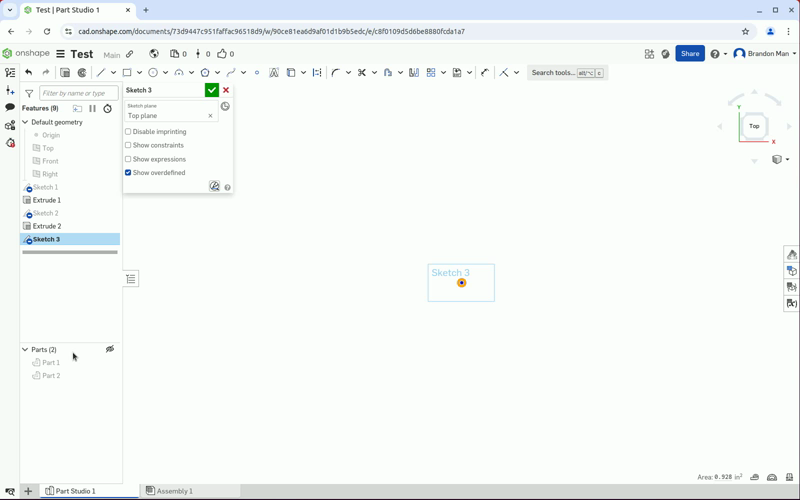
key(shift+e)
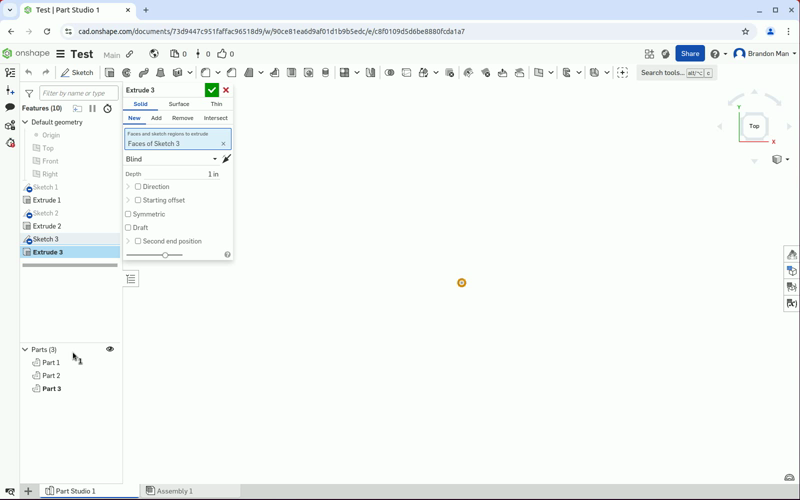
mouse_move(143, 106)
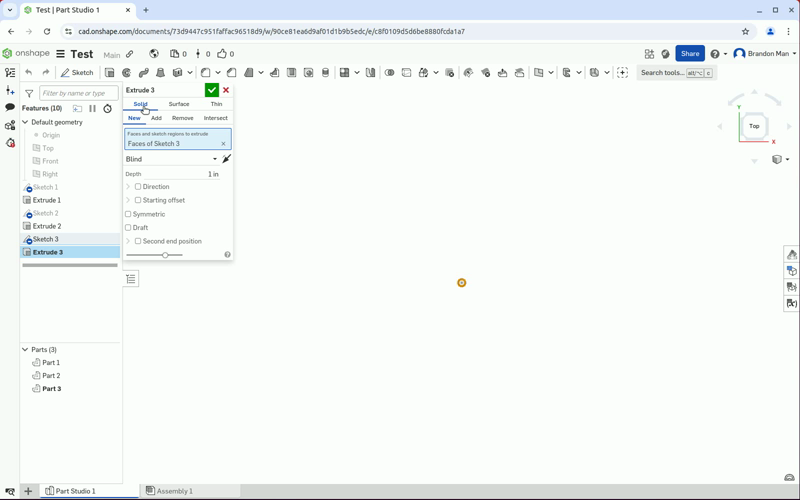
click(143, 106)
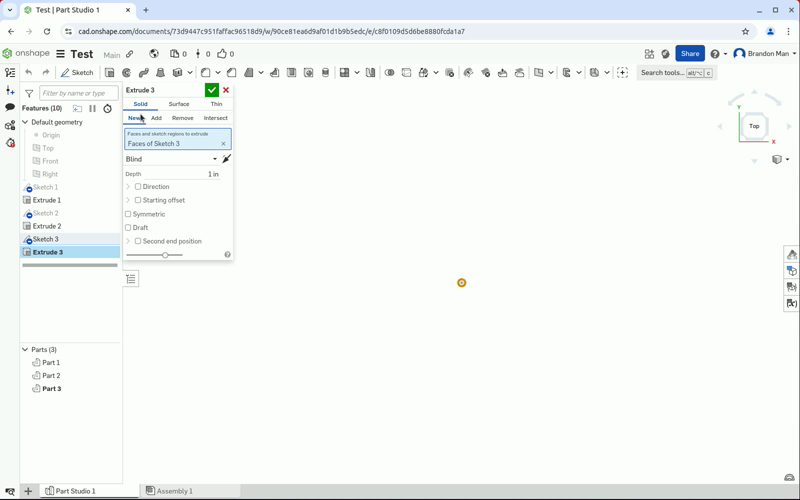
mouse_move(137, 120)
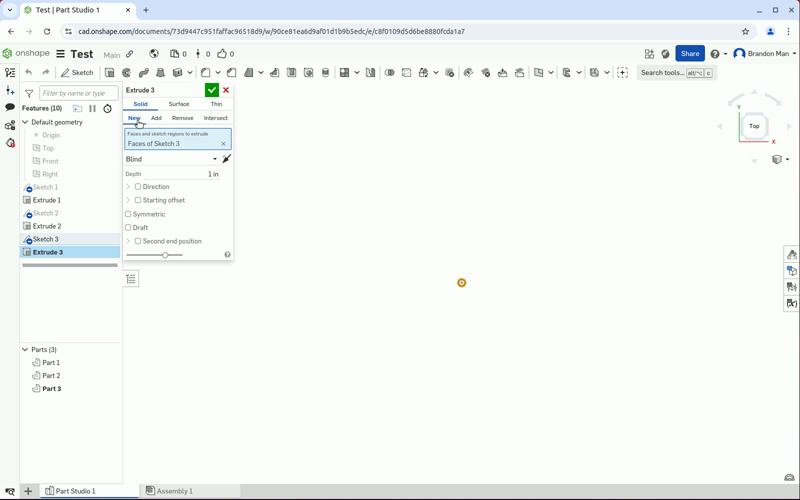
click(137, 120)
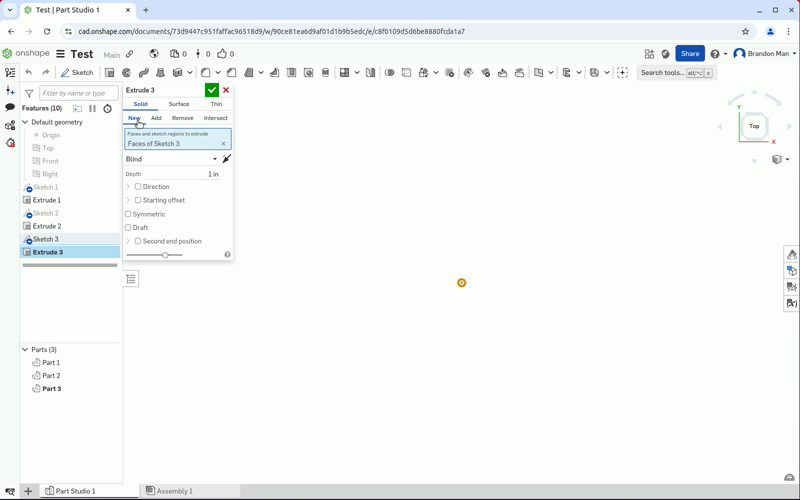
key(tab, 4)
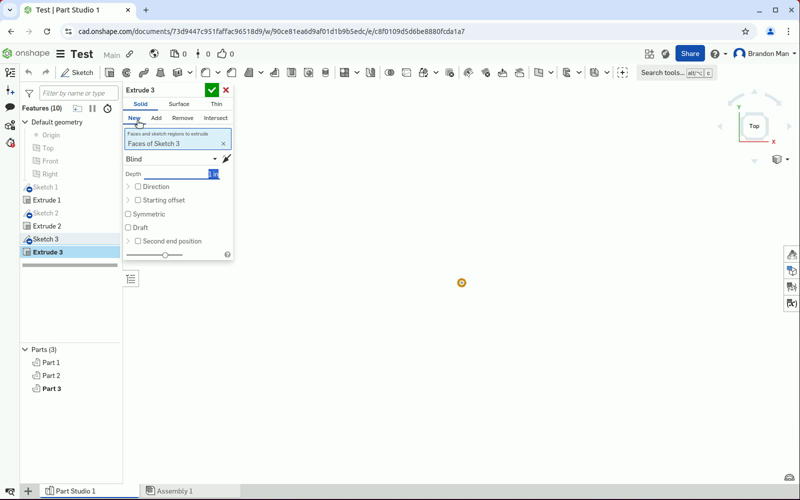
text(-18.294)
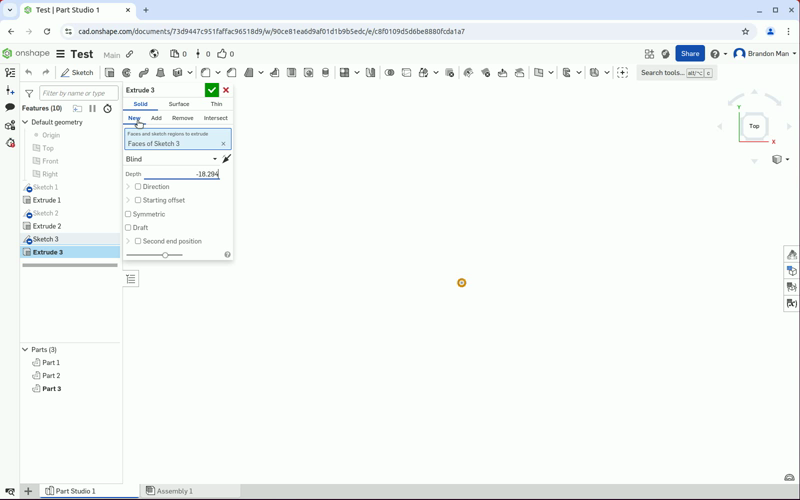
key(enter)
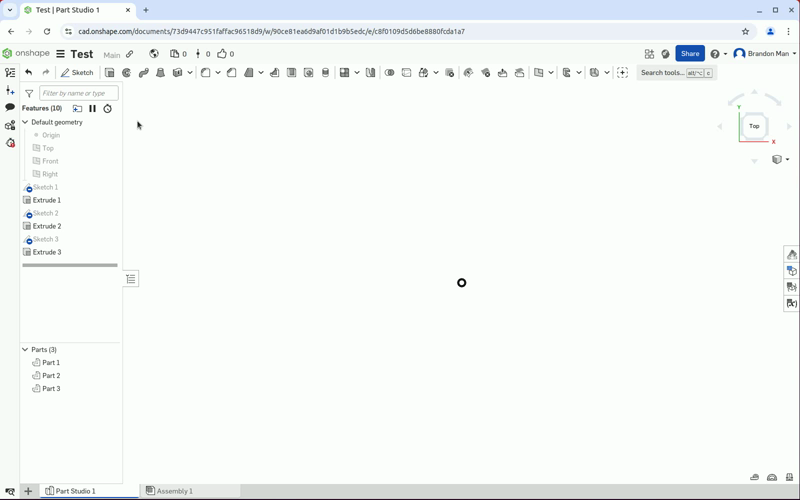
key(shift+h)
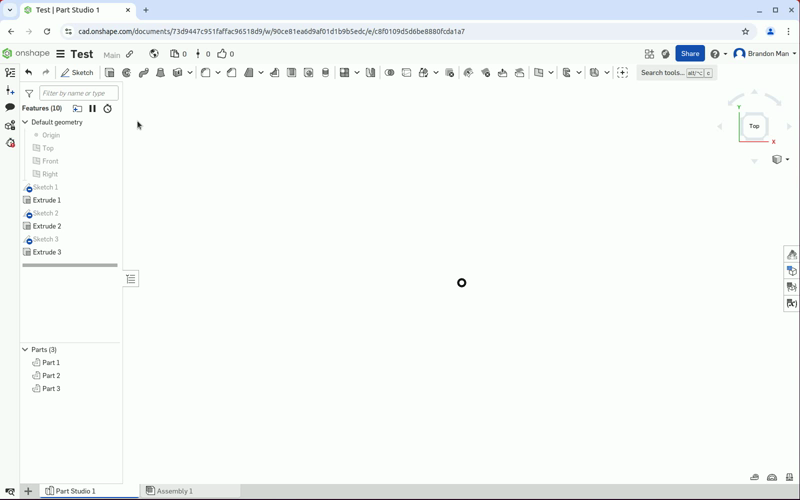
key(shift+h)
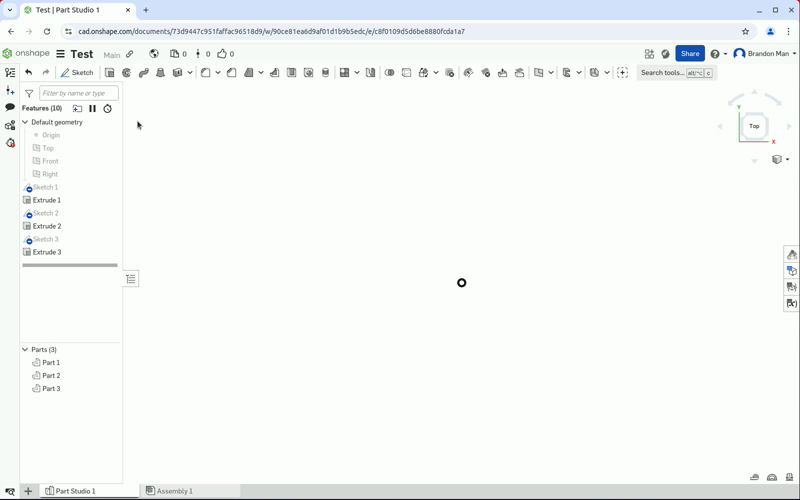
mouse_move(73, 189)
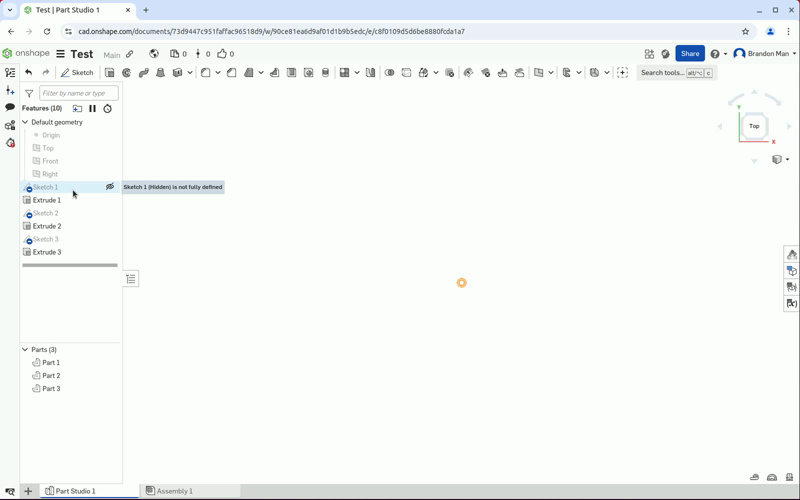
click(73, 189)
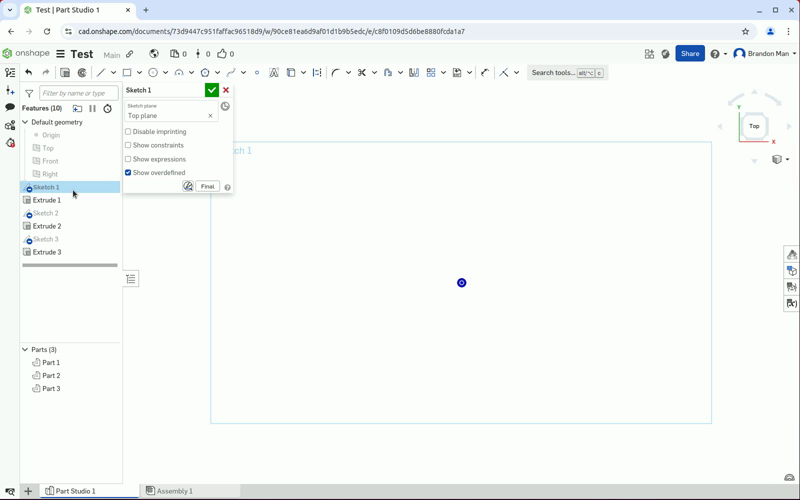
mouse_move(229, 92)
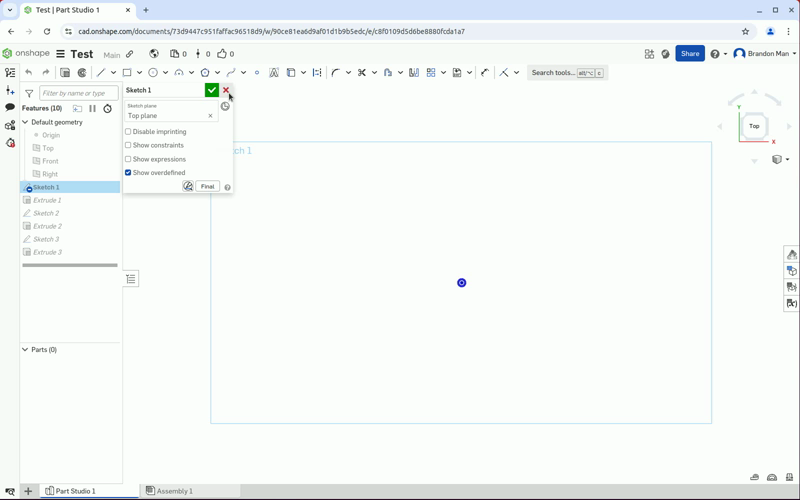
click(229, 92)
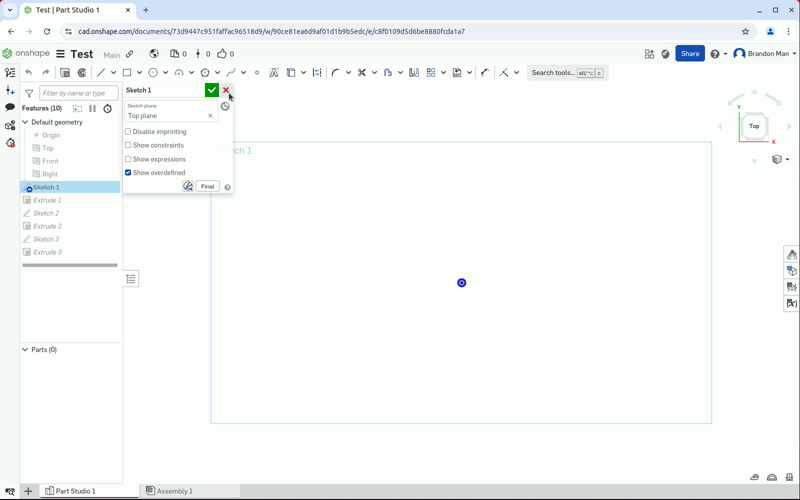
key(shift+s)
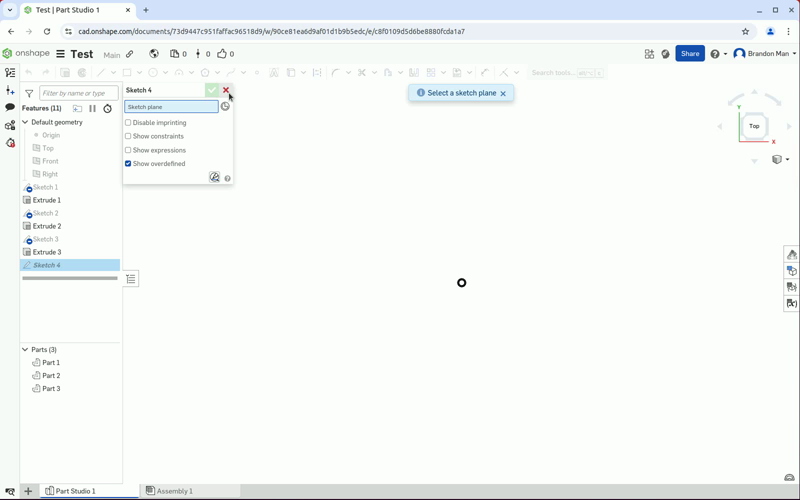
mouse_move(73, 150)
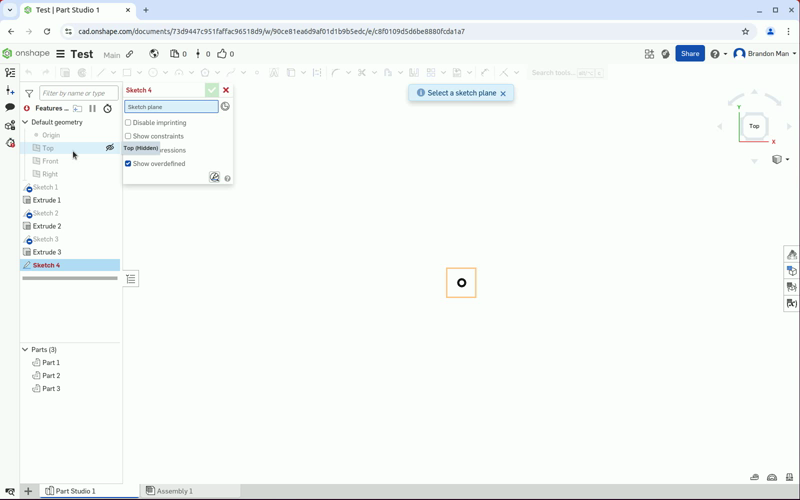
click(73, 150)
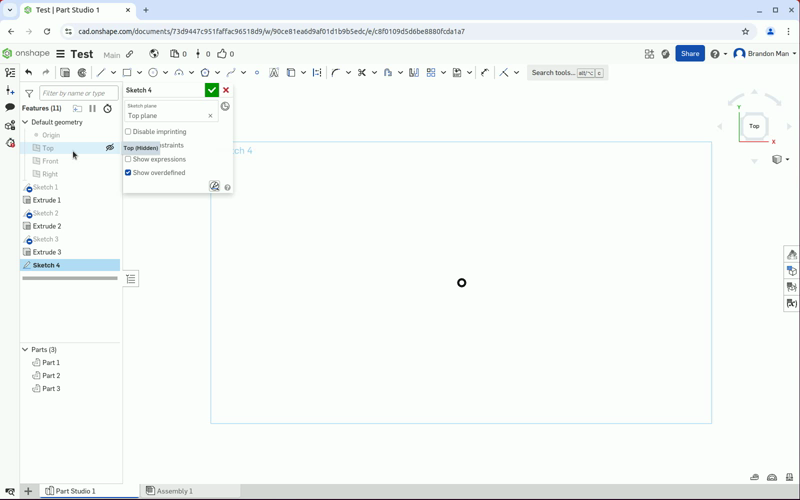
mouse_move(73, 352)
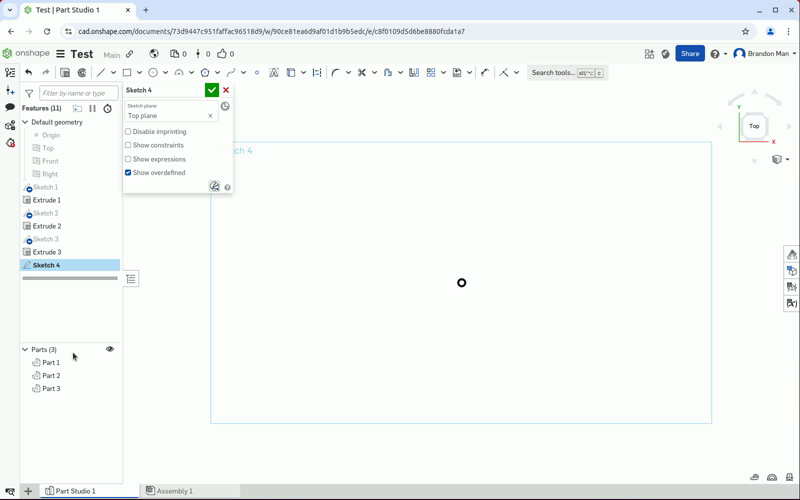
key(y)
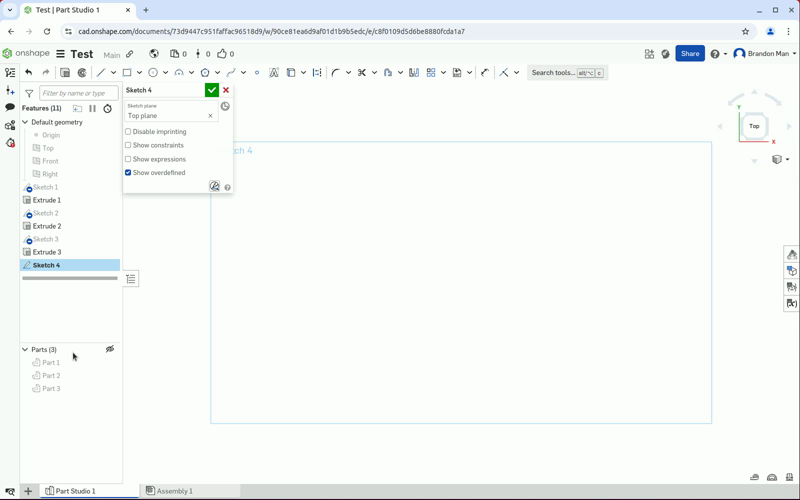
key(c)
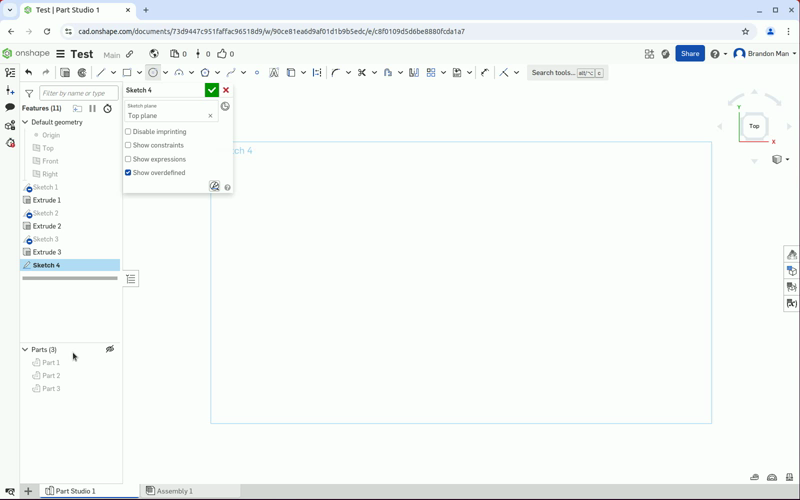
key_down(shift)
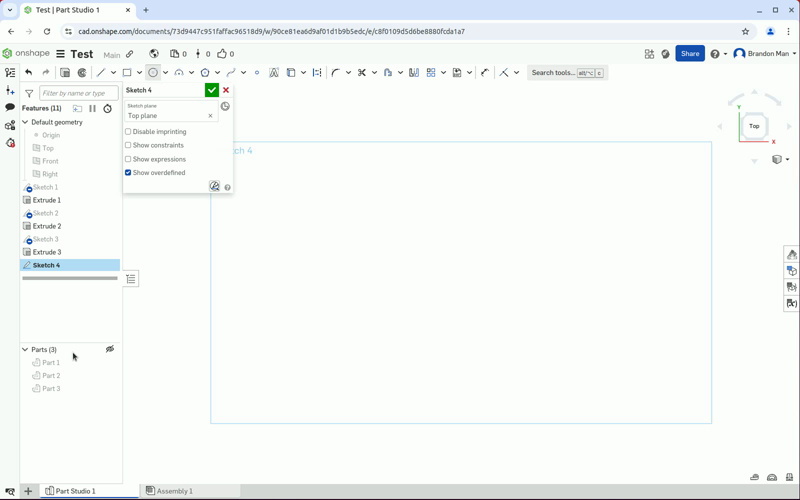
mouse_move(461, 282)
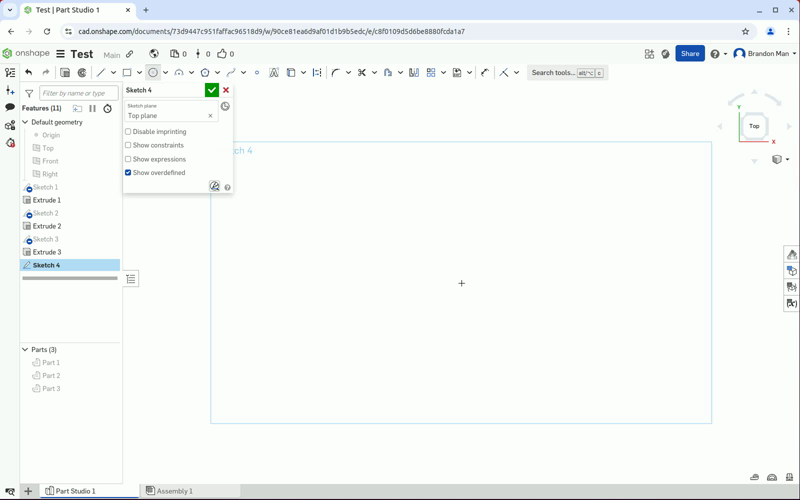
click(461, 282)
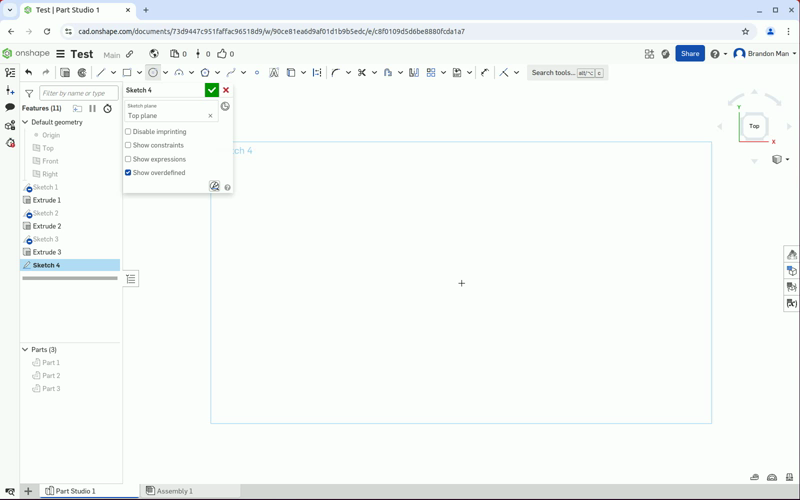
key_up(shift)
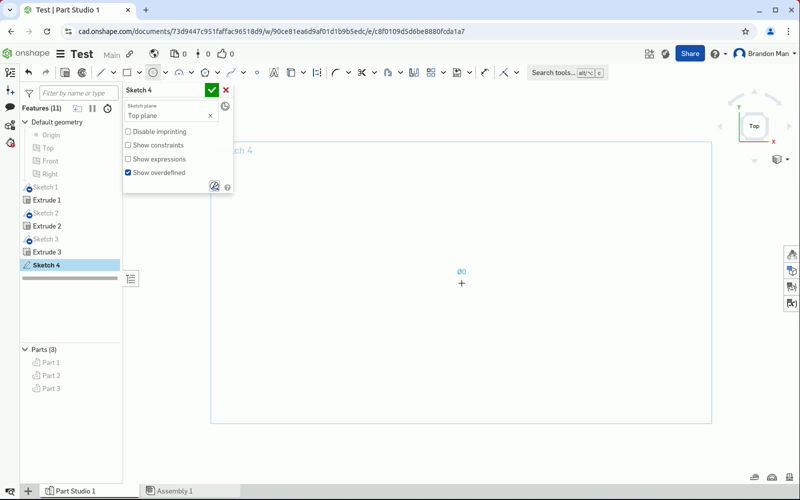
mouse_move(465, 282)
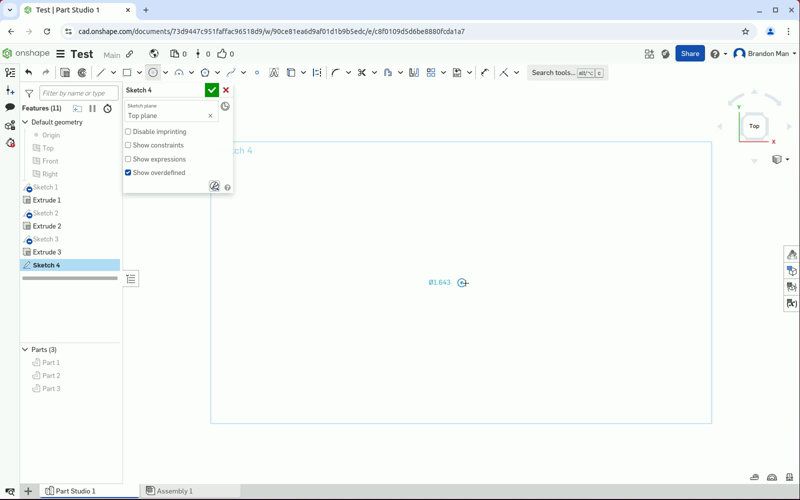
click(465, 282)
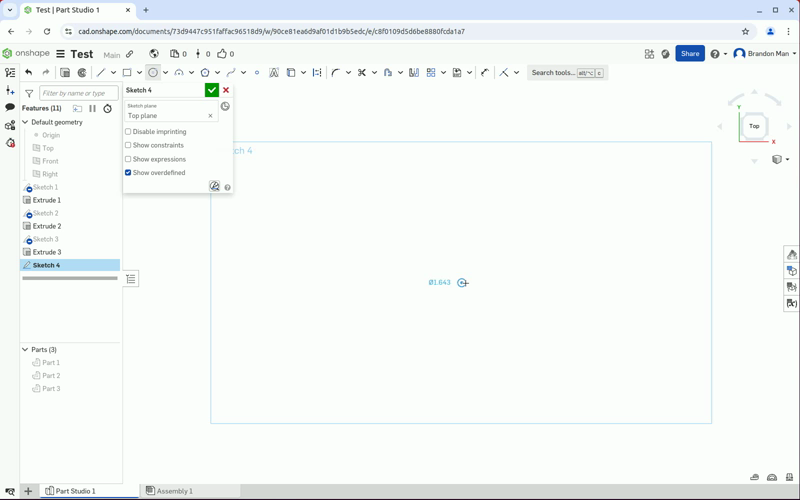
key(esc)
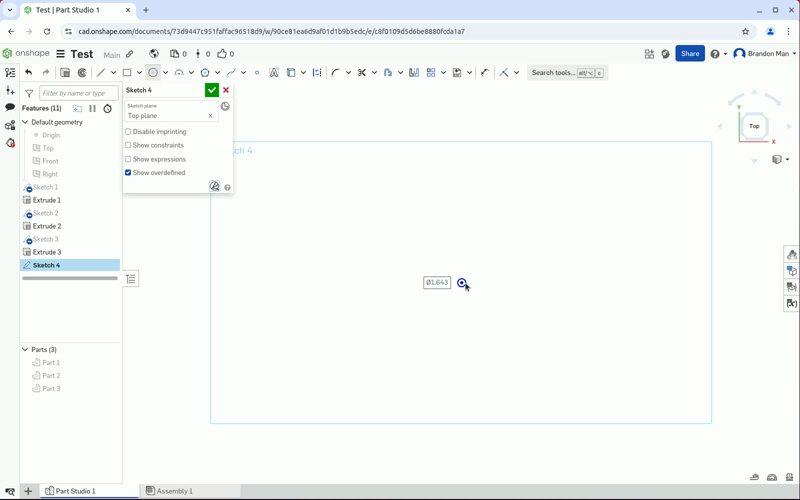
key(c)
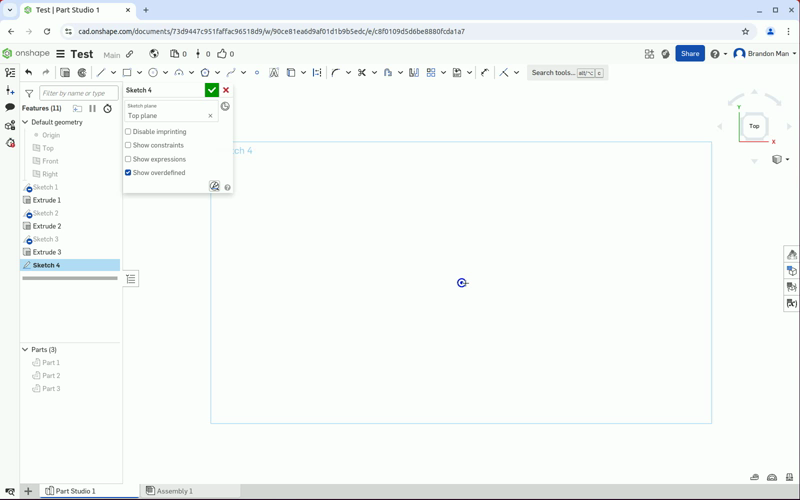
key_down(shift)
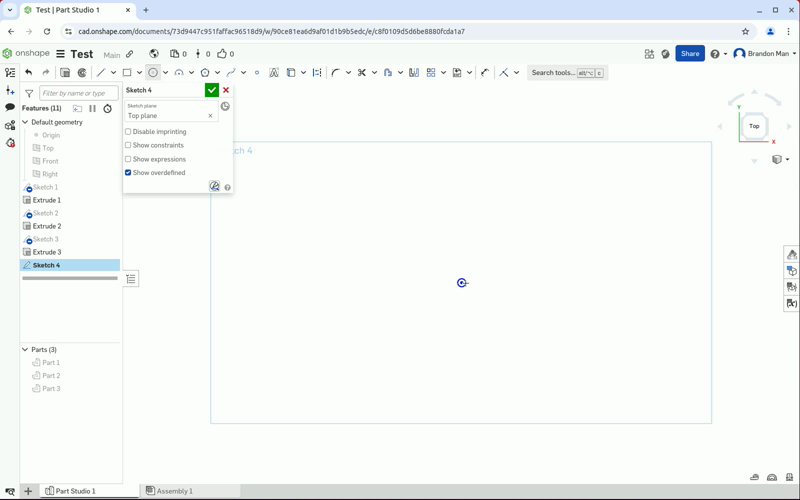
mouse_move(461, 282)
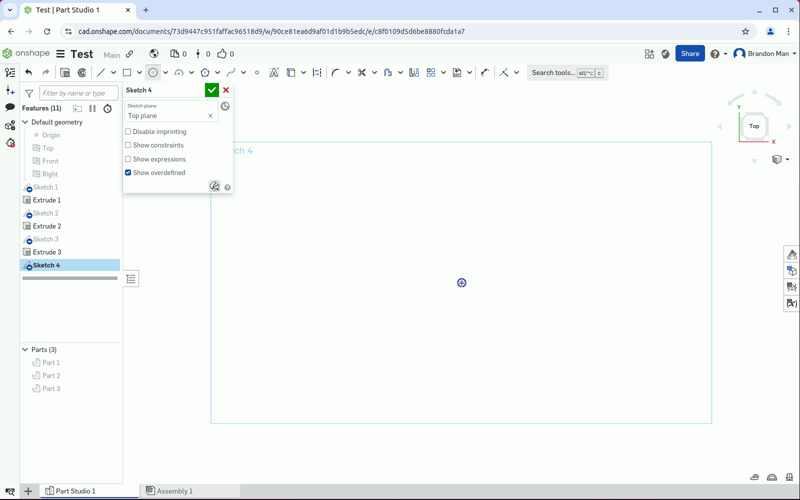
scroll(6)
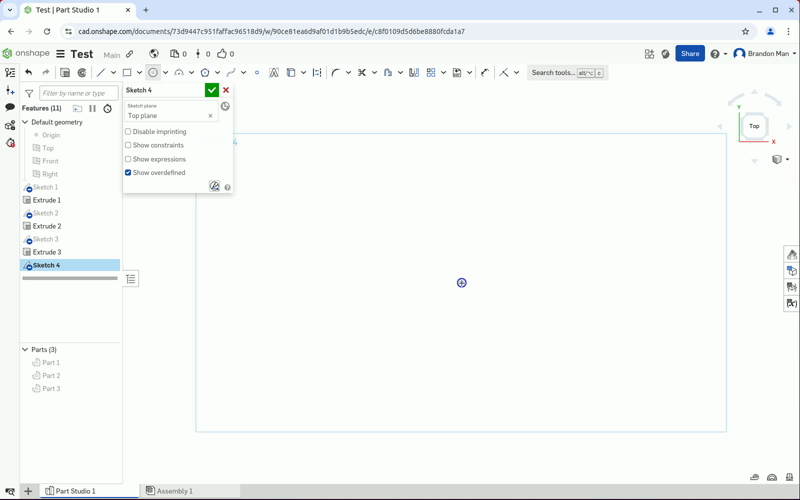
scroll(6)
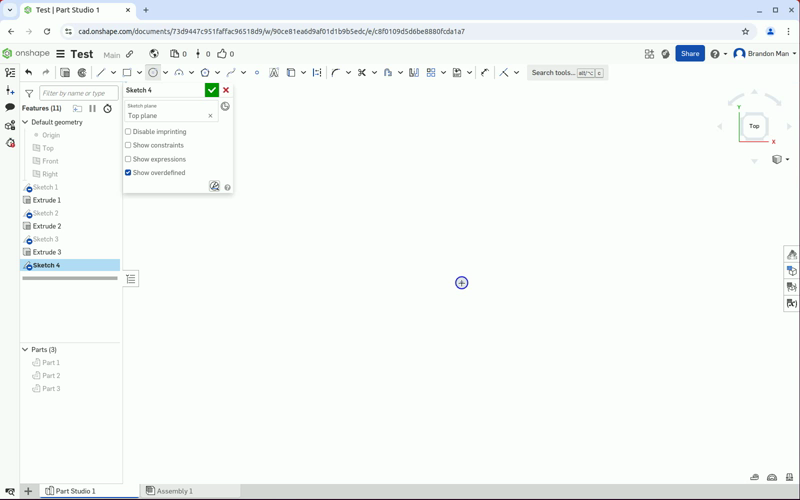
scroll(6)
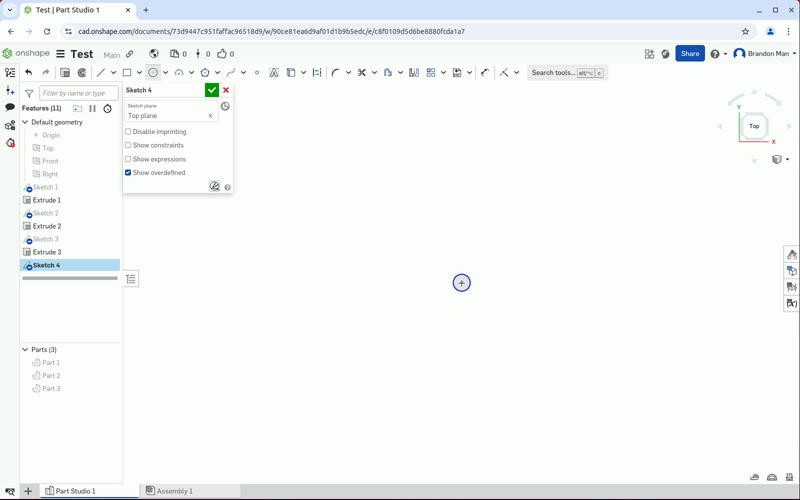
scroll(6)
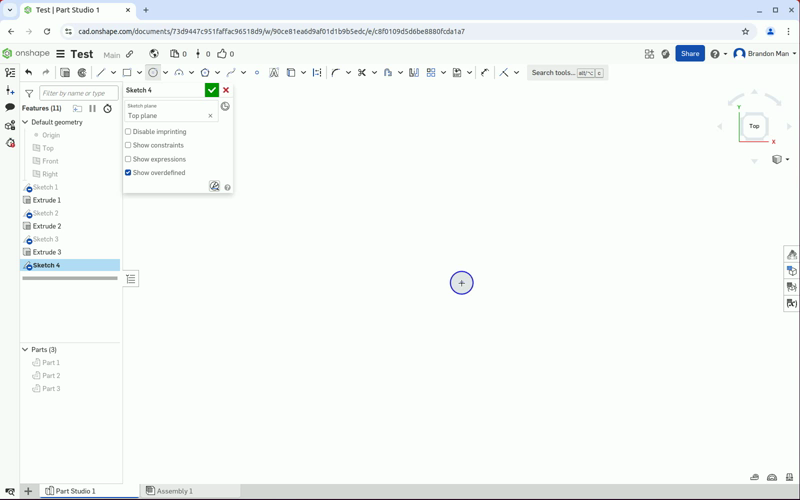
scroll(6)
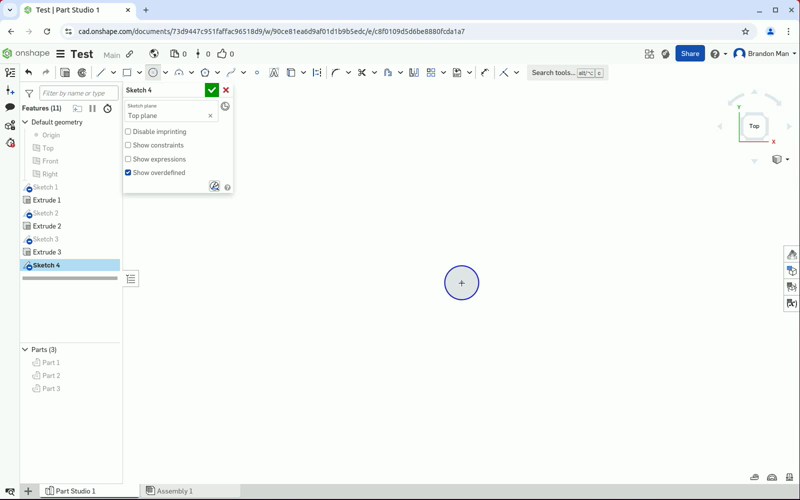
scroll(6)
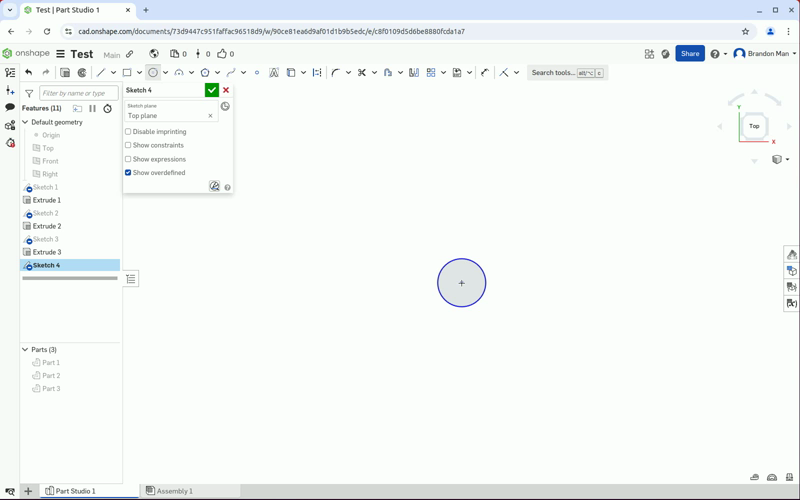
scroll(6)
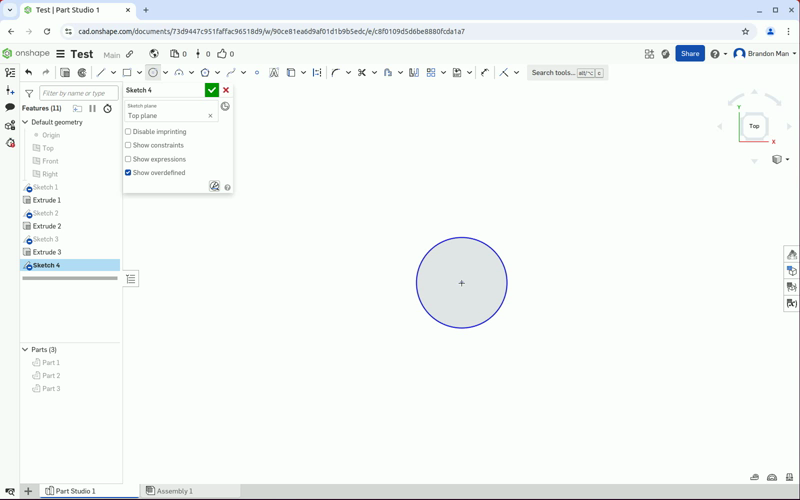
click(461, 282)
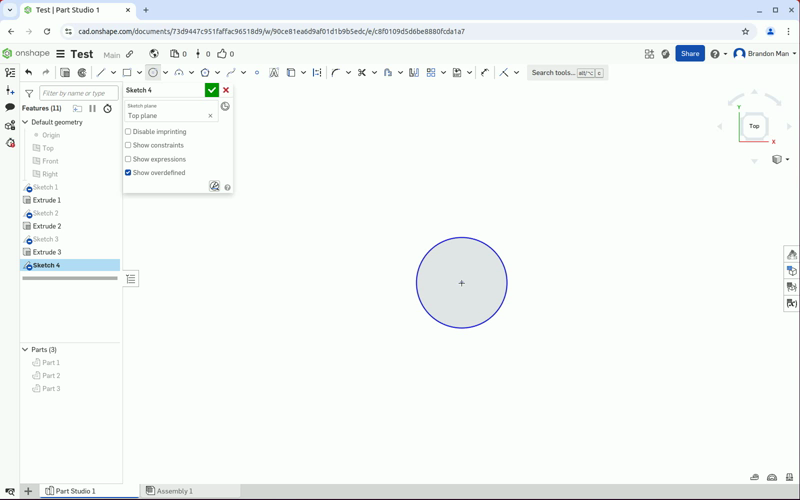
scroll(-6)
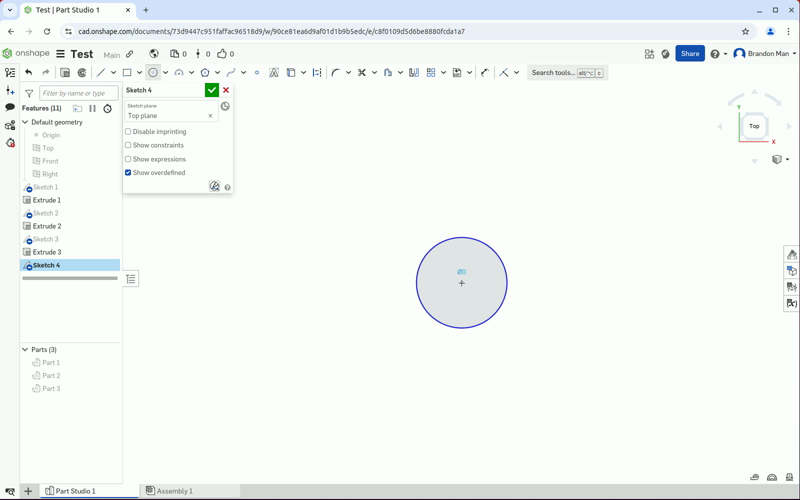
scroll(-6)
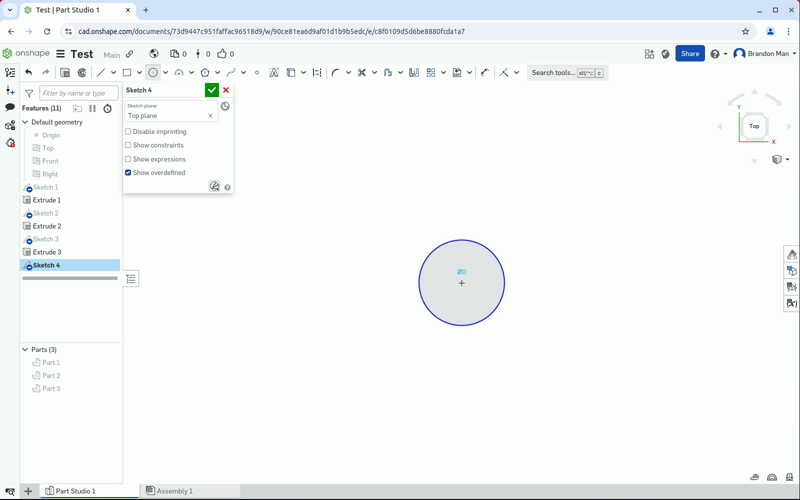
scroll(-6)
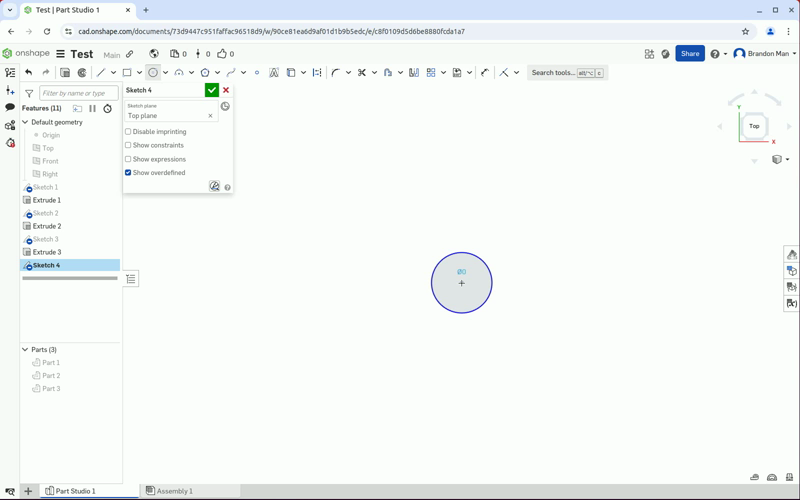
scroll(-6)
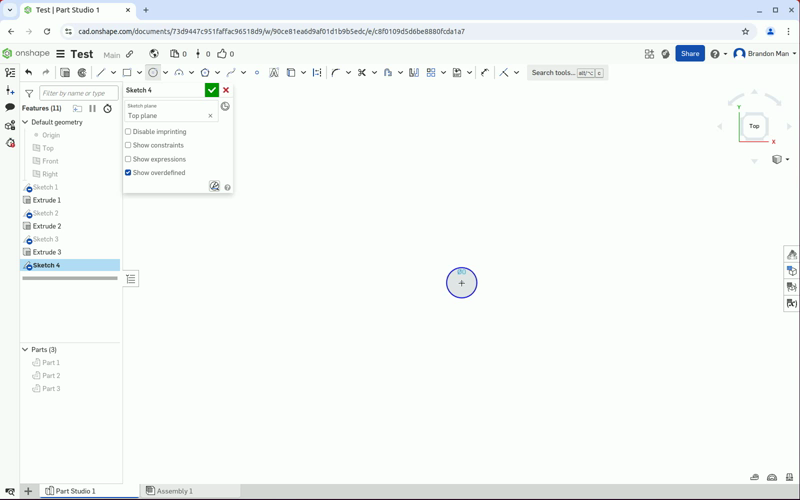
scroll(-6)
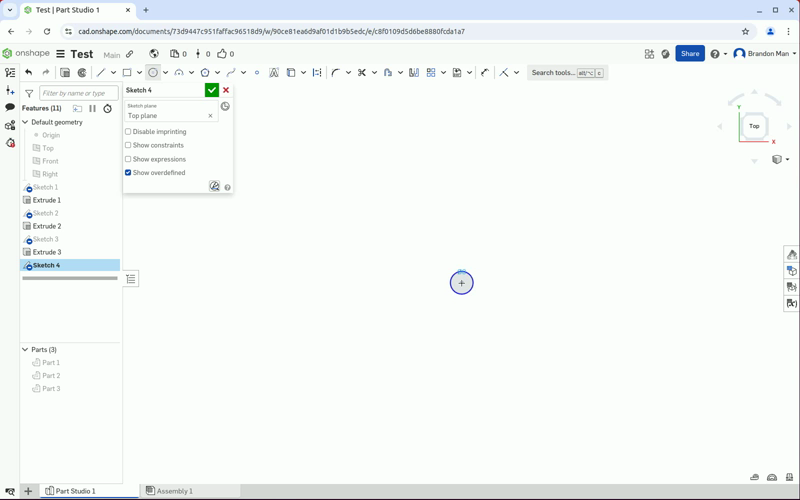
scroll(-6)
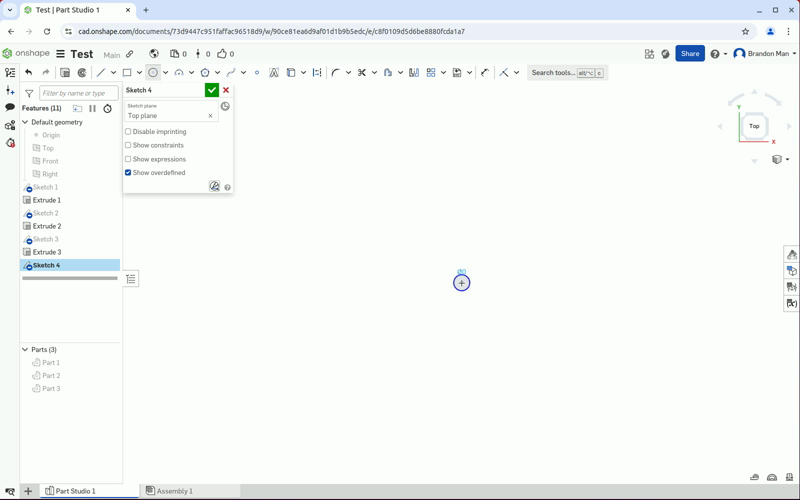
scroll(-6)
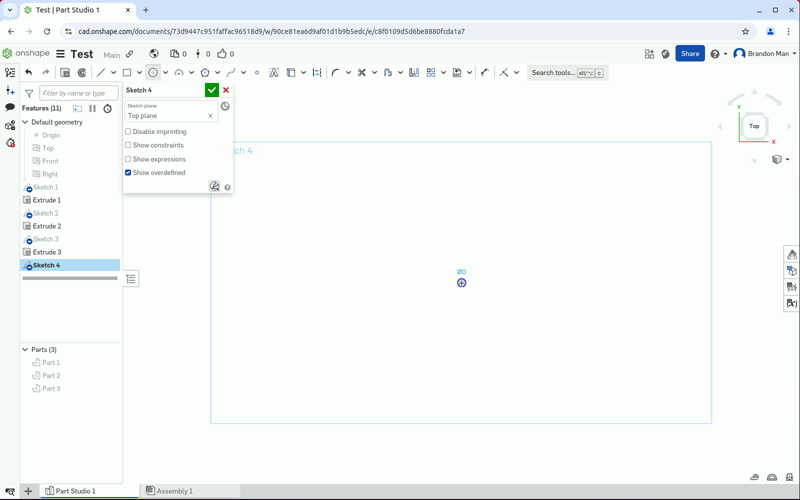
key_up(shift)
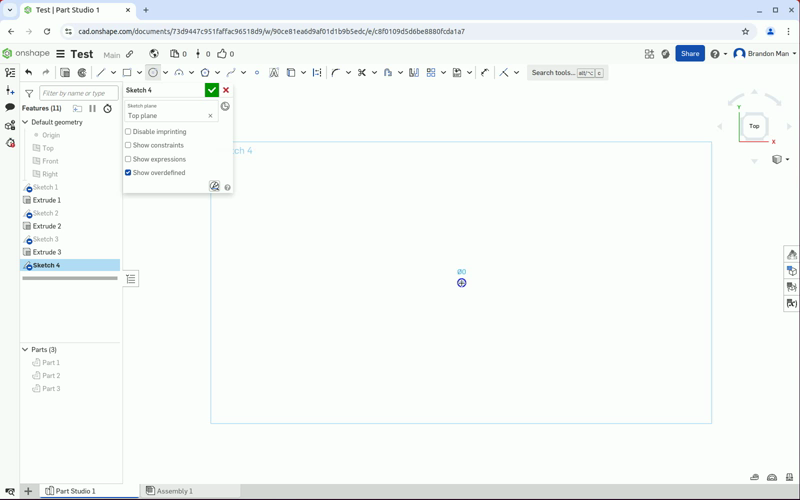
mouse_move(464, 282)
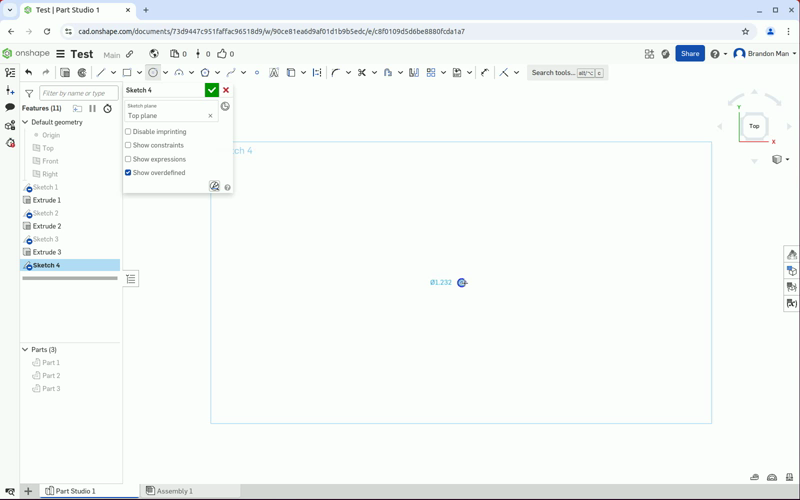
scroll(6)
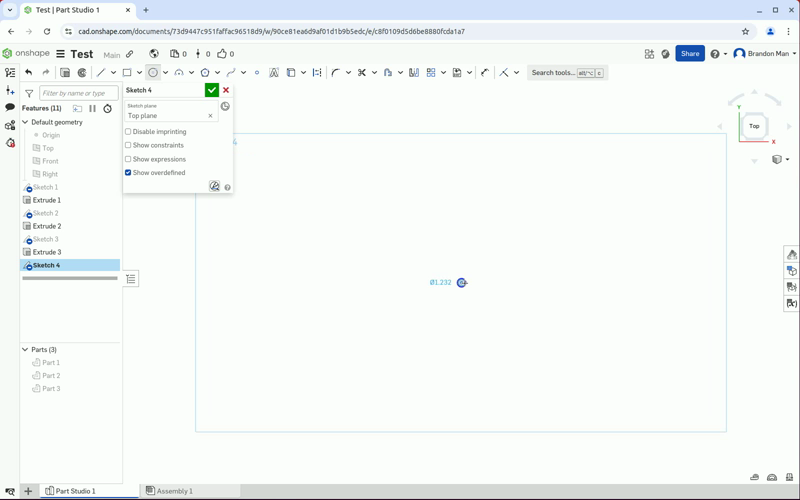
scroll(6)
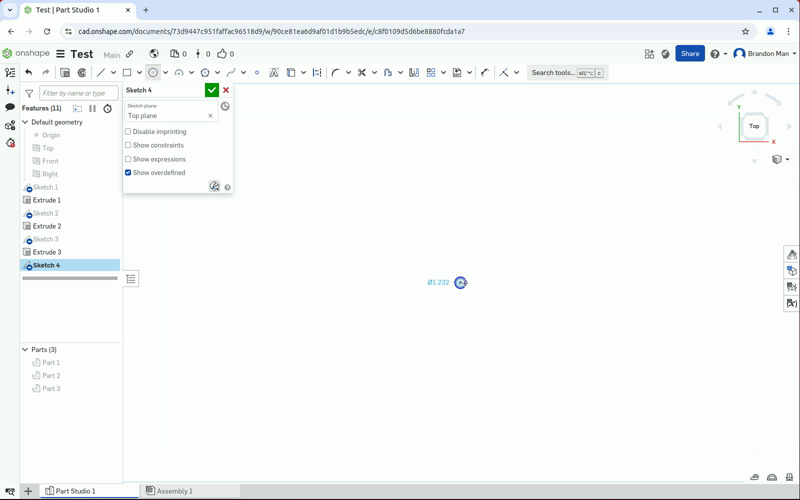
scroll(6)
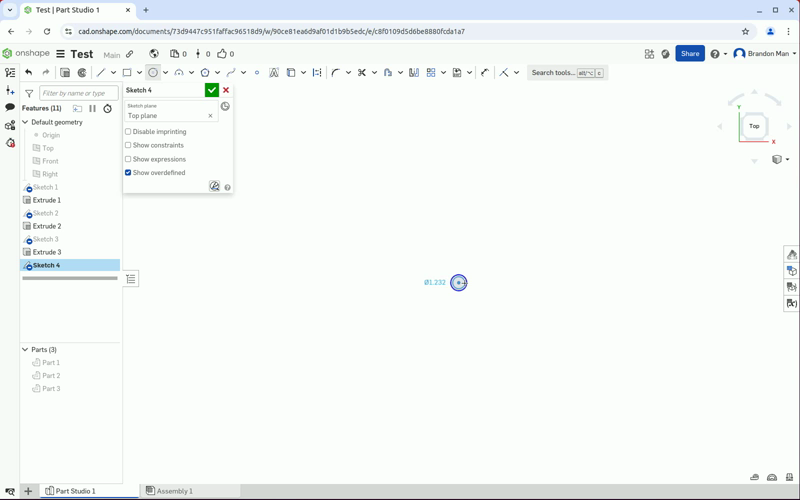
scroll(6)
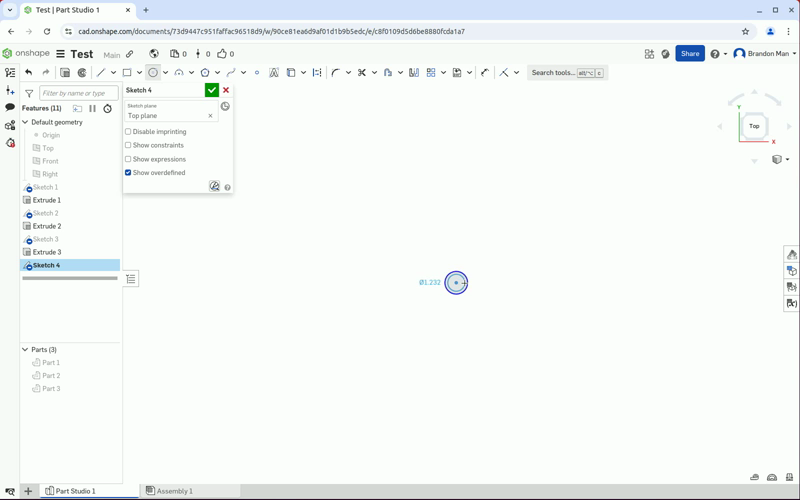
scroll(6)
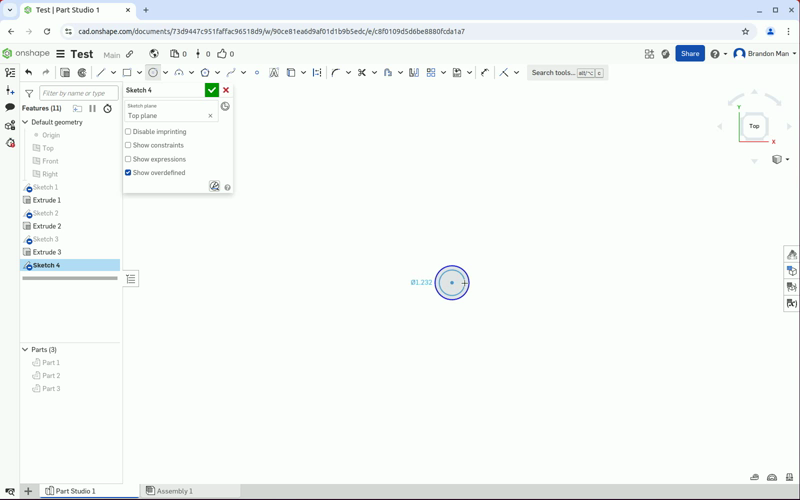
scroll(6)
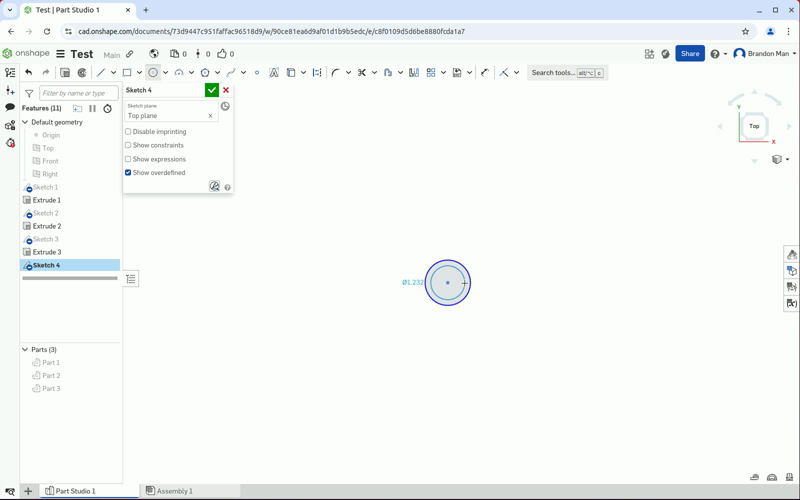
scroll(6)
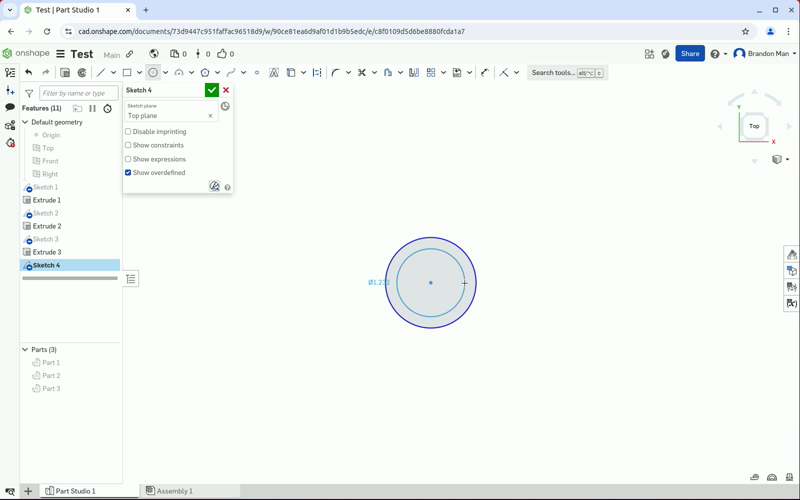
click(464, 282)
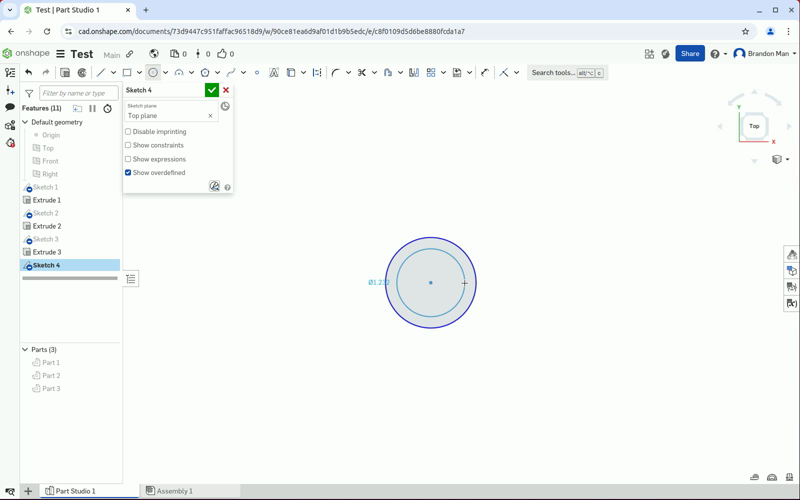
scroll(-6)
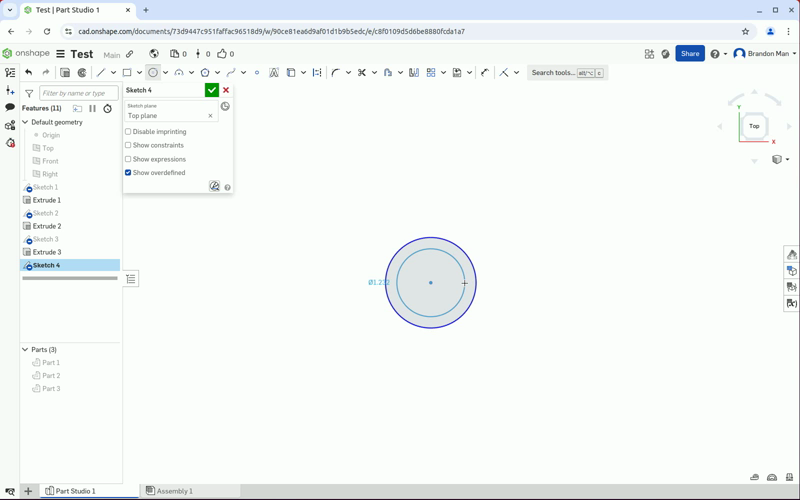
scroll(-6)
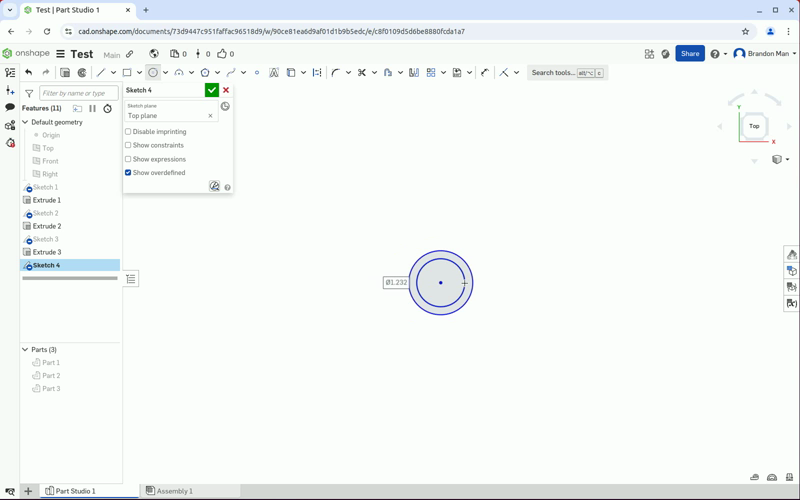
scroll(-6)
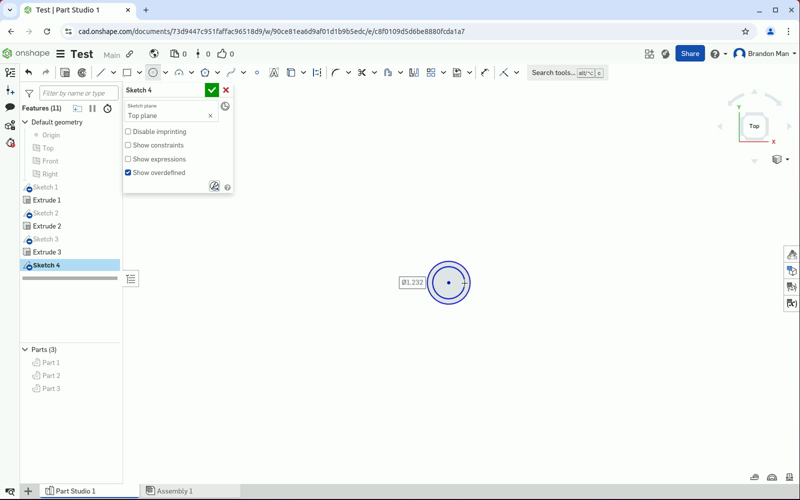
scroll(-6)
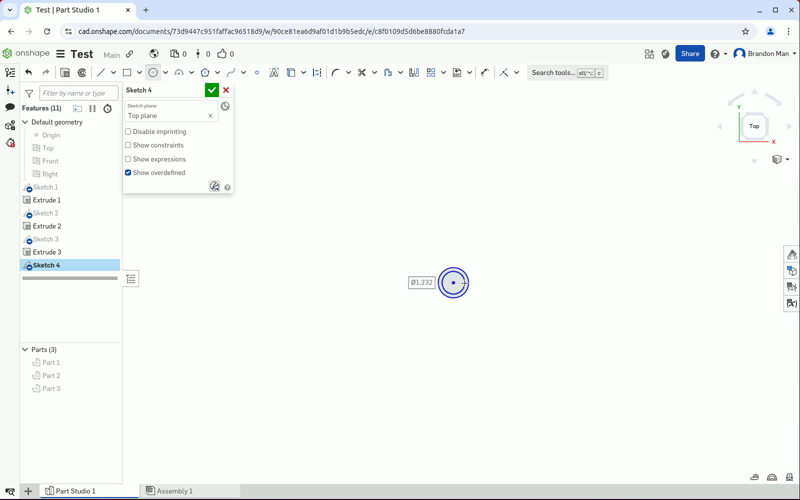
scroll(-6)
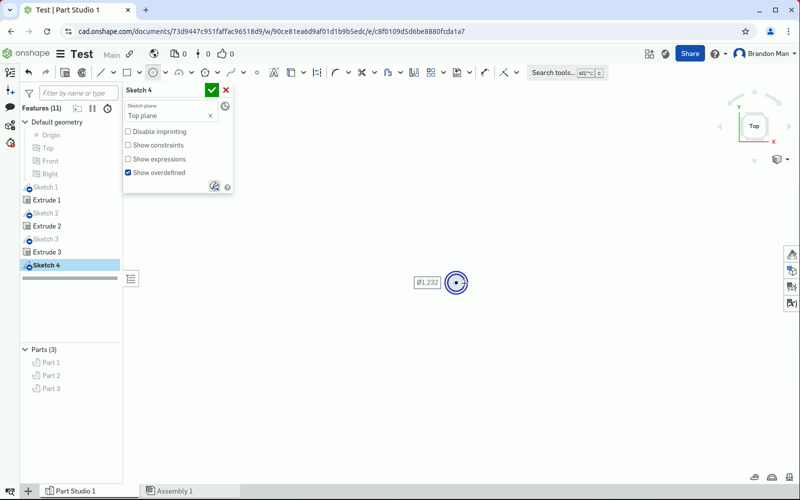
scroll(-6)
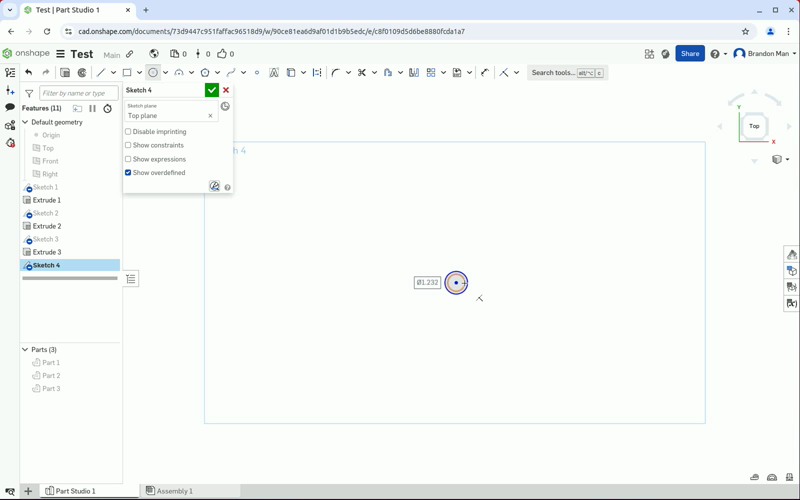
scroll(-6)
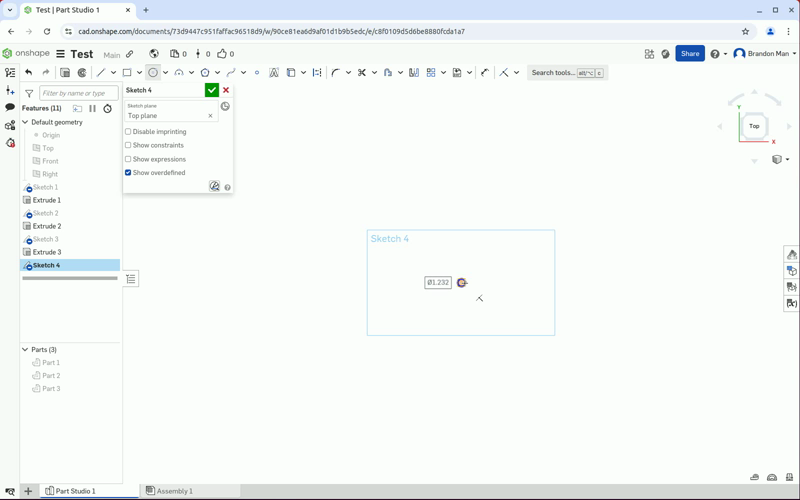
key(esc)
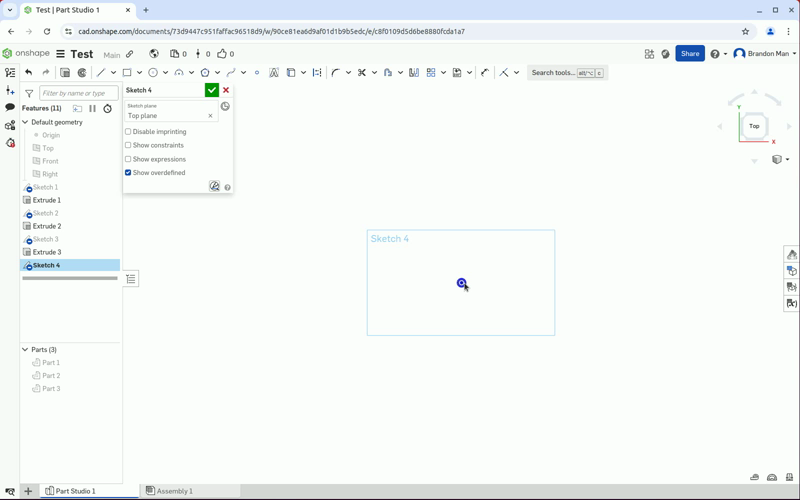
mouse_move(463, 286)
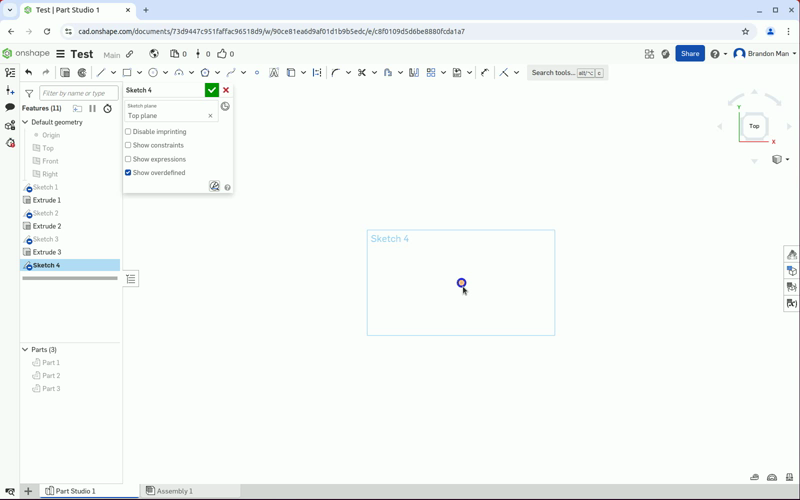
scroll(6)
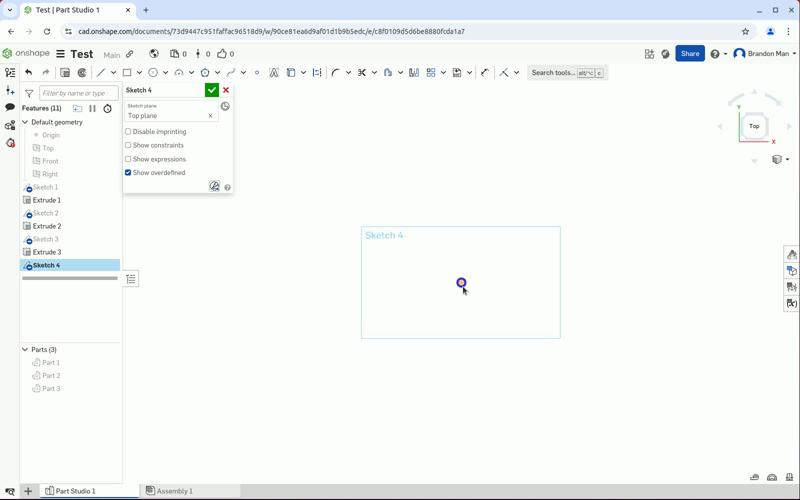
scroll(6)
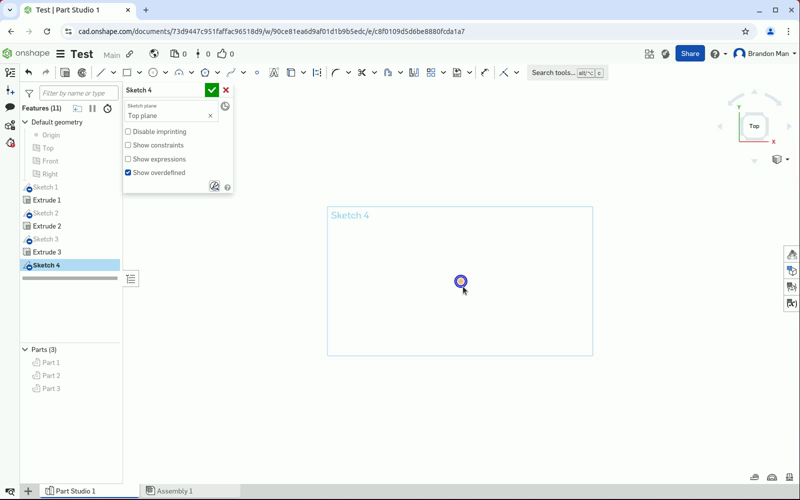
scroll(6)
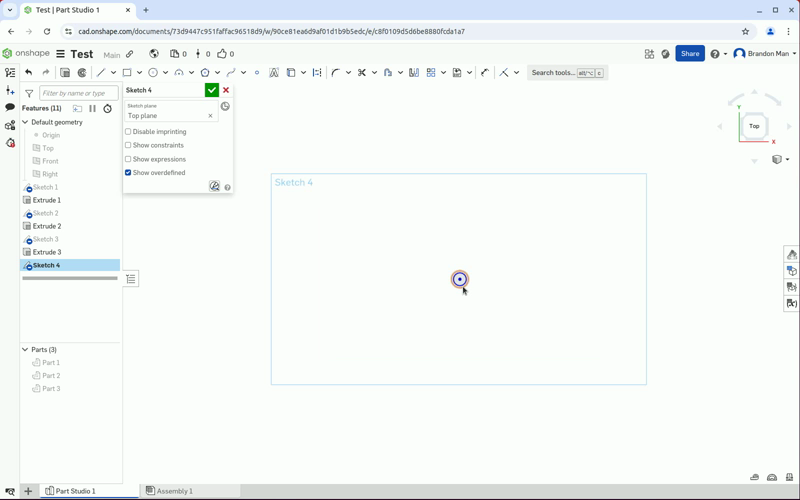
scroll(6)
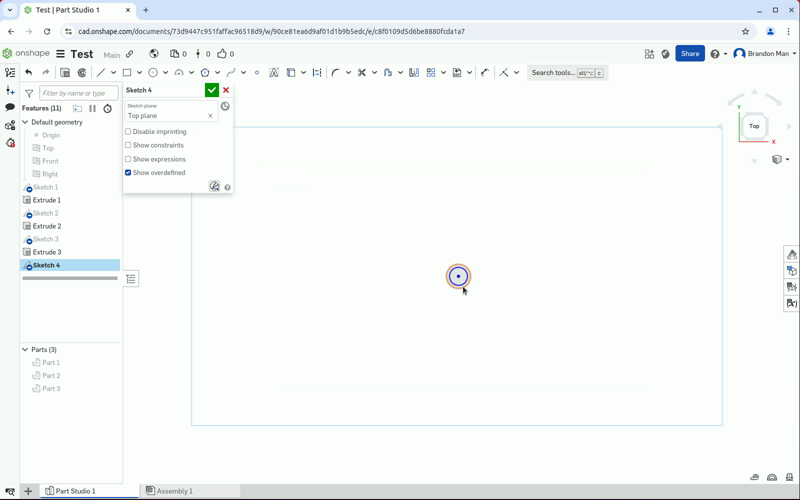
scroll(6)
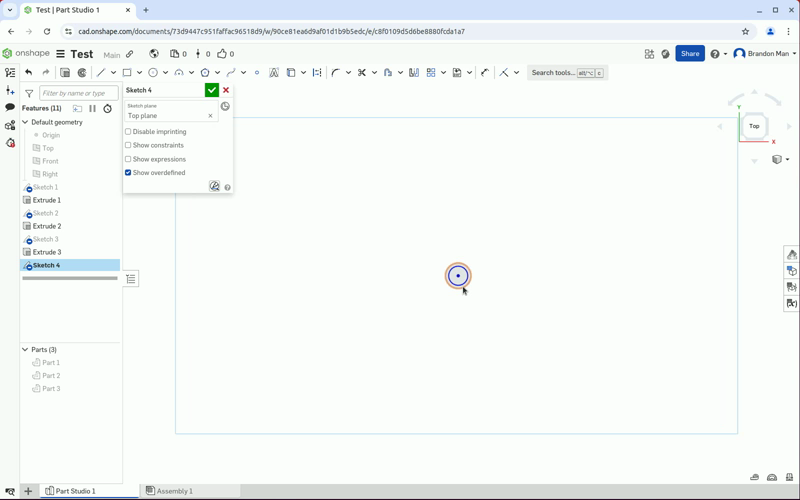
scroll(6)
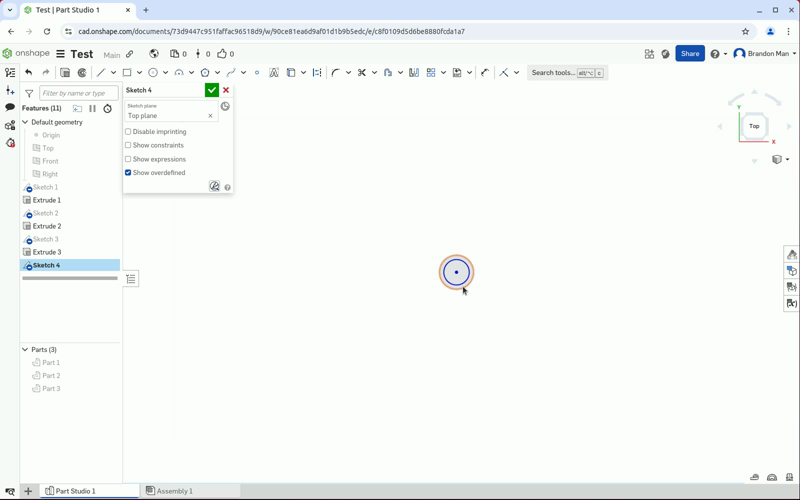
scroll(6)
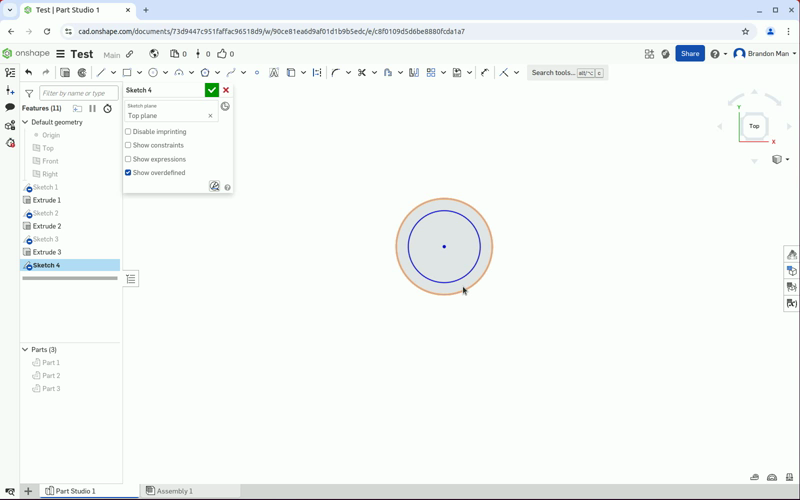
click(463, 286)
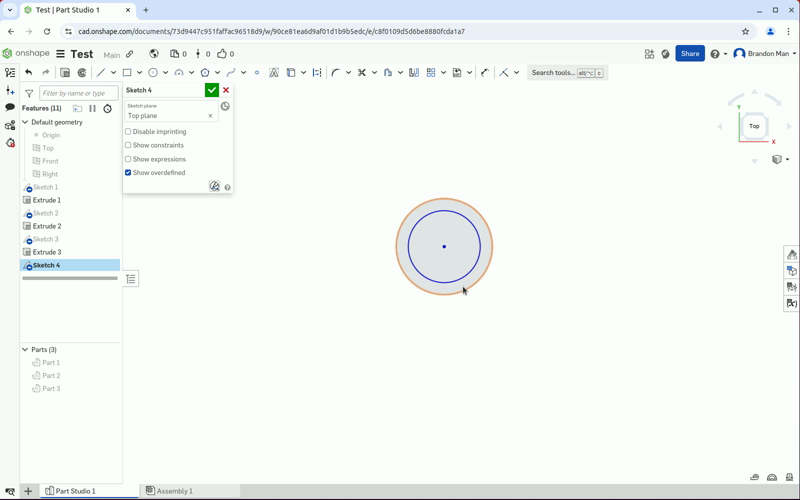
scroll(-6)
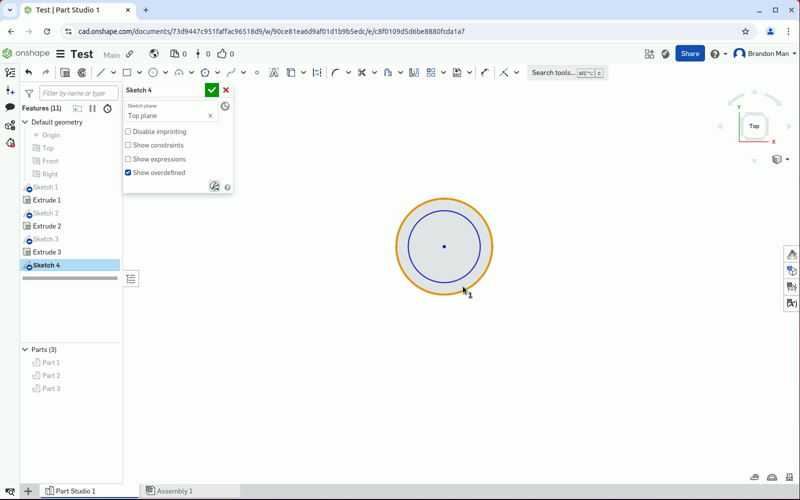
scroll(-6)
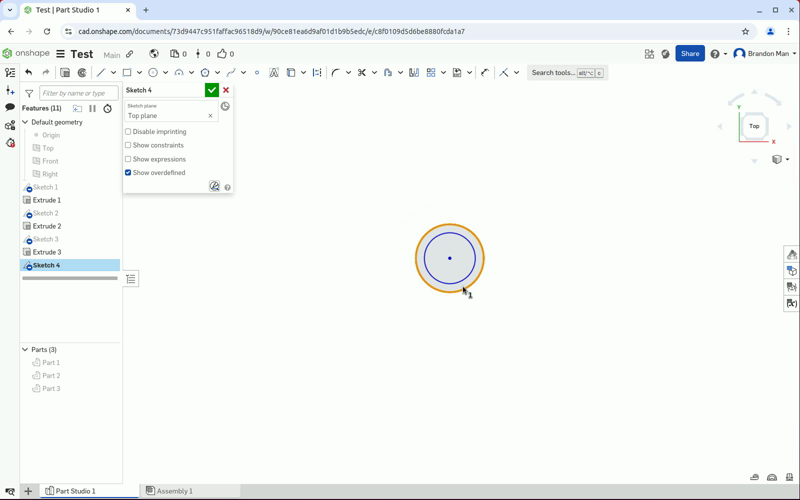
scroll(-6)
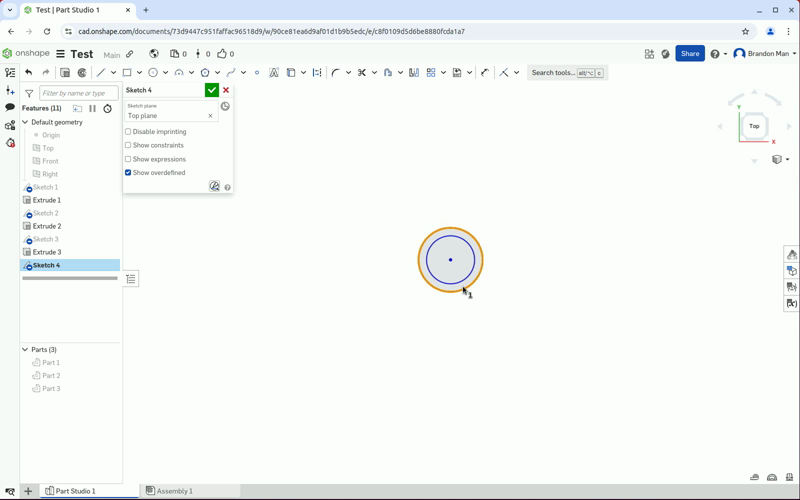
scroll(-6)
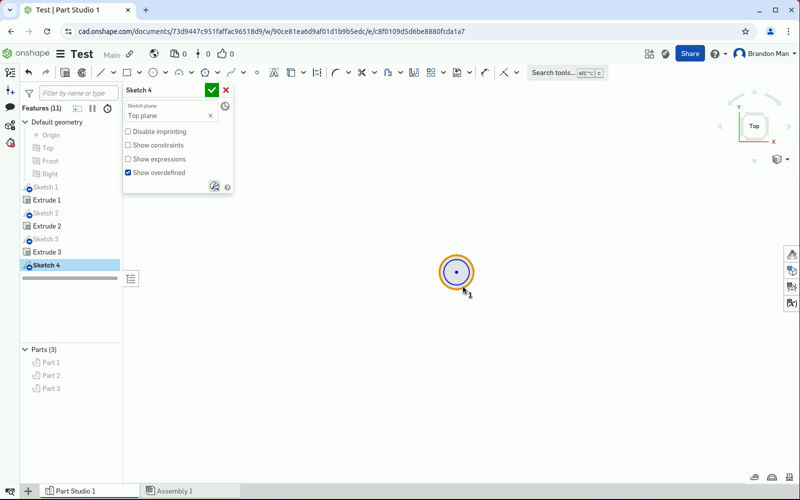
scroll(-6)
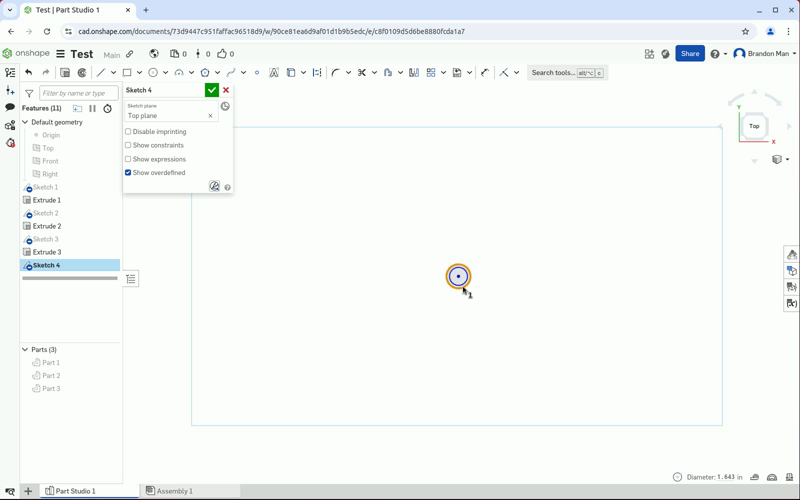
scroll(-6)
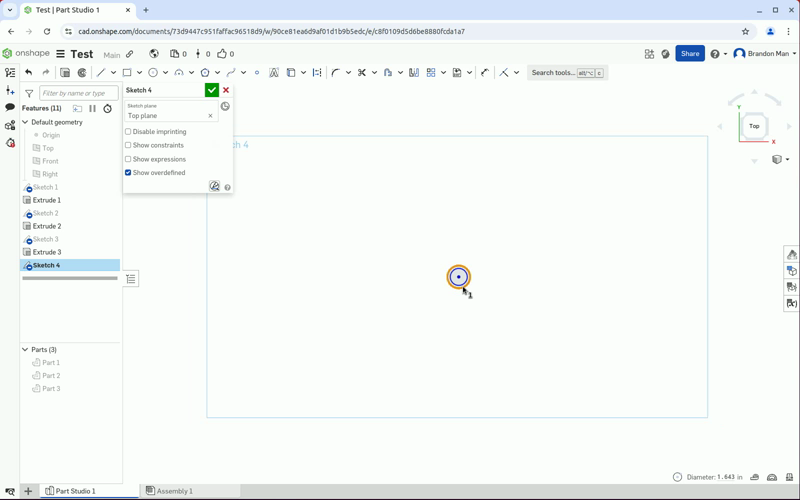
scroll(-6)
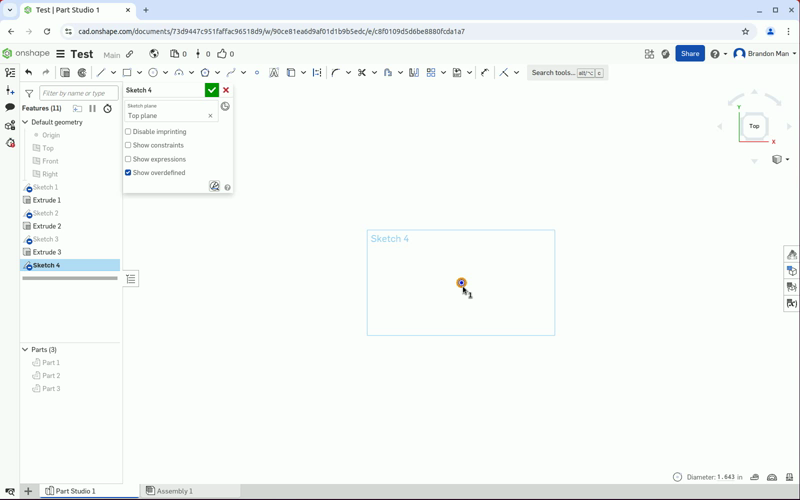
mouse_move(73, 352)
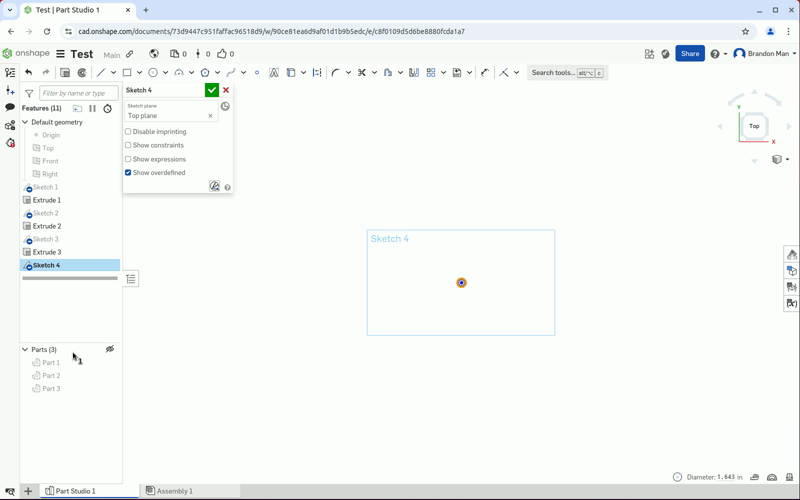
key(shift+y)
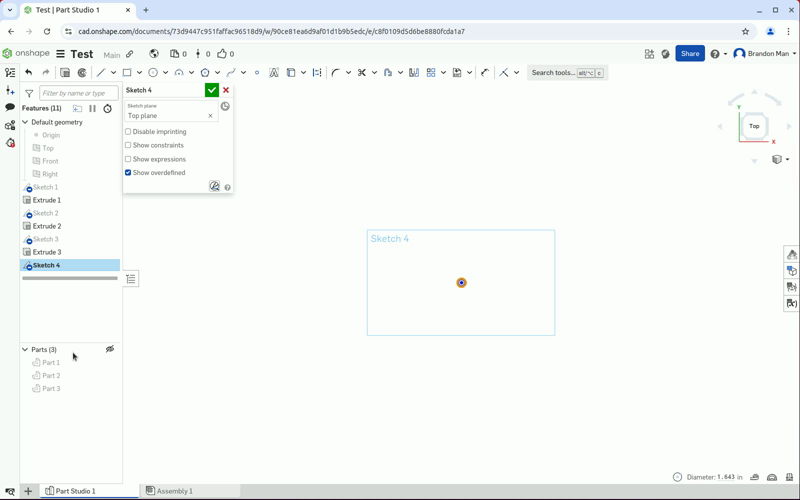
key(shift+e)
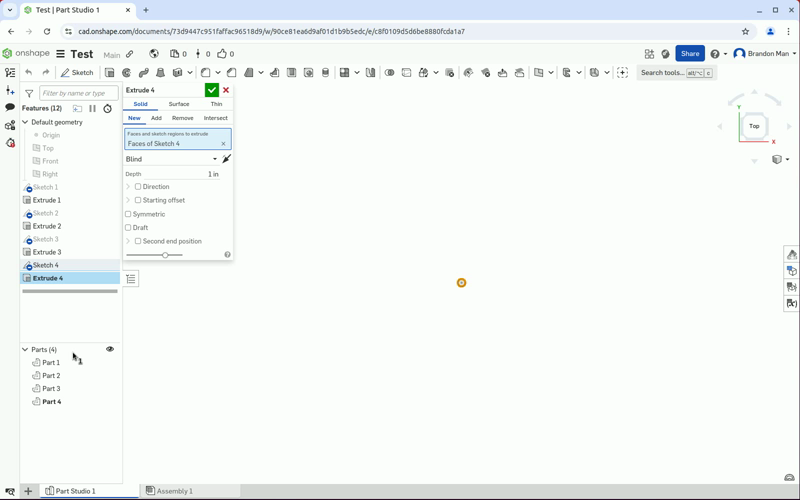
mouse_move(143, 106)
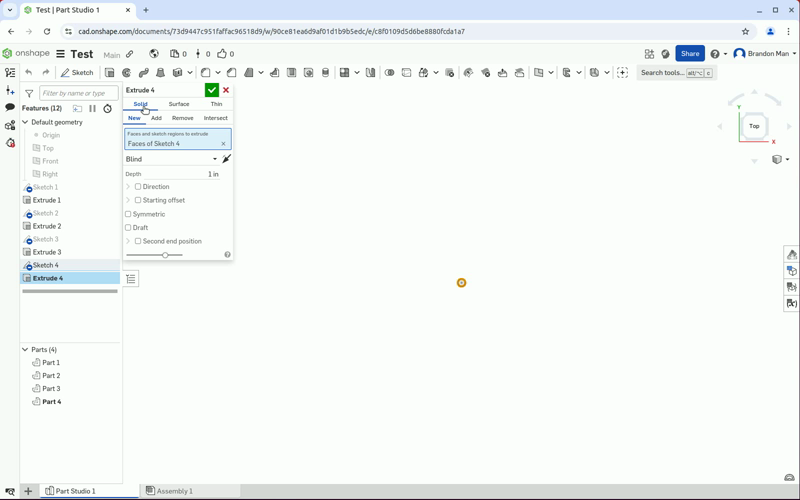
click(143, 106)
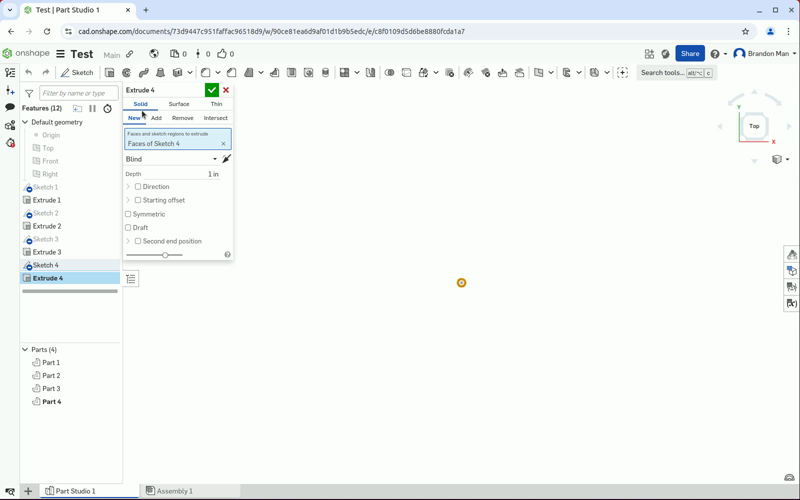
mouse_move(137, 120)
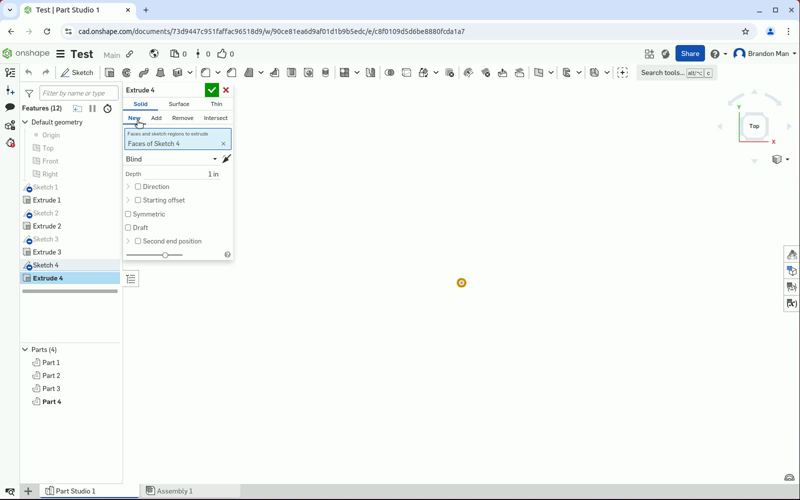
click(137, 120)
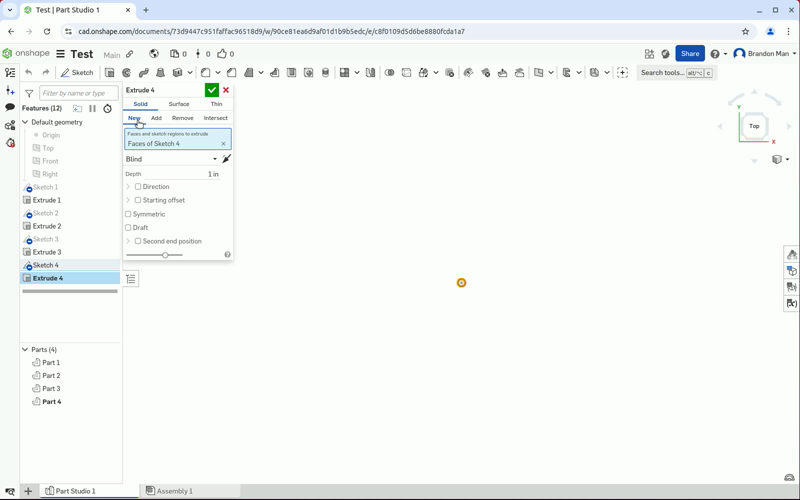
key(tab, 4)
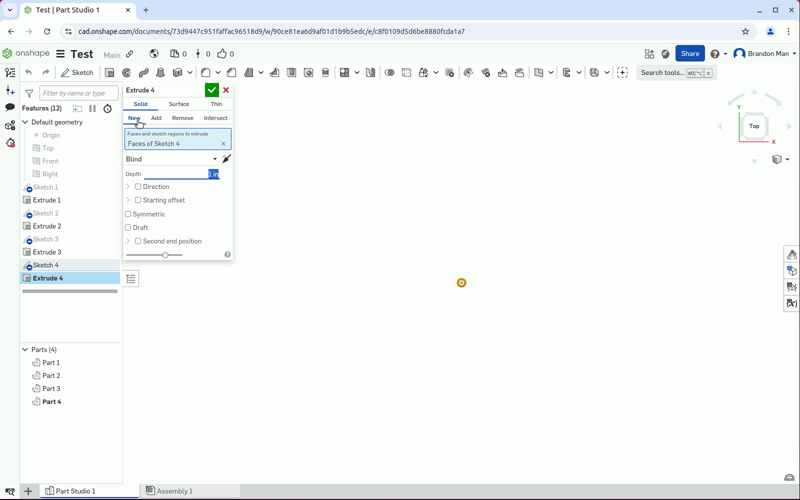
text(-17.331)
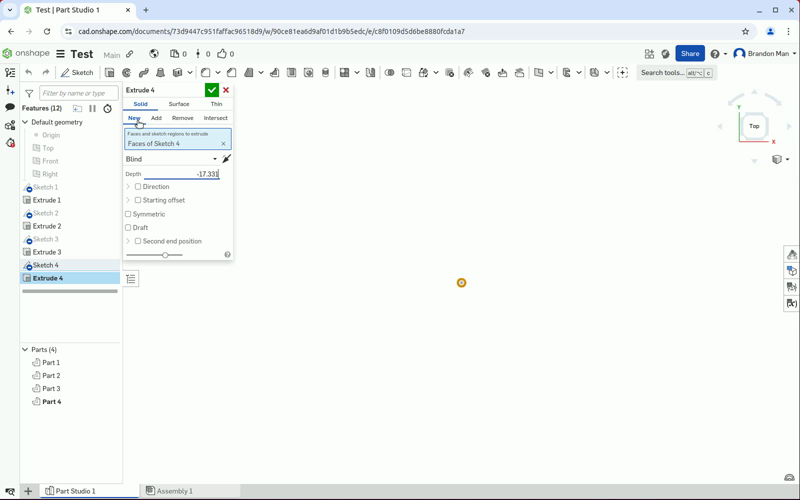
key(enter)
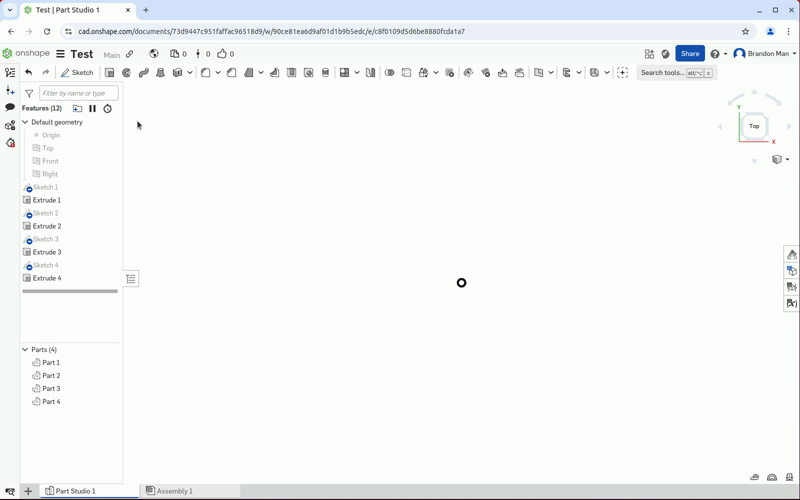
key(shift+h)
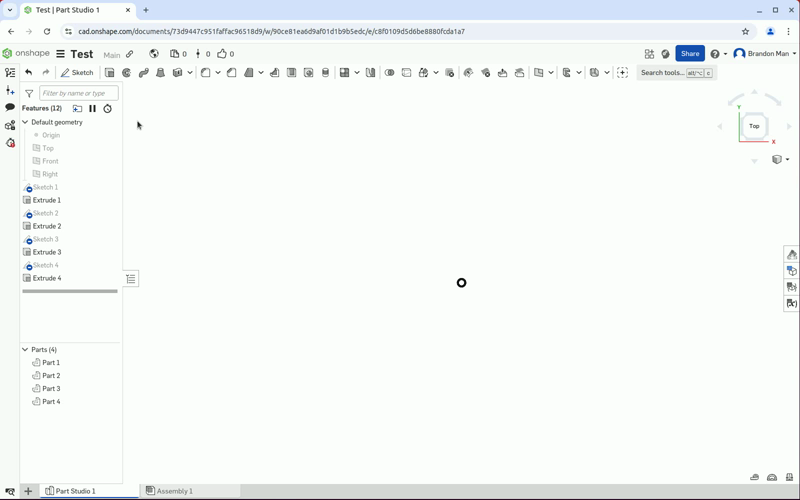
key(shift+h)
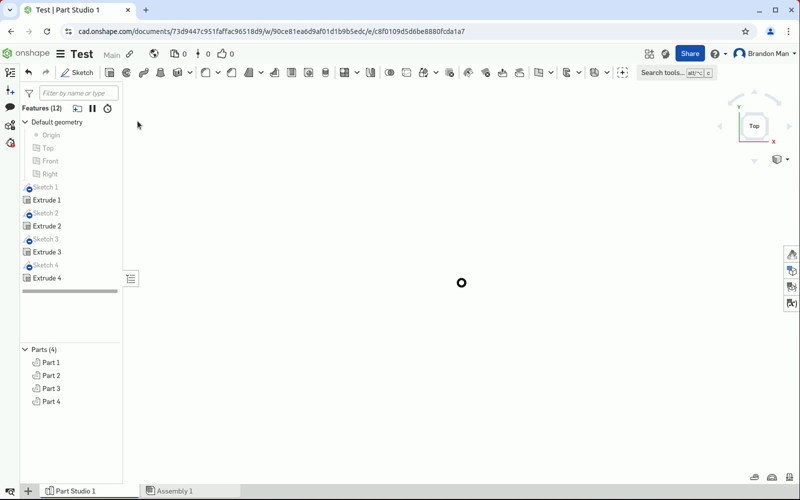
mouse_move(73, 189)
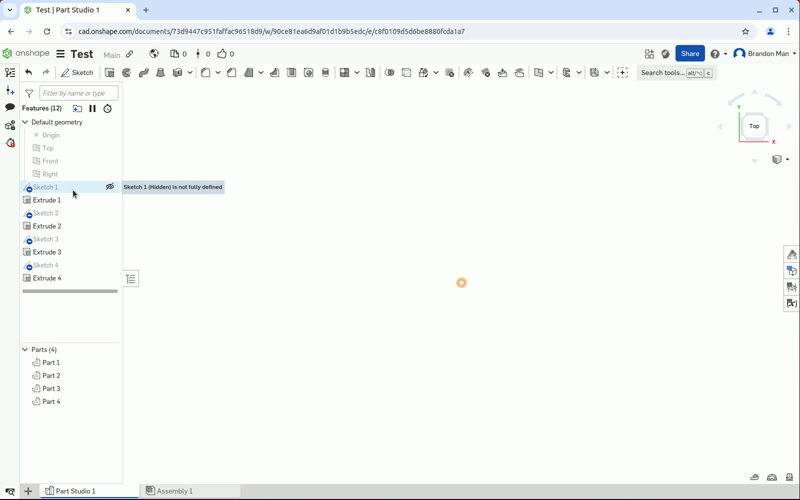
click(73, 189)
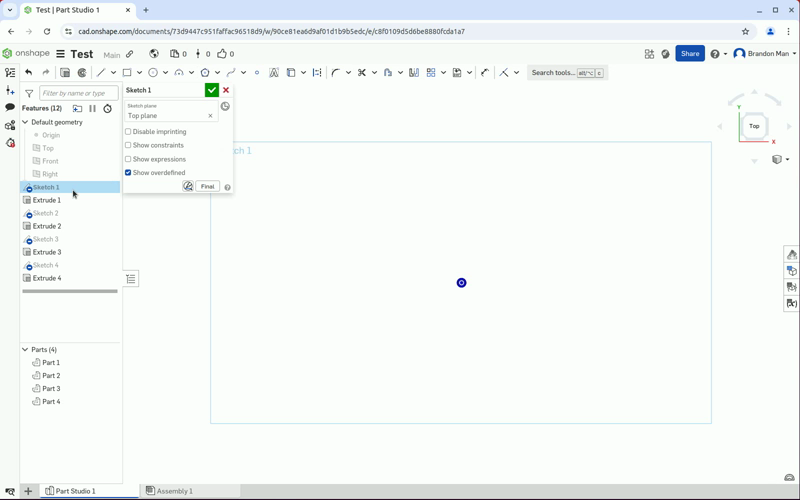
mouse_move(229, 92)
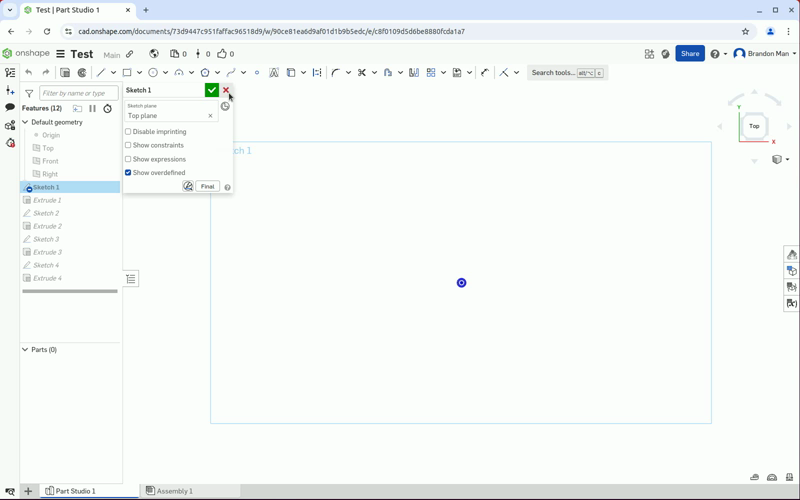
click(229, 92)
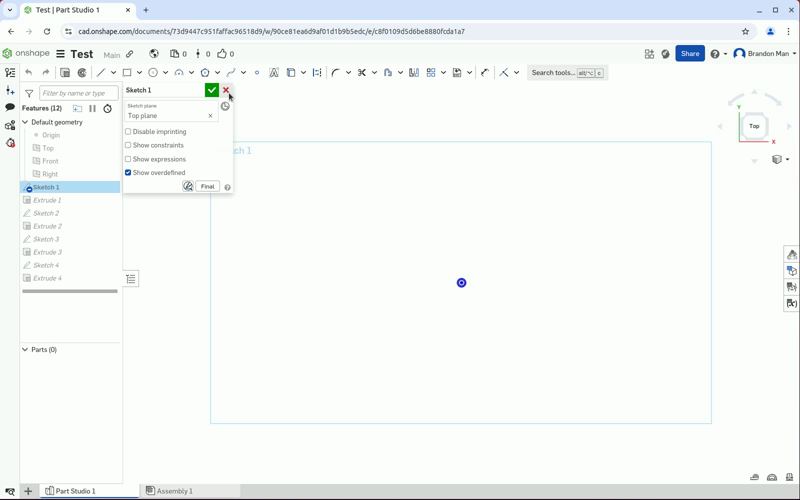
key(shift+s)
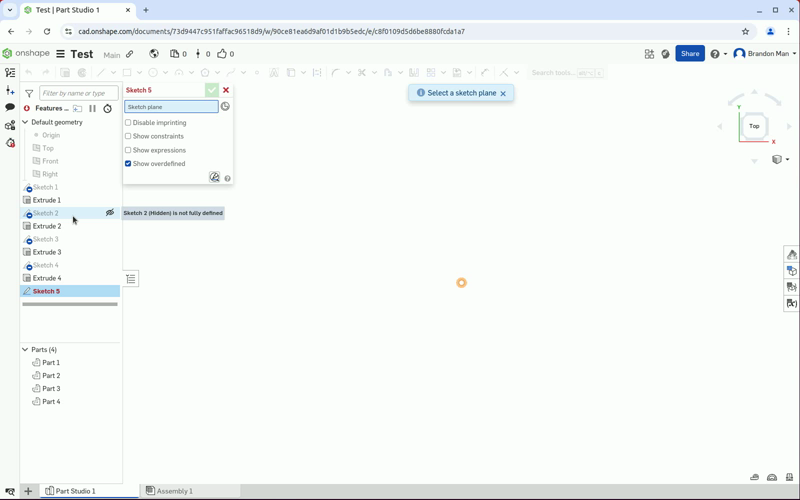
scroll(3)
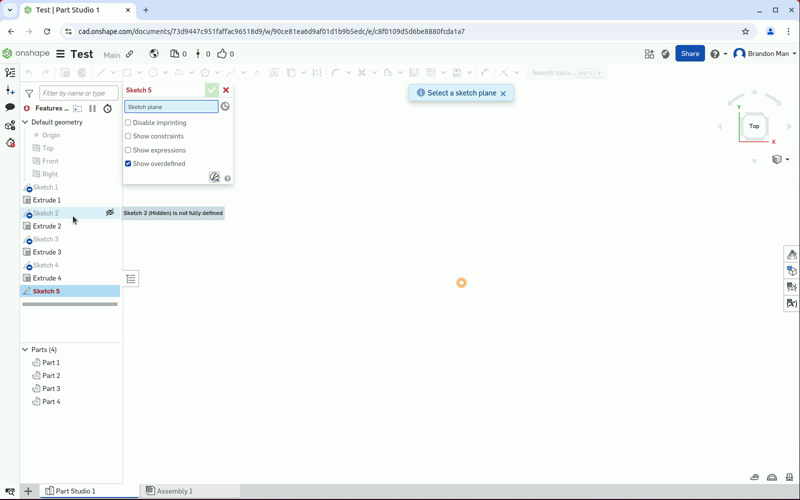
mouse_move(73, 150)
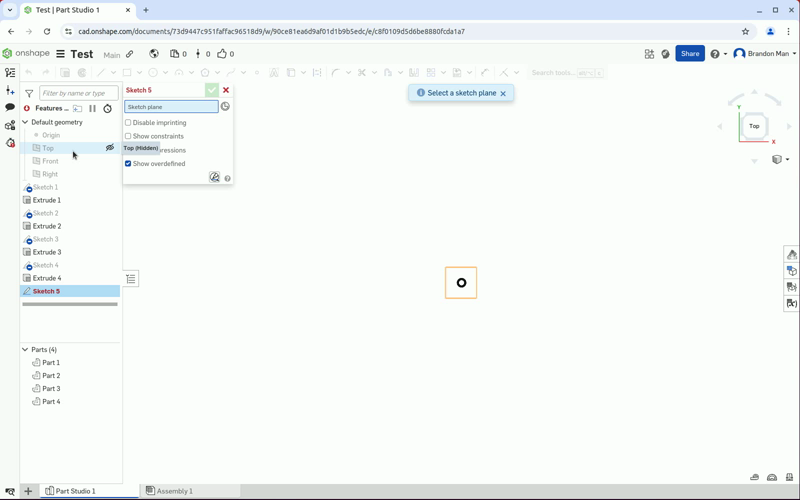
click(73, 150)
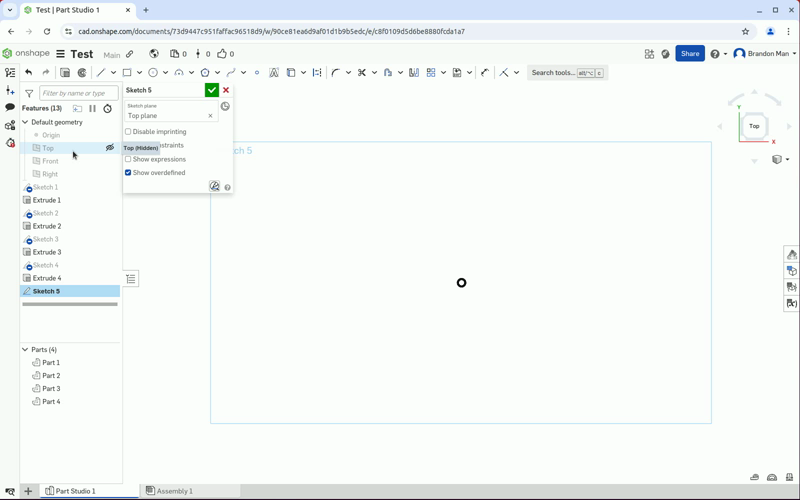
mouse_move(73, 352)
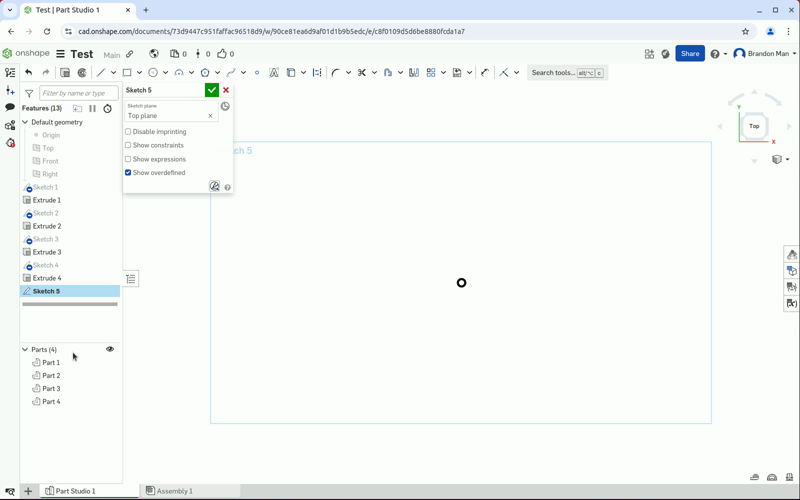
key(y)
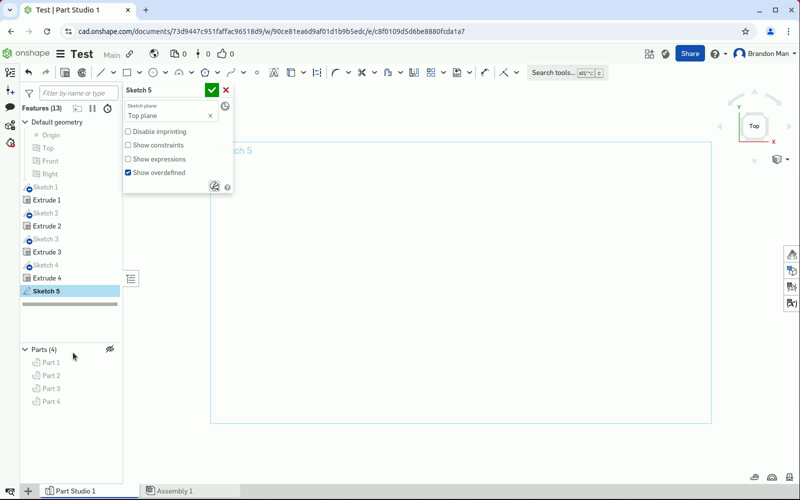
key(c)
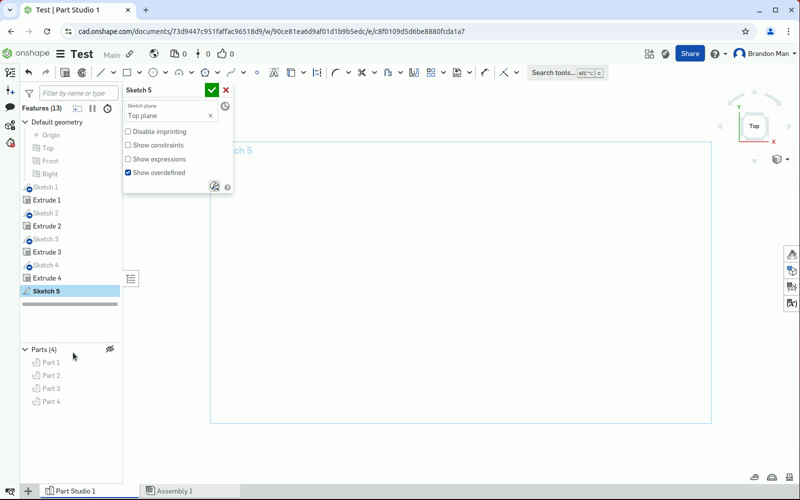
key_down(shift)
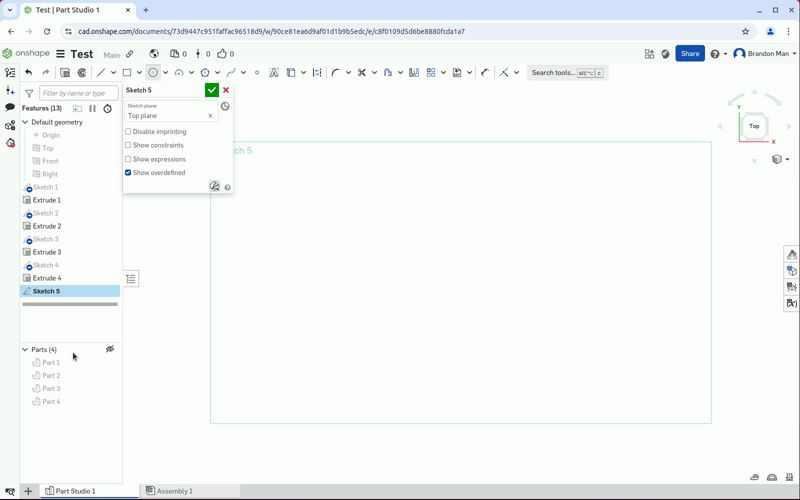
mouse_move(461, 282)
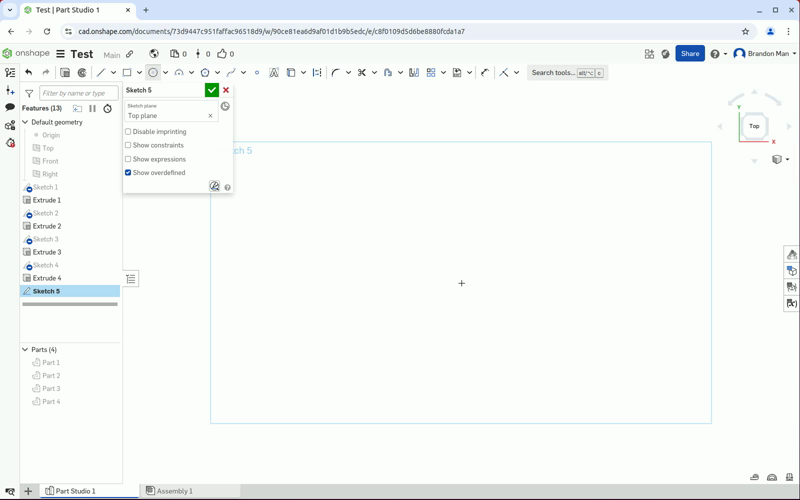
click(461, 282)
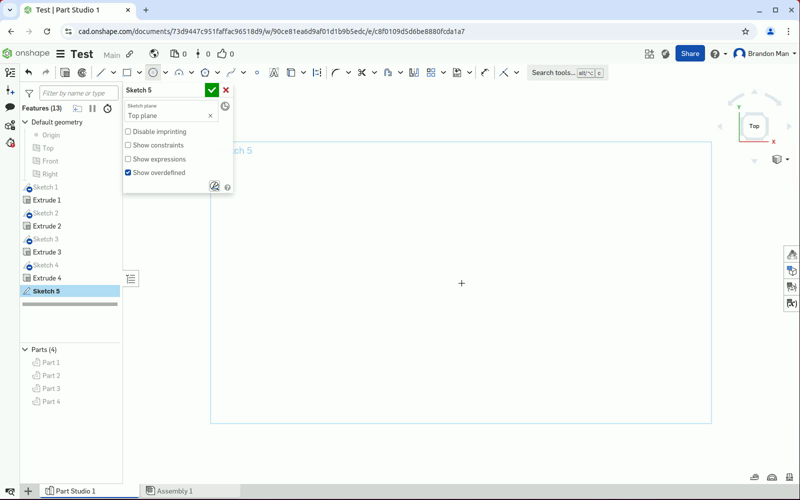
key_up(shift)
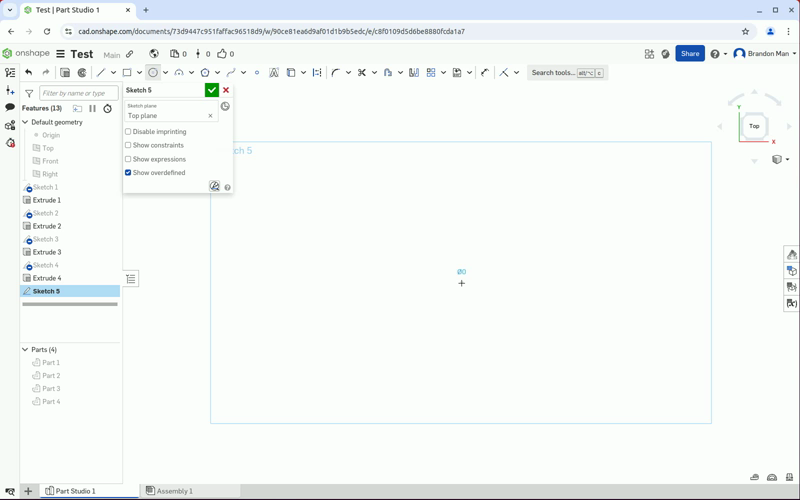
mouse_move(465, 282)
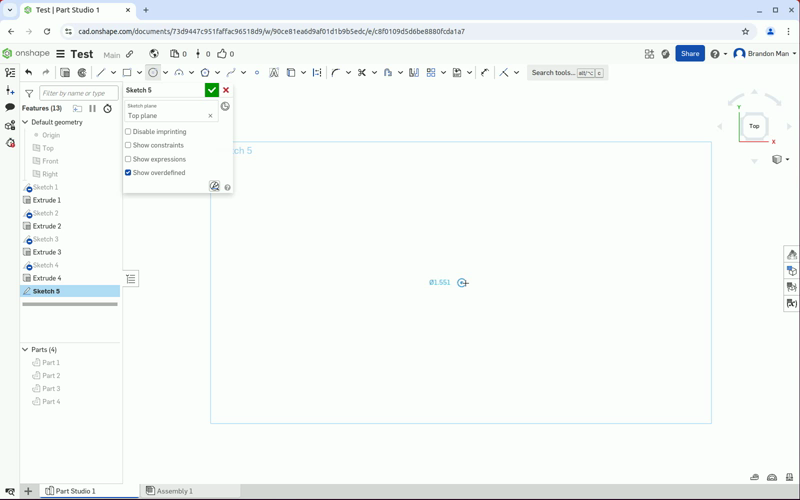
click(465, 282)
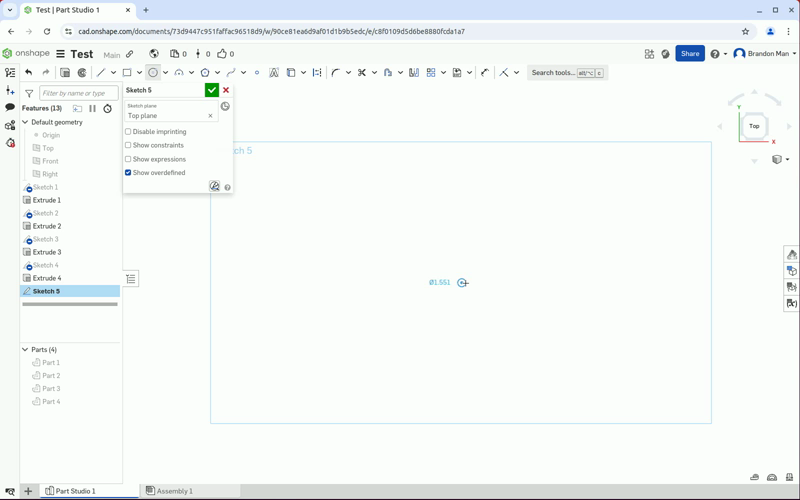
key(esc)
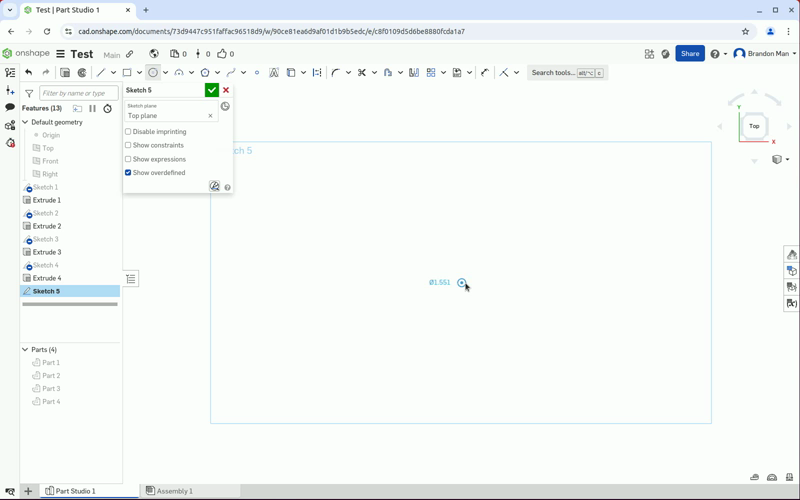
key(c)
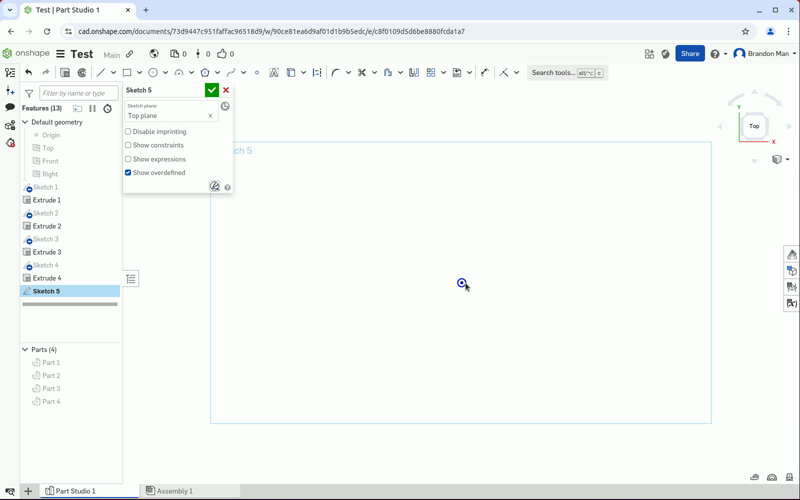
key_down(shift)
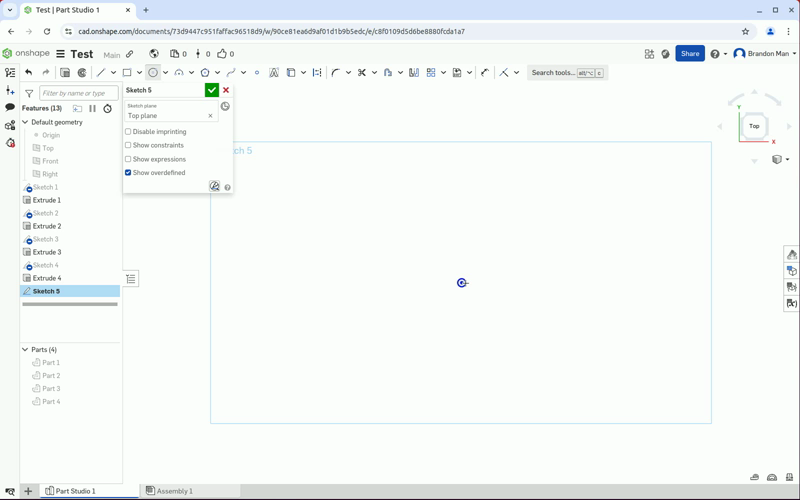
mouse_move(461, 282)
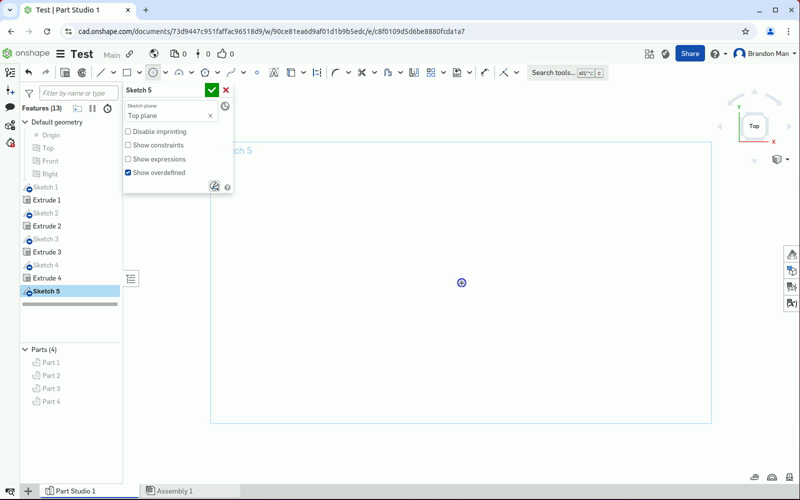
scroll(6)
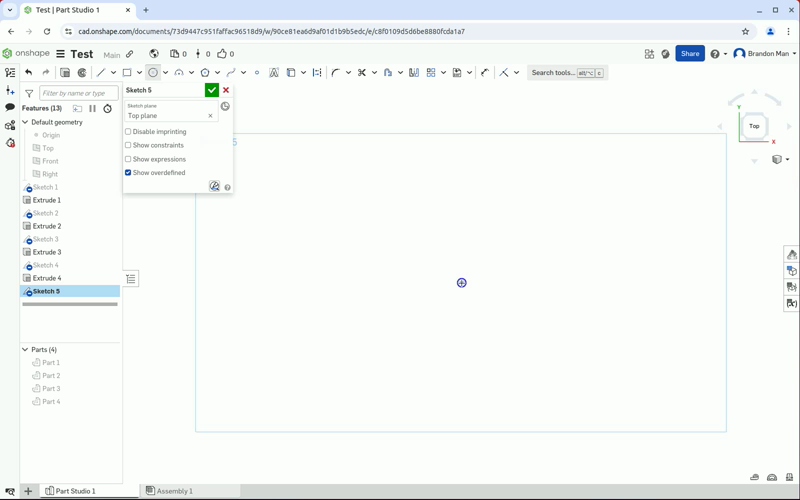
scroll(6)
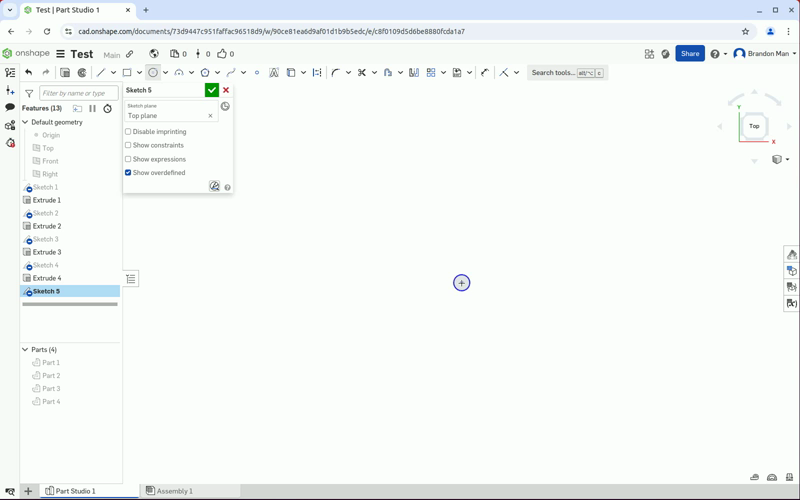
scroll(6)
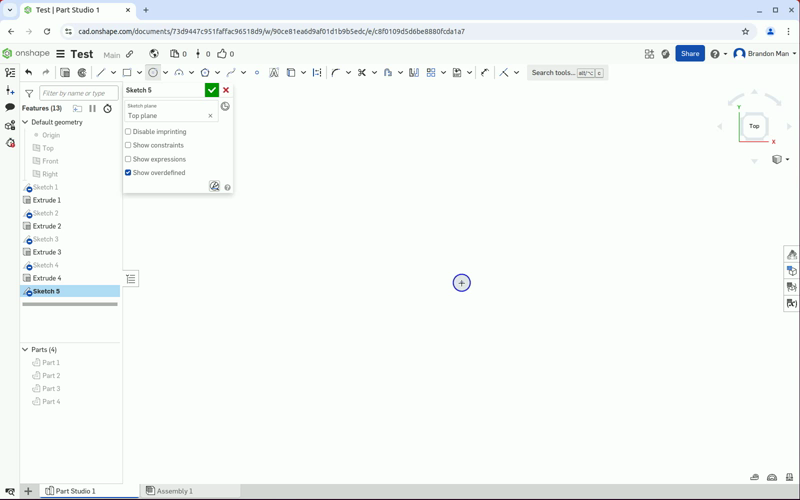
scroll(6)
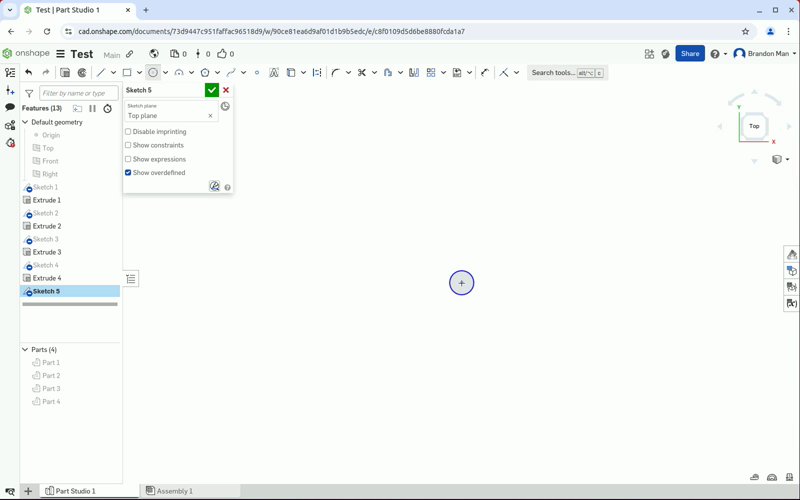
scroll(6)
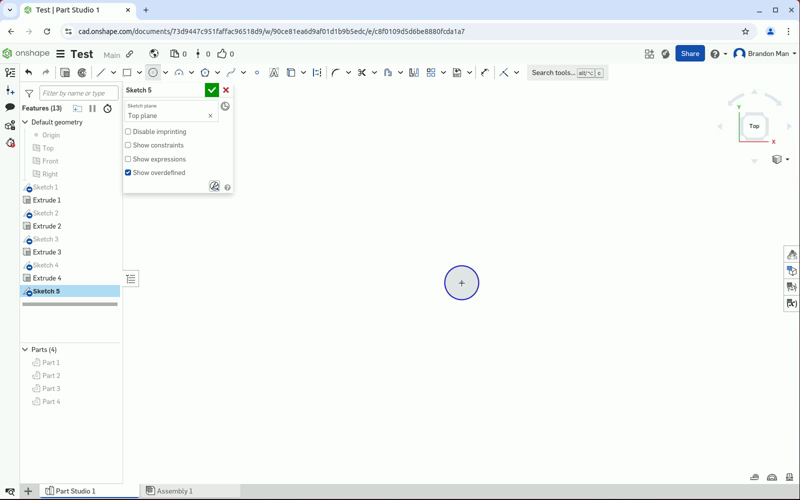
scroll(6)
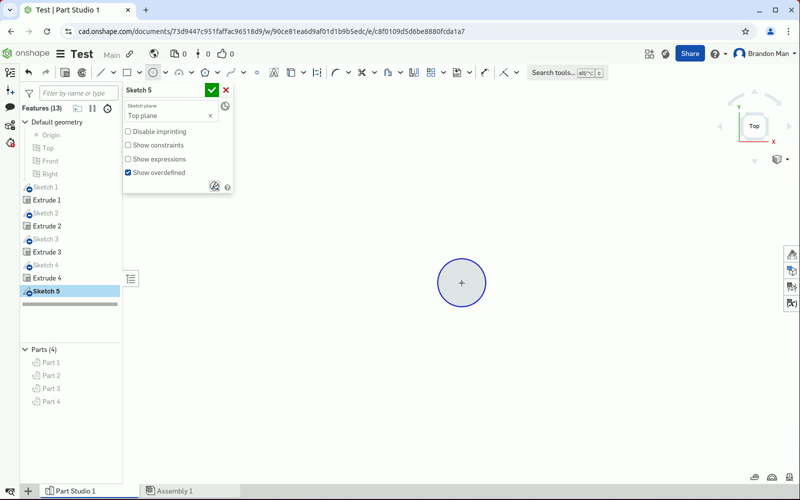
scroll(6)
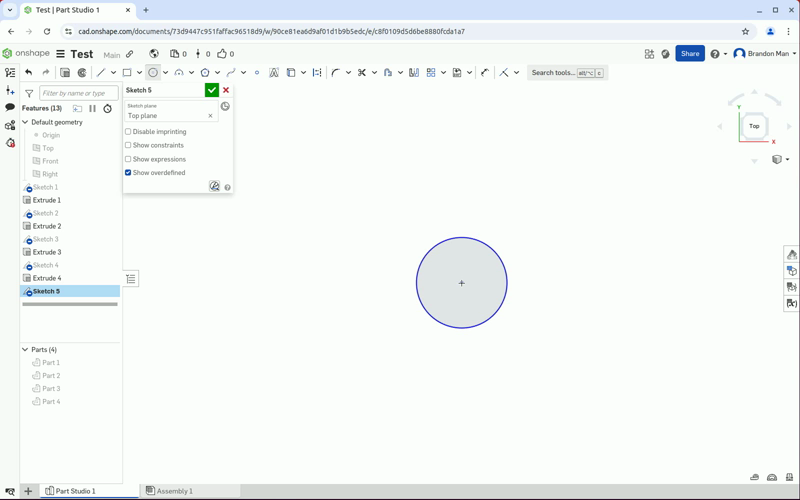
click(461, 282)
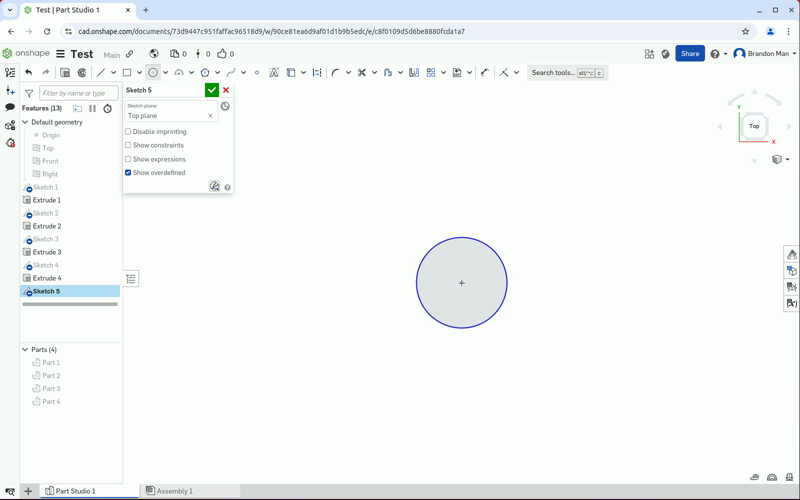
scroll(-6)
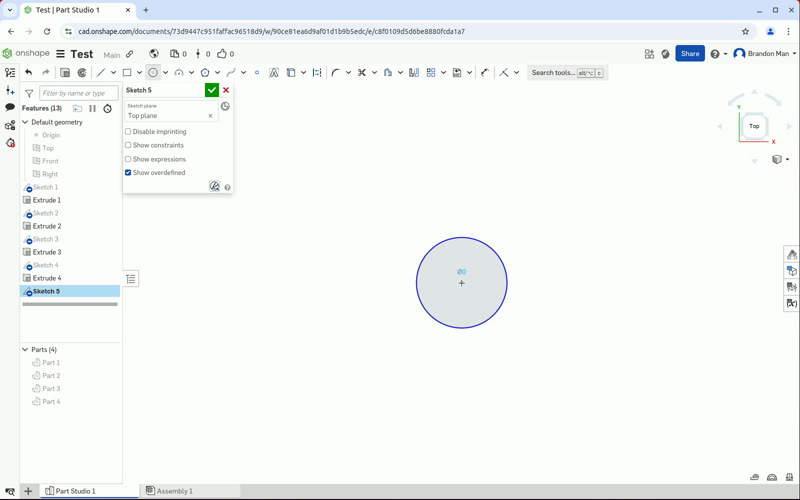
scroll(-6)
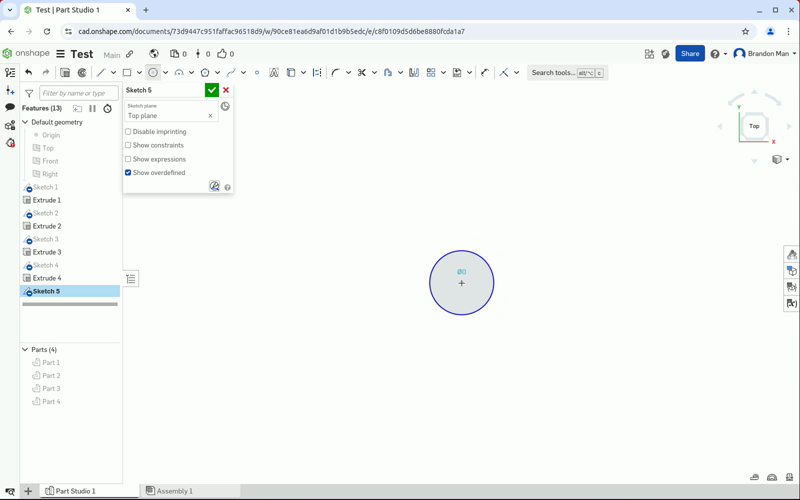
scroll(-6)
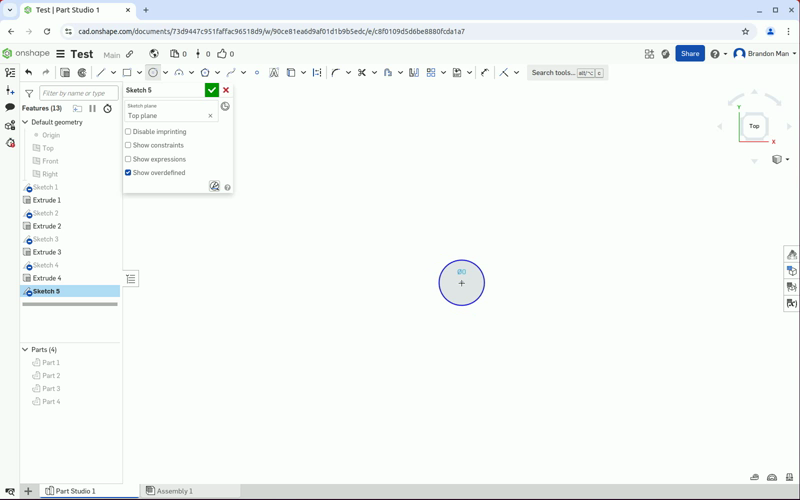
scroll(-6)
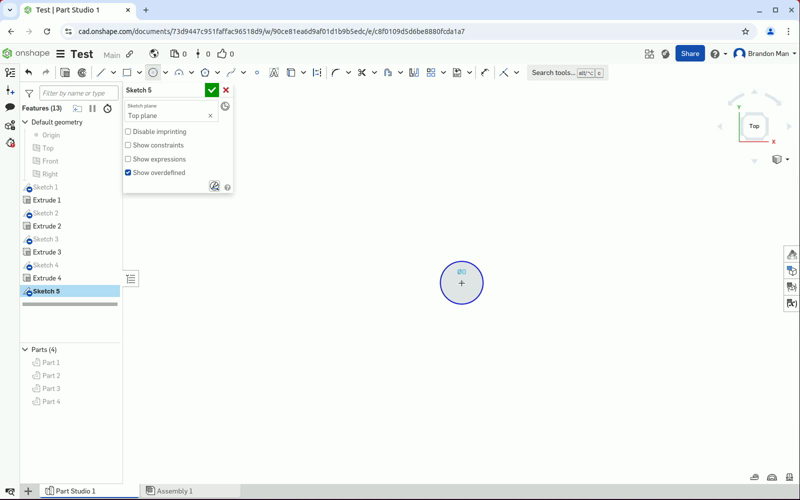
scroll(-6)
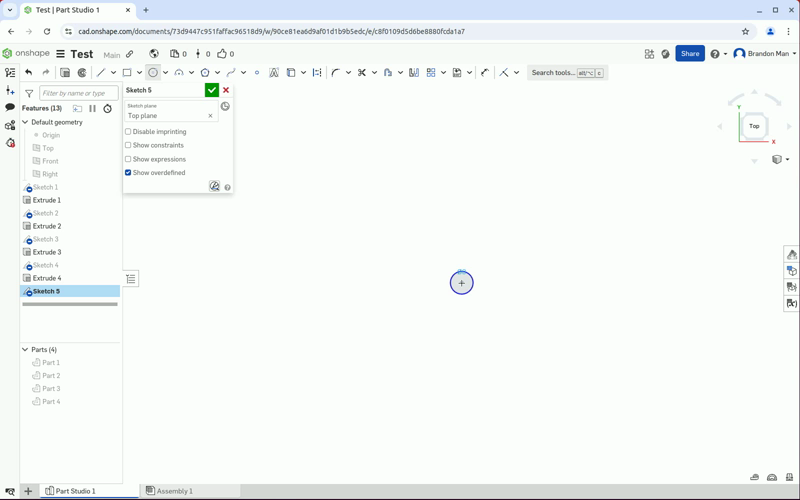
scroll(-6)
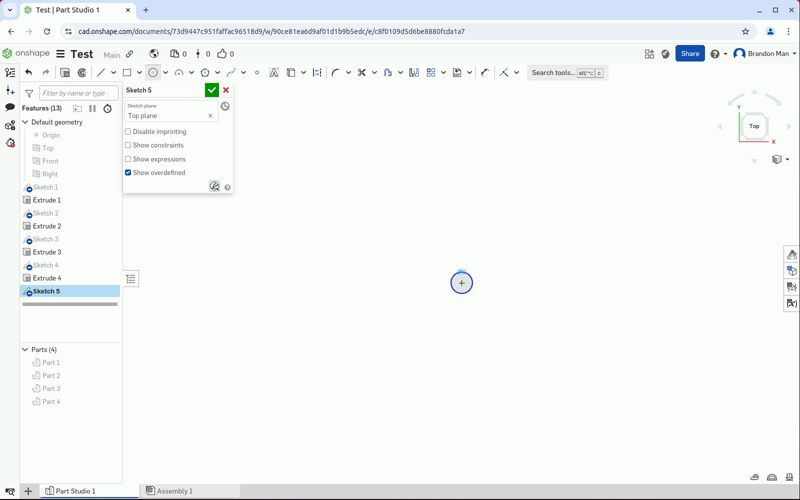
scroll(-6)
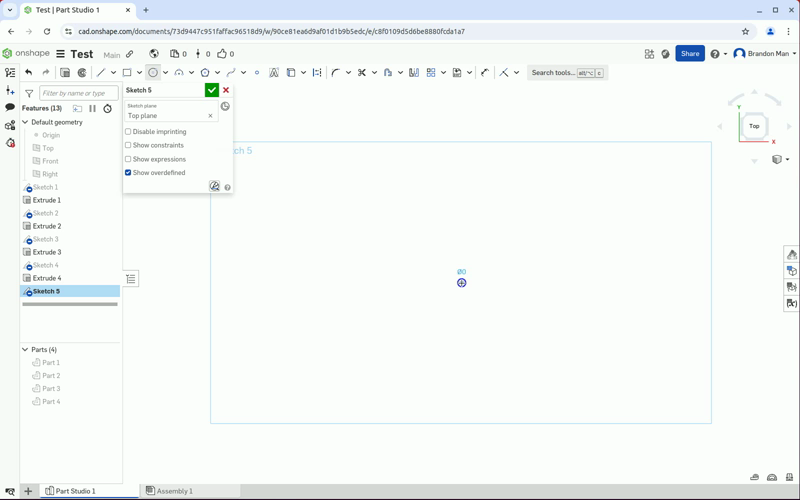
key_up(shift)
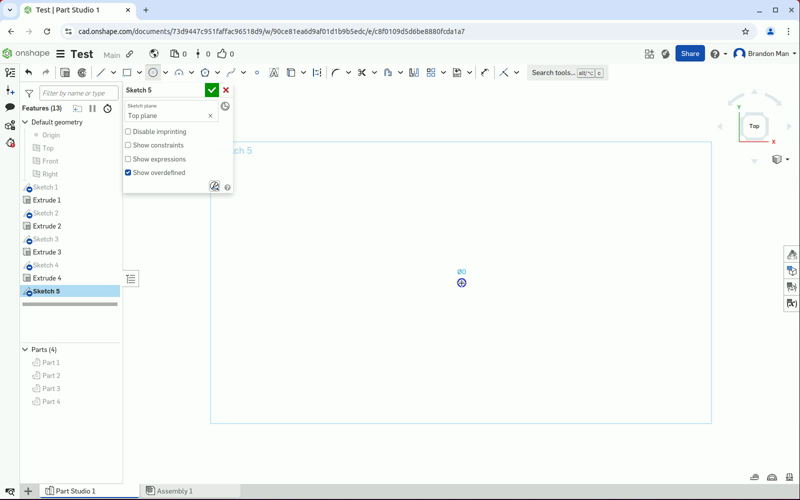
mouse_move(464, 282)
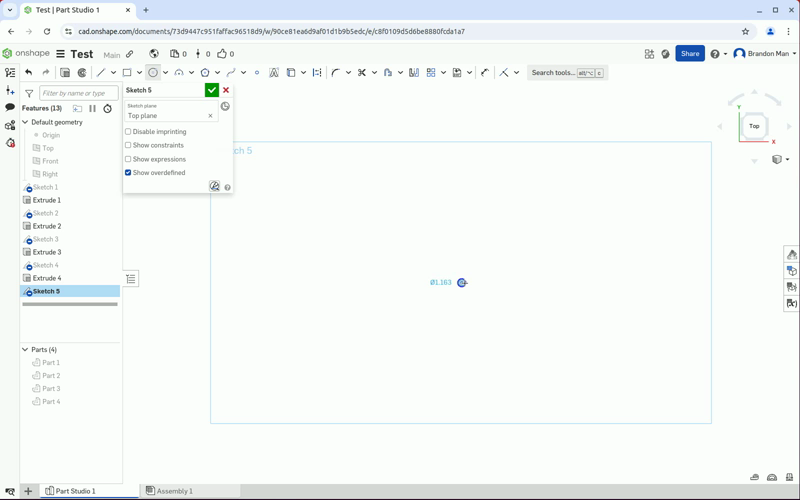
scroll(6)
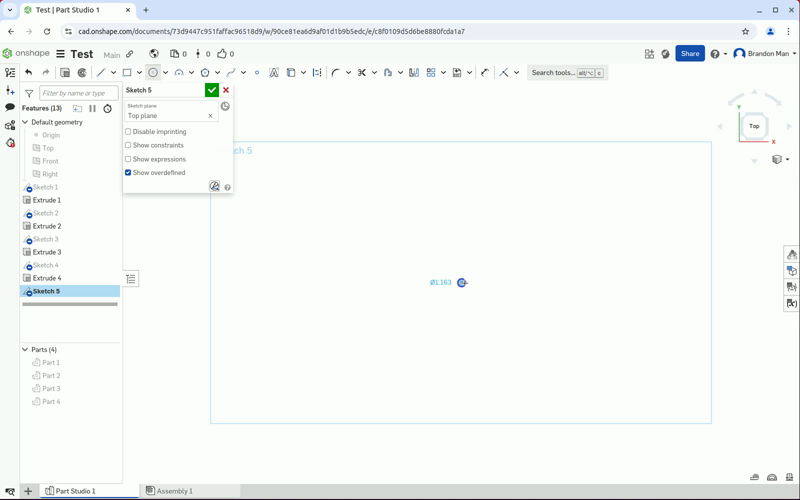
scroll(6)
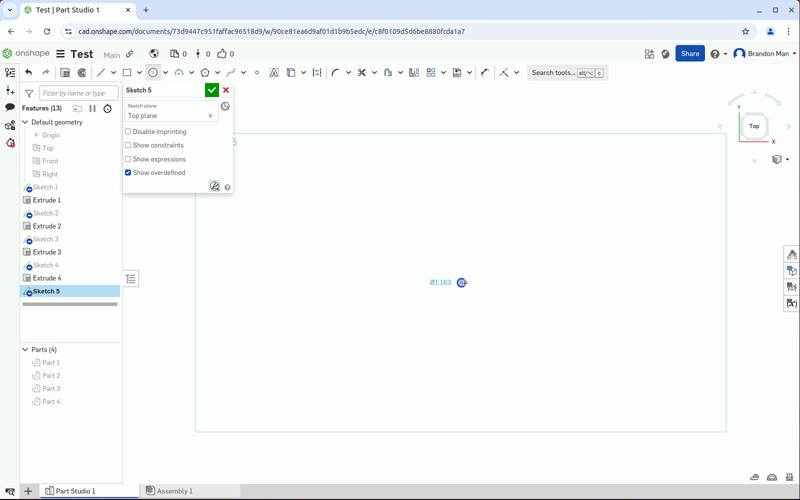
scroll(6)
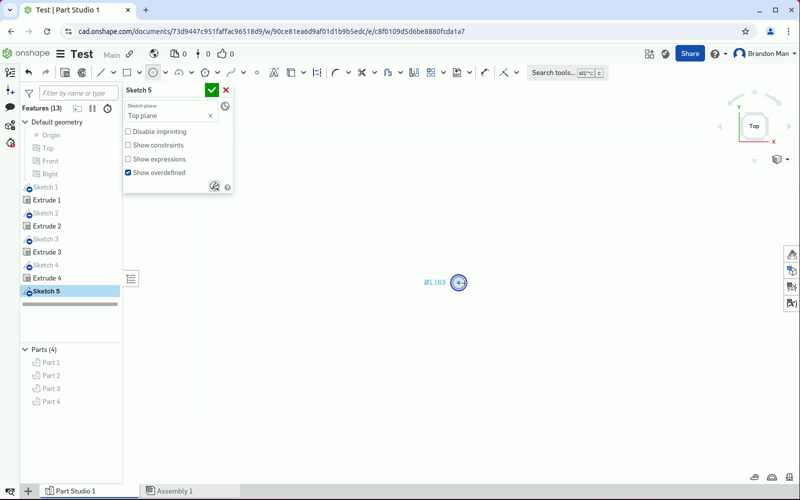
scroll(6)
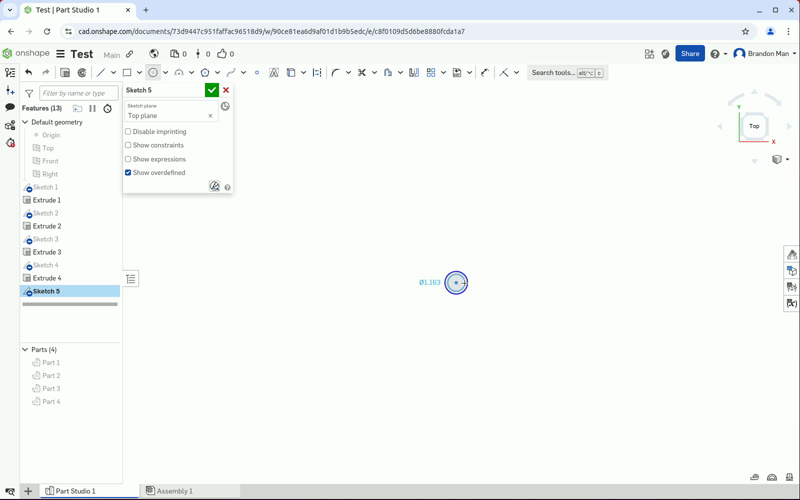
scroll(6)
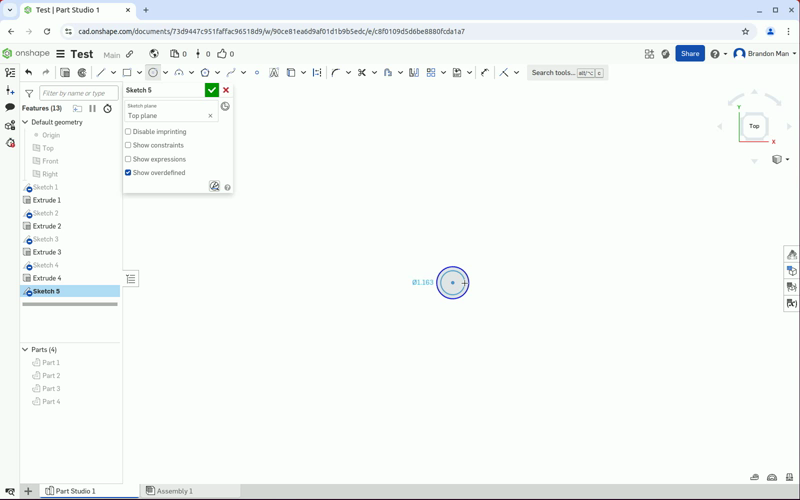
scroll(6)
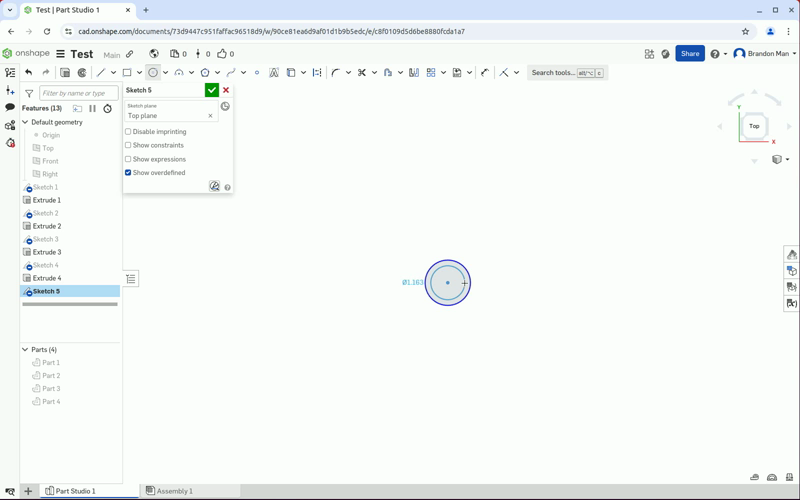
scroll(6)
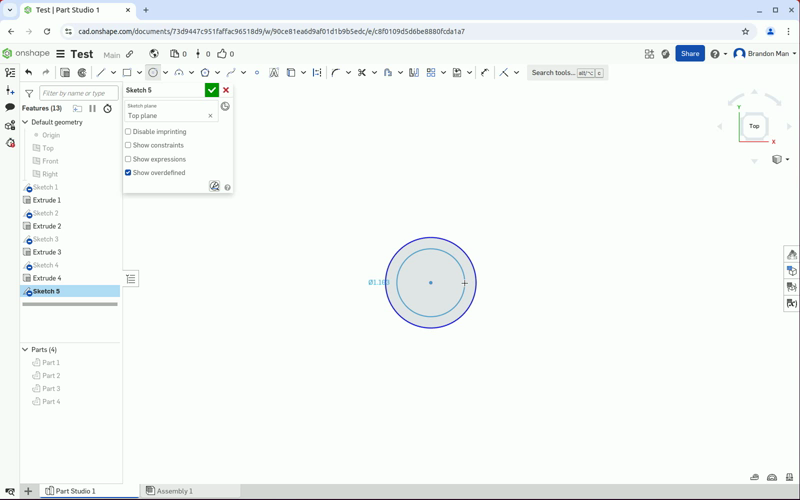
click(464, 282)
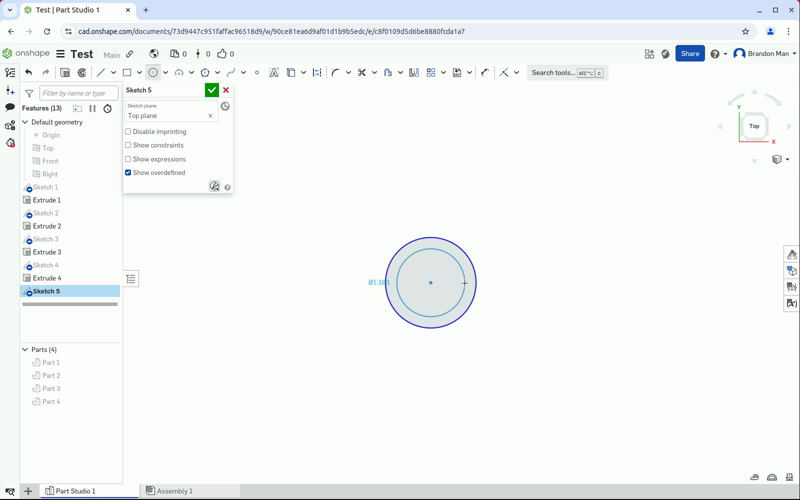
scroll(-6)
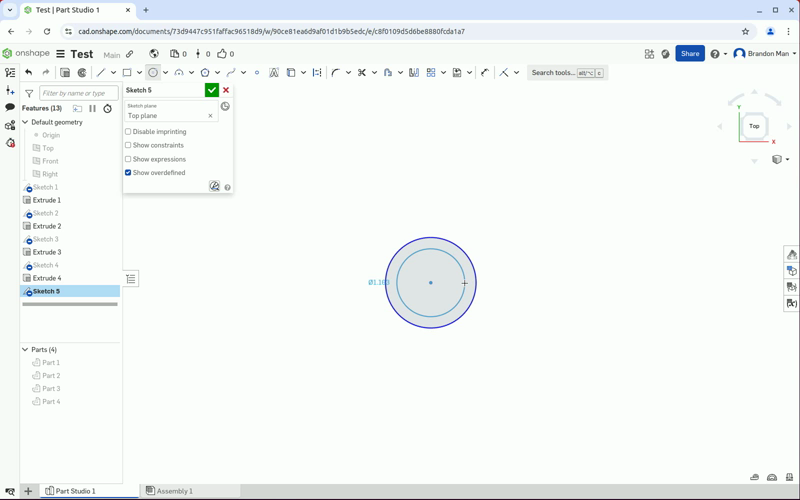
scroll(-6)
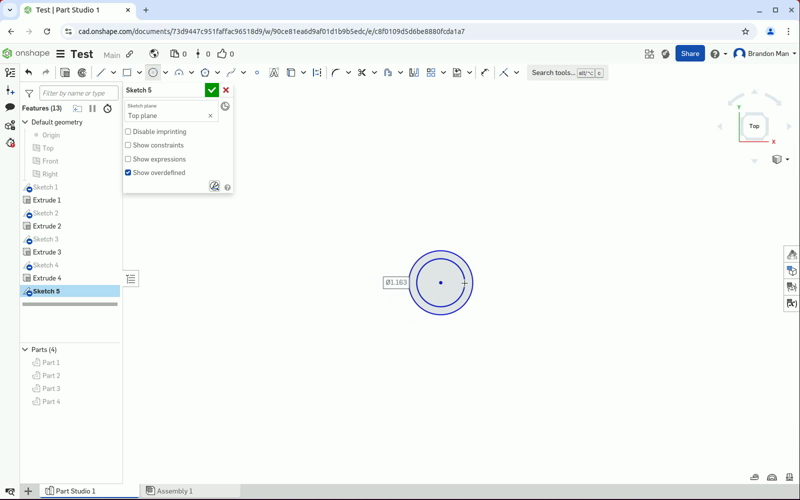
scroll(-6)
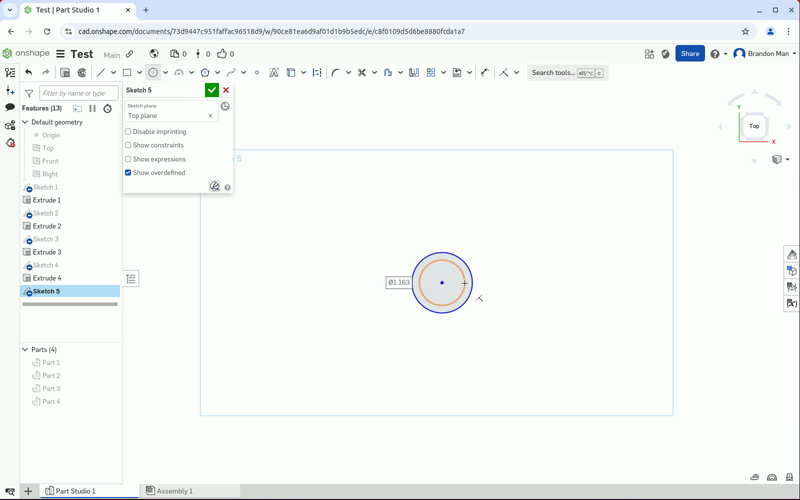
scroll(-6)
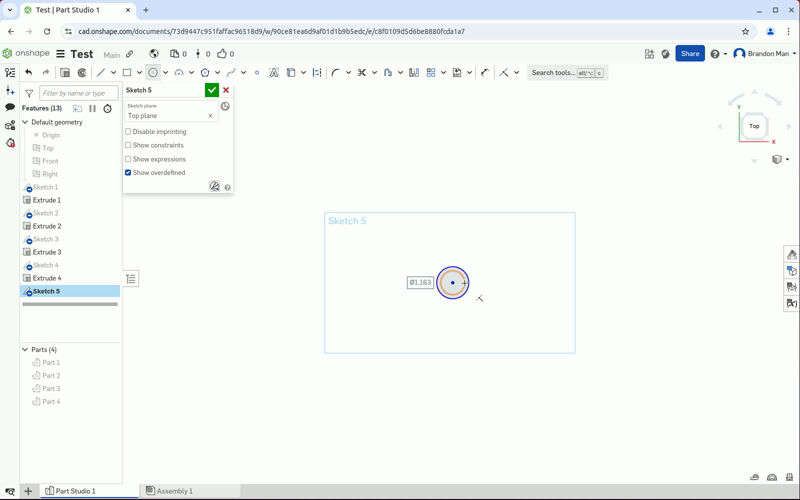
scroll(-6)
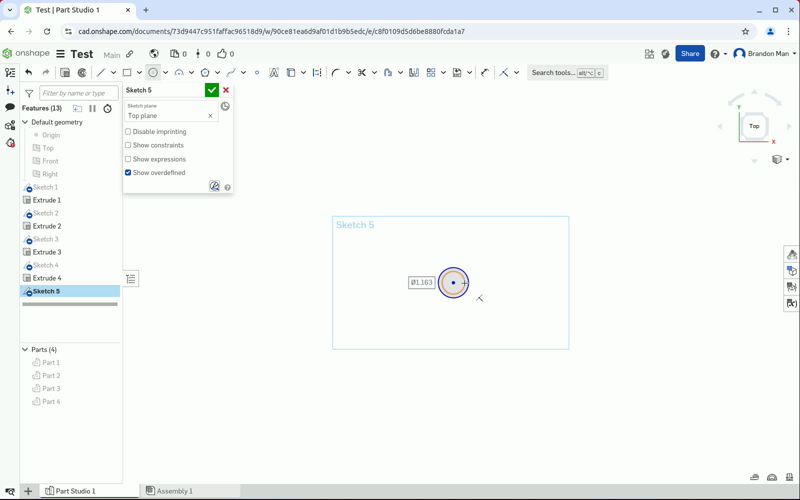
scroll(-6)
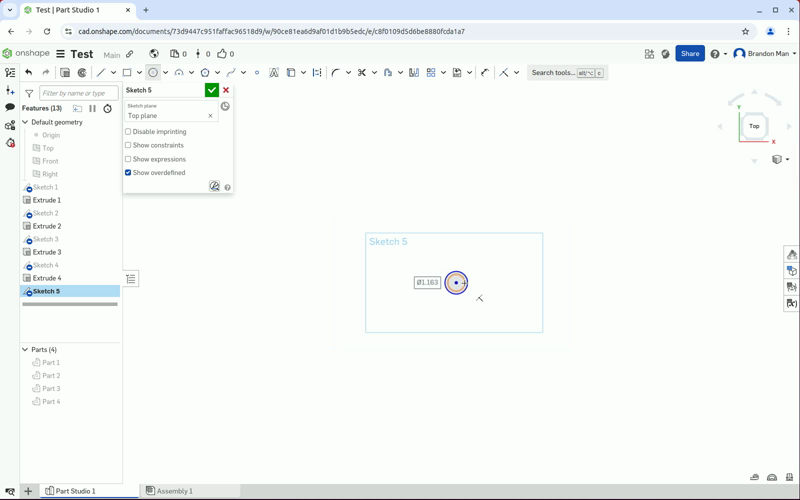
scroll(-6)
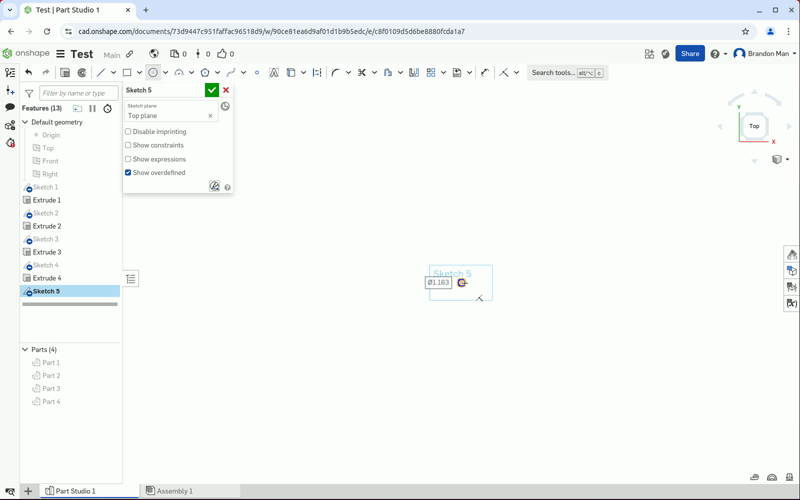
key(esc)
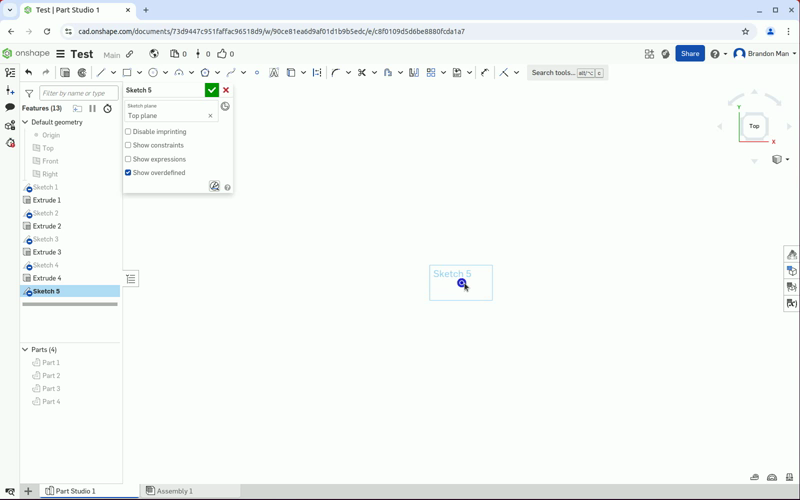
mouse_move(459, 283)
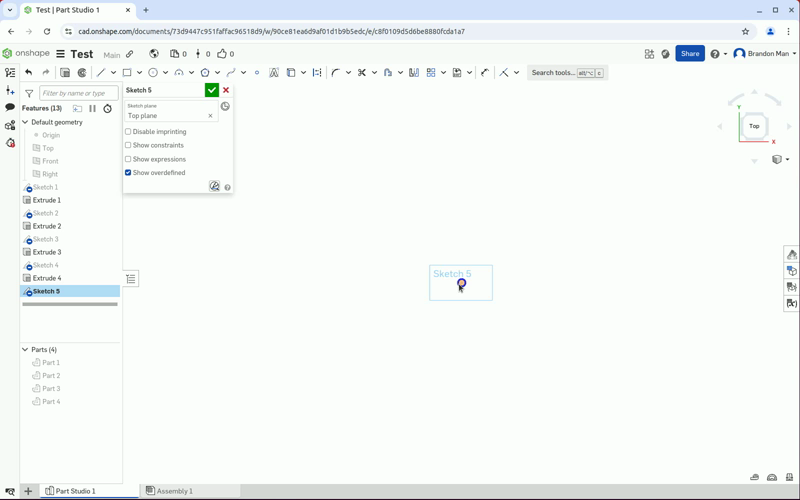
scroll(6)
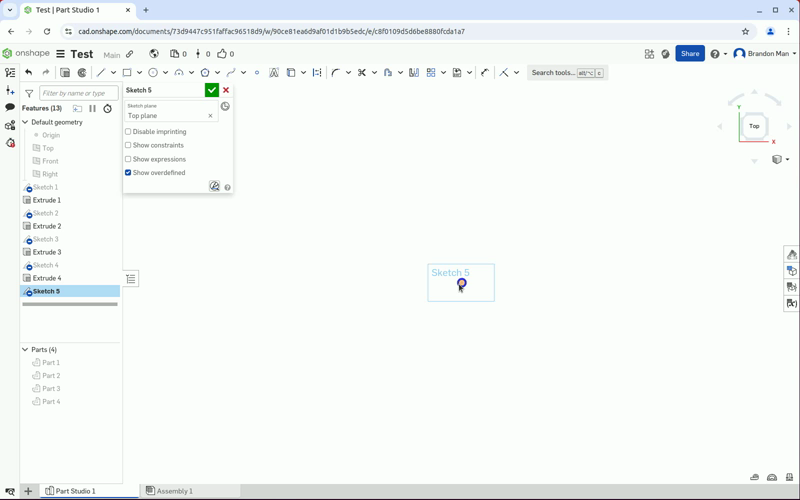
scroll(6)
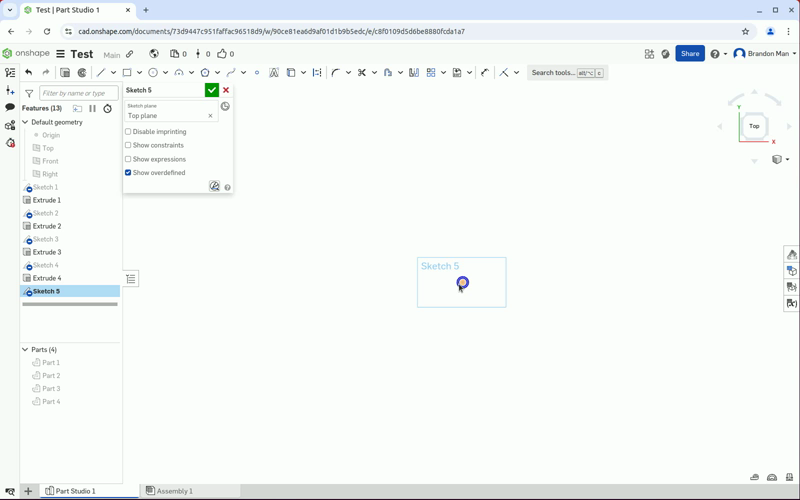
scroll(6)
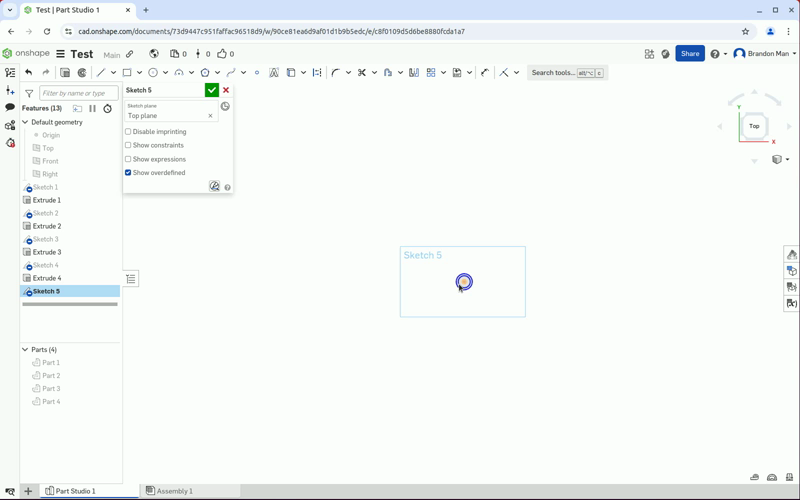
scroll(6)
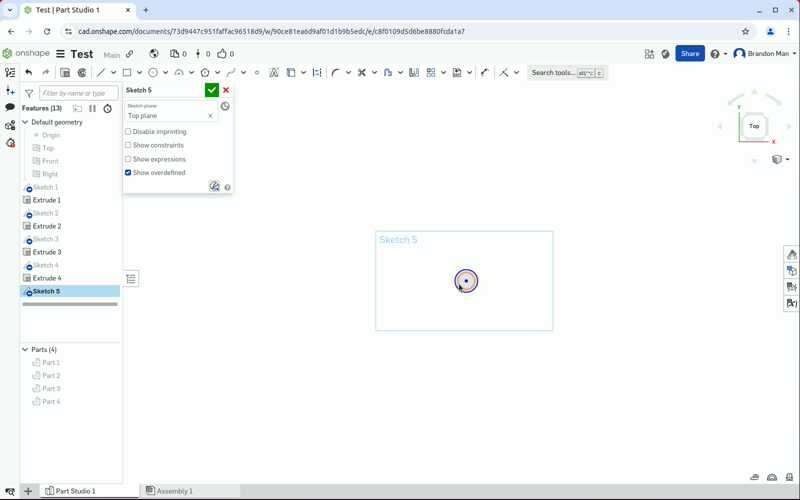
scroll(6)
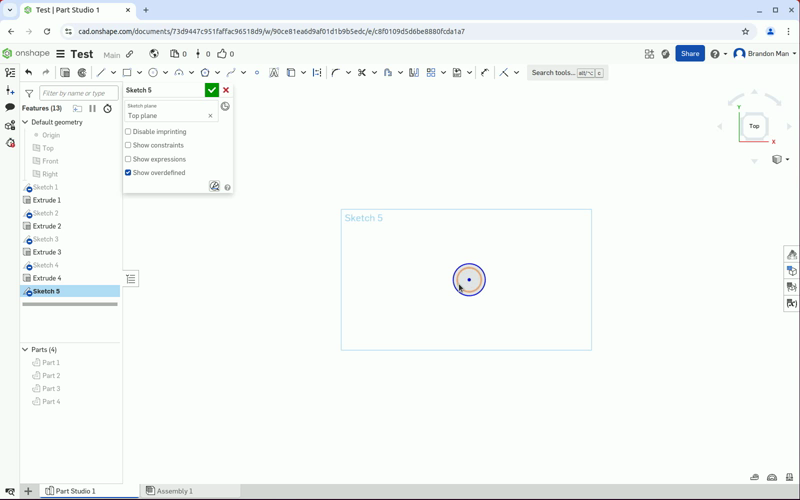
scroll(6)
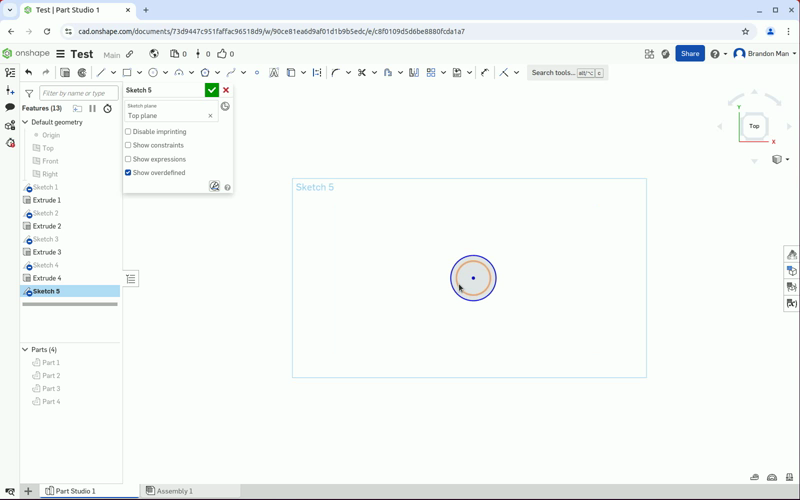
scroll(6)
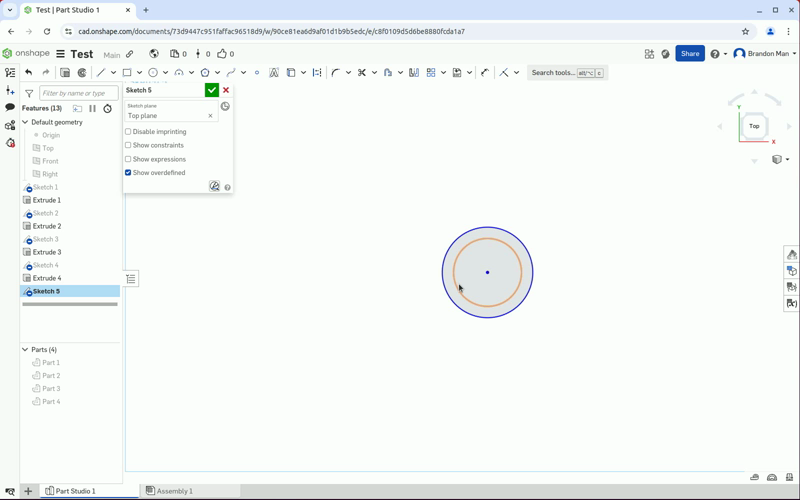
click(459, 283)
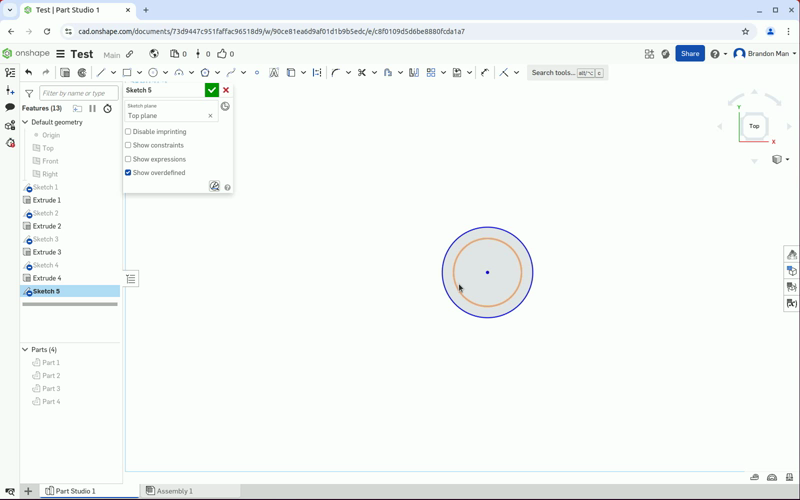
scroll(-6)
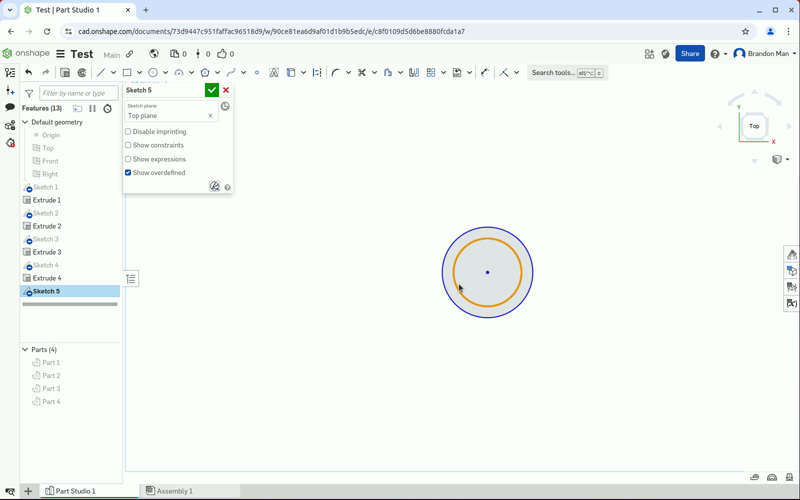
scroll(-6)
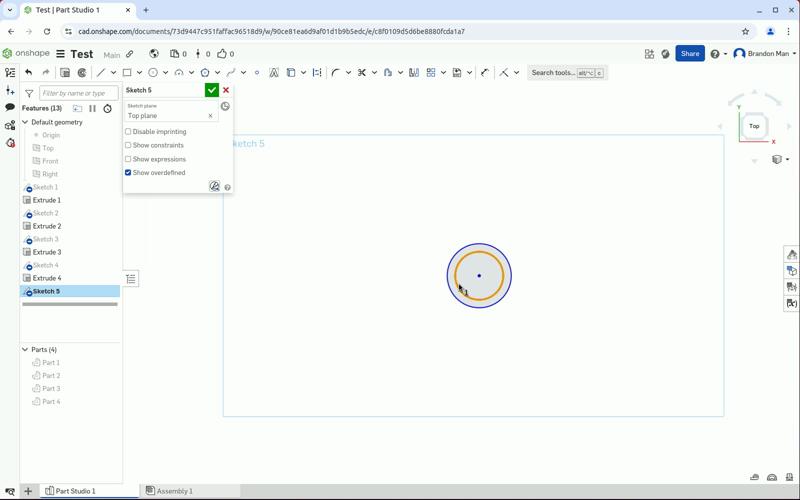
scroll(-6)
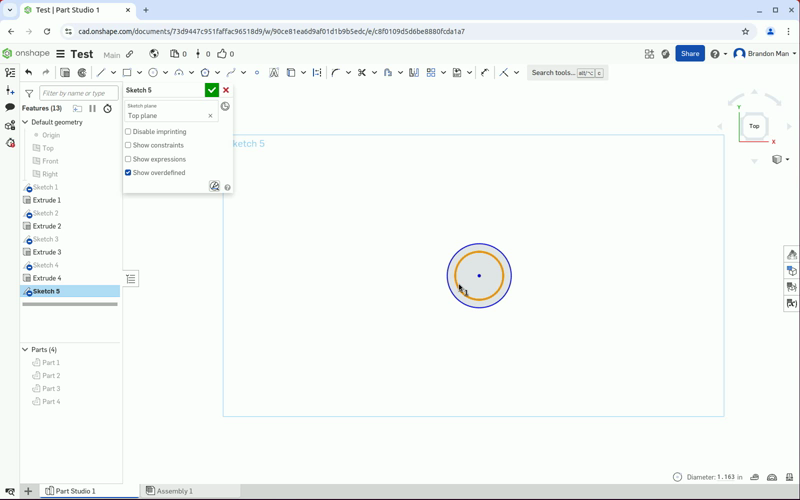
scroll(-6)
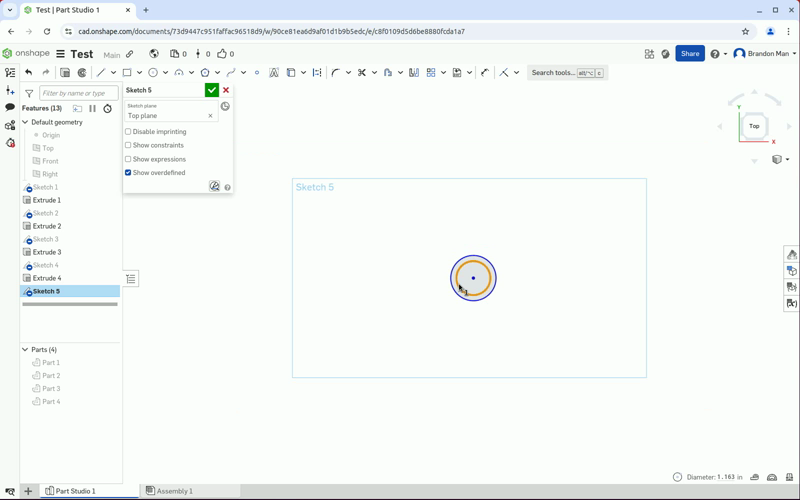
scroll(-6)
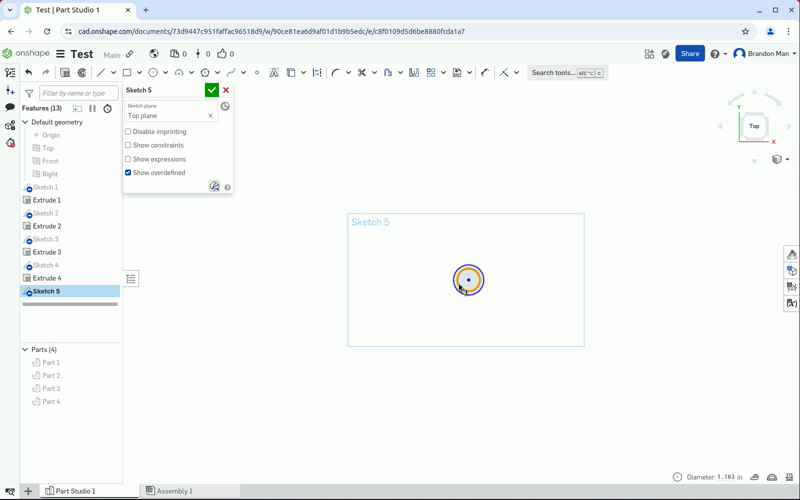
scroll(-6)
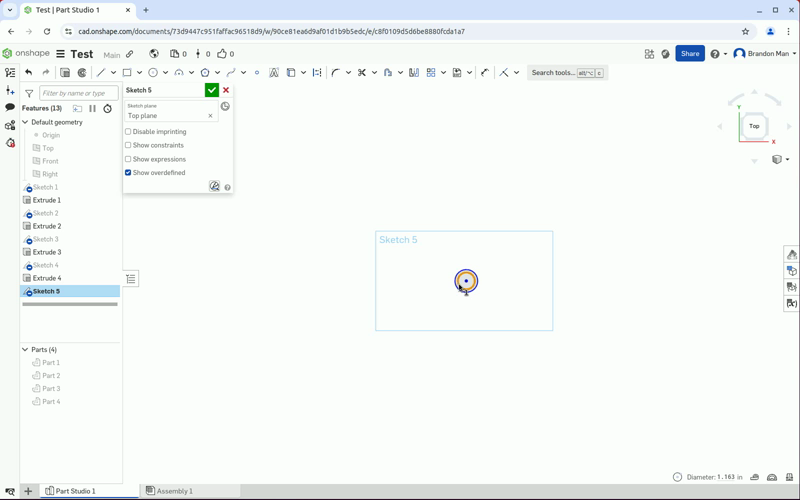
scroll(-6)
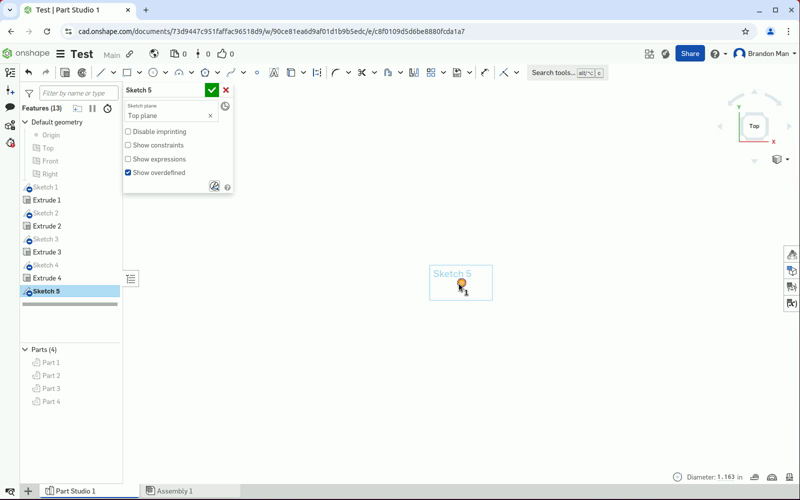
mouse_move(73, 352)
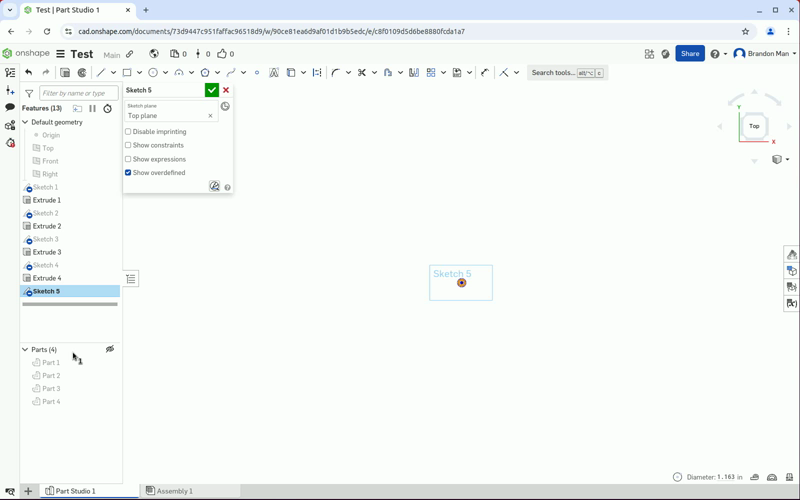
key(shift+y)
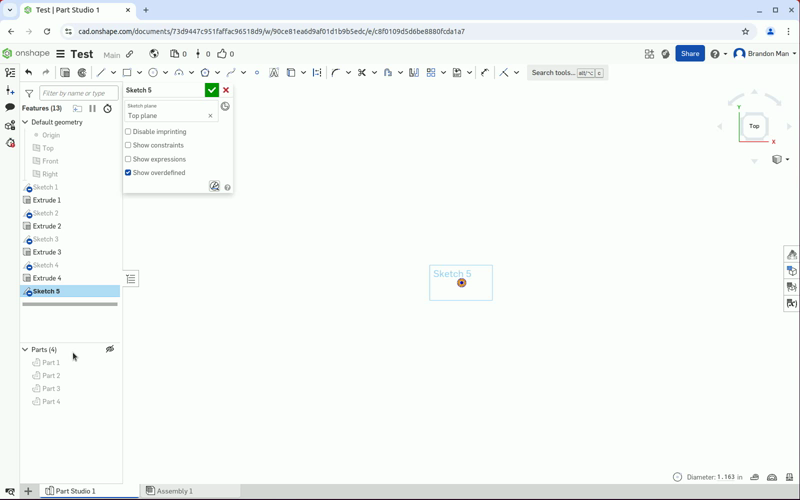
key(shift+e)
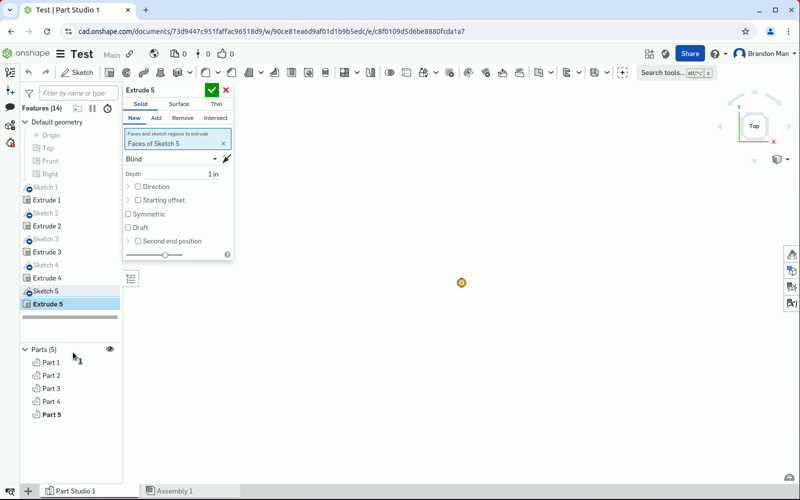
mouse_move(143, 106)
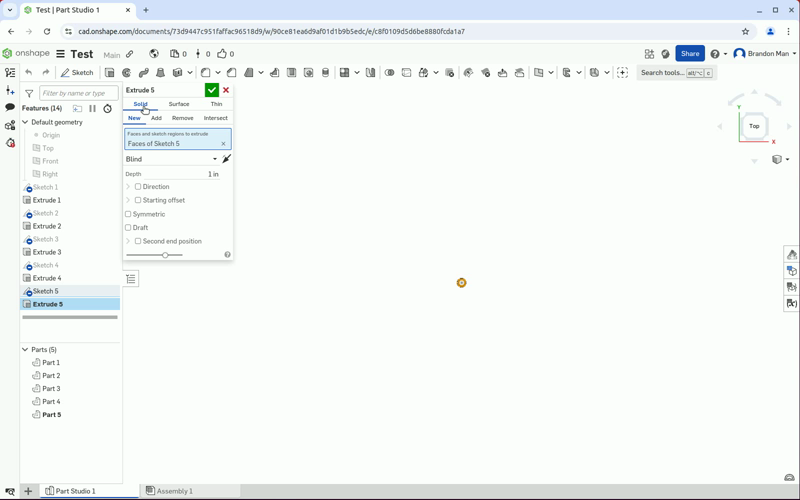
click(143, 106)
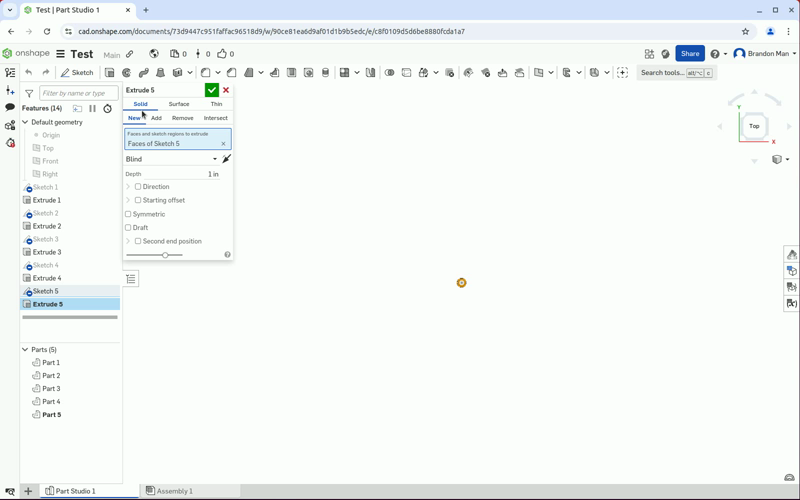
mouse_move(137, 120)
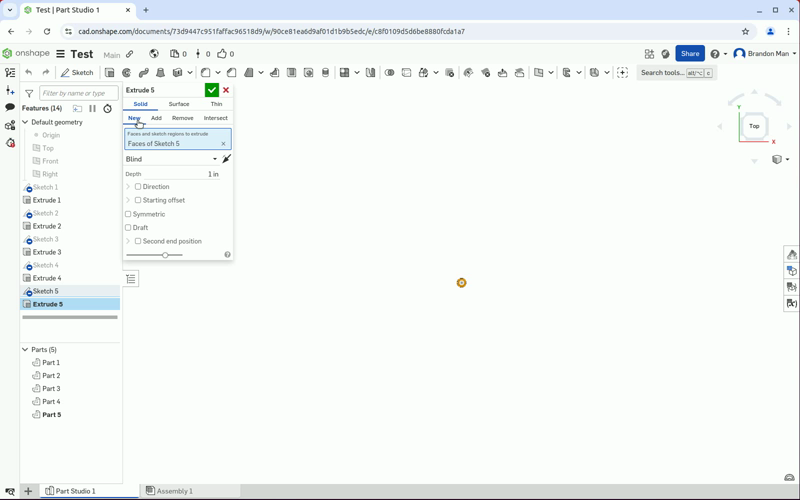
click(137, 120)
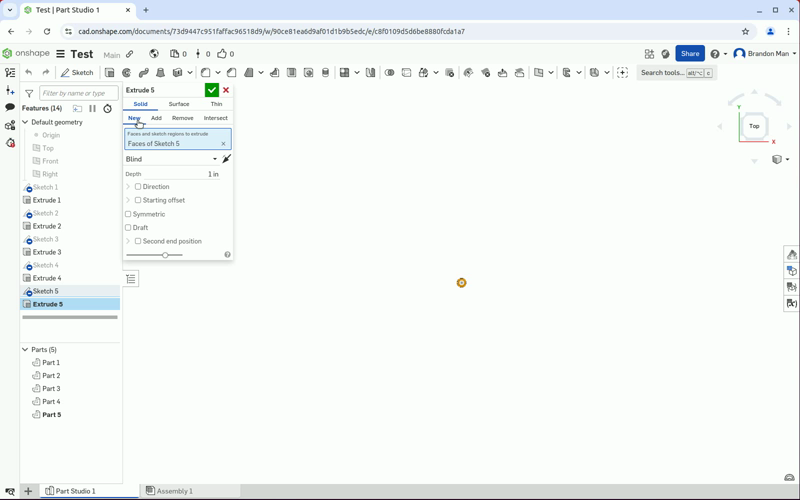
key(tab, 4)
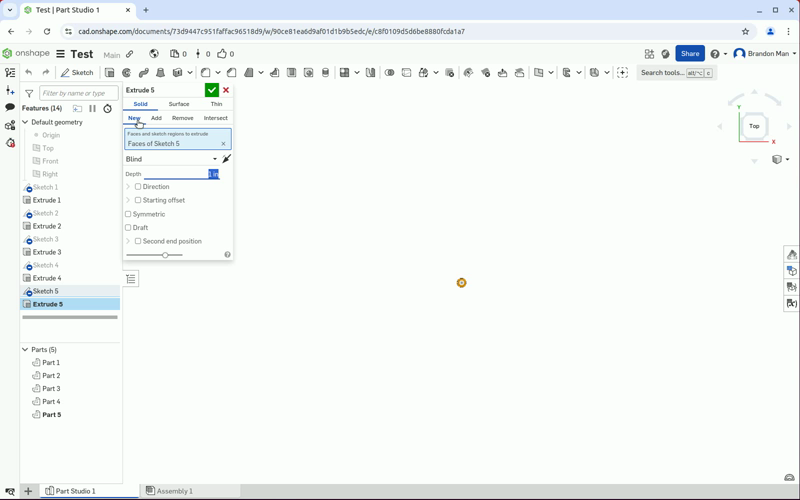
text(-15.405)
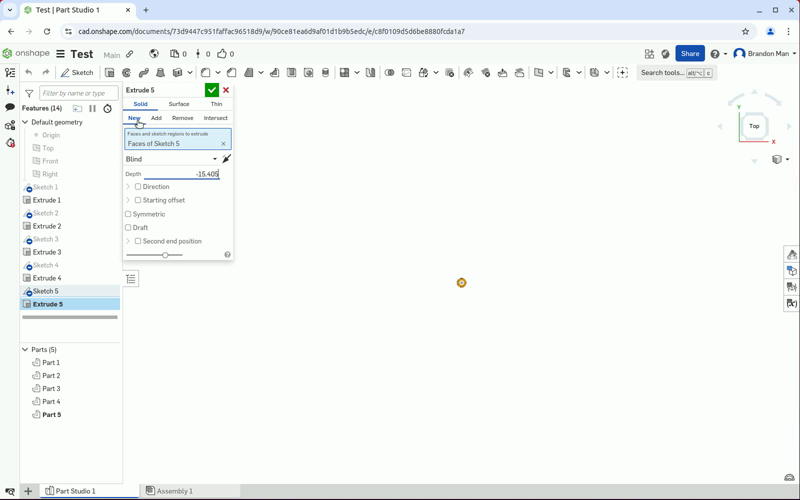
key(enter)
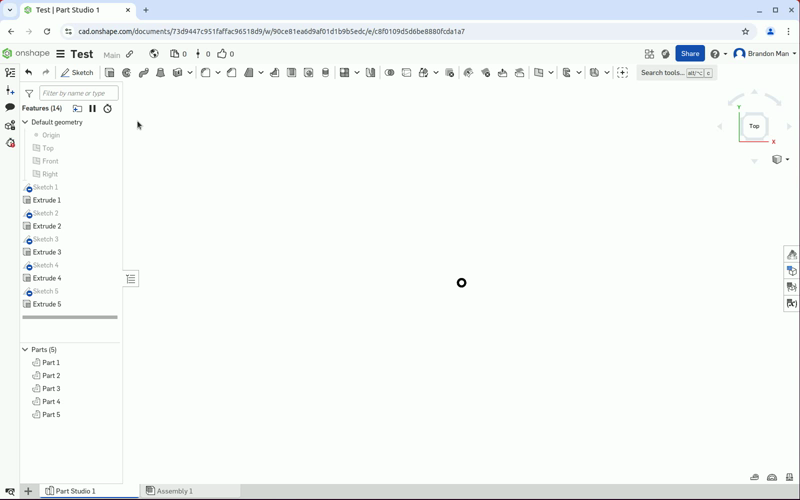
key(shift+h)
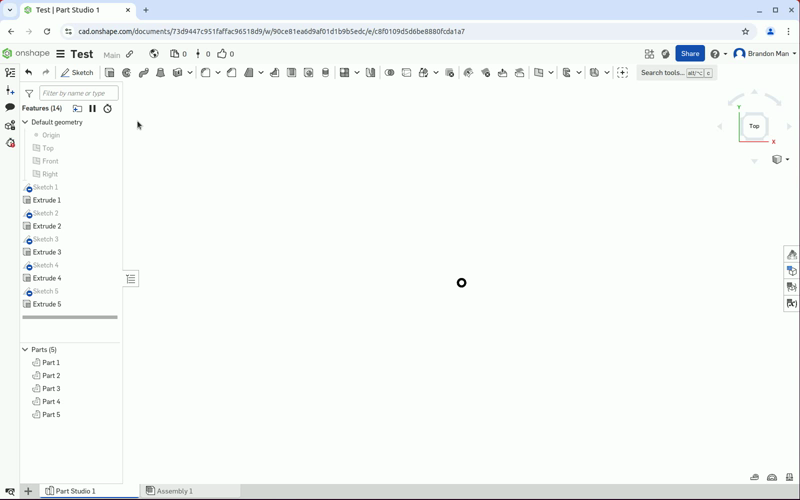
key(shift+h)
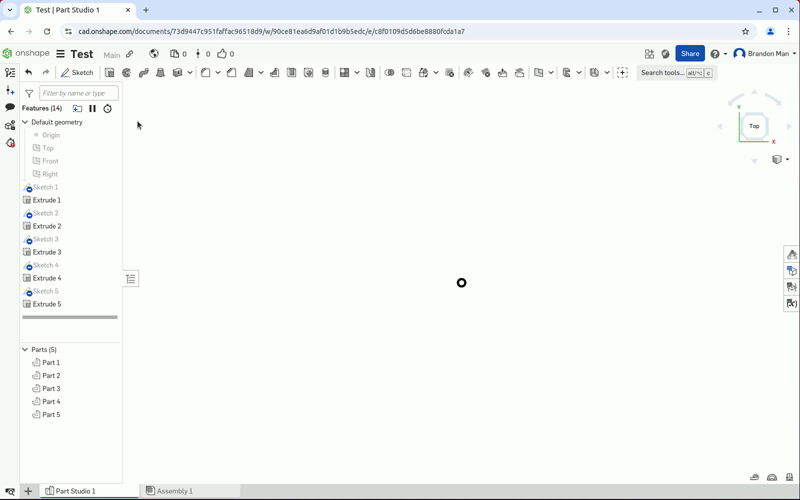
mouse_move(73, 189)
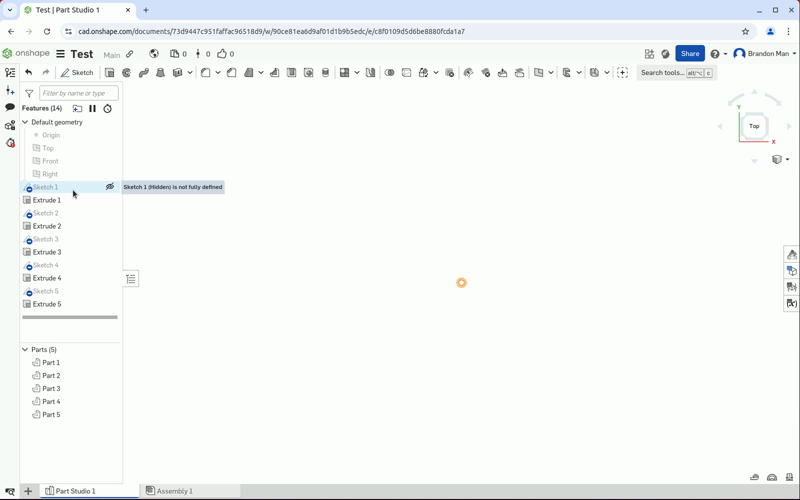
click(73, 189)
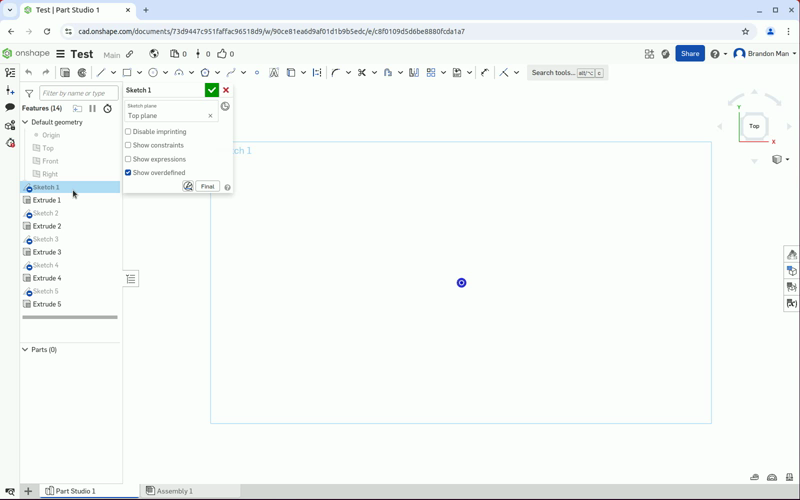
mouse_move(229, 92)
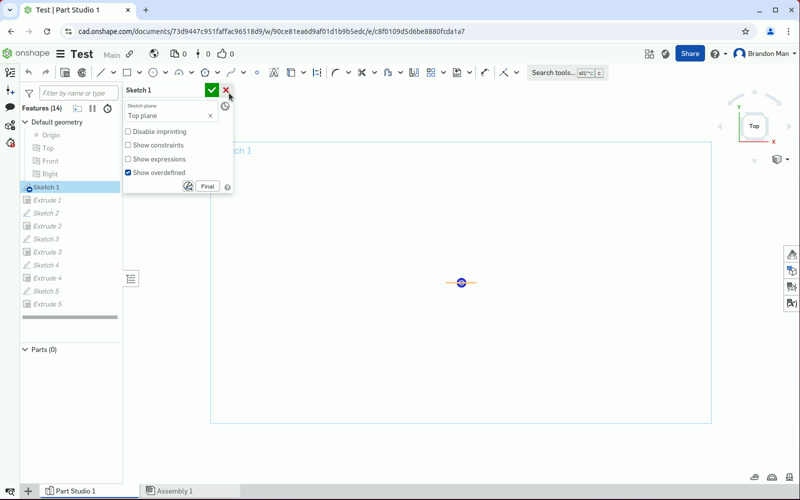
click(229, 92)
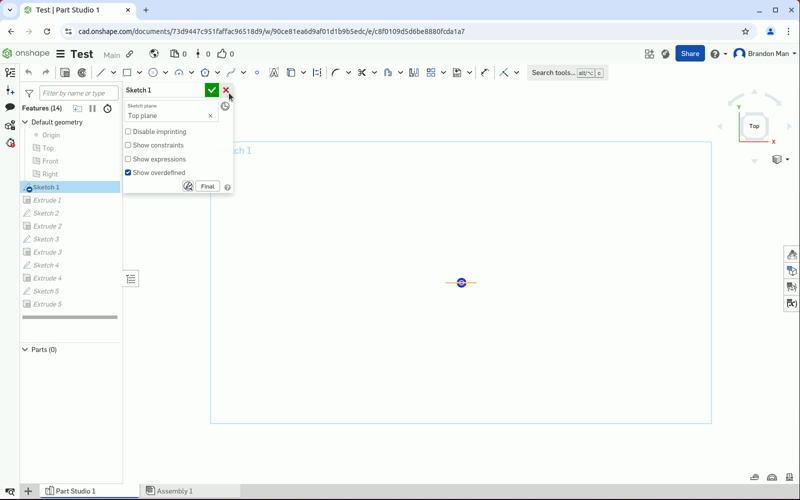
key(shift+s)
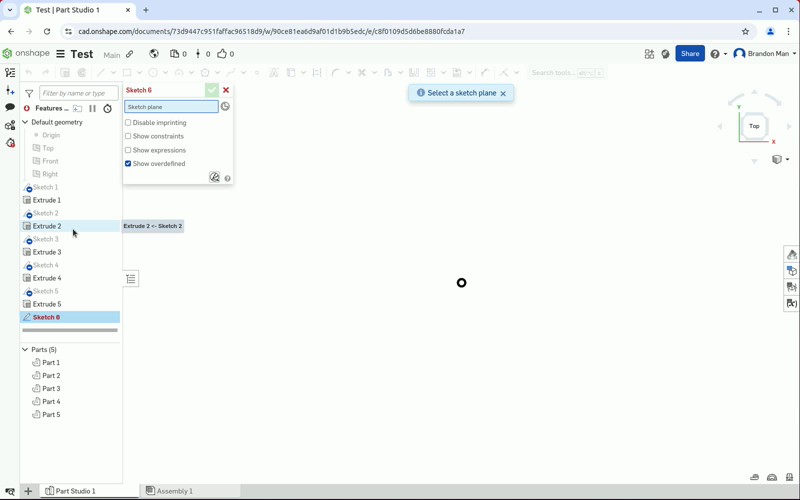
scroll(3)
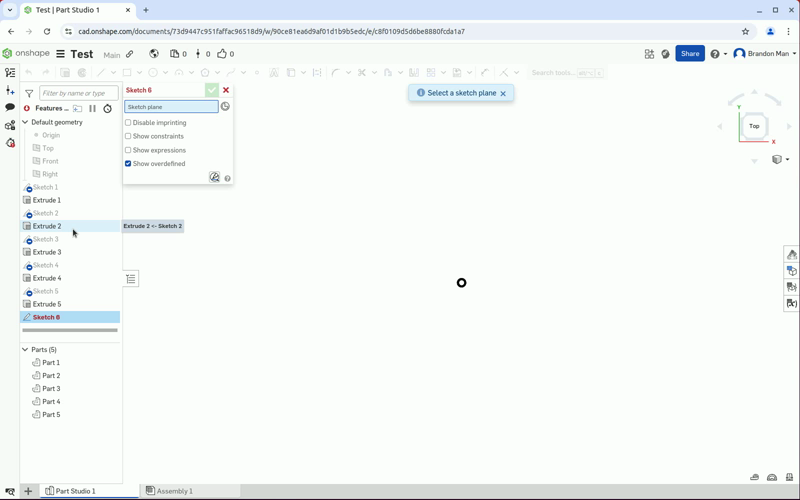
mouse_move(73, 150)
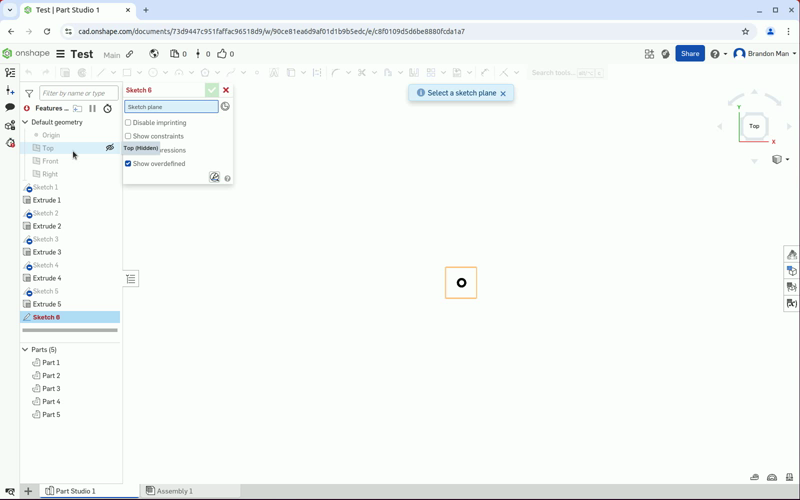
click(73, 150)
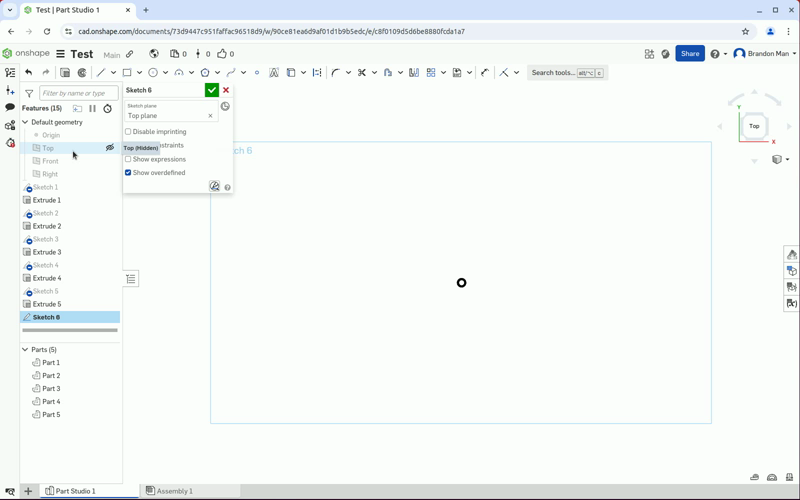
mouse_move(73, 352)
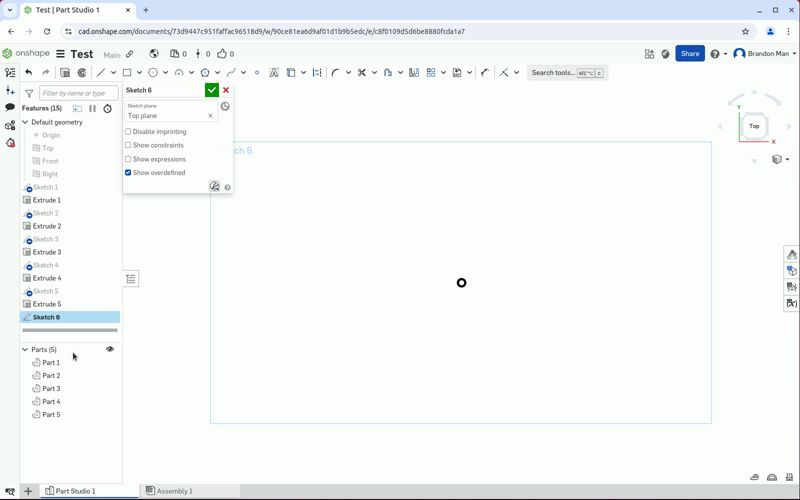
key(y)
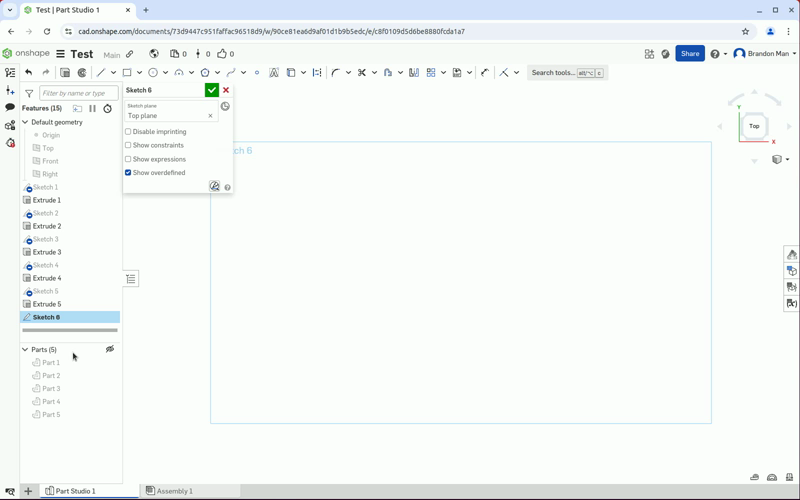
key(c)
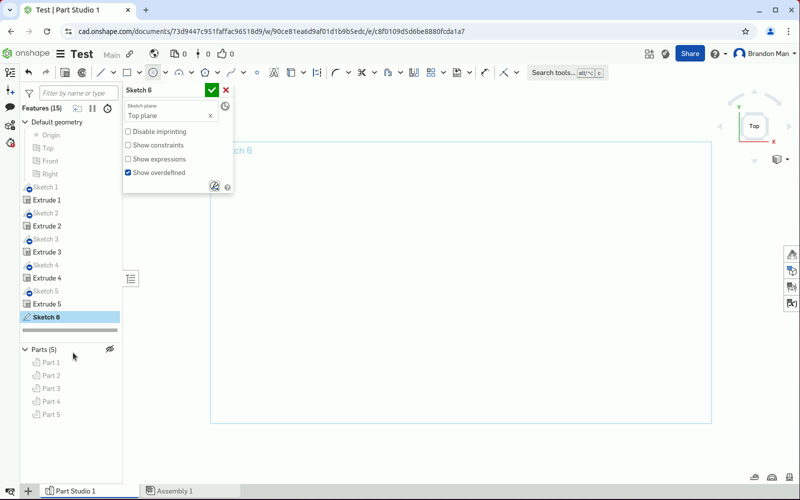
key_down(shift)
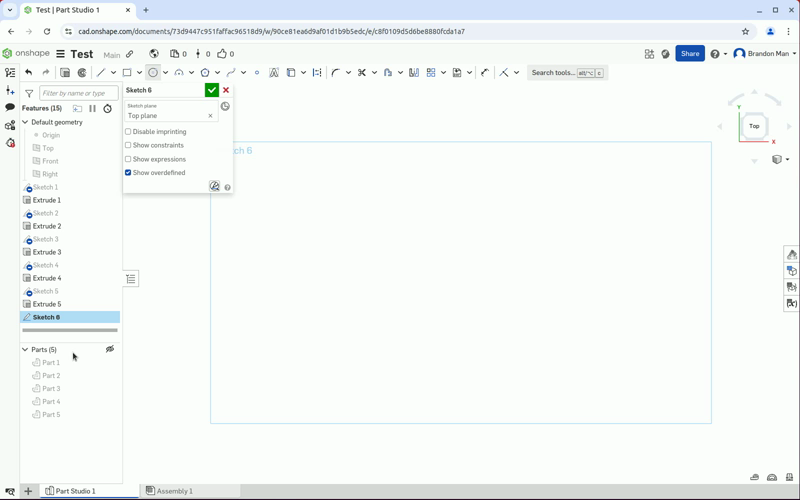
mouse_move(461, 282)
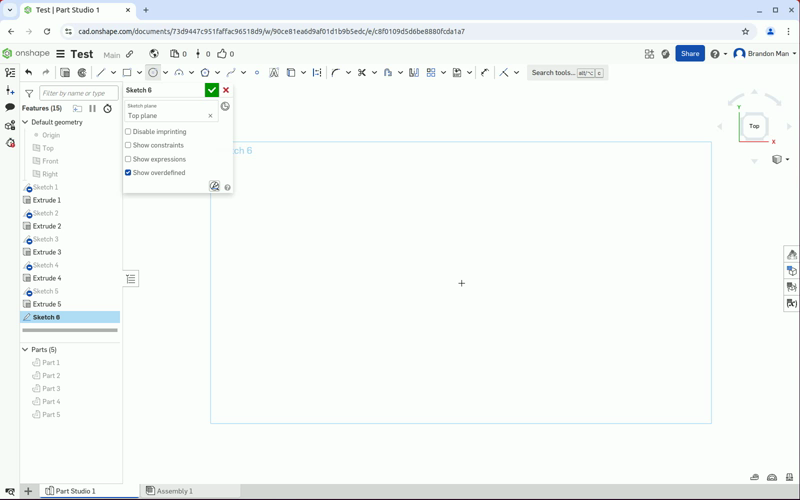
click(461, 282)
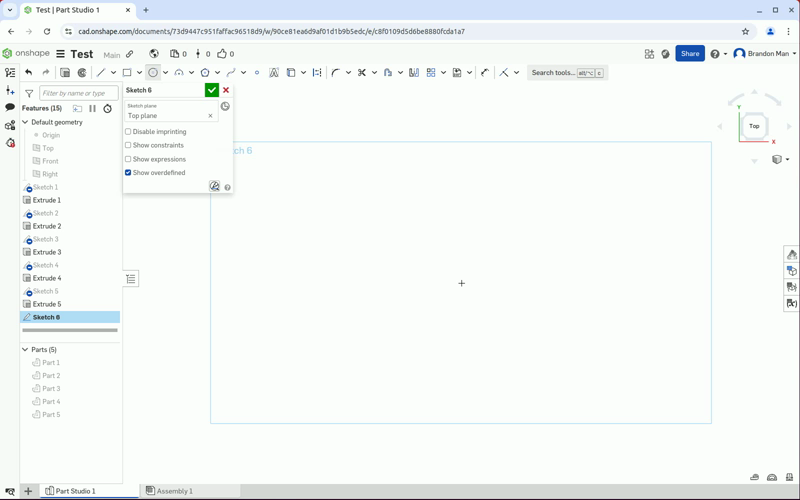
key_up(shift)
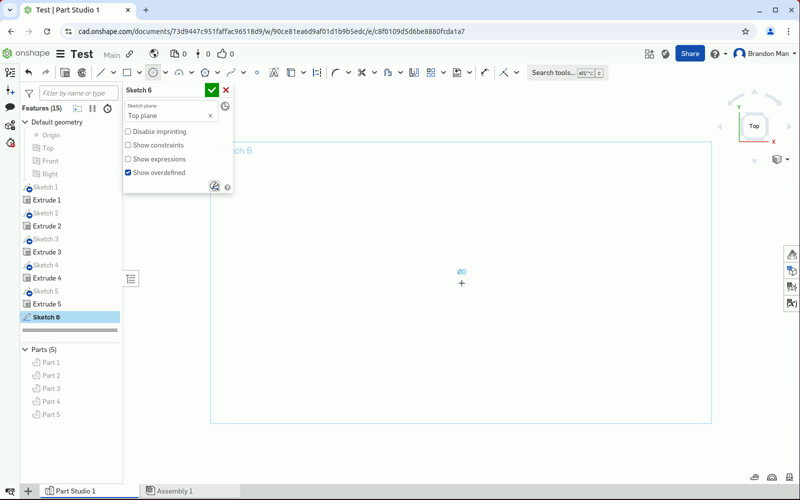
mouse_move(465, 282)
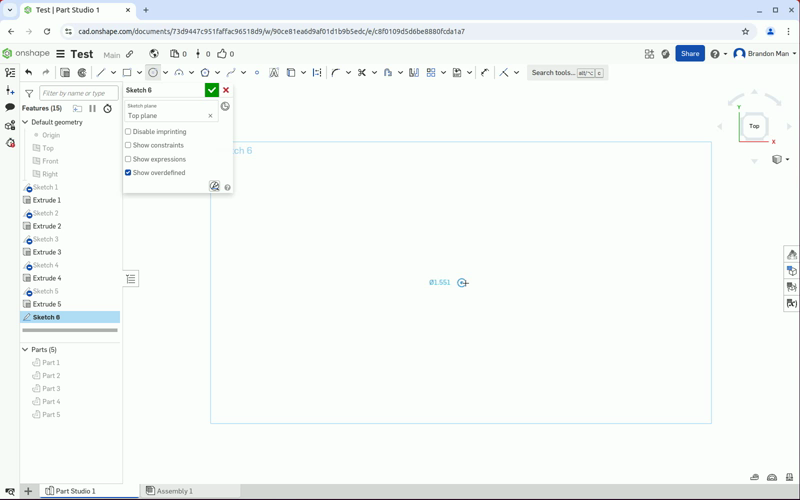
click(465, 282)
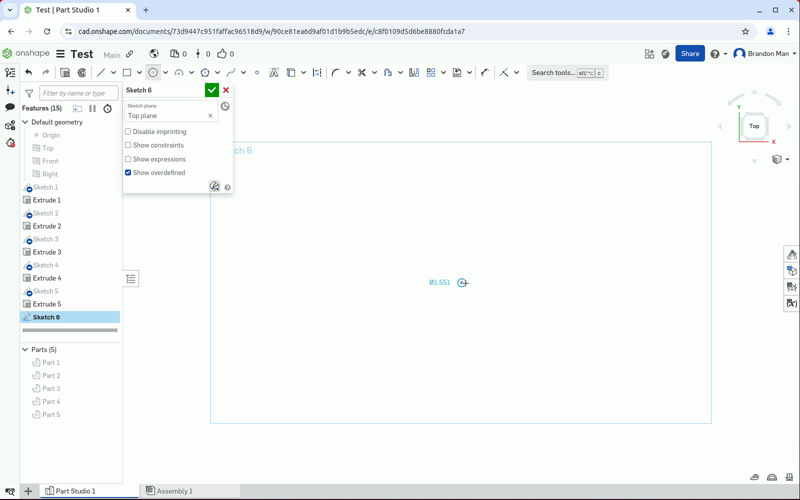
key(esc)
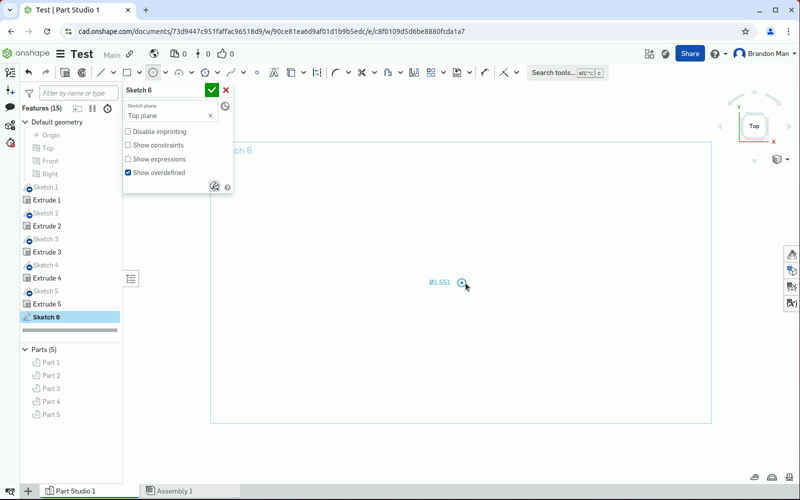
key(c)
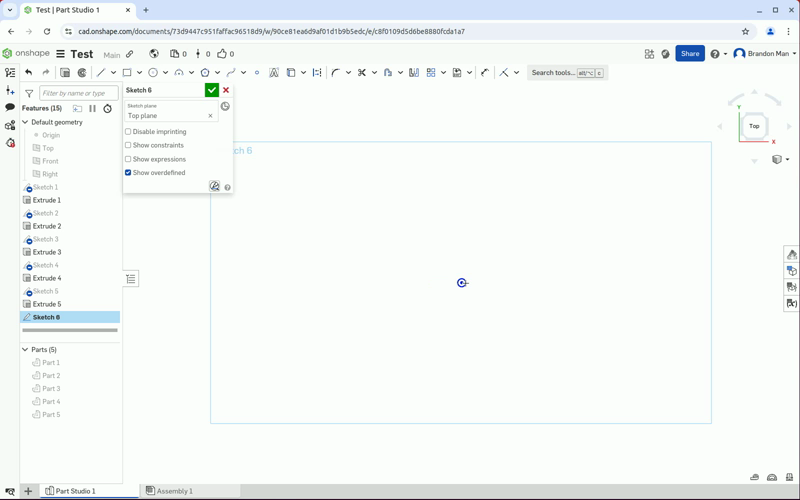
key_down(shift)
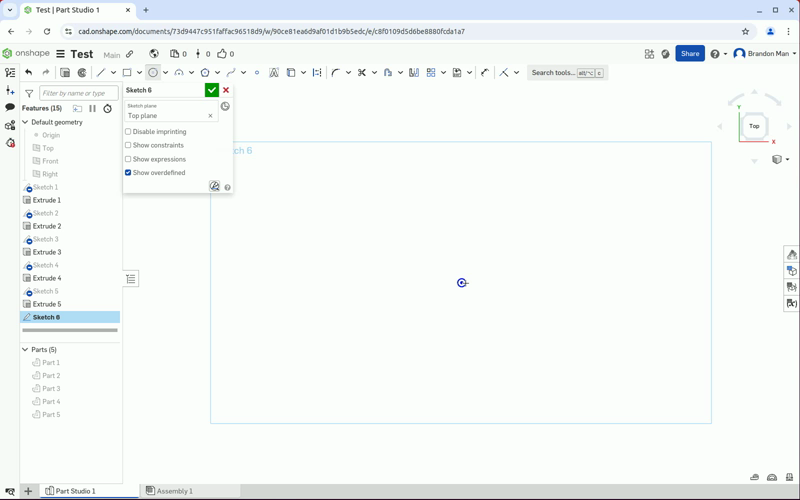
mouse_move(461, 282)
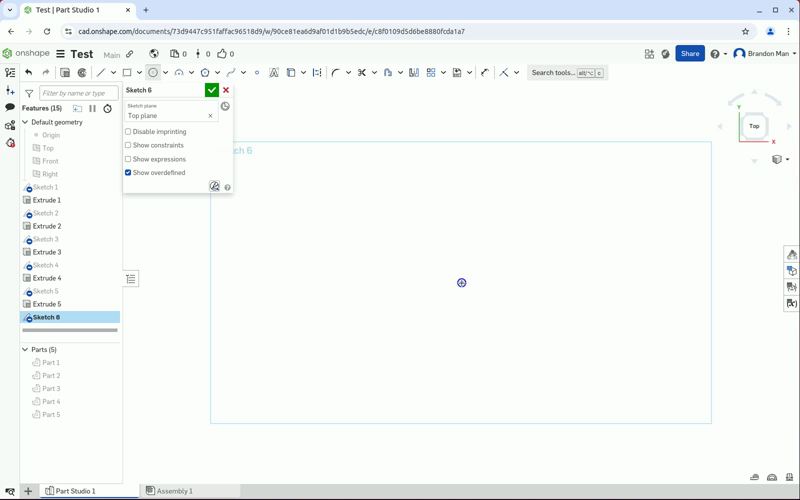
scroll(6)
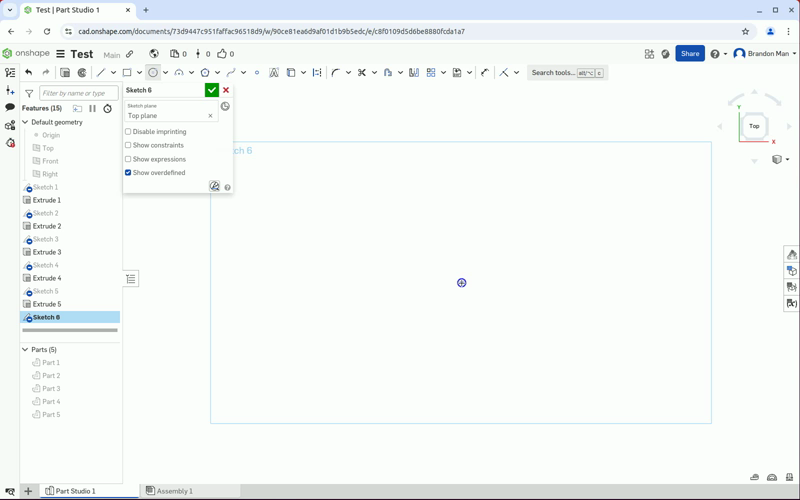
scroll(6)
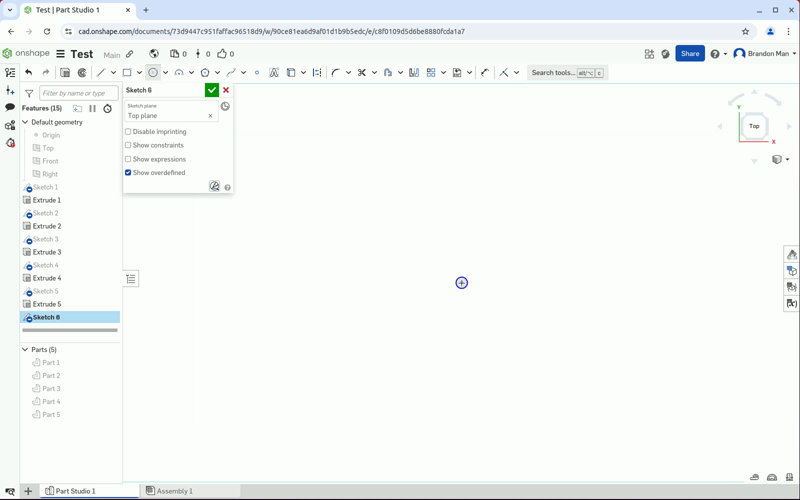
scroll(6)
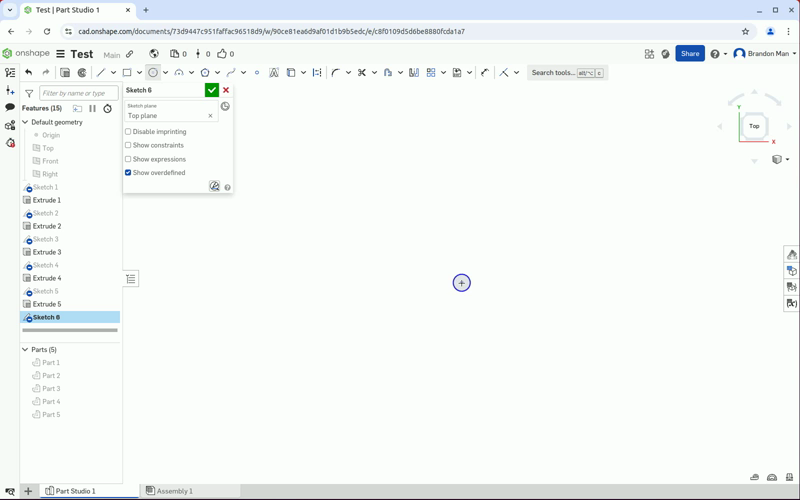
scroll(6)
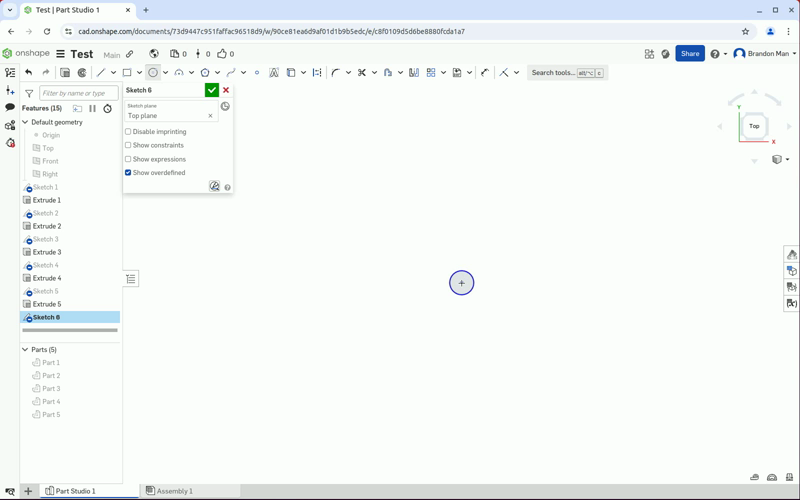
scroll(6)
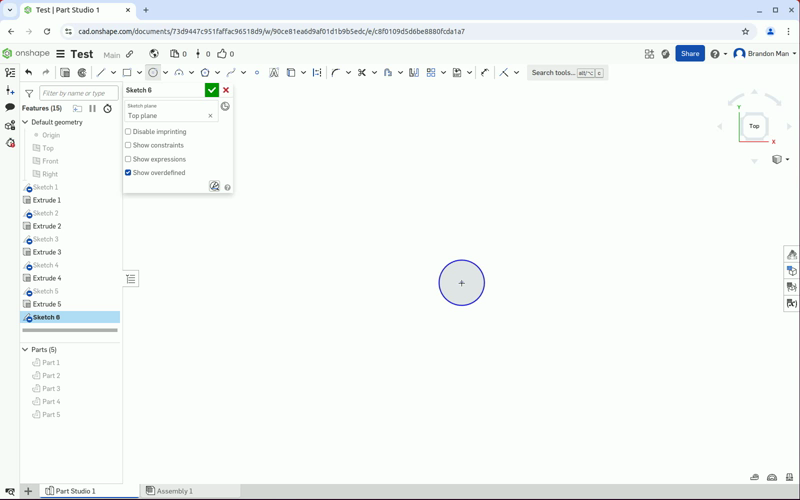
scroll(6)
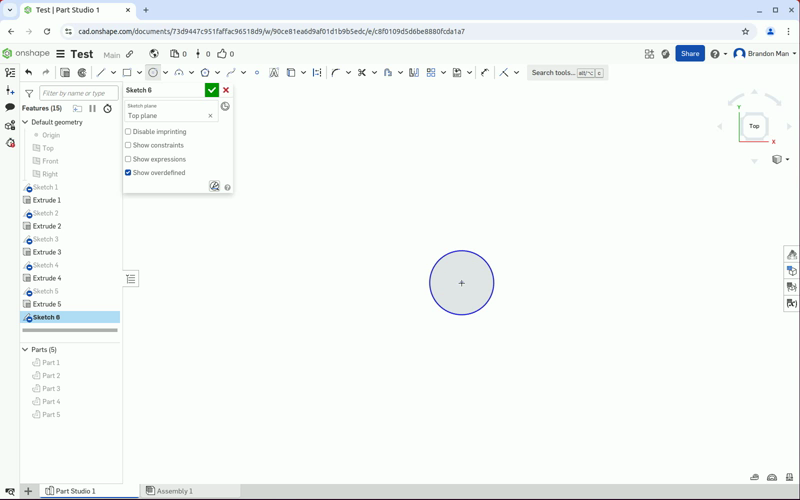
scroll(6)
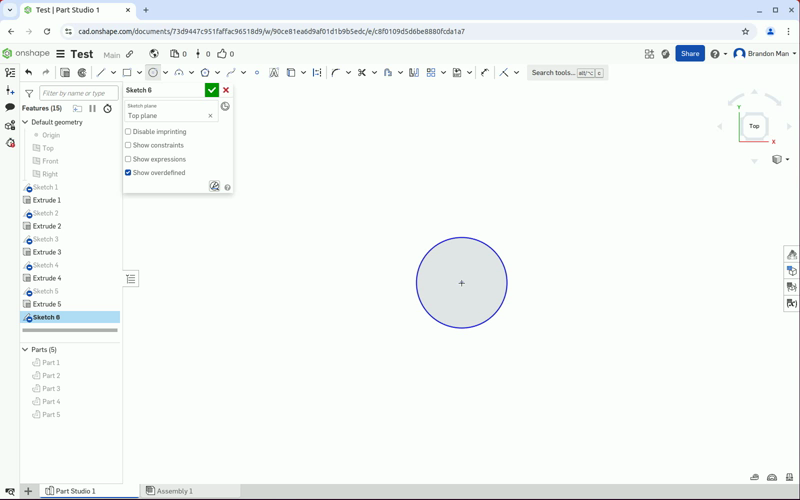
click(461, 282)
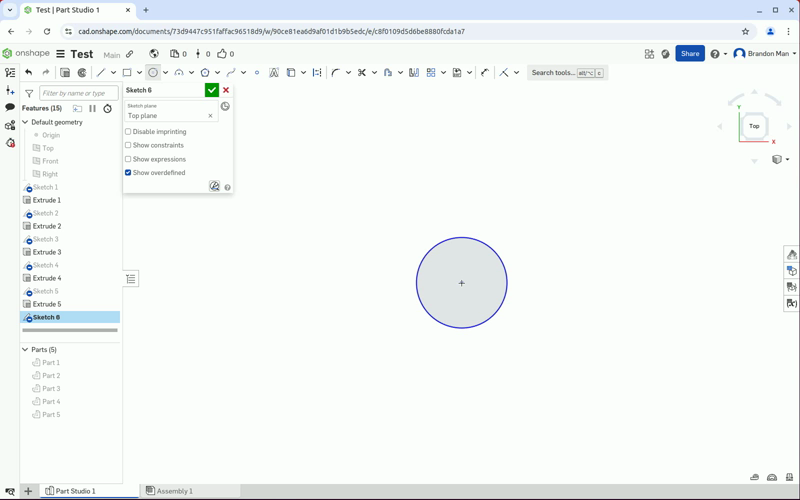
scroll(-6)
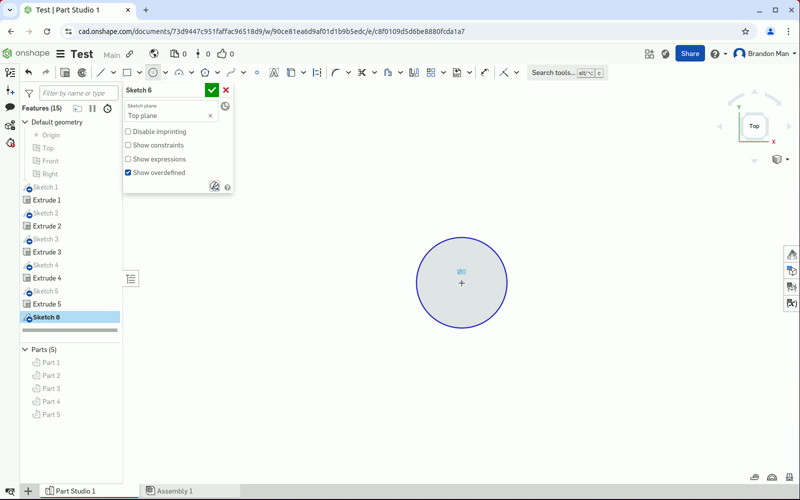
scroll(-6)
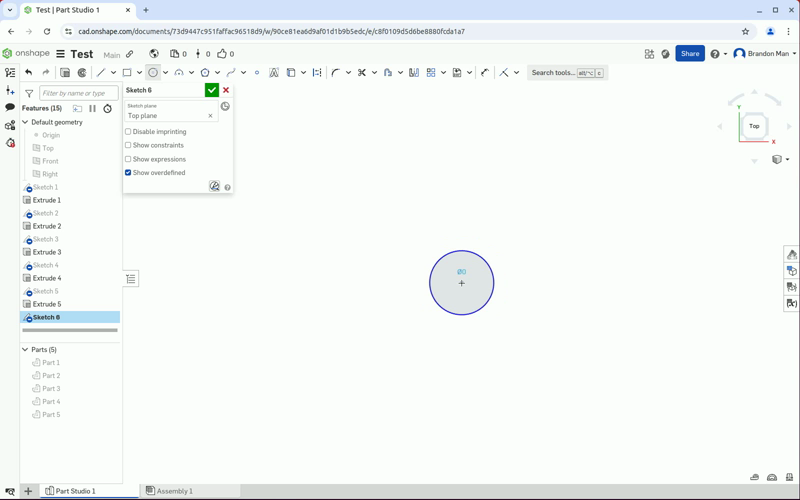
scroll(-6)
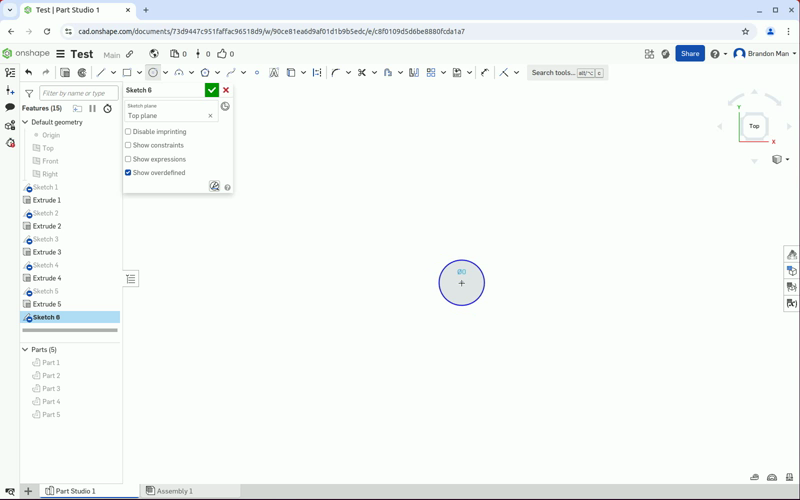
scroll(-6)
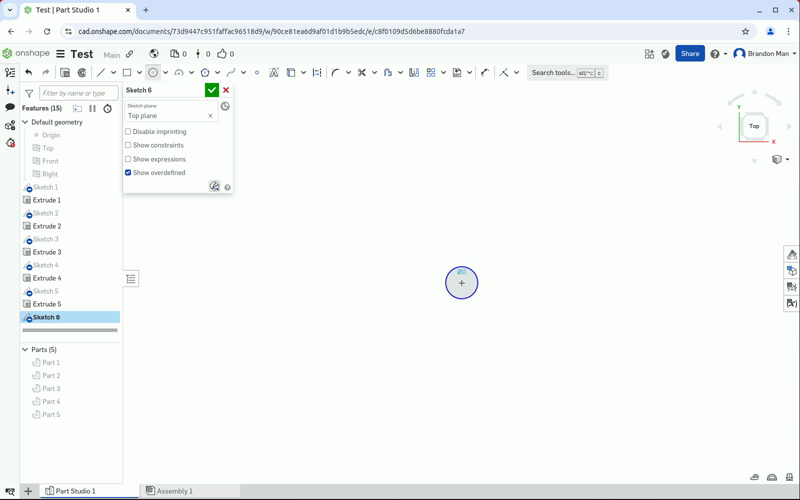
scroll(-6)
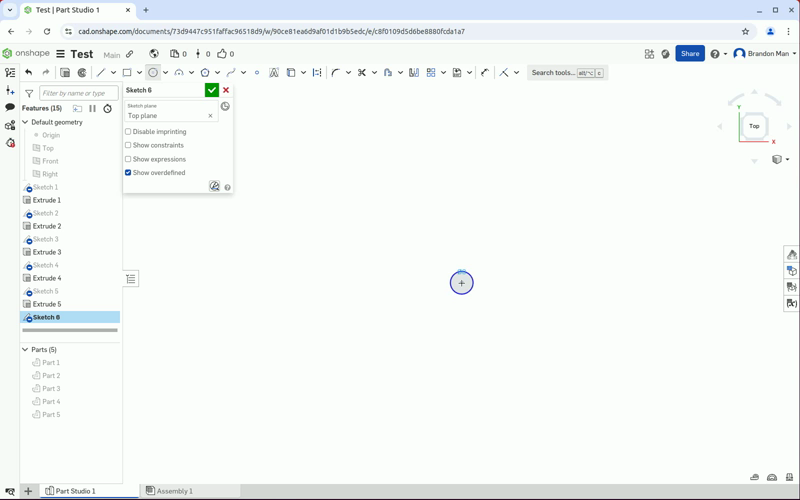
scroll(-6)
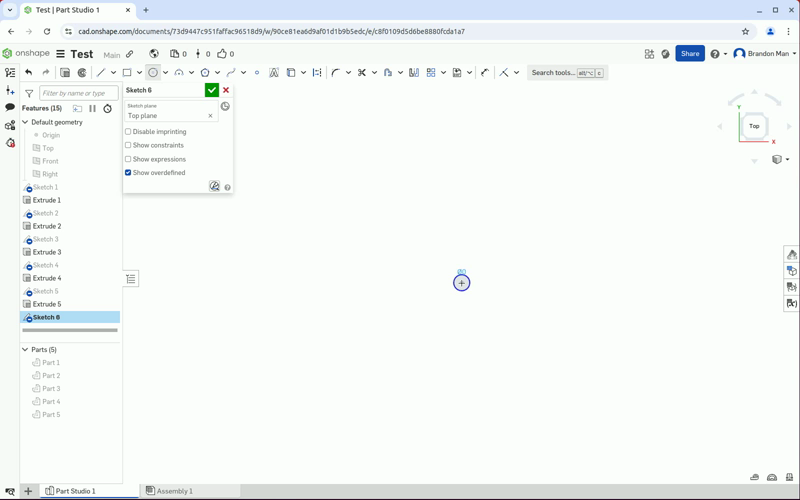
scroll(-6)
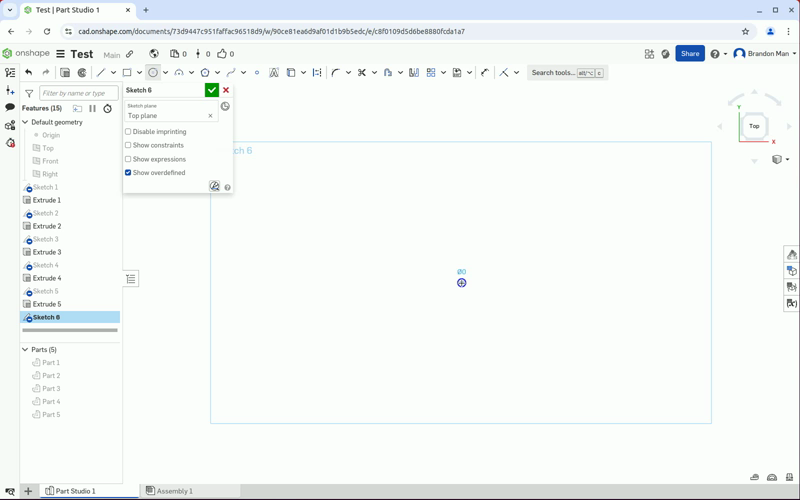
key_up(shift)
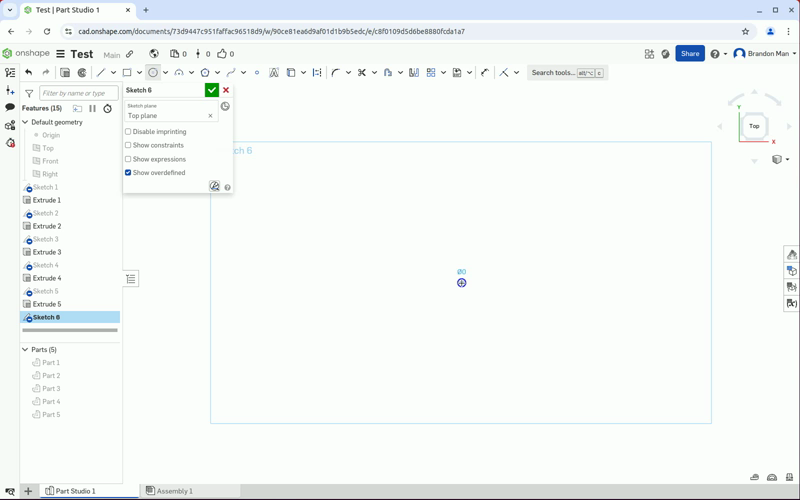
mouse_move(464, 282)
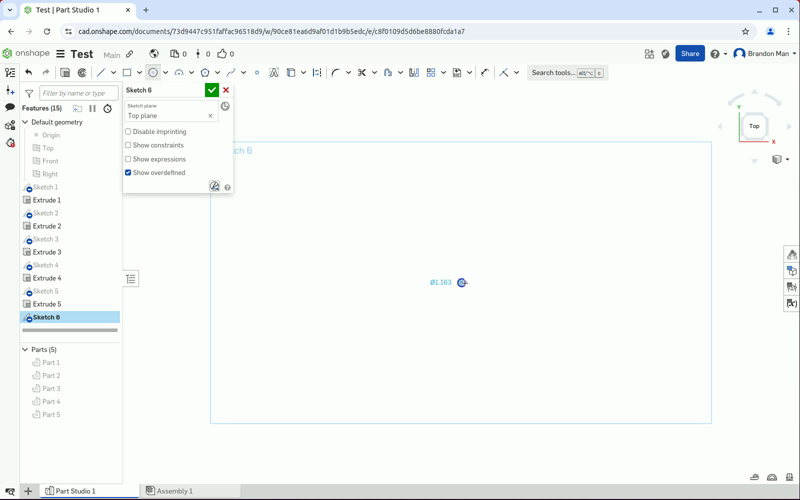
scroll(6)
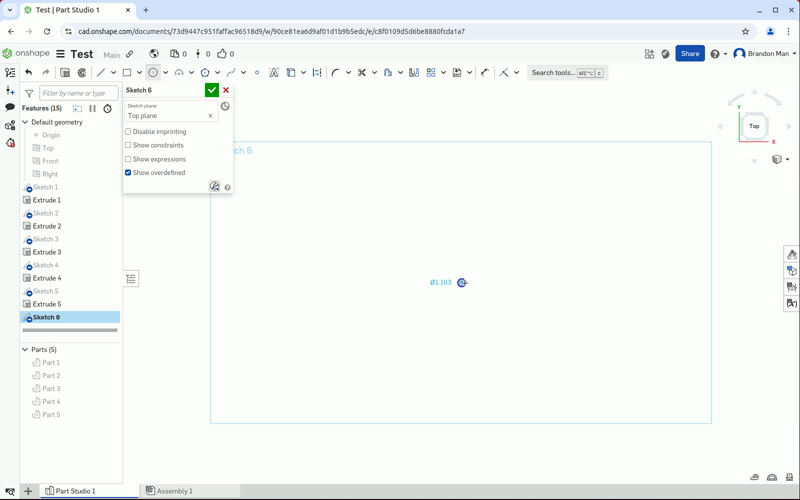
scroll(6)
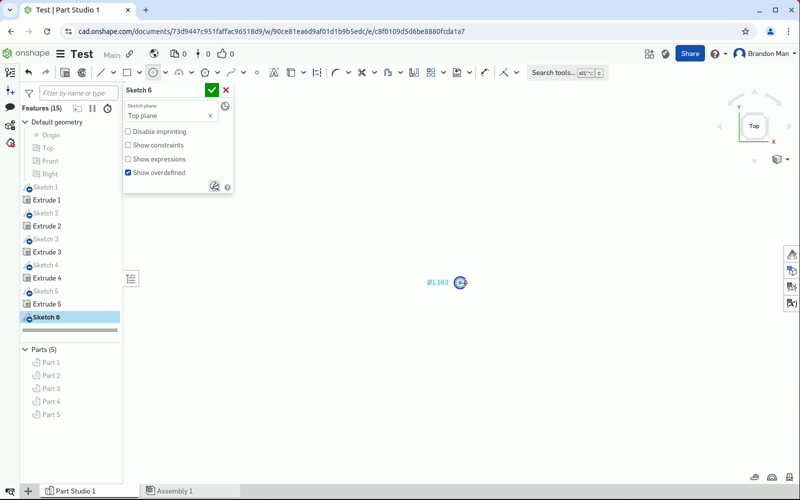
scroll(6)
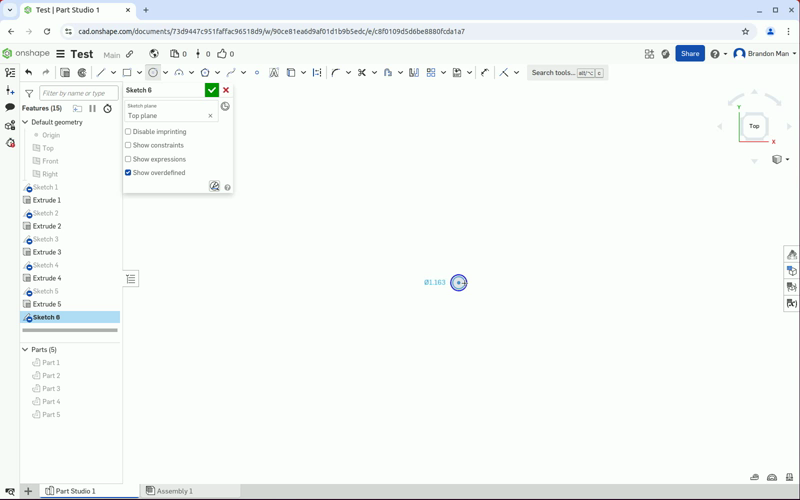
scroll(6)
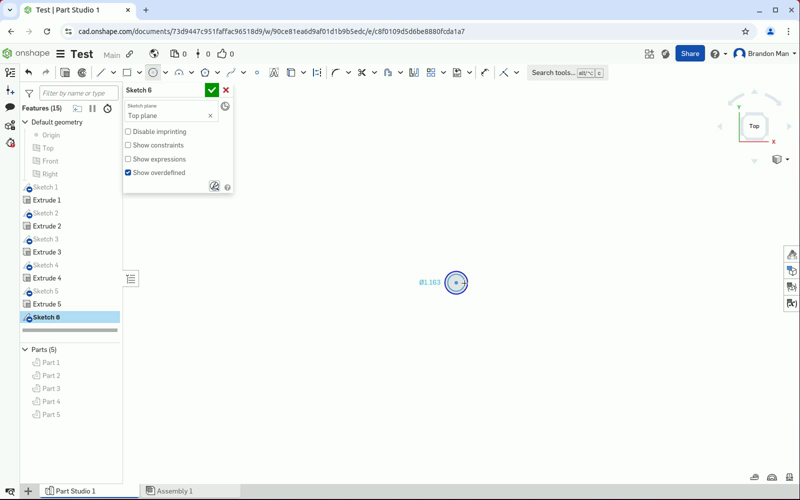
scroll(6)
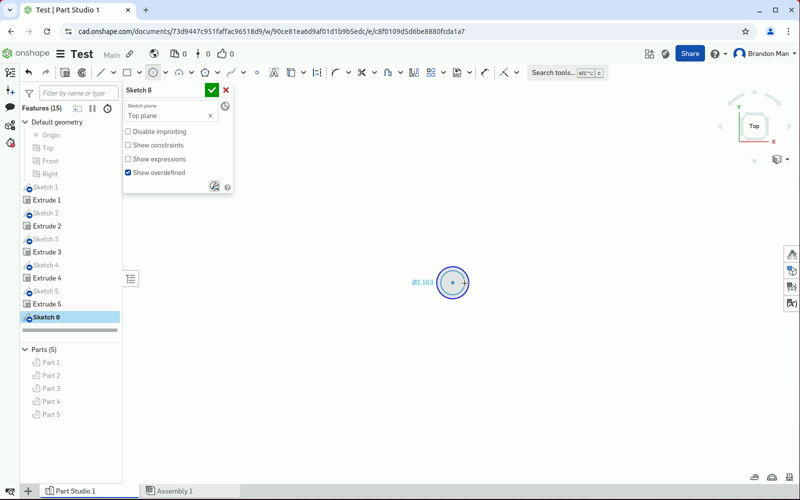
scroll(6)
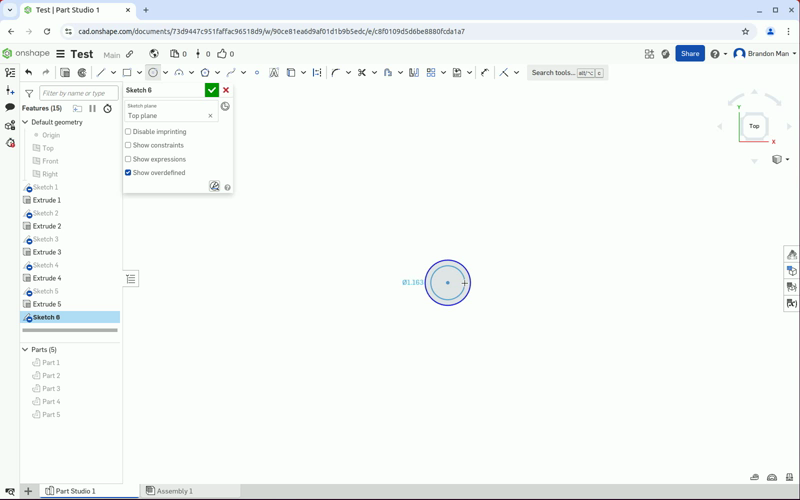
scroll(6)
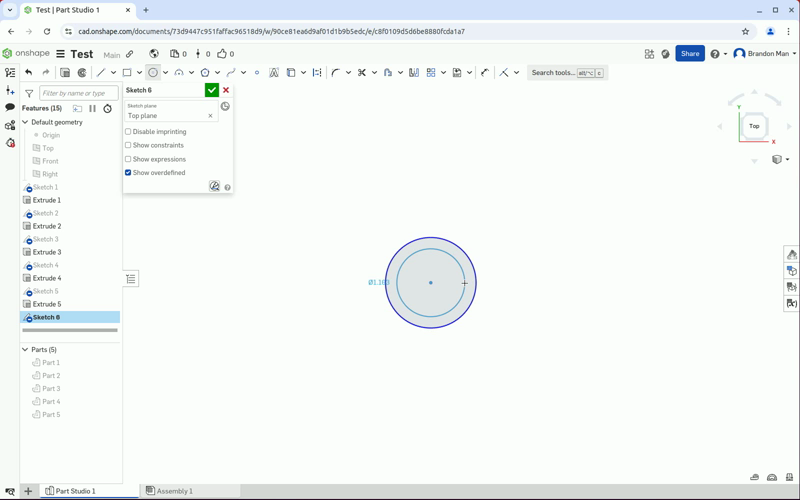
click(464, 282)
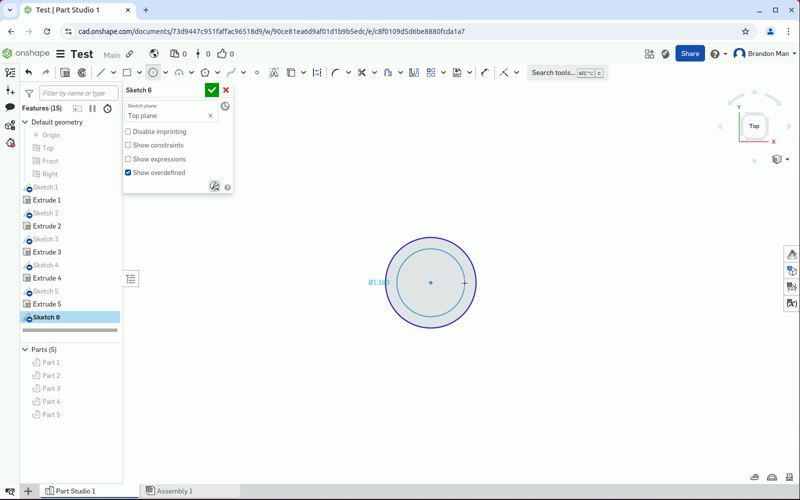
scroll(-6)
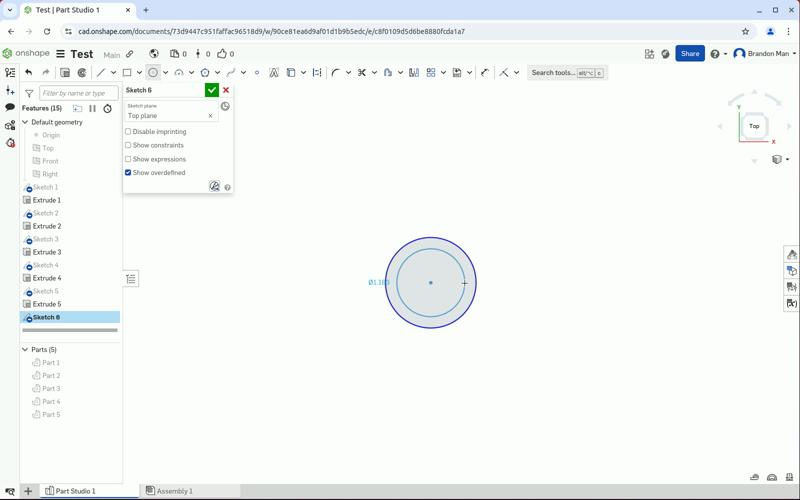
scroll(-6)
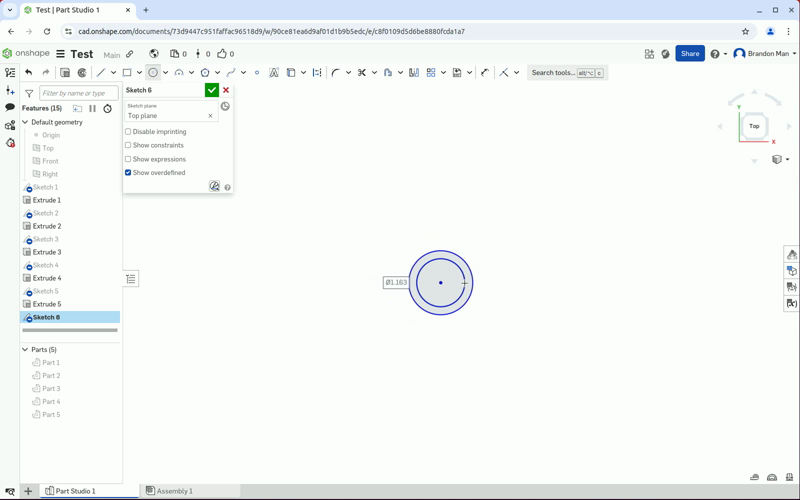
scroll(-6)
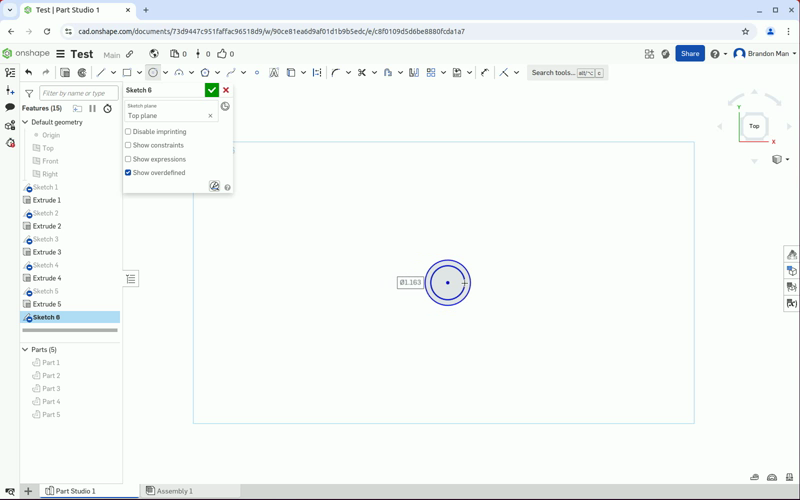
scroll(-6)
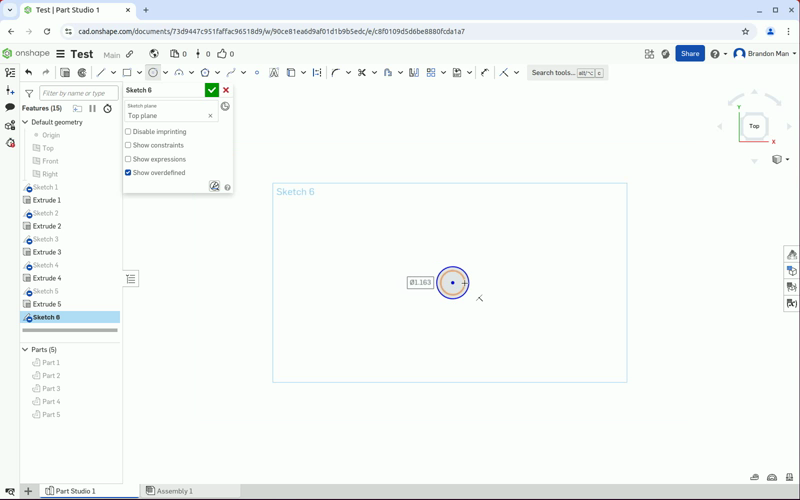
scroll(-6)
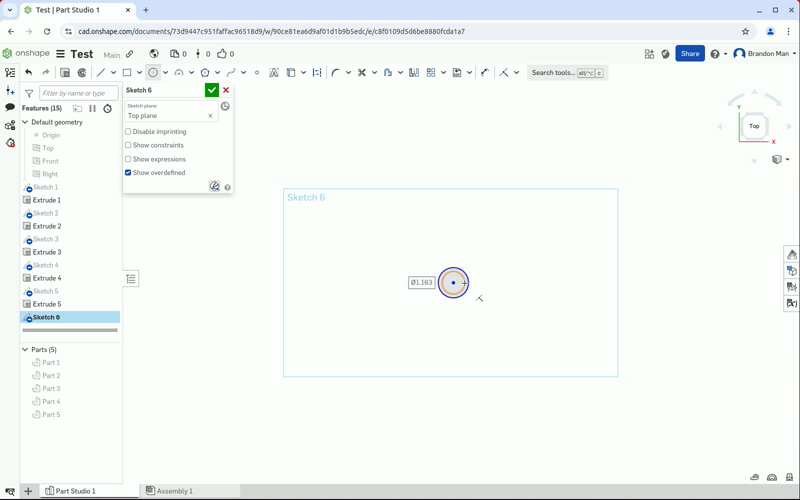
scroll(-6)
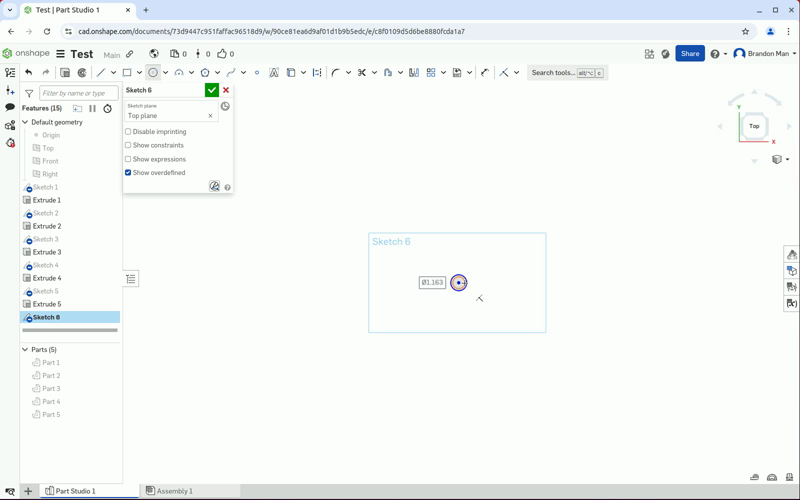
scroll(-6)
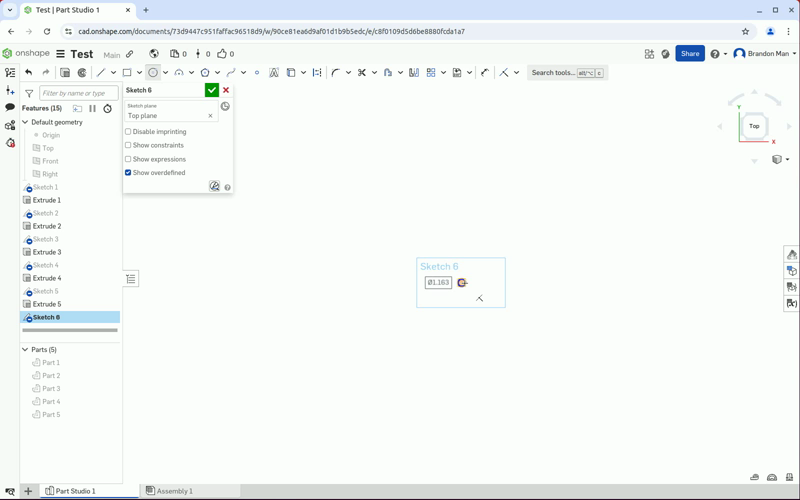
key(esc)
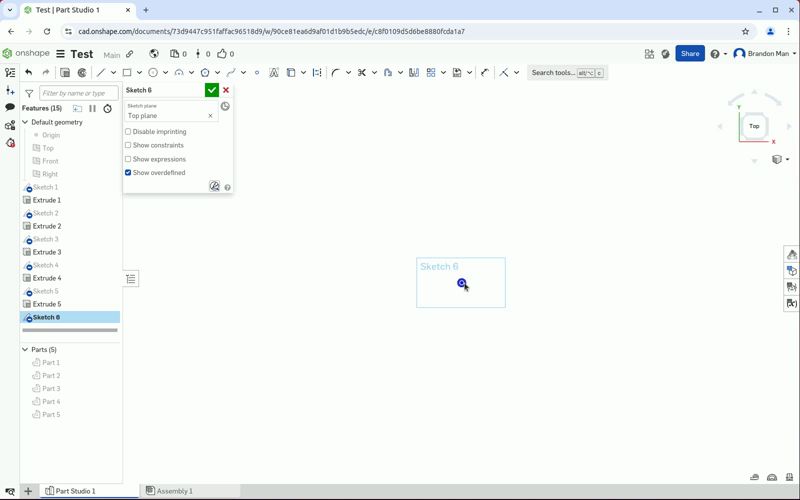
mouse_move(459, 281)
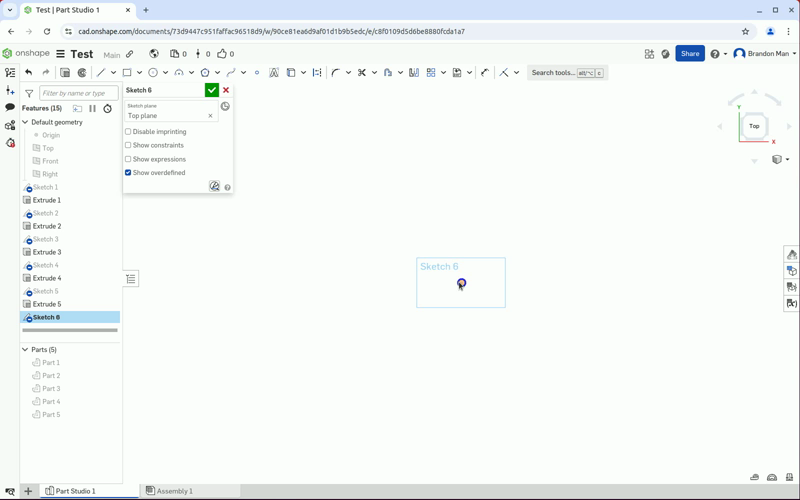
scroll(6)
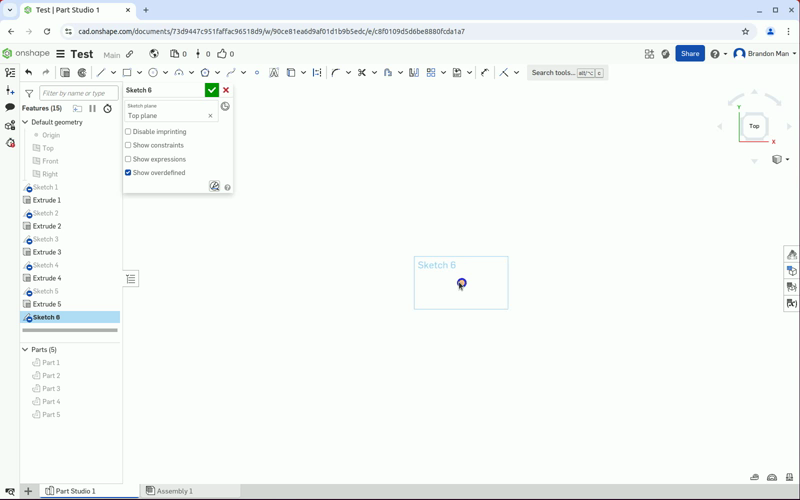
scroll(6)
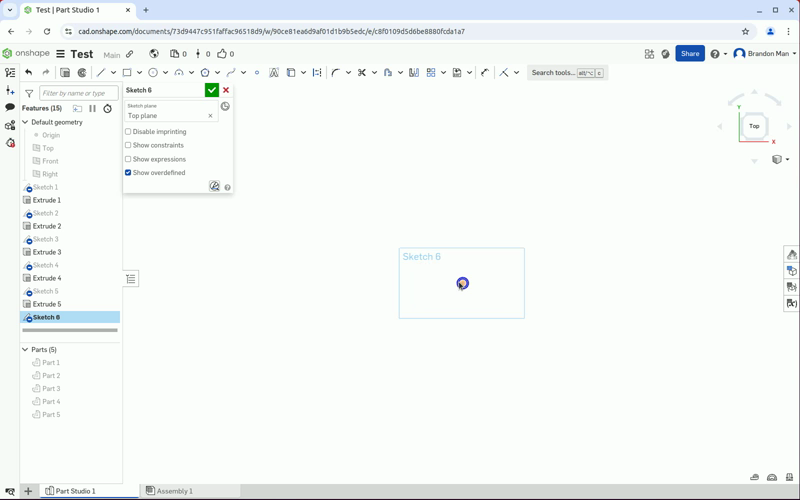
scroll(6)
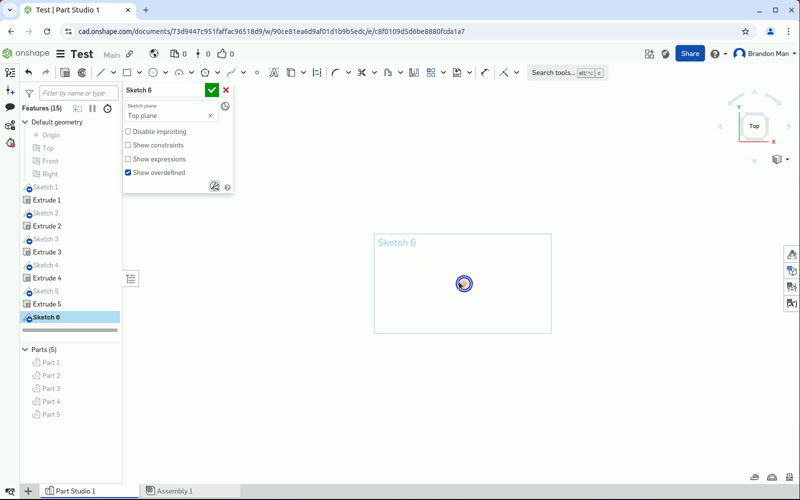
scroll(6)
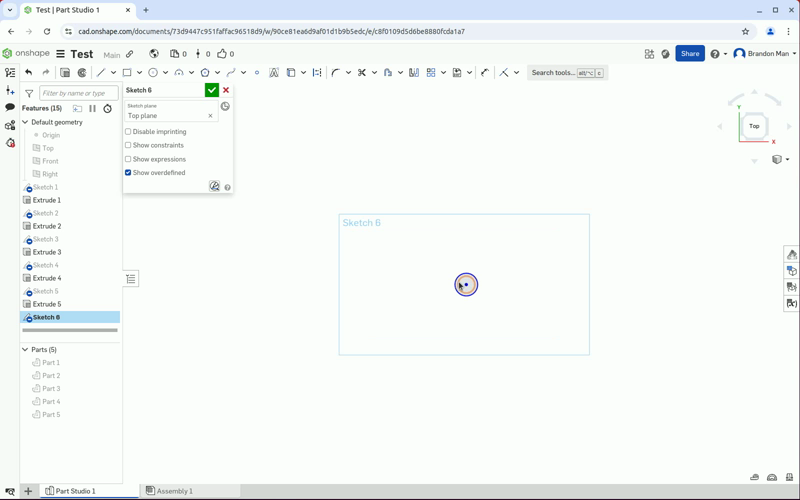
scroll(6)
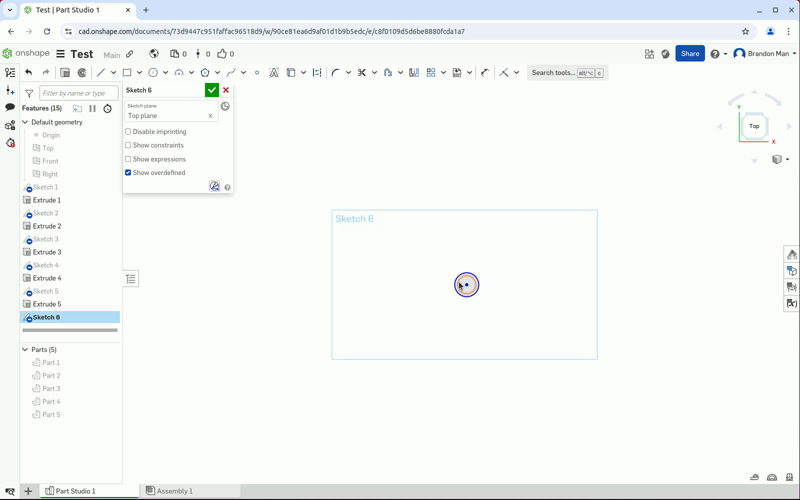
scroll(6)
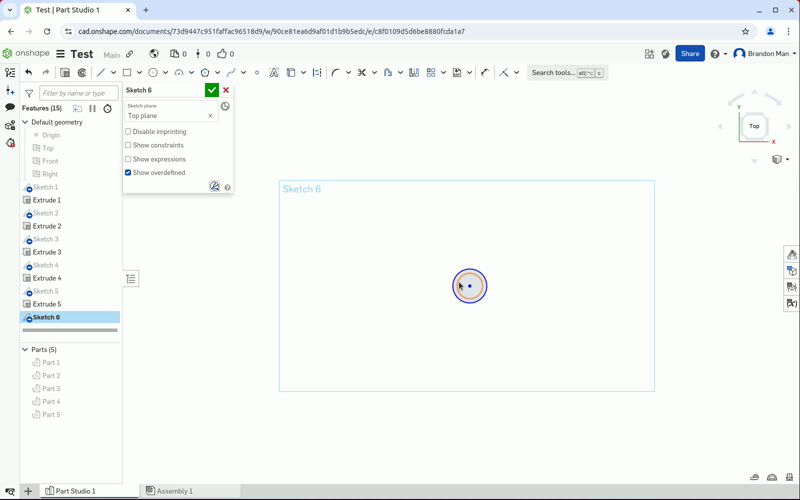
scroll(6)
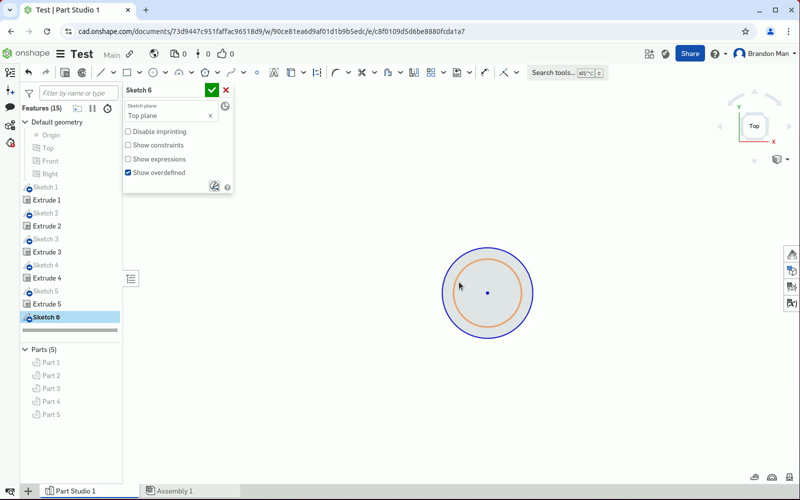
click(459, 281)
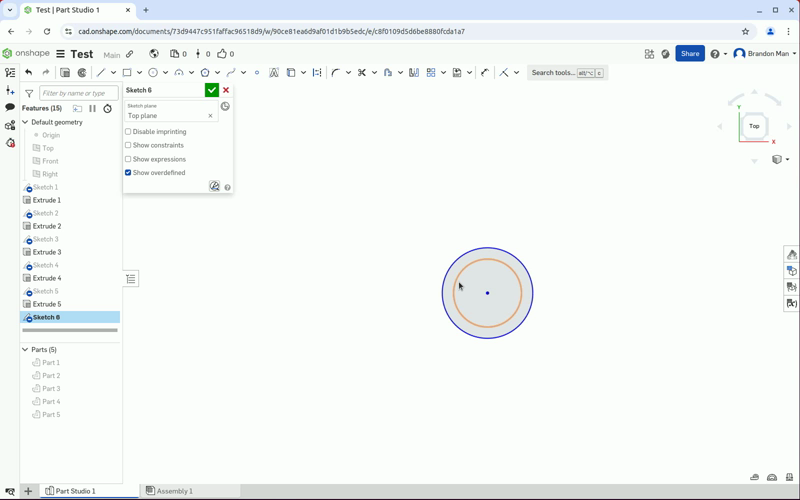
scroll(-6)
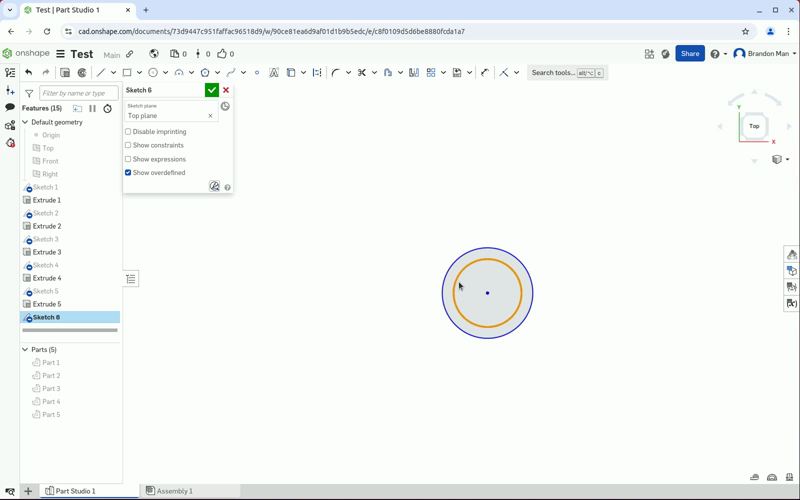
scroll(-6)
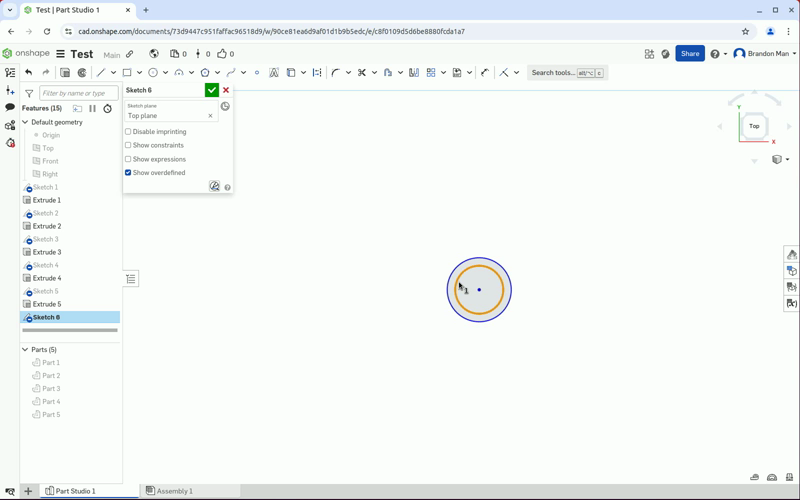
scroll(-6)
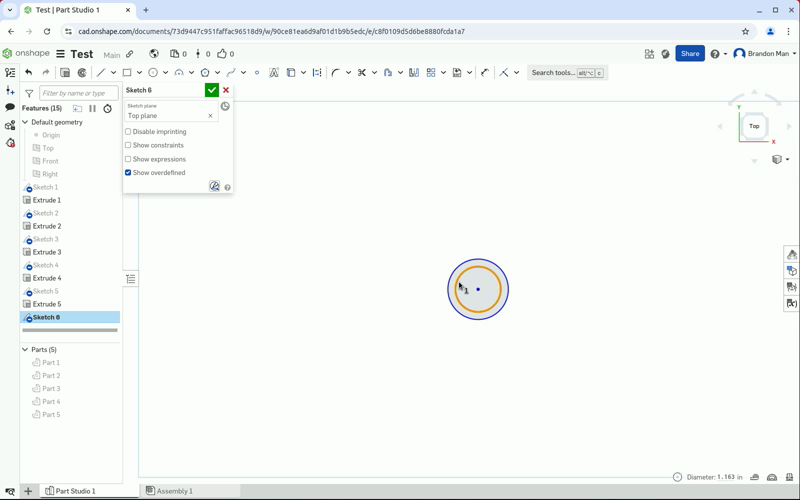
scroll(-6)
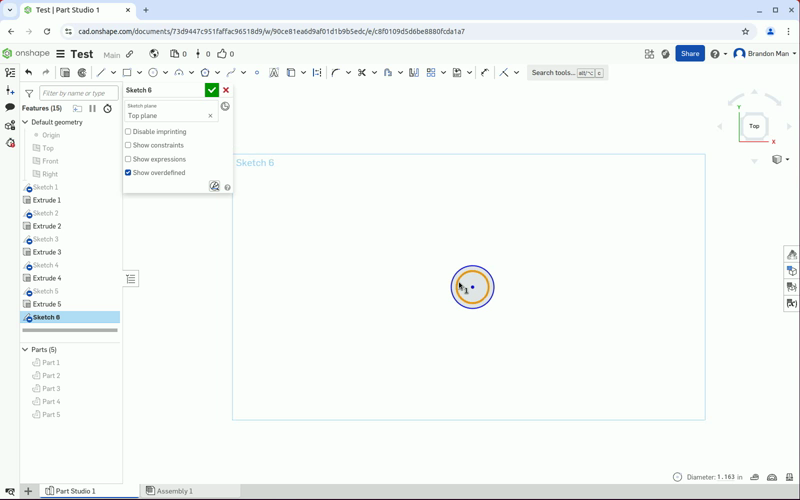
scroll(-6)
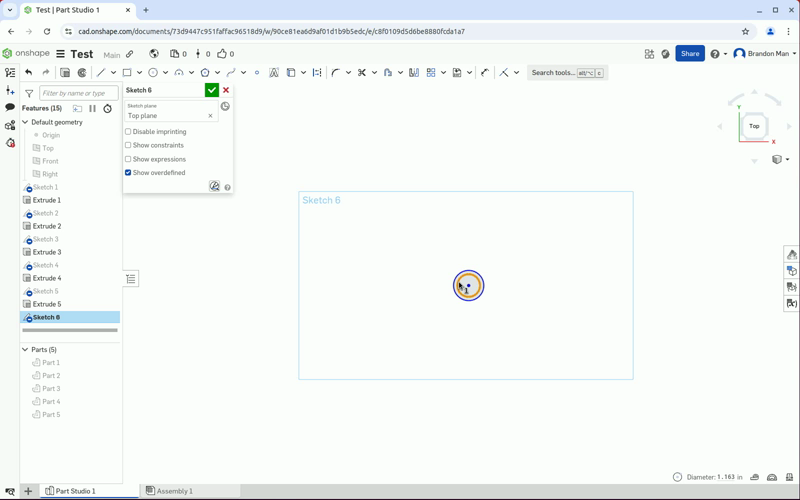
scroll(-6)
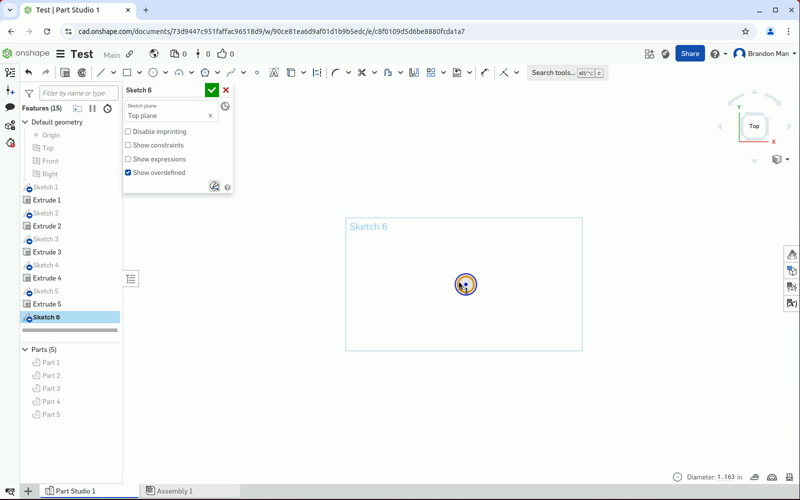
scroll(-6)
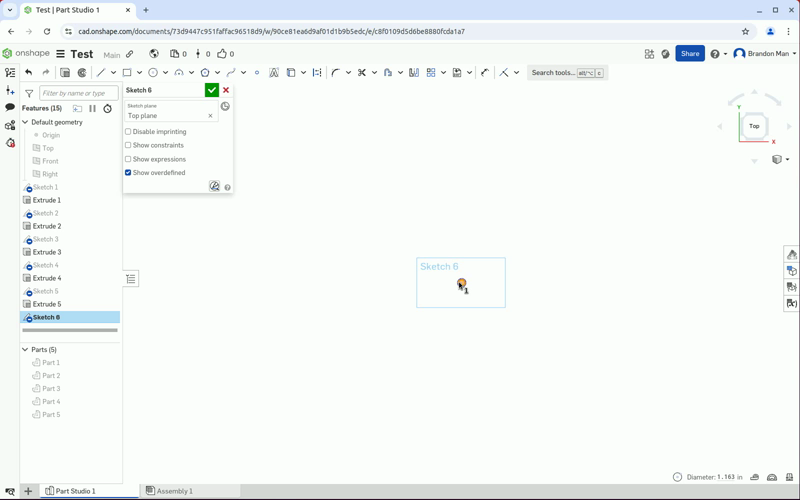
mouse_move(73, 352)
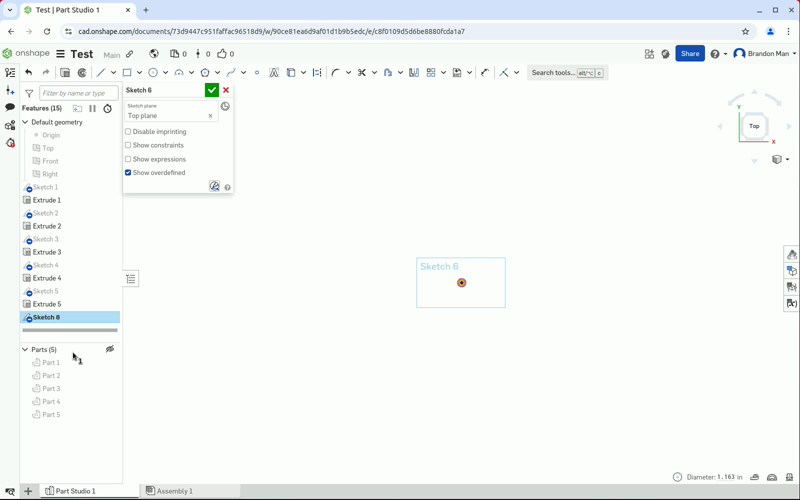
key(shift+y)
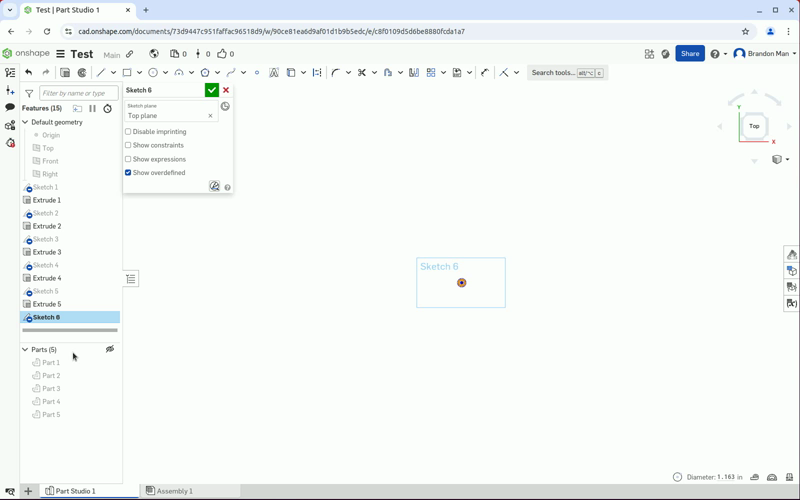
key(shift+e)
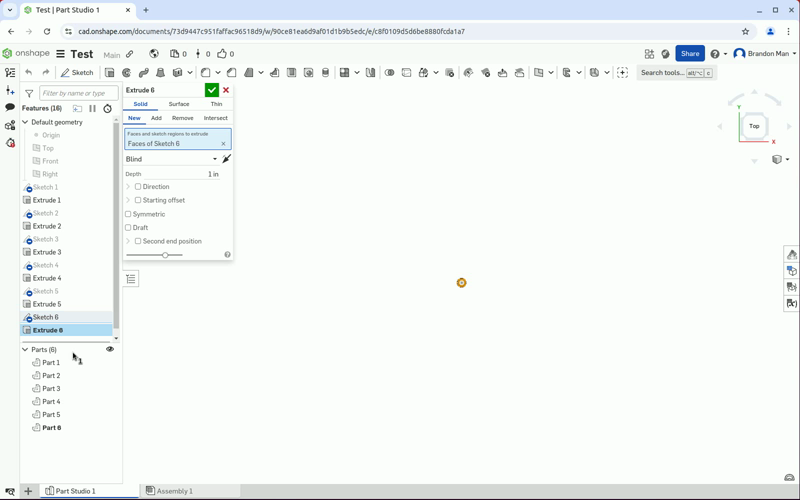
mouse_move(143, 106)
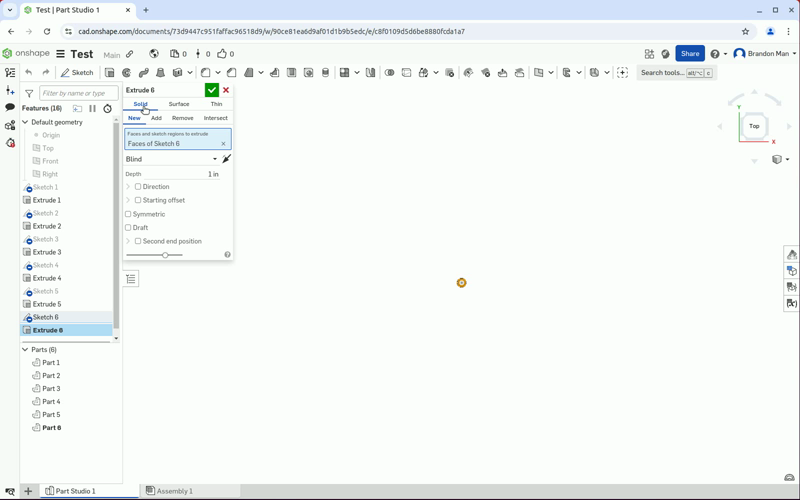
click(143, 106)
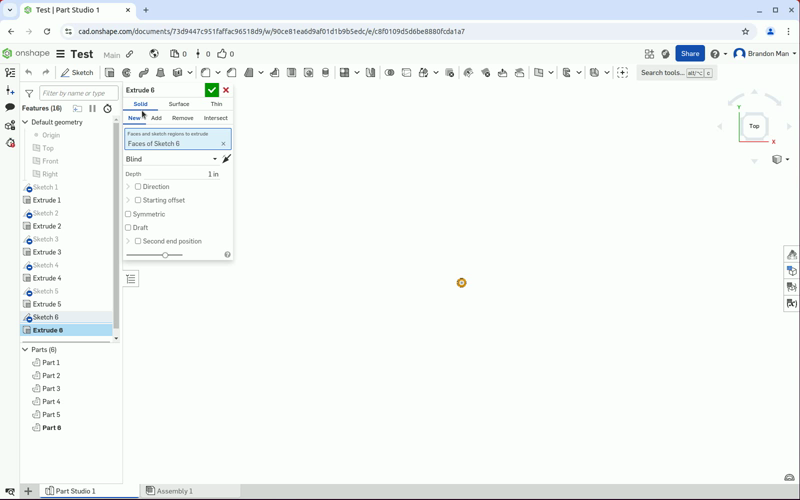
mouse_move(137, 120)
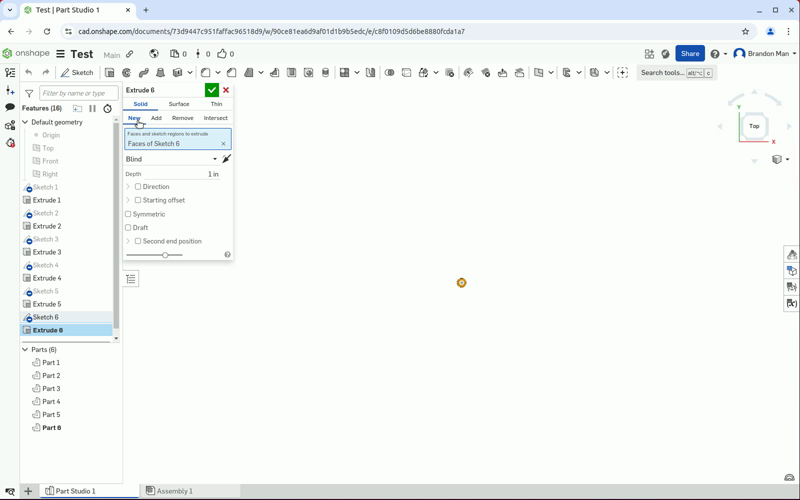
click(137, 120)
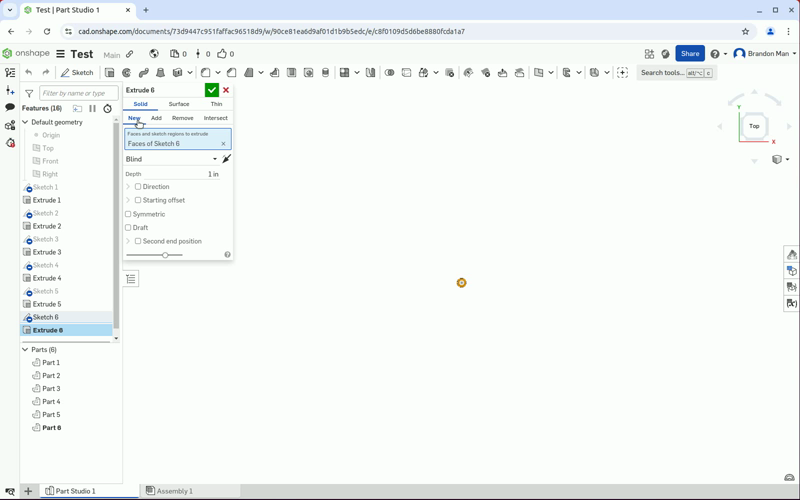
key(tab, 4)
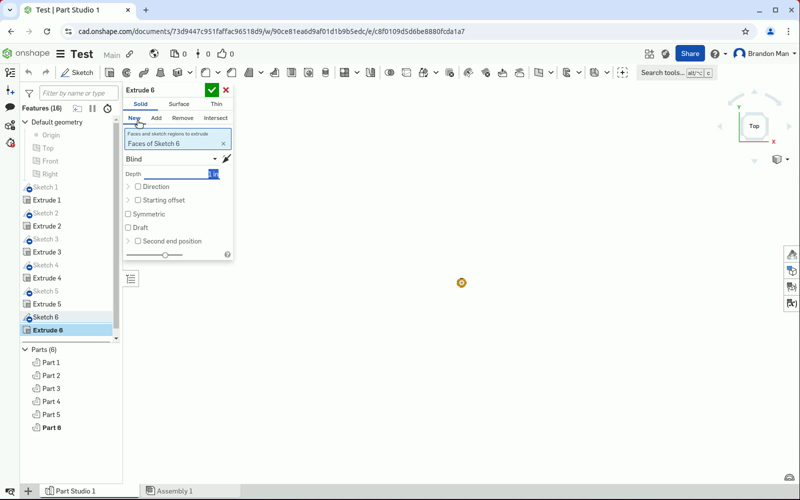
text(-13.721)
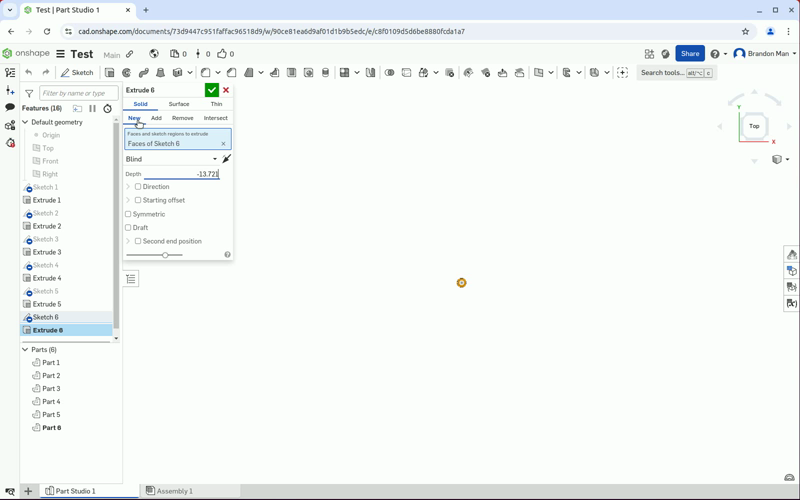
key(enter)
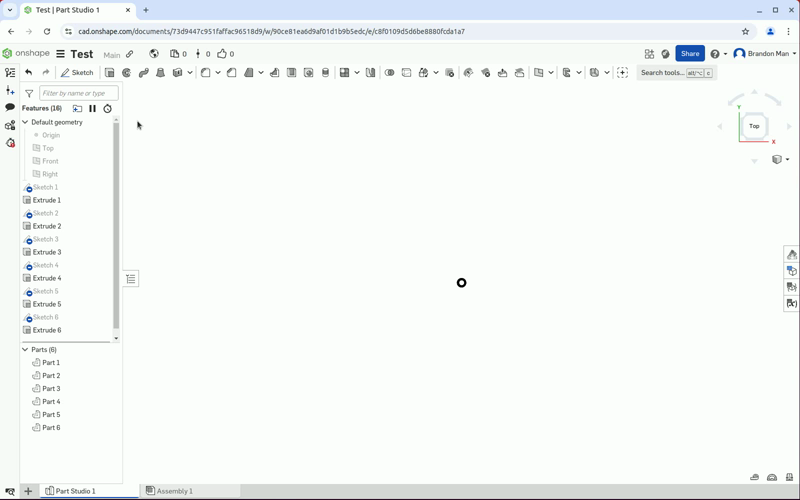
key(shift+h)
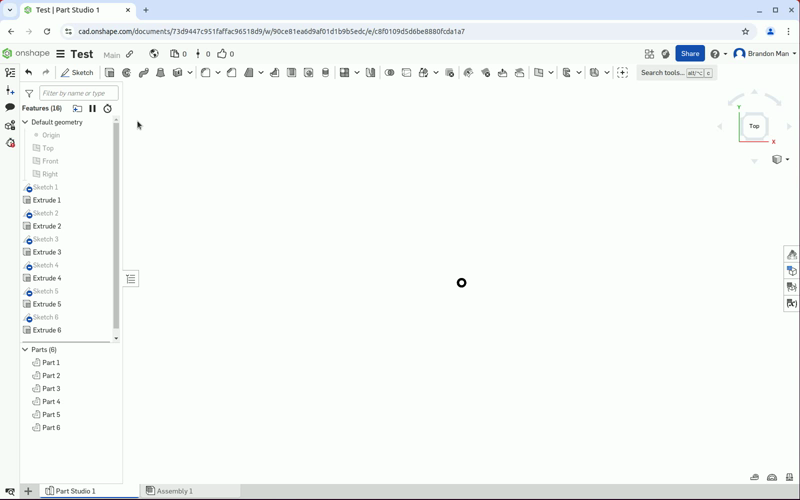
key(shift+h)
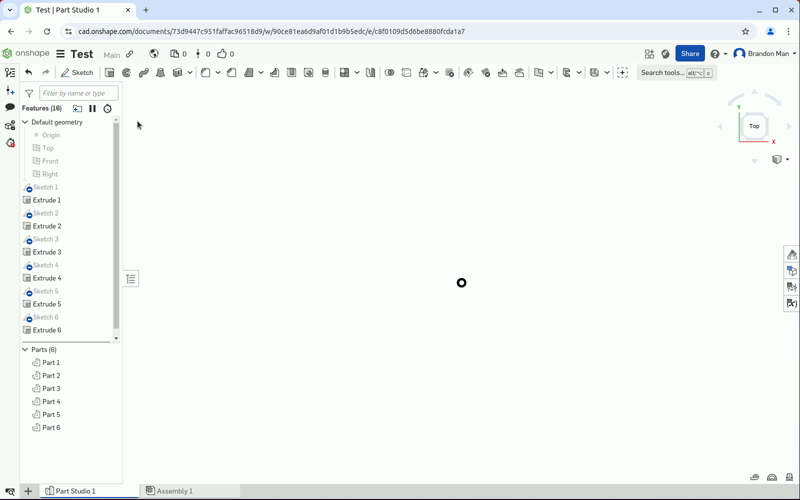
mouse_move(69, 189)
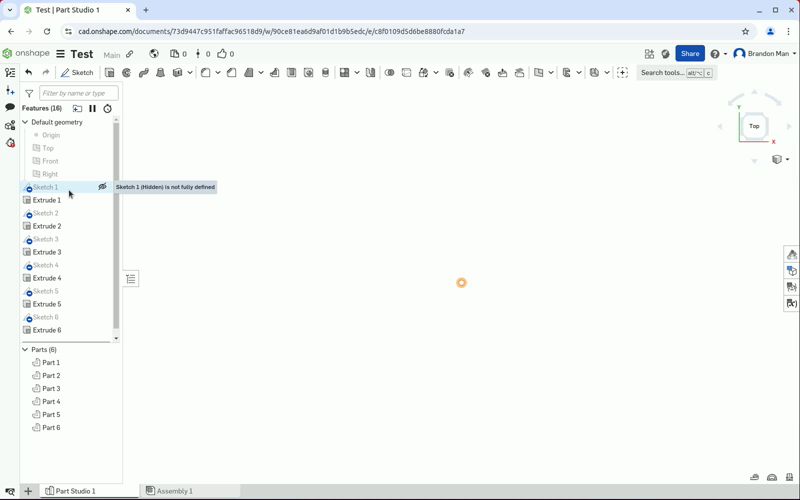
click(69, 189)
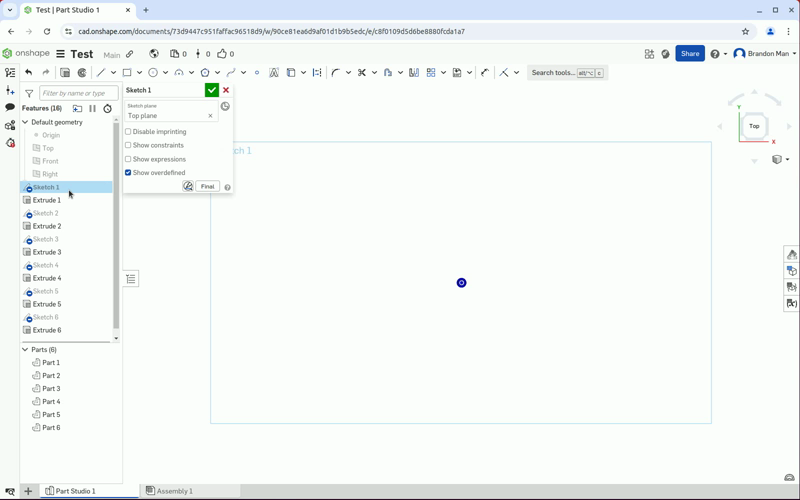
mouse_move(229, 92)
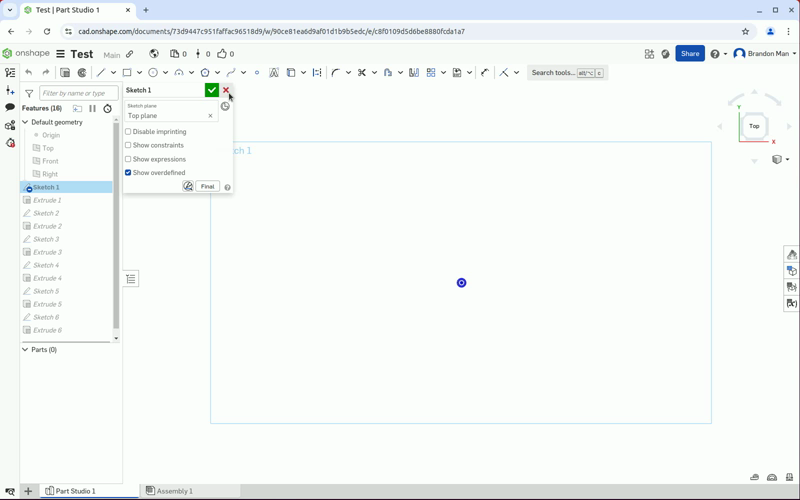
click(229, 92)
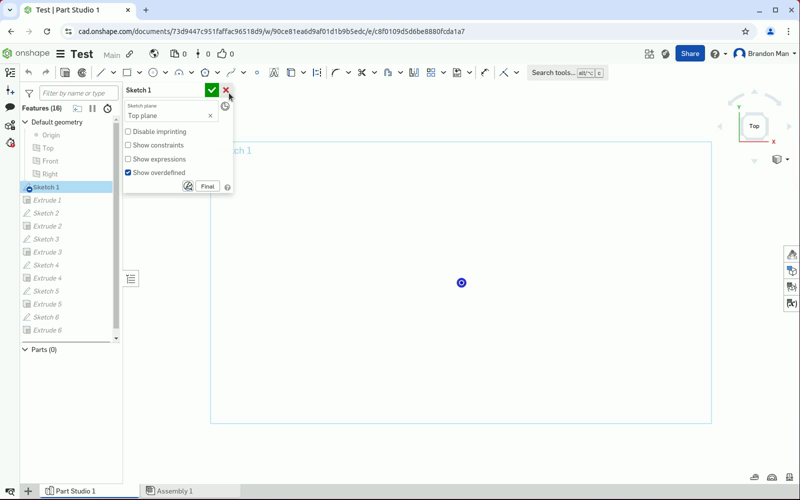
key(shift+s)
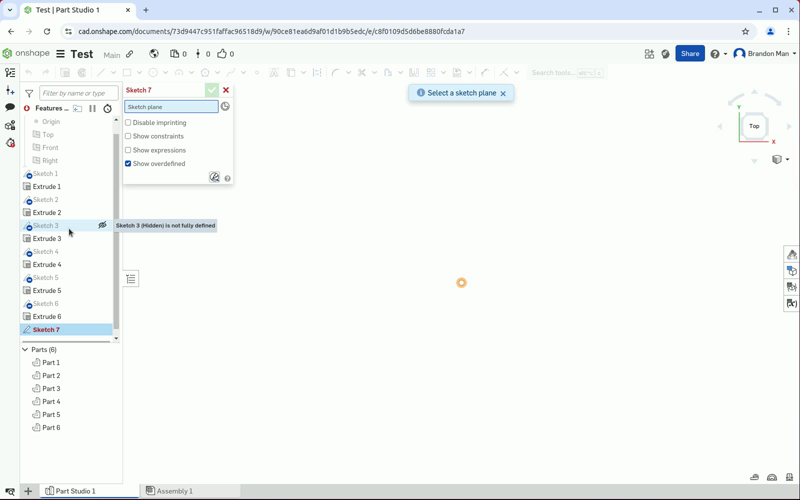
scroll(3)
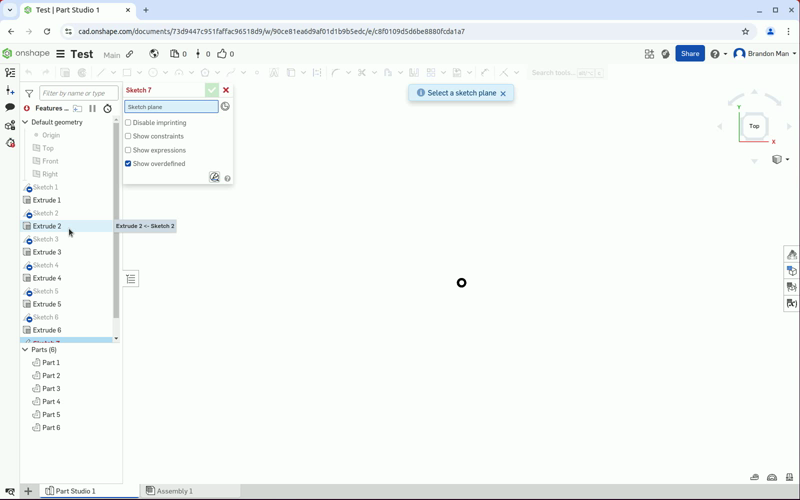
mouse_move(69, 150)
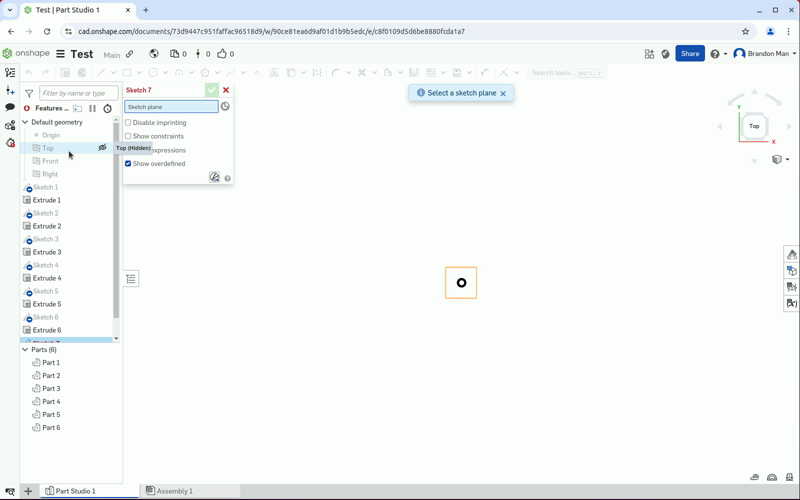
click(69, 150)
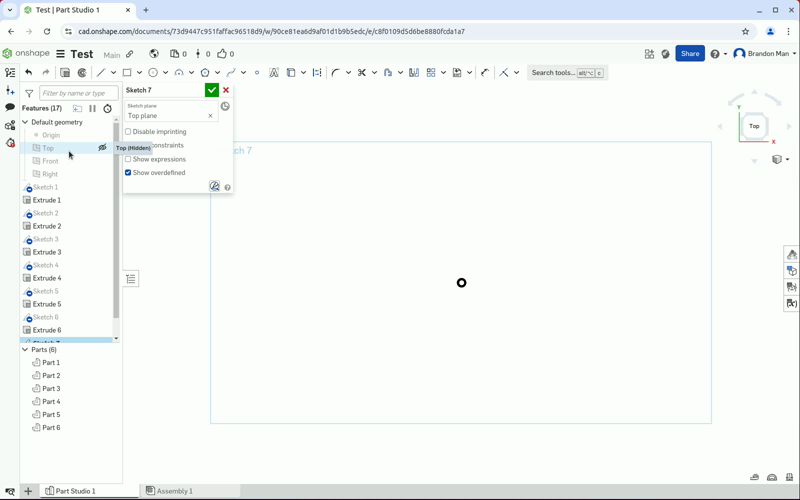
mouse_move(73, 352)
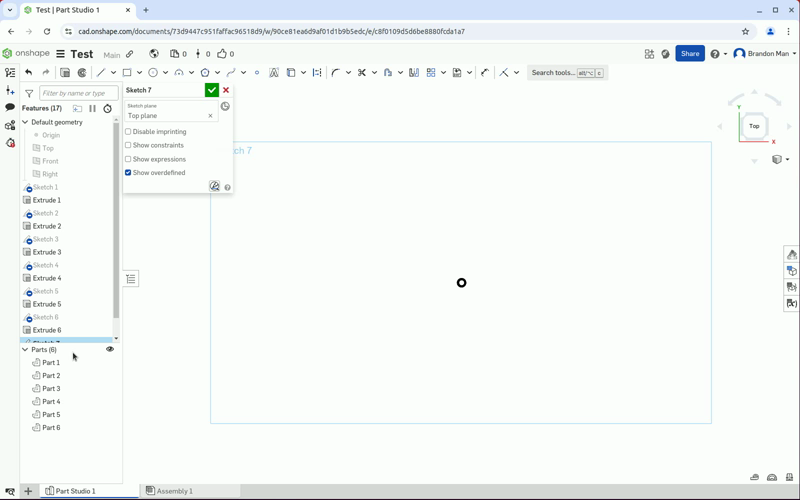
key(y)
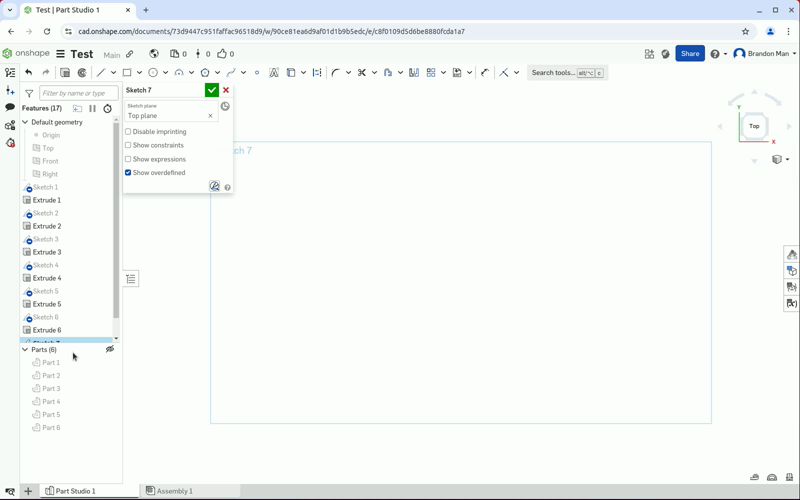
key(c)
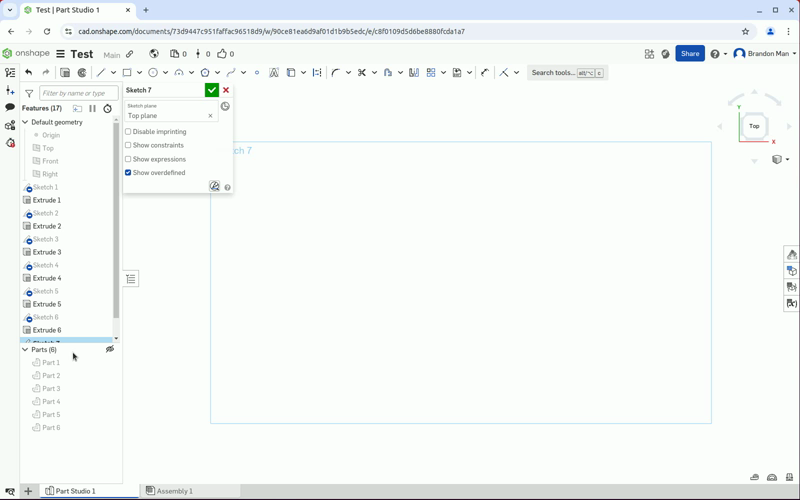
key_down(shift)
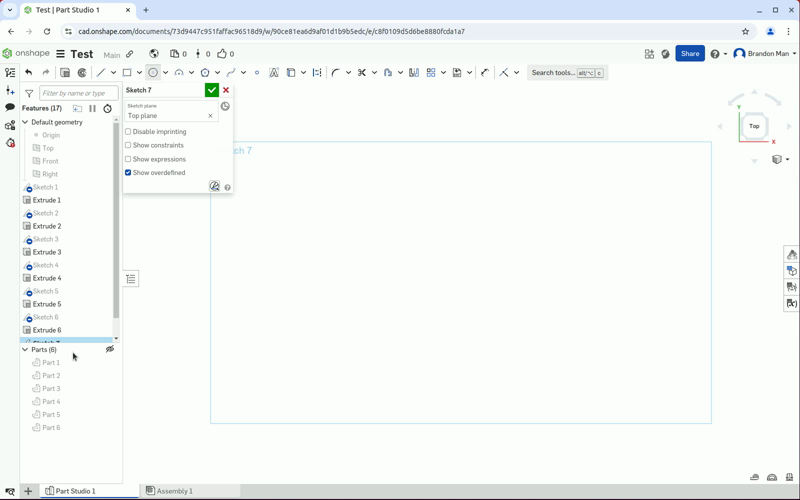
mouse_move(461, 282)
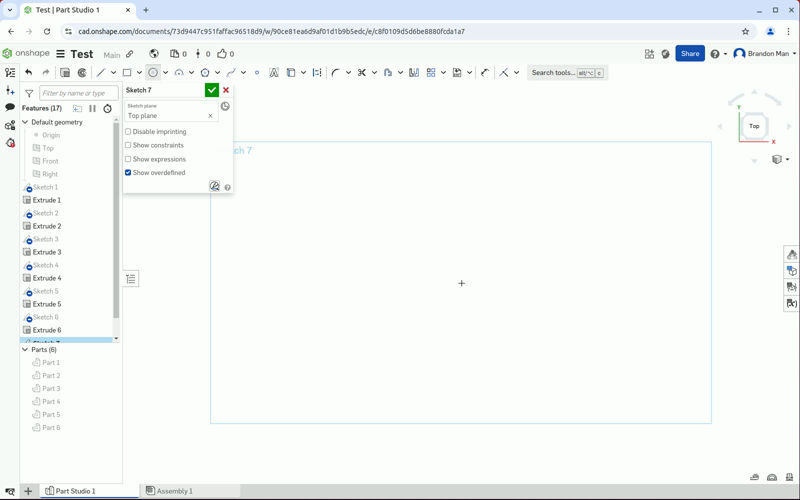
click(461, 282)
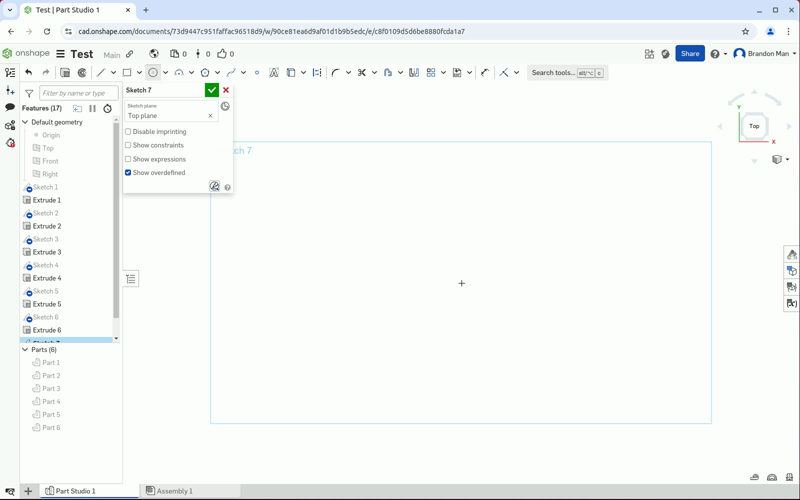
key_up(shift)
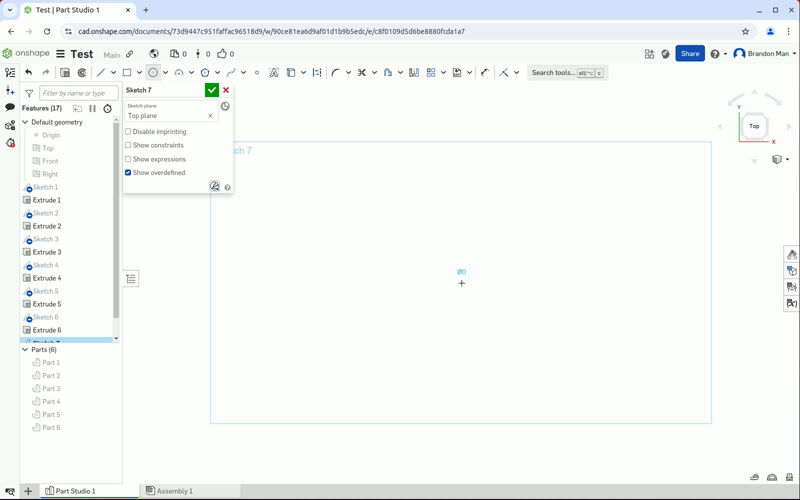
mouse_move(465, 282)
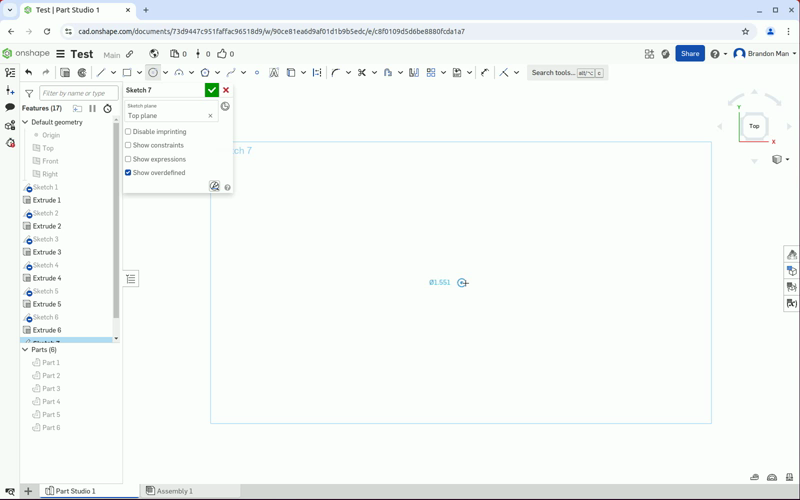
click(465, 282)
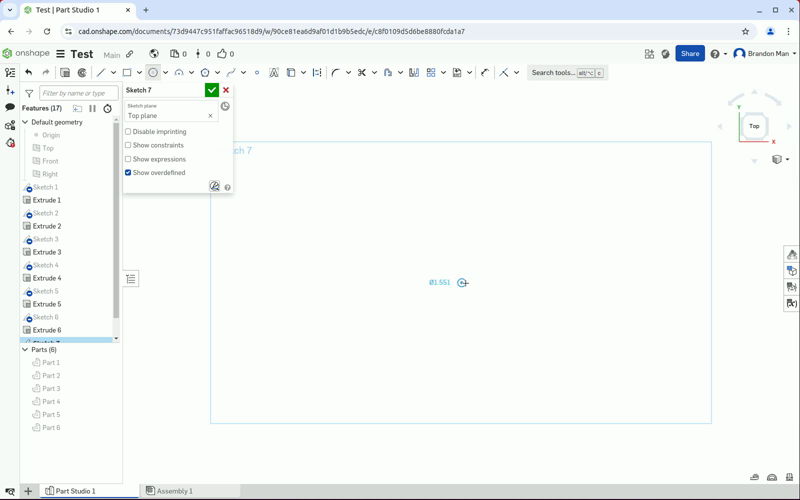
key(esc)
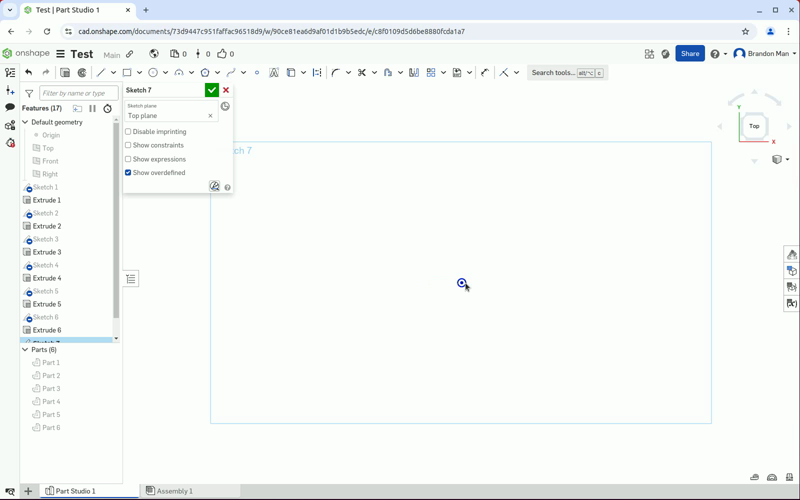
key(c)
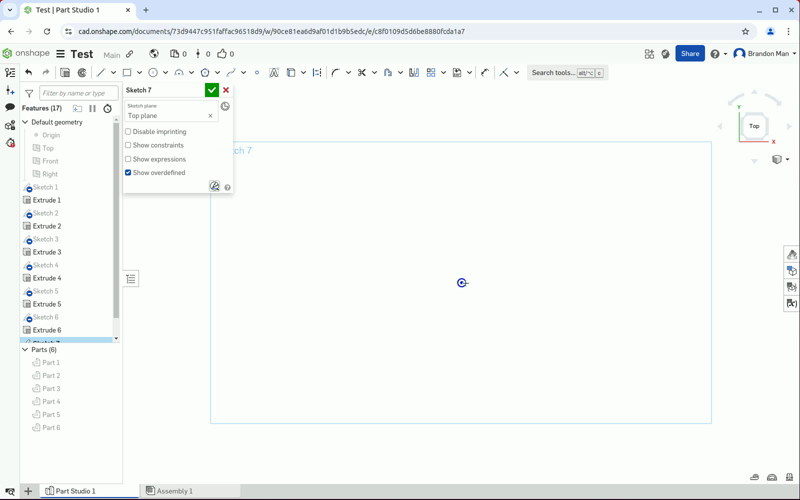
key_down(shift)
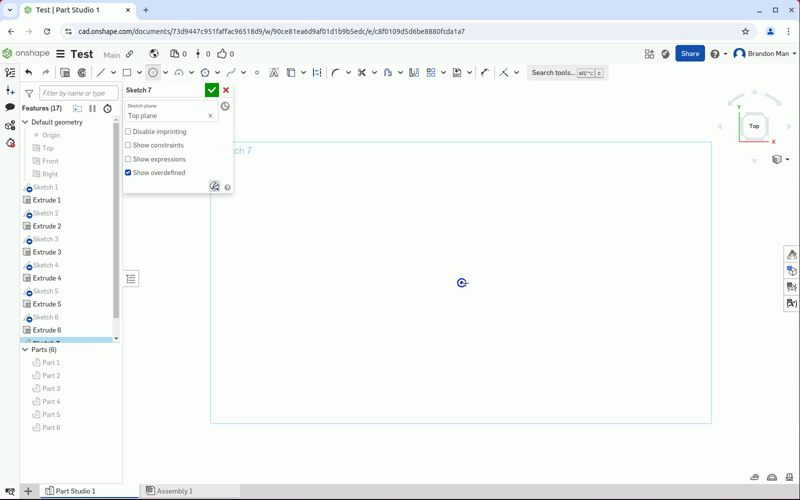
mouse_move(461, 282)
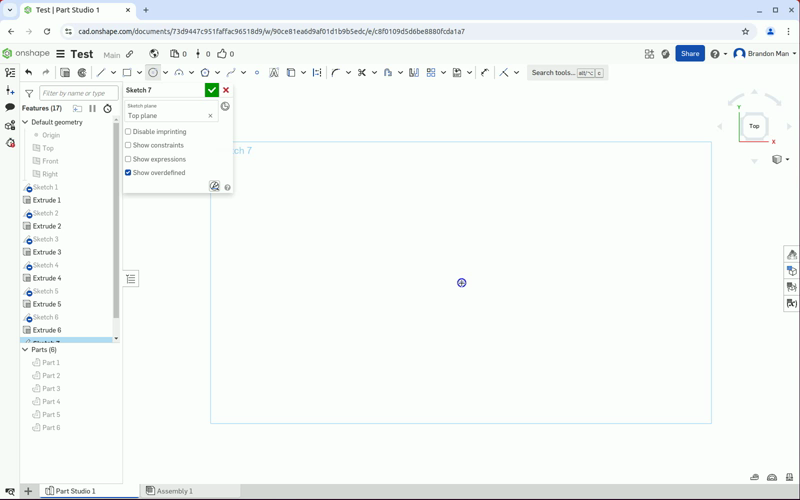
scroll(6)
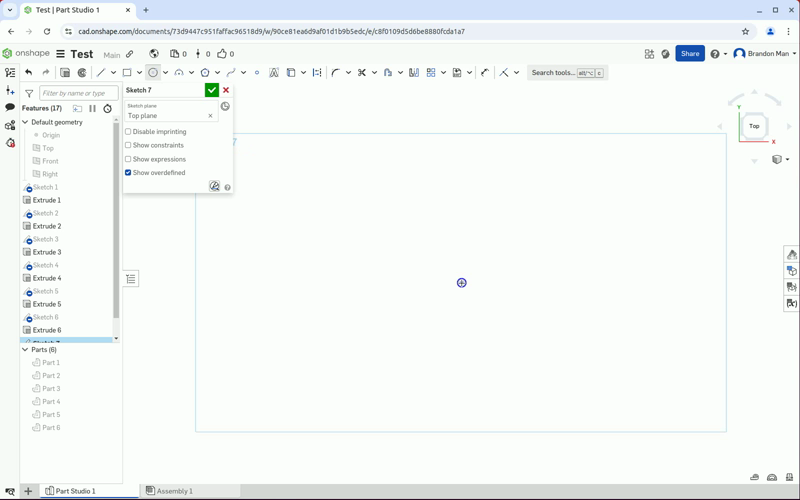
scroll(6)
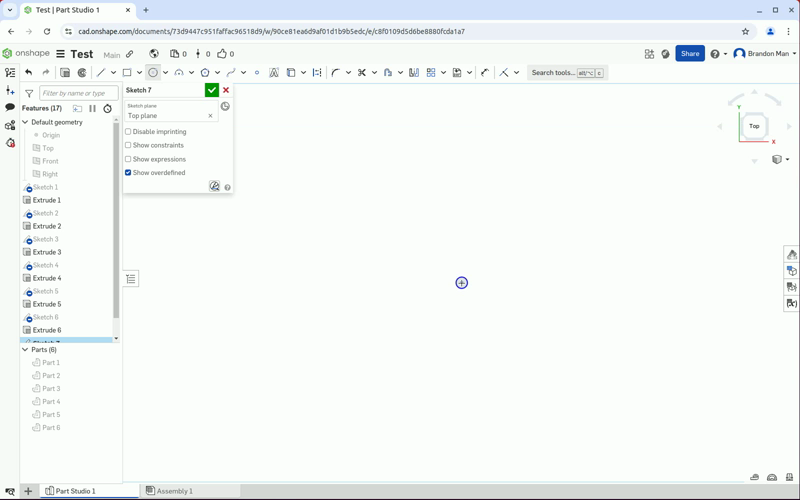
scroll(6)
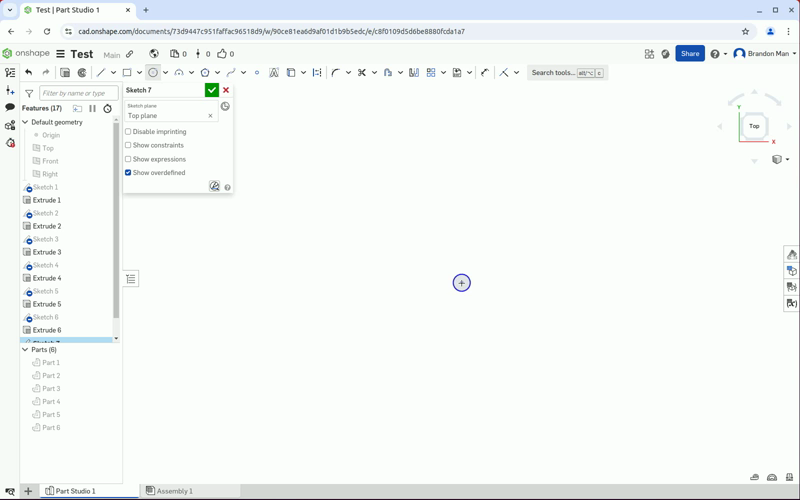
scroll(6)
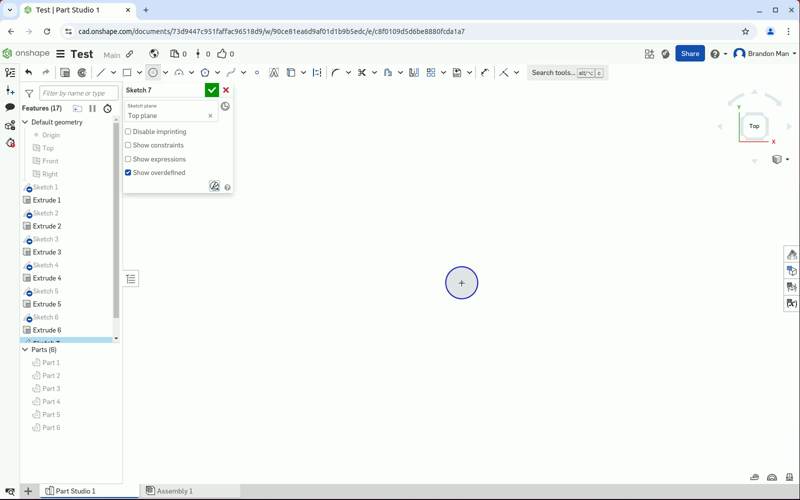
scroll(6)
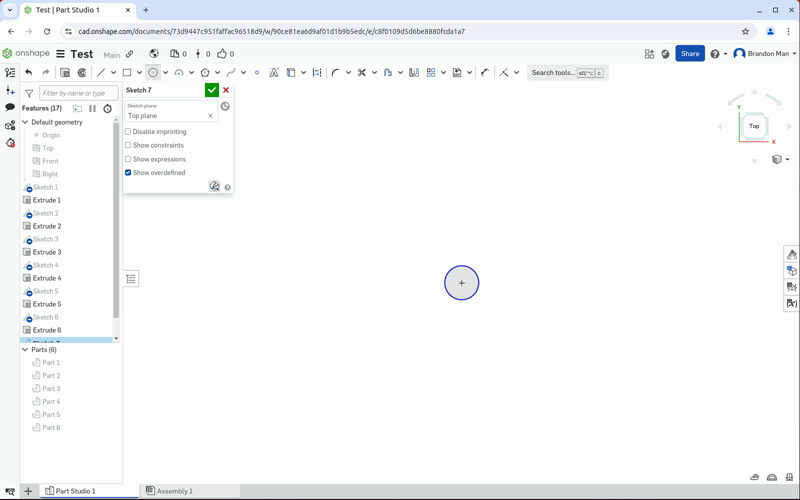
scroll(6)
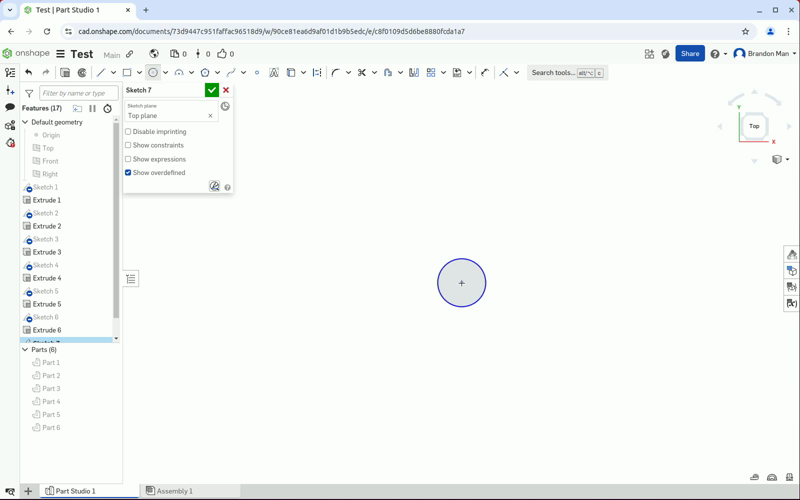
scroll(6)
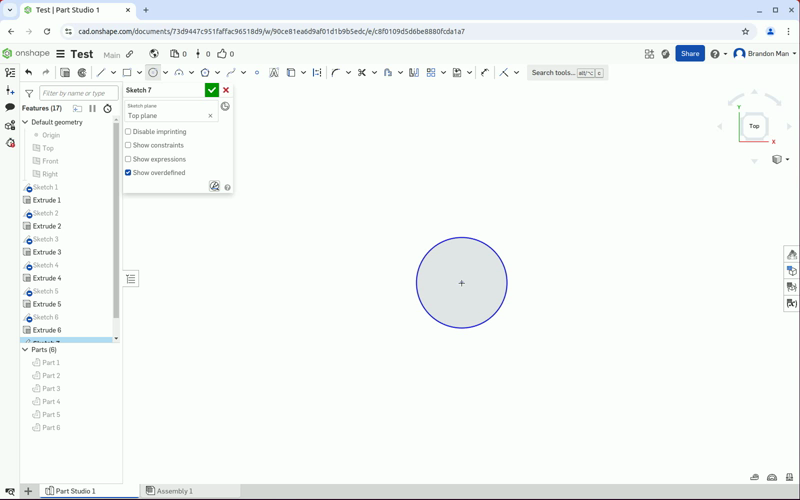
click(461, 282)
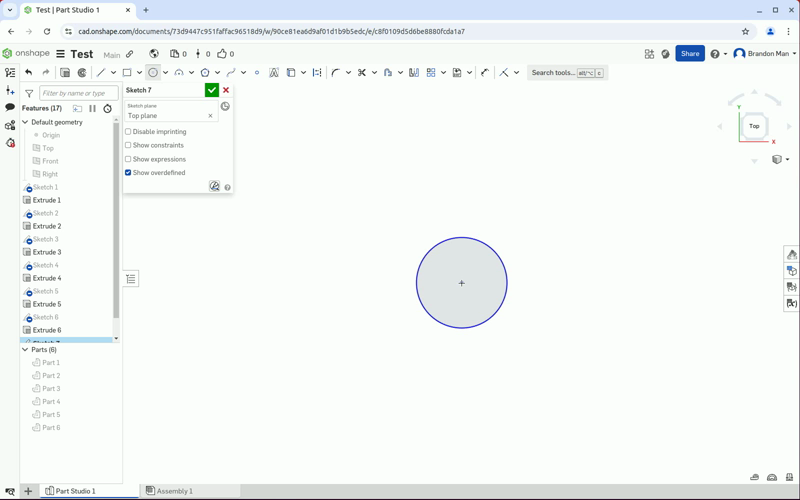
scroll(-6)
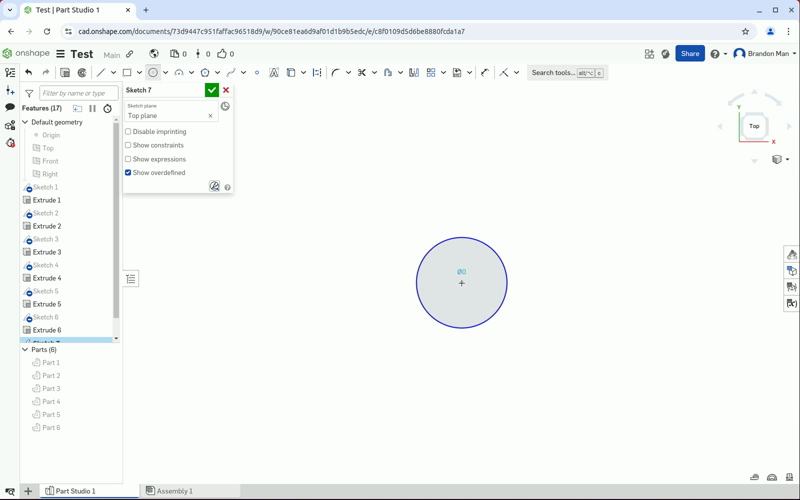
scroll(-6)
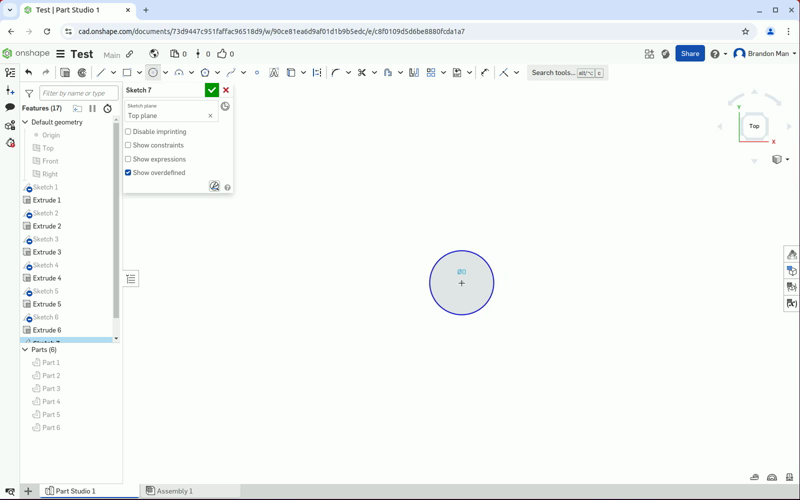
scroll(-6)
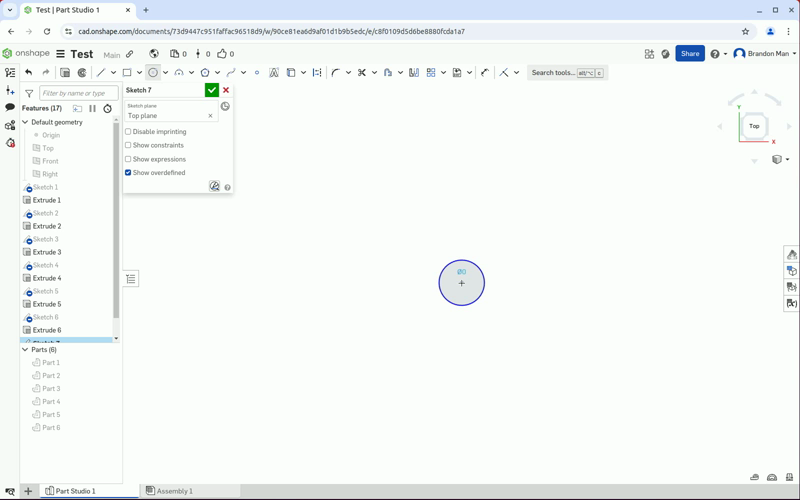
scroll(-6)
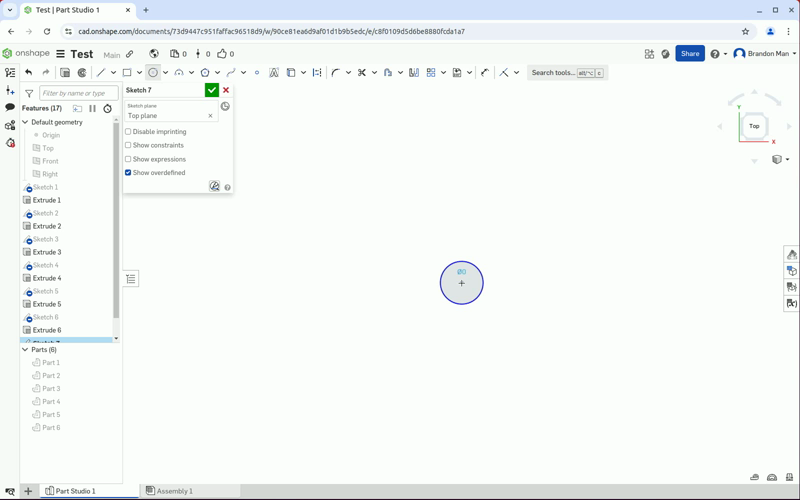
scroll(-6)
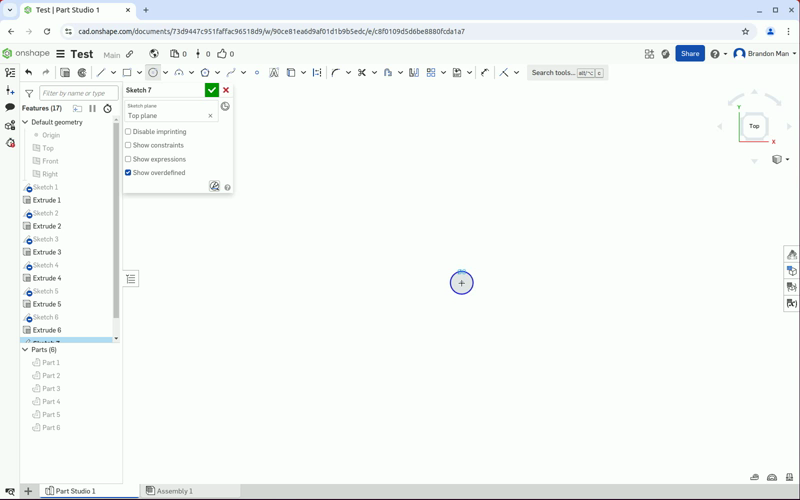
scroll(-6)
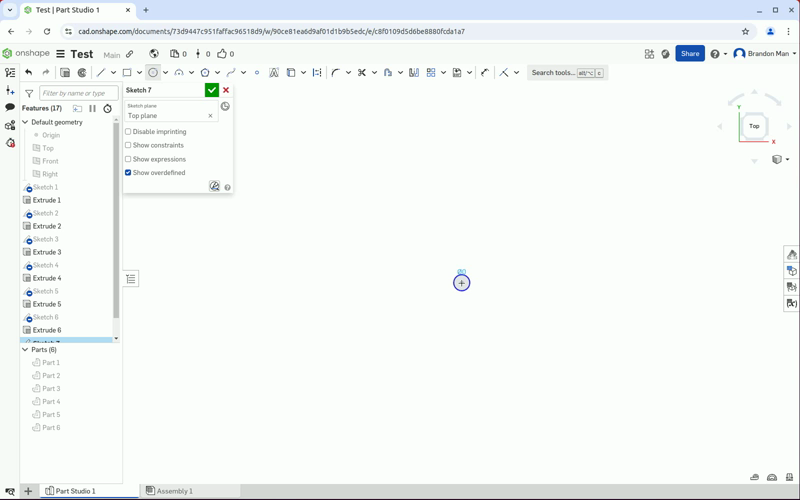
scroll(-6)
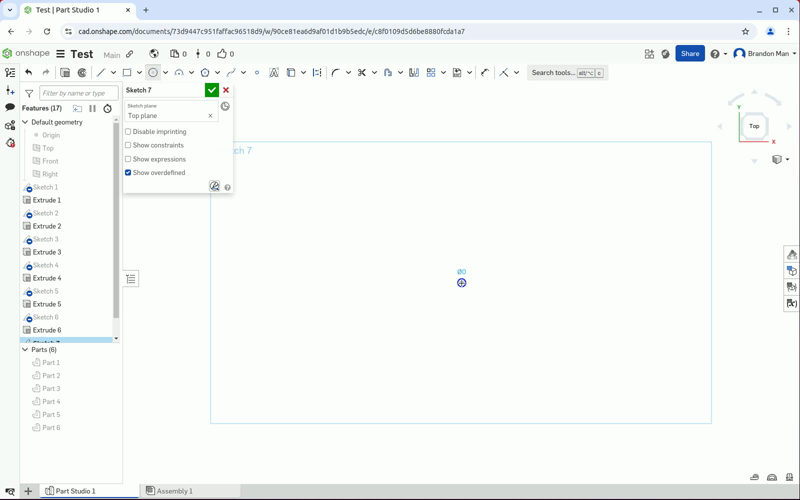
key_up(shift)
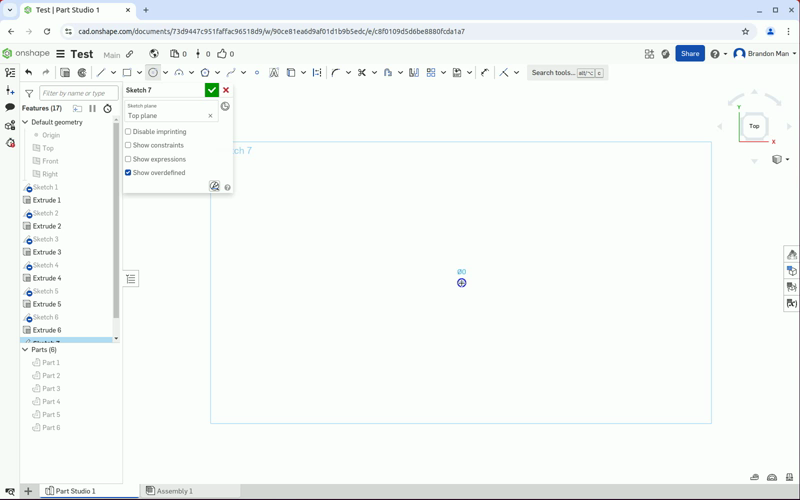
mouse_move(464, 282)
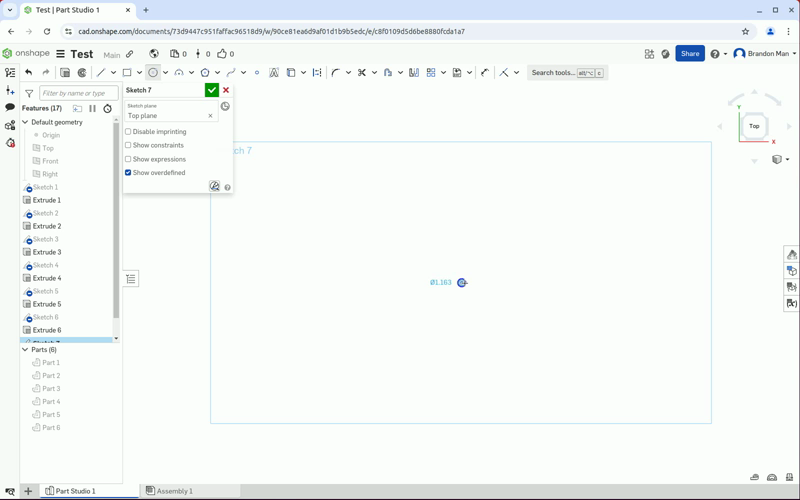
scroll(6)
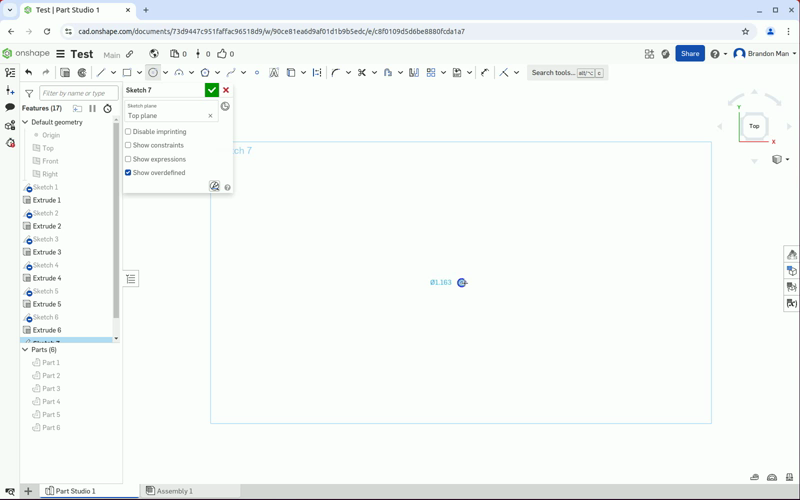
scroll(6)
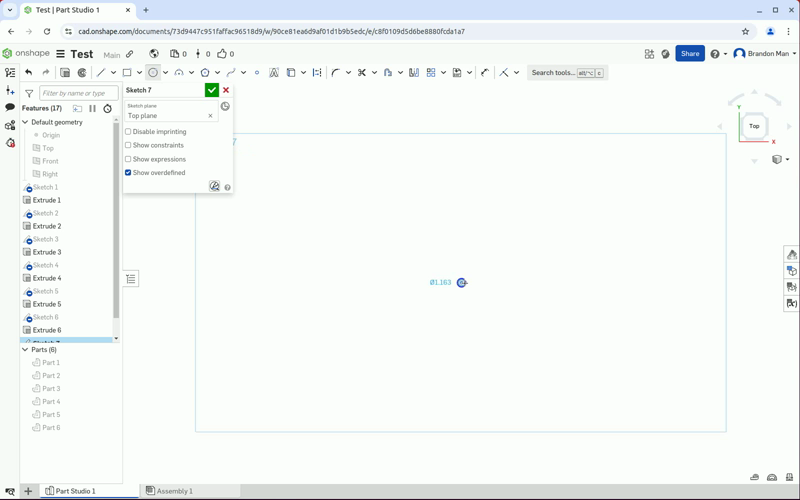
scroll(6)
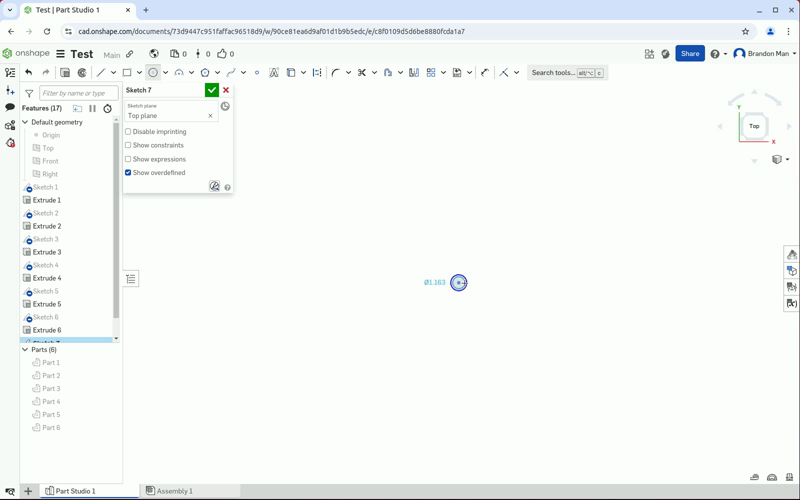
scroll(6)
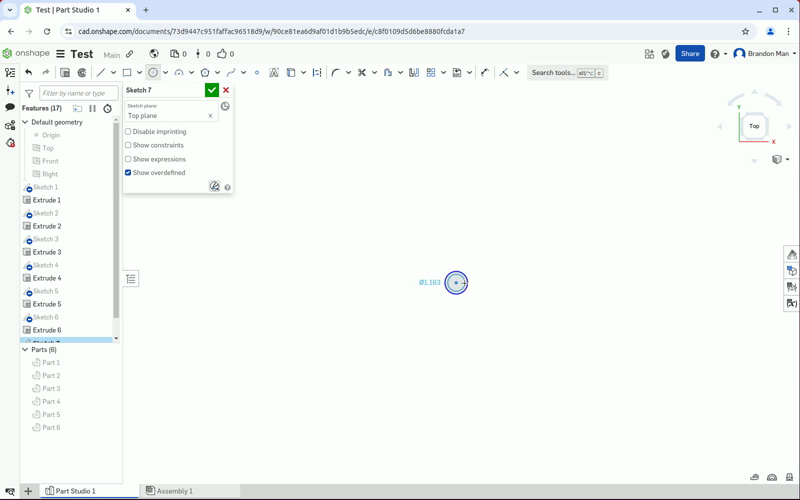
scroll(6)
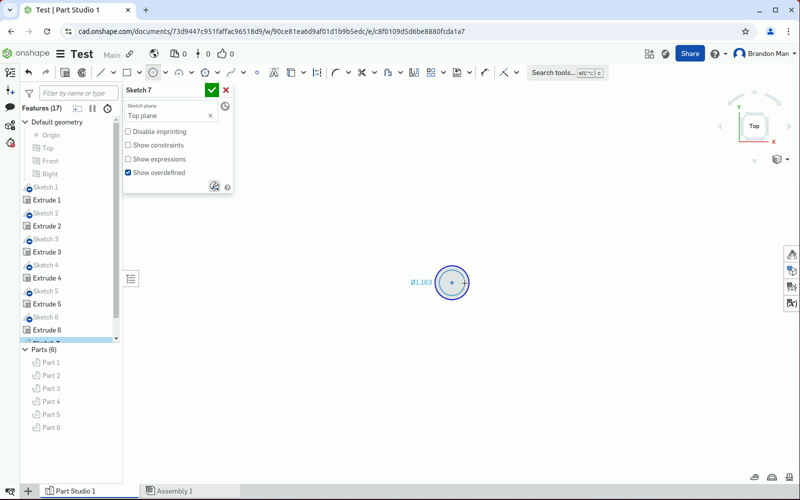
scroll(6)
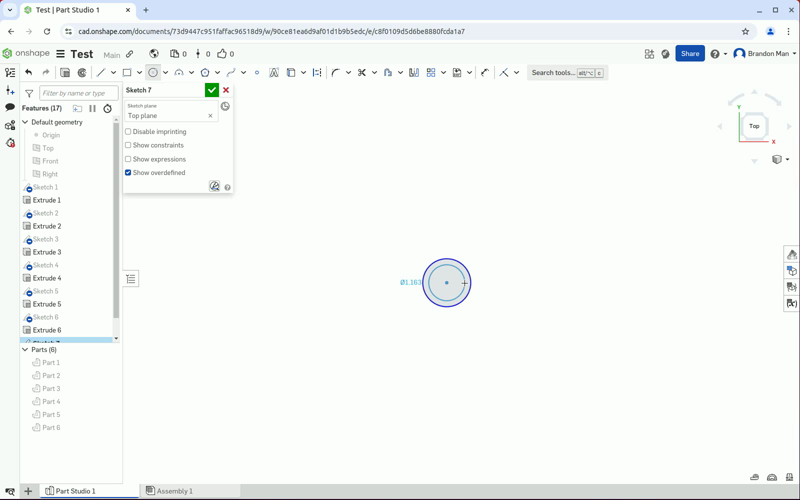
scroll(6)
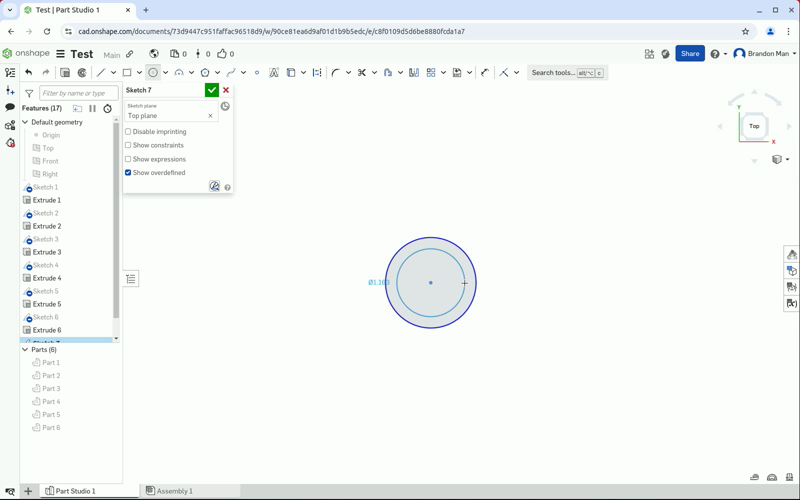
click(464, 282)
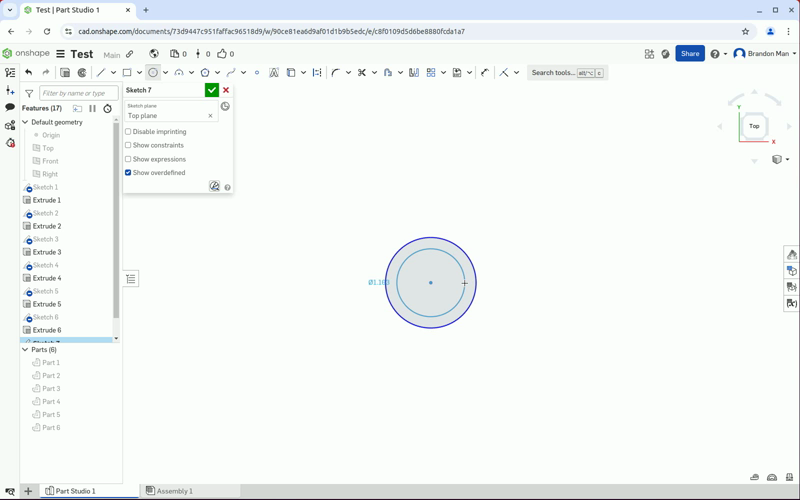
scroll(-6)
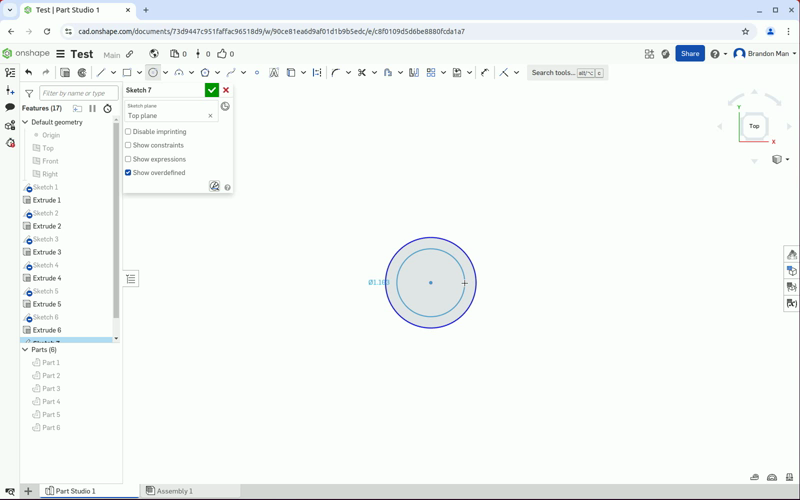
scroll(-6)
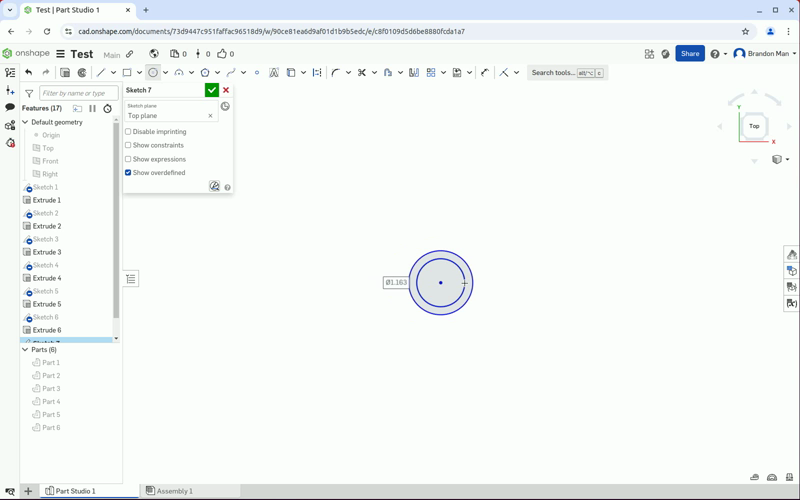
scroll(-6)
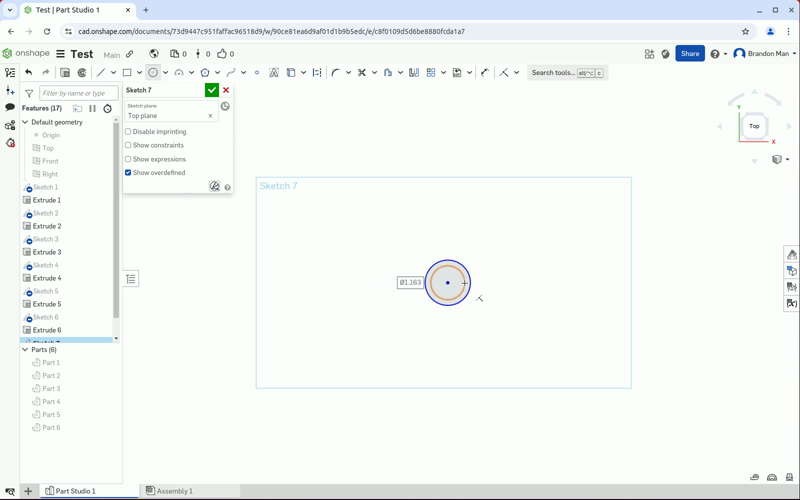
scroll(-6)
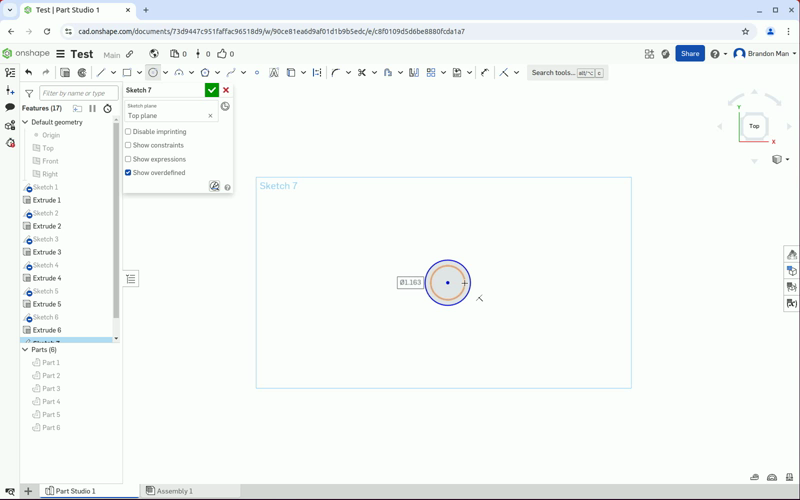
scroll(-6)
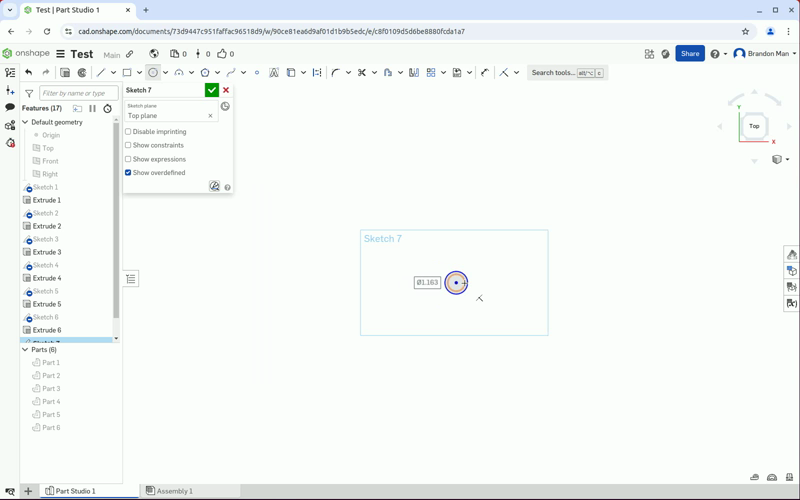
scroll(-6)
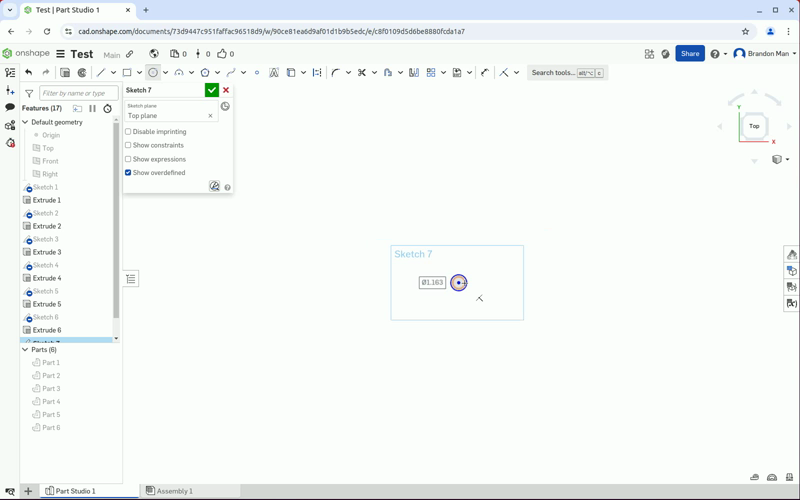
scroll(-6)
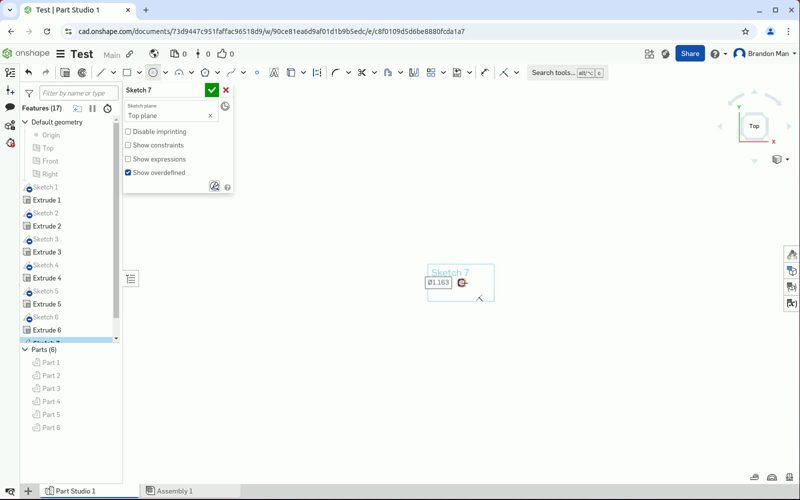
key(esc)
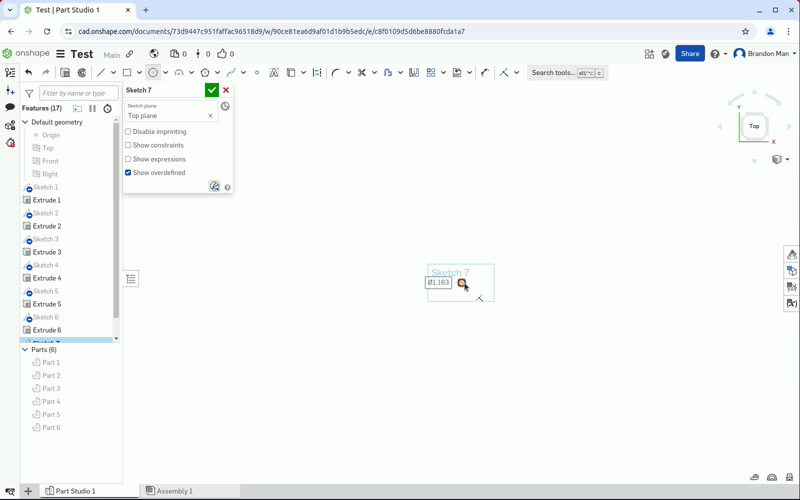
mouse_move(465, 281)
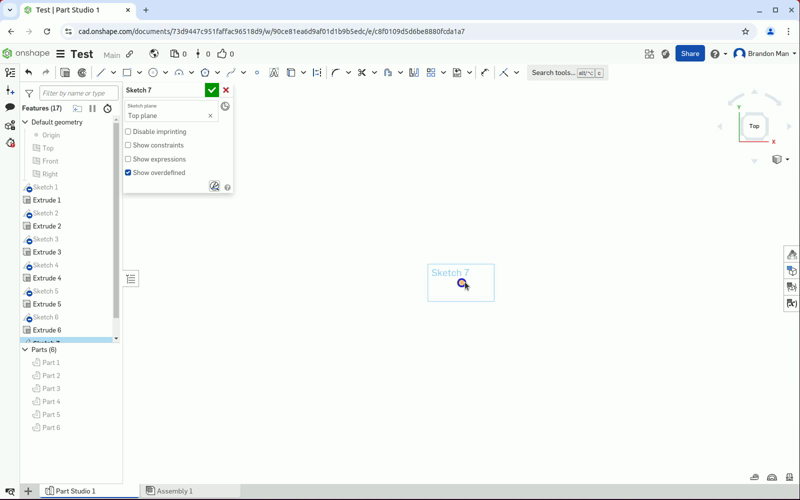
scroll(6)
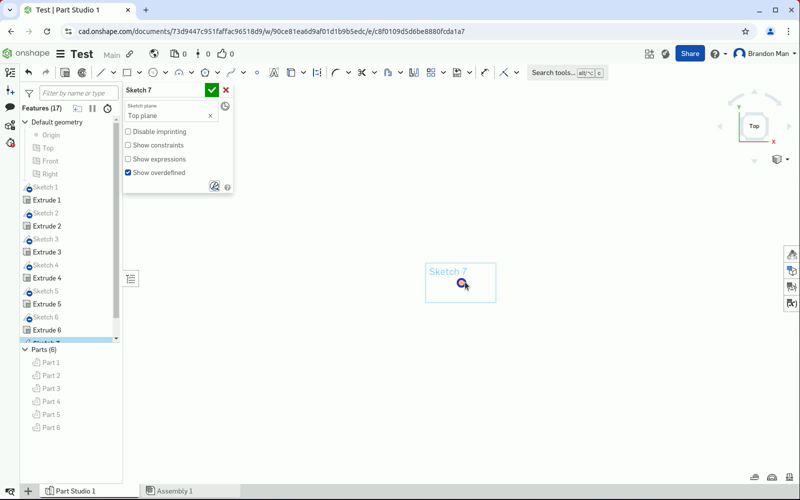
scroll(6)
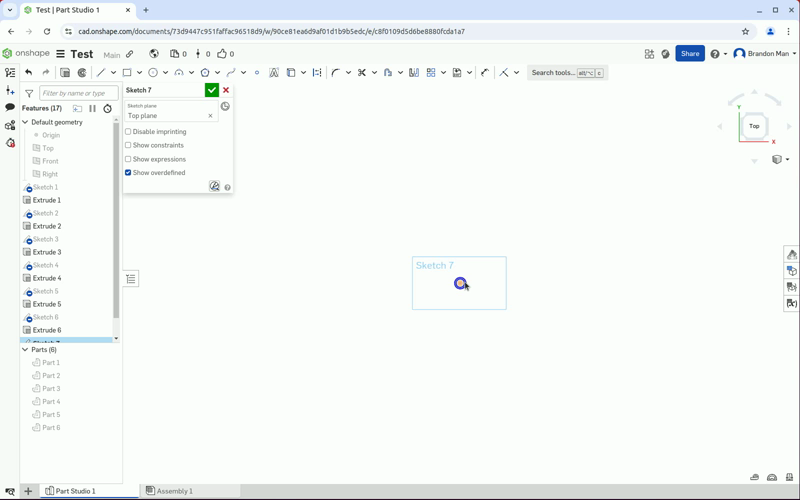
scroll(6)
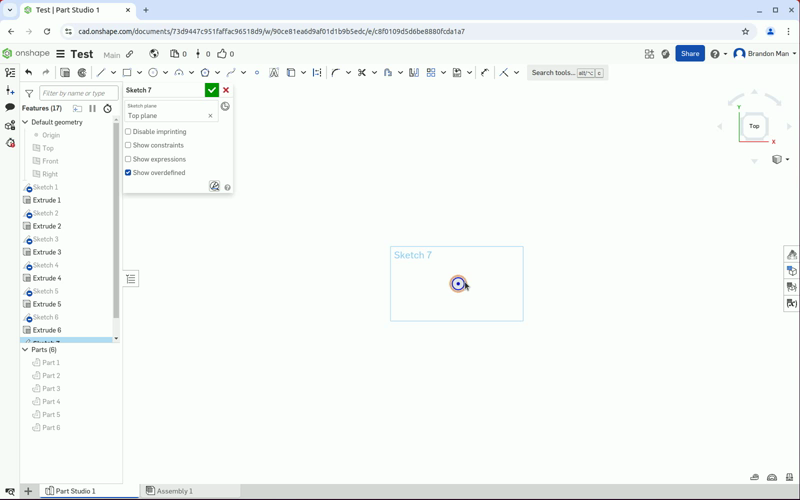
scroll(6)
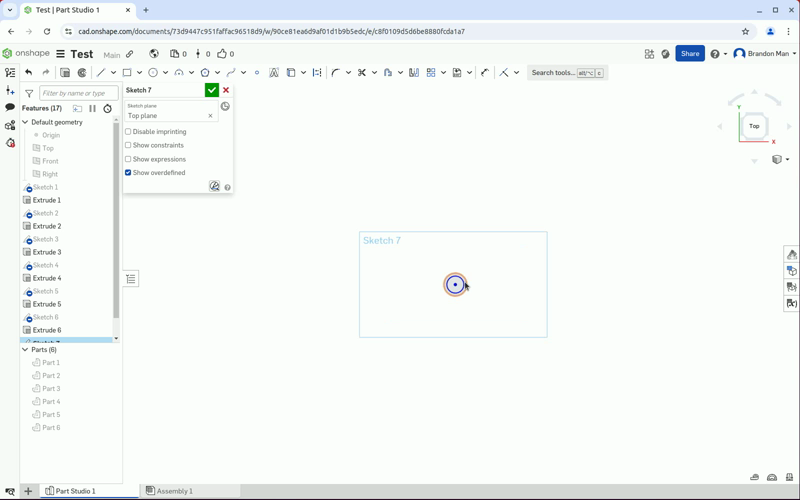
scroll(6)
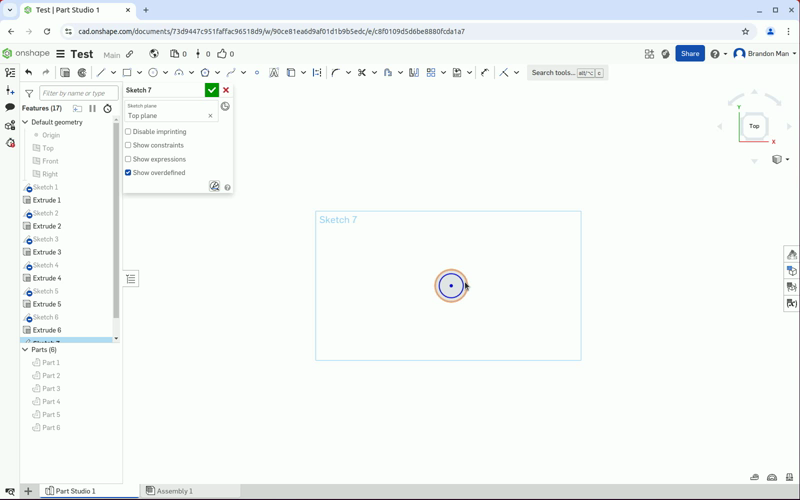
scroll(6)
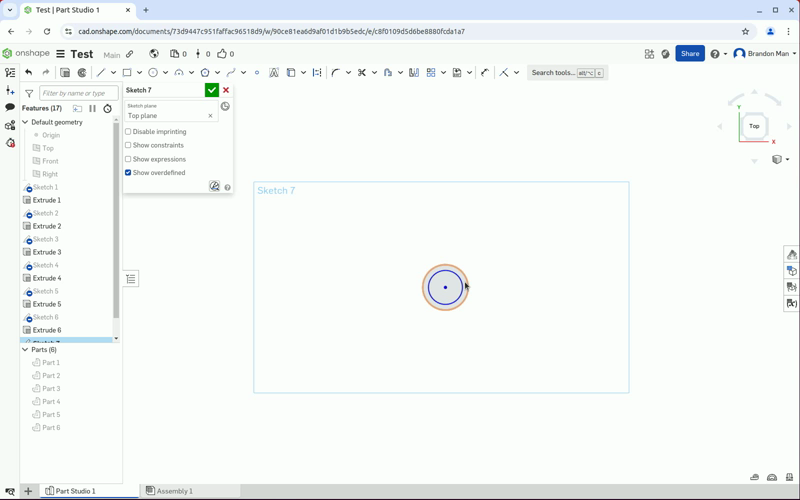
scroll(6)
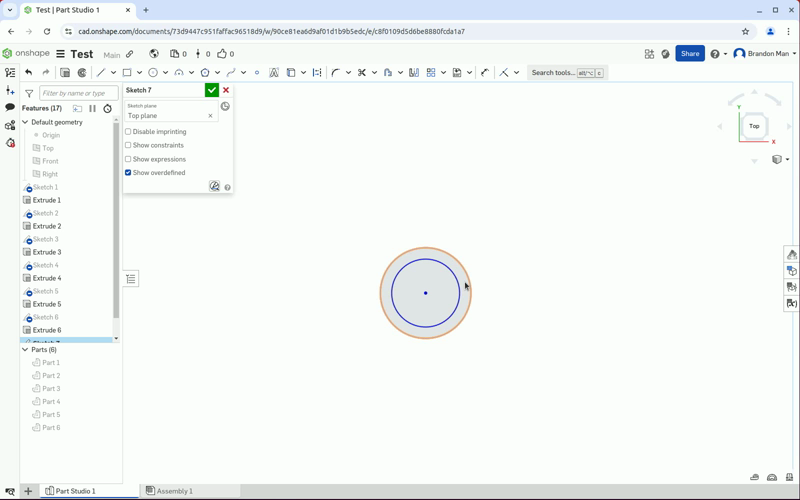
click(465, 281)
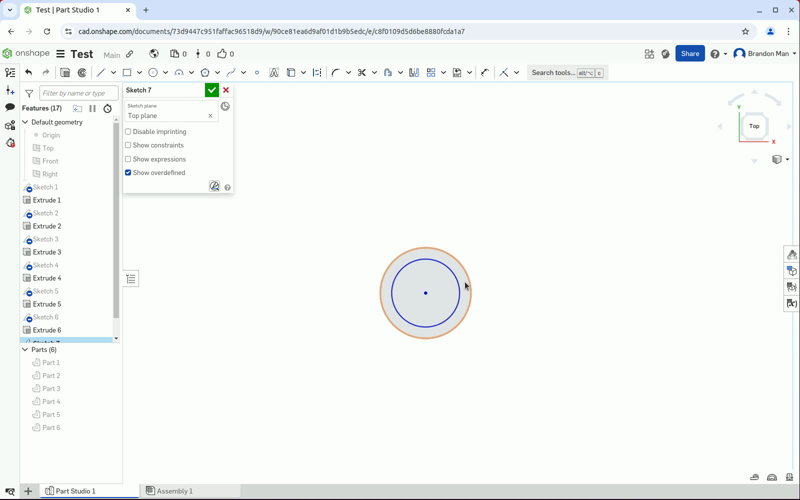
scroll(-6)
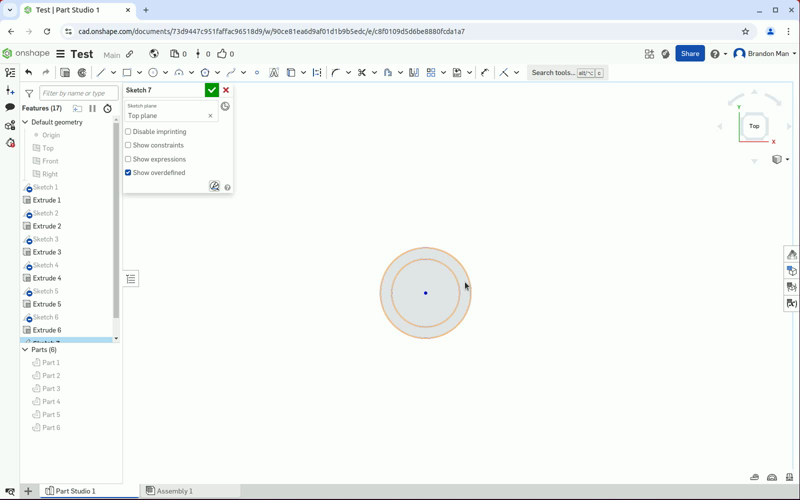
scroll(-6)
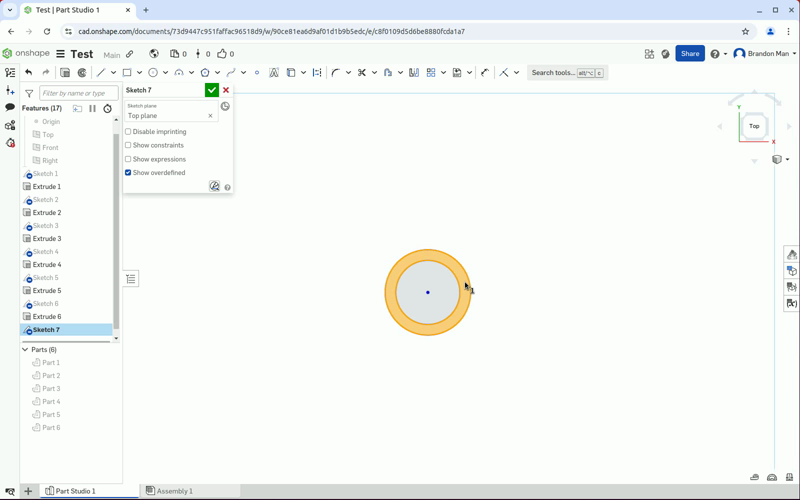
scroll(-6)
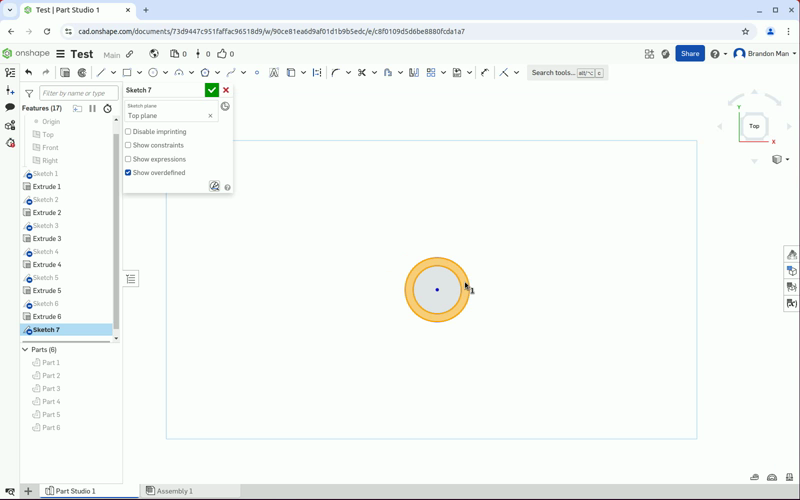
scroll(-6)
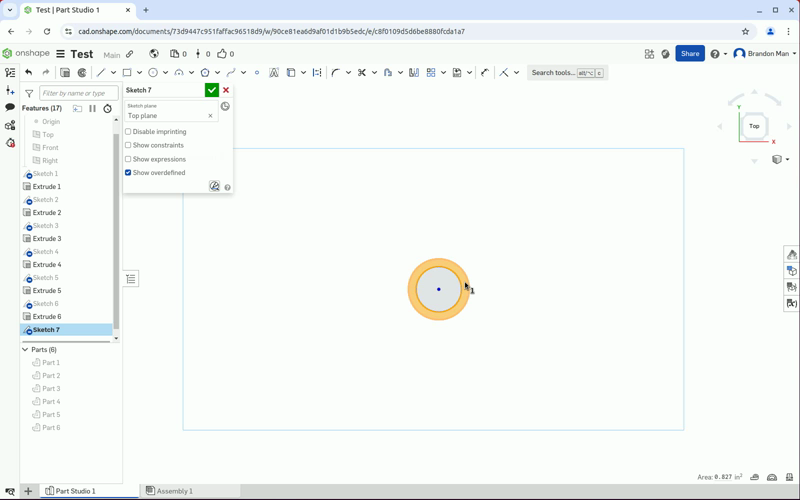
scroll(-6)
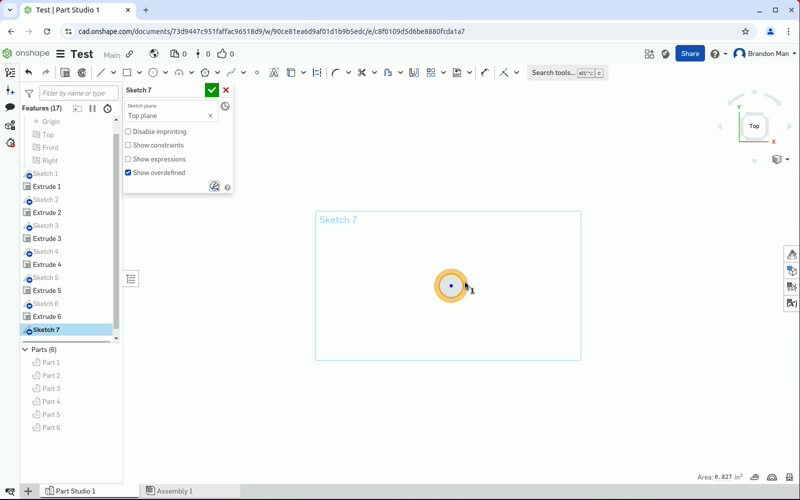
scroll(-6)
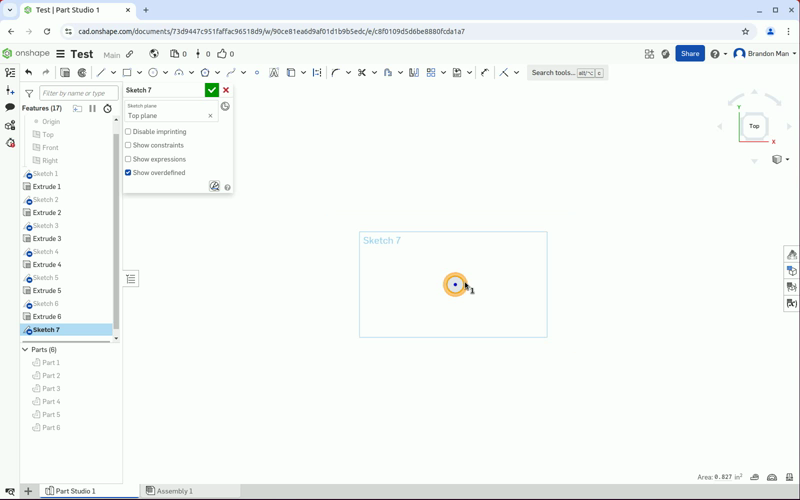
scroll(-6)
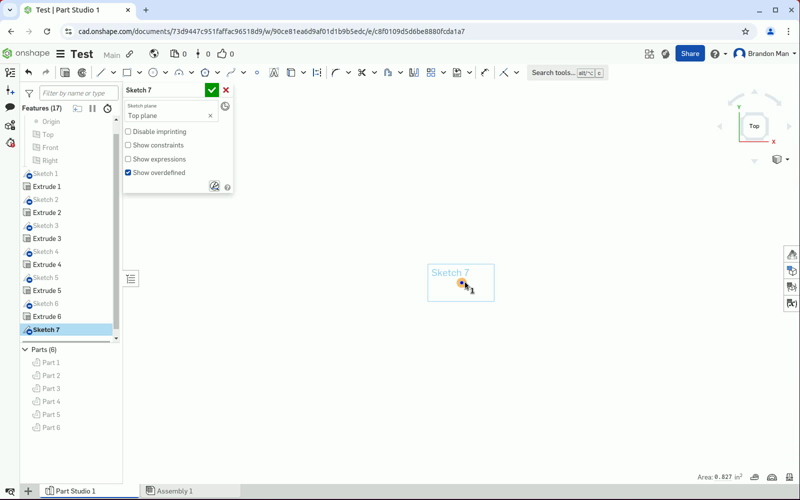
mouse_move(73, 352)
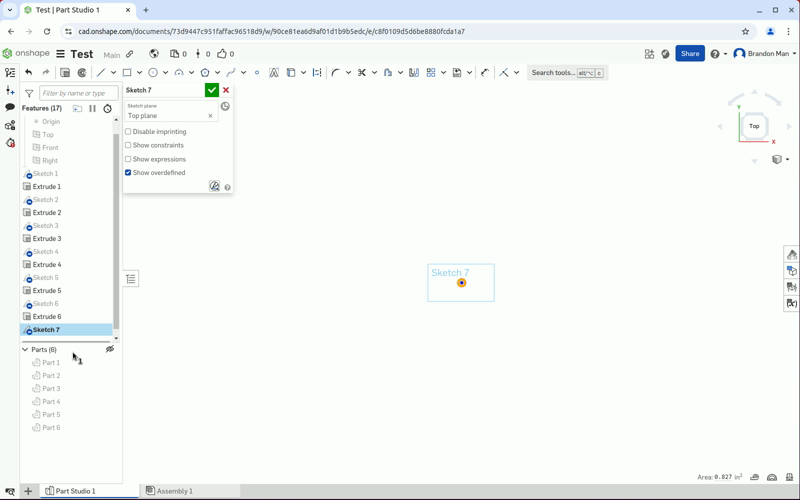
key(shift+y)
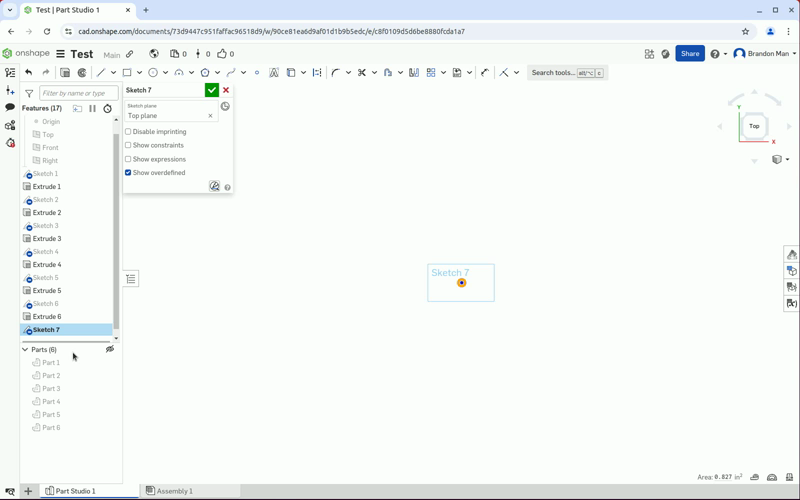
key(shift+e)
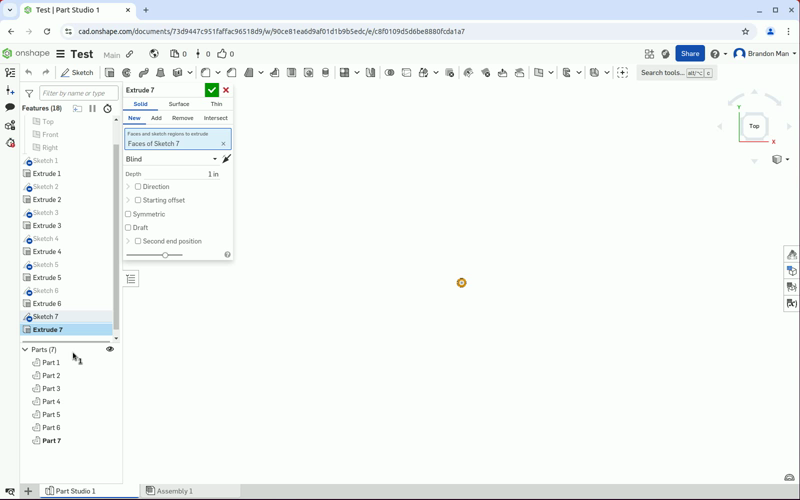
mouse_move(143, 106)
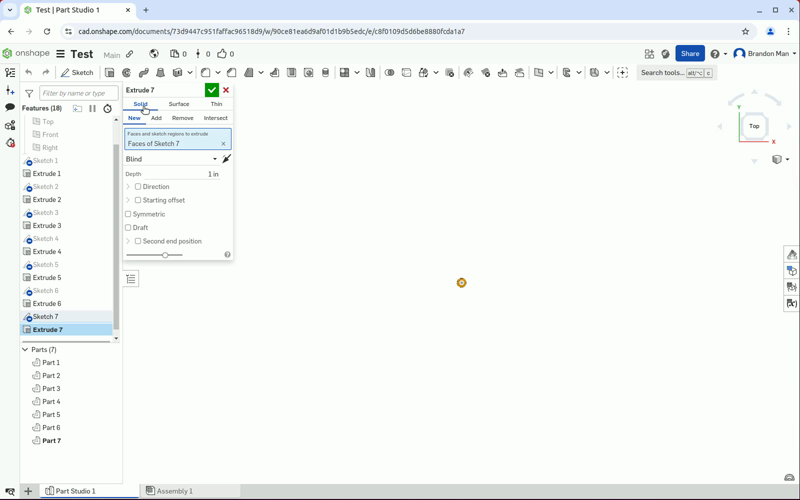
click(143, 106)
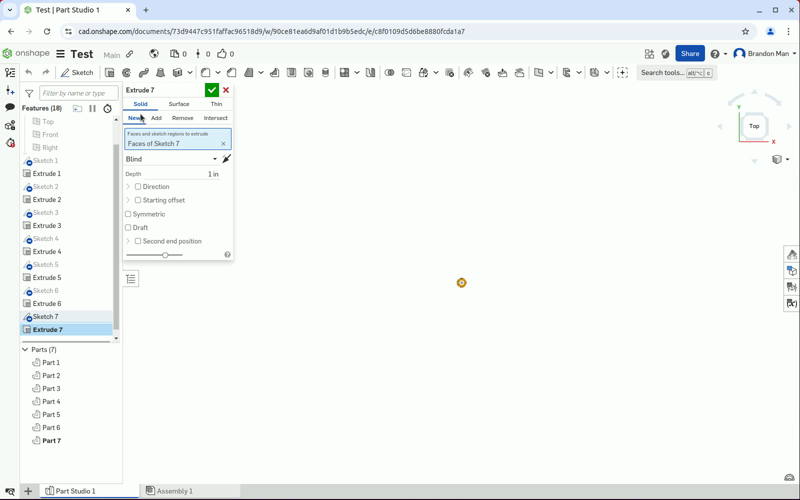
mouse_move(137, 120)
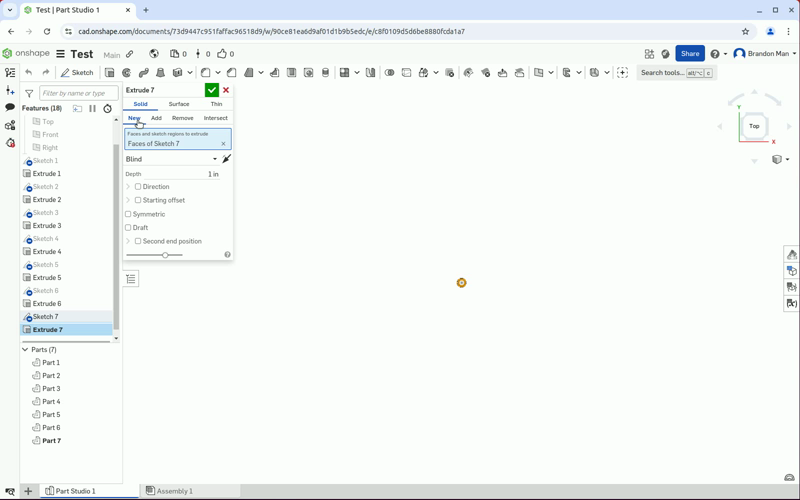
click(137, 120)
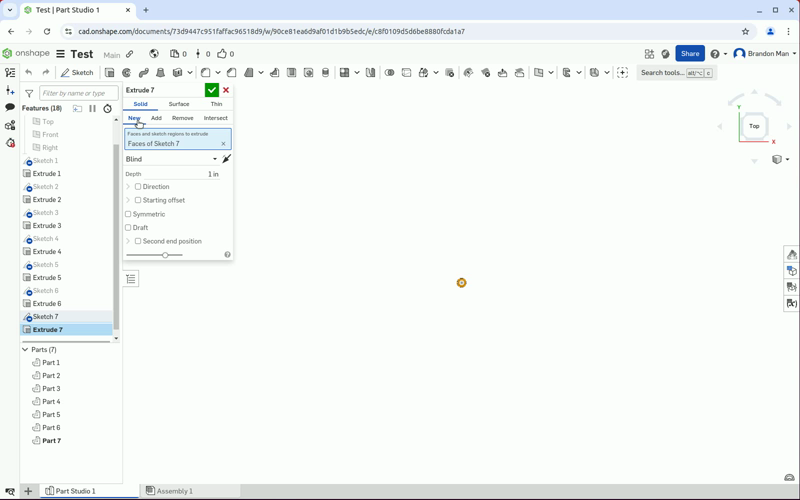
key(tab, 4)
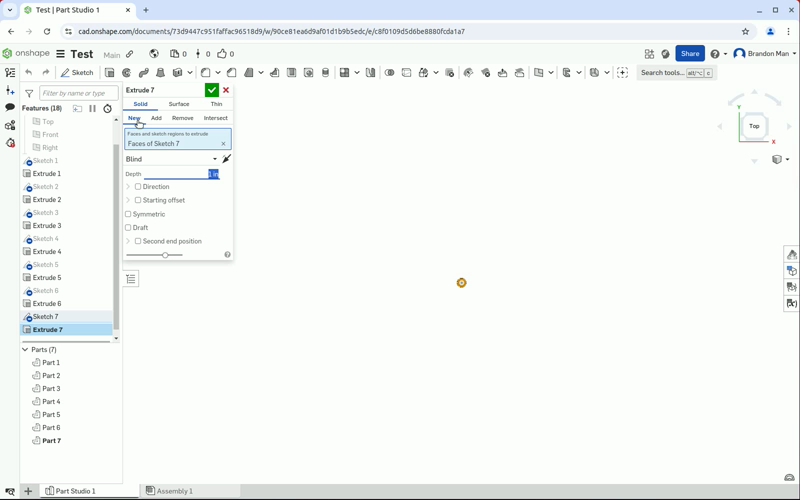
text(-12.276)
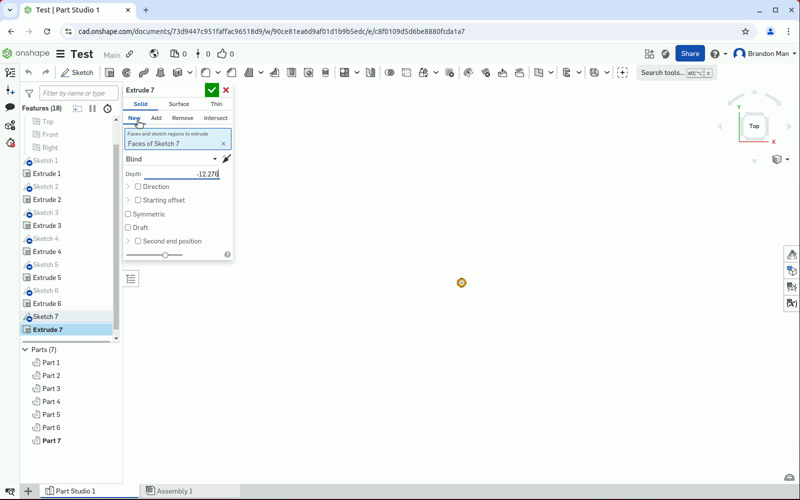
key(enter)
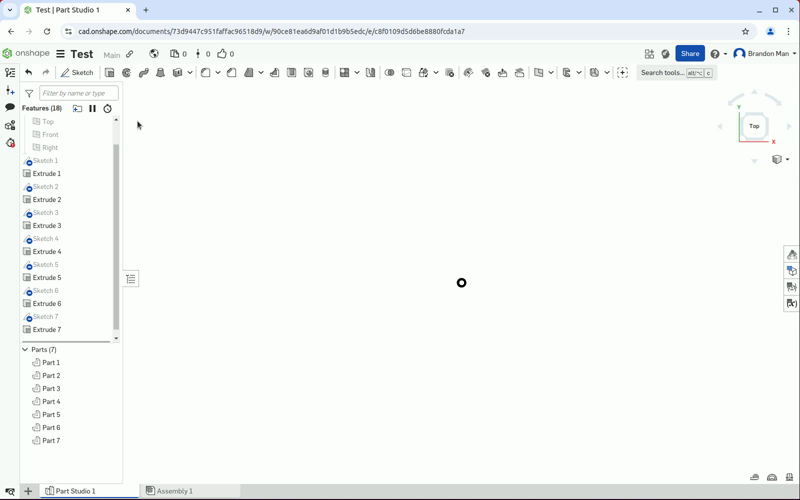
key(shift+h)
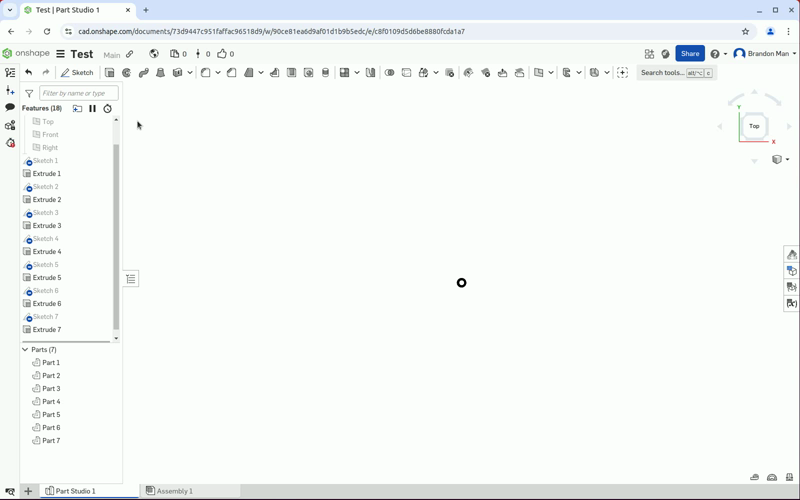
key(shift+h)
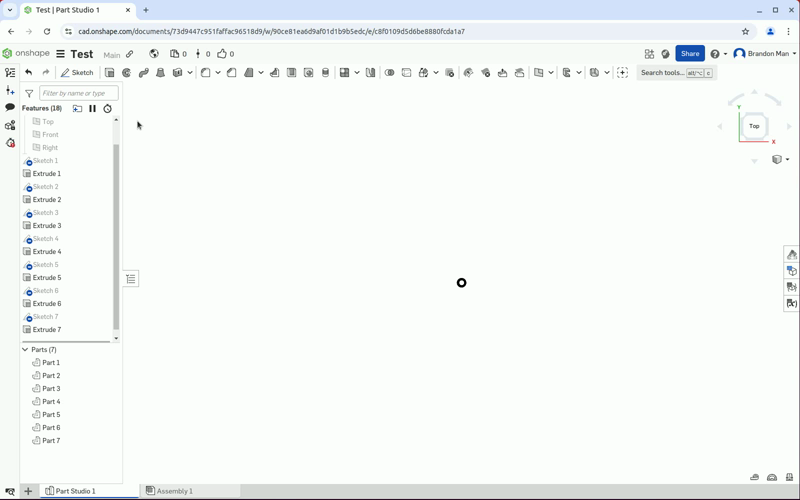
mouse_move(69, 163)
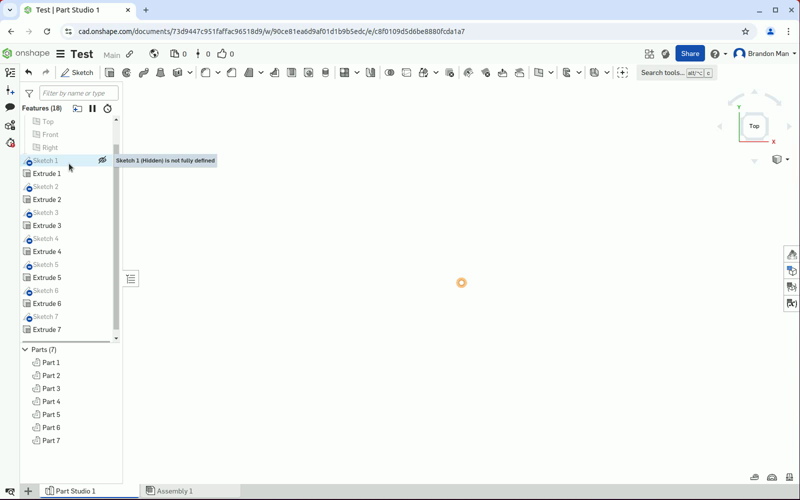
click(69, 163)
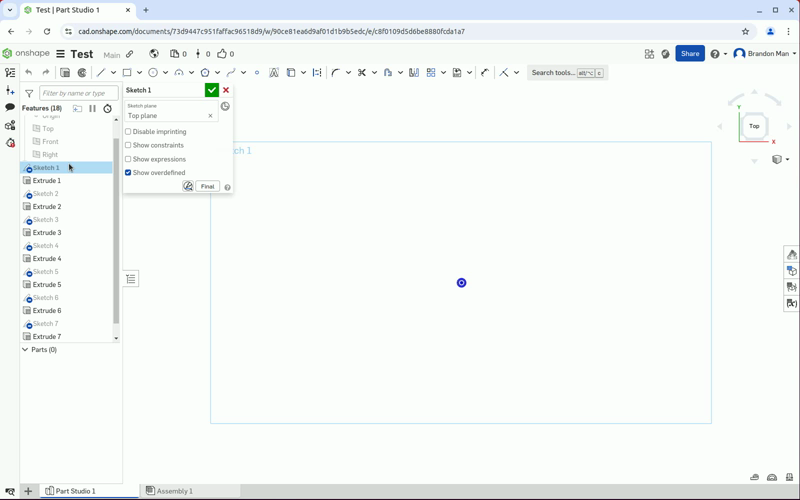
mouse_move(229, 92)
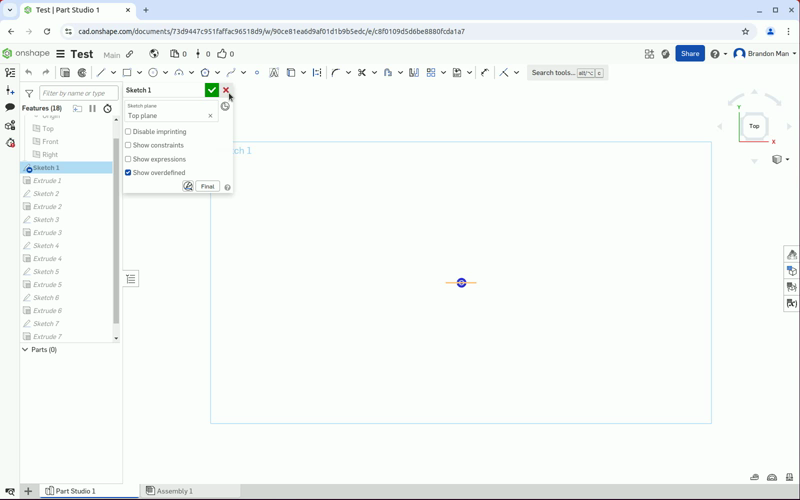
click(229, 92)
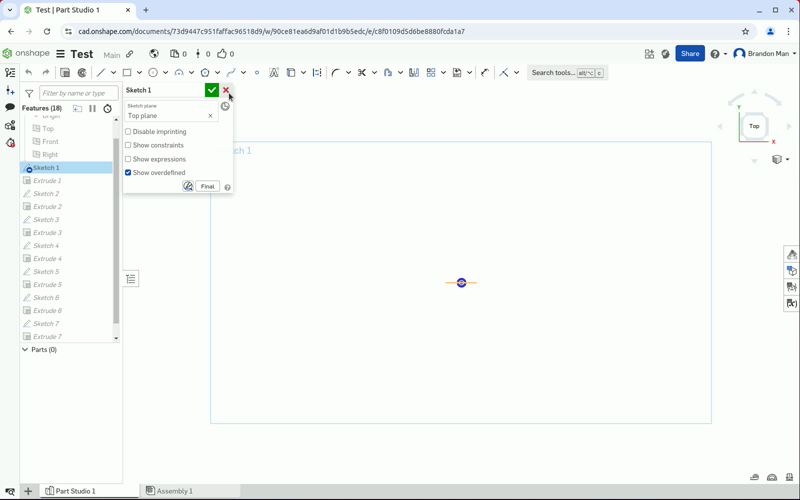
key(shift+s)
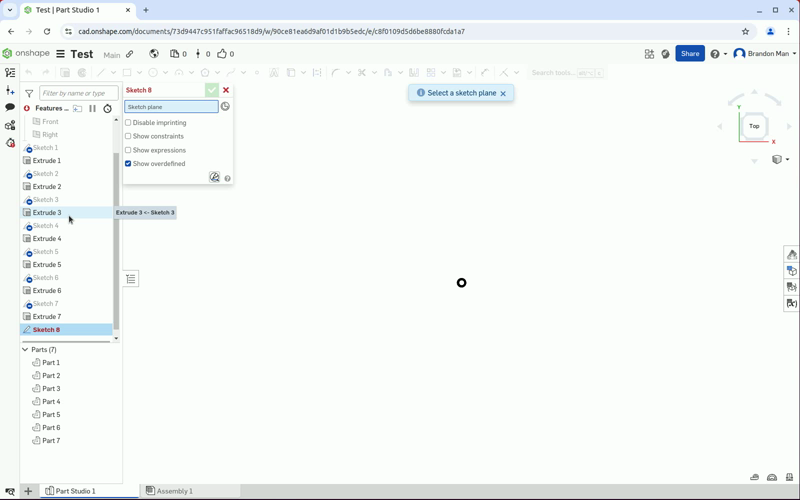
scroll(3)
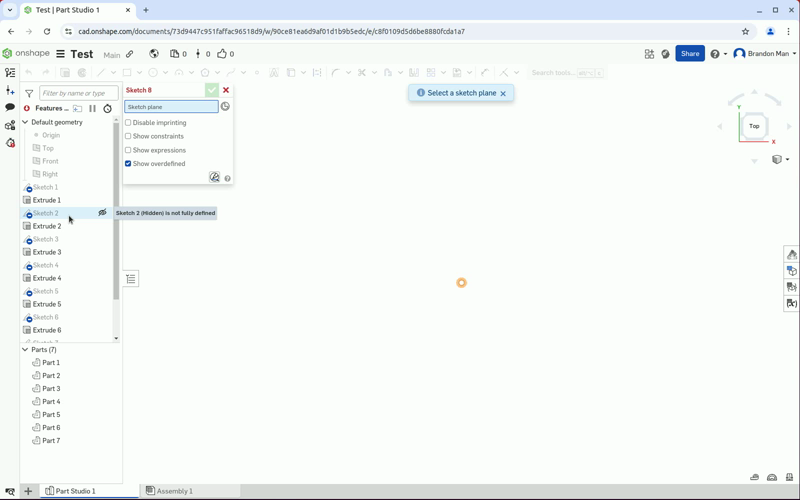
mouse_move(69, 150)
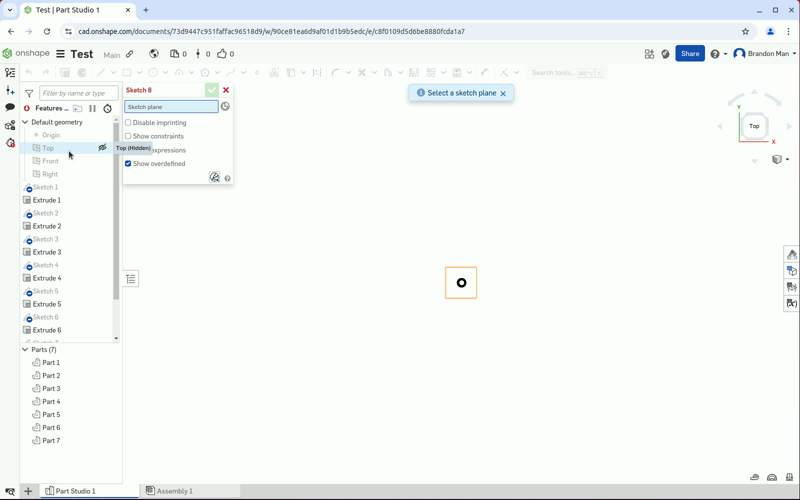
click(69, 150)
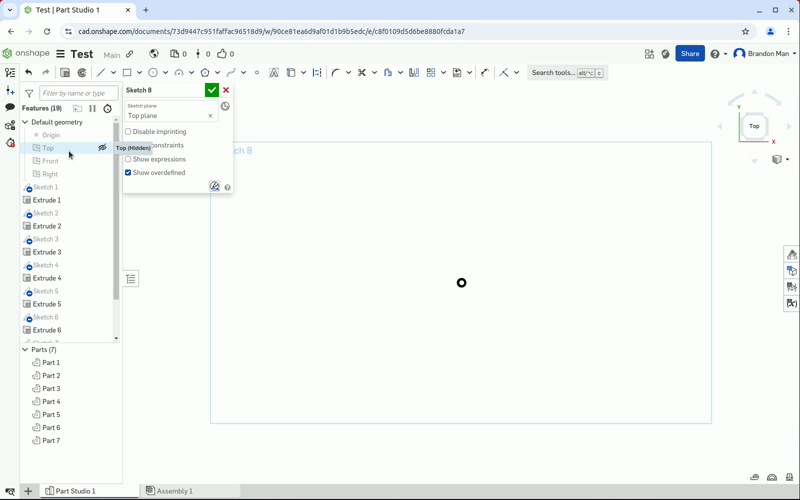
mouse_move(73, 352)
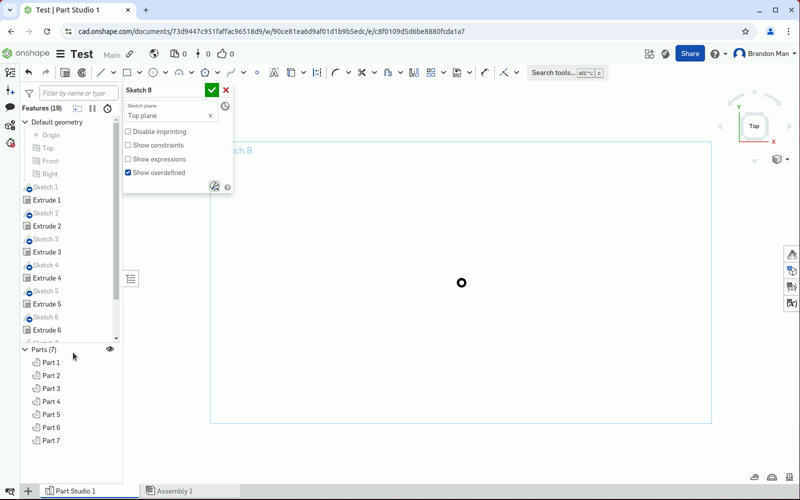
key(y)
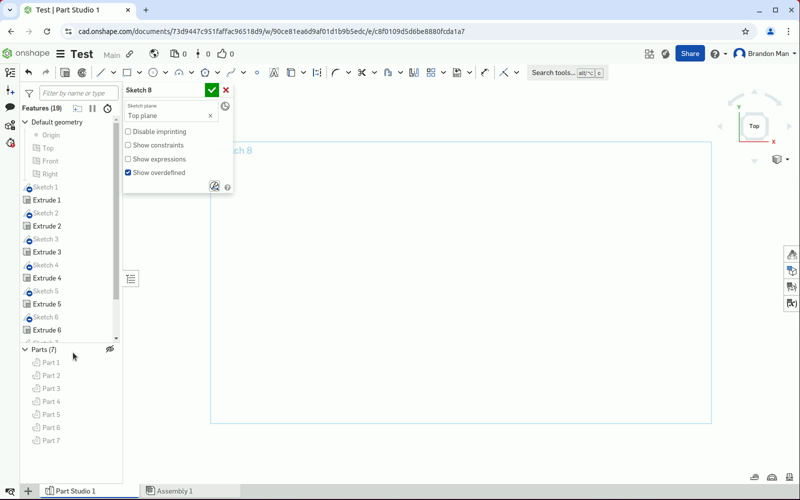
key(c)
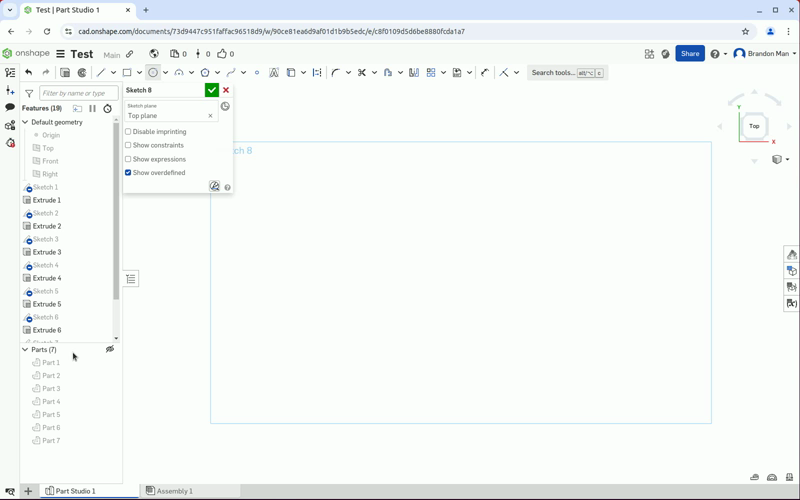
key_down(shift)
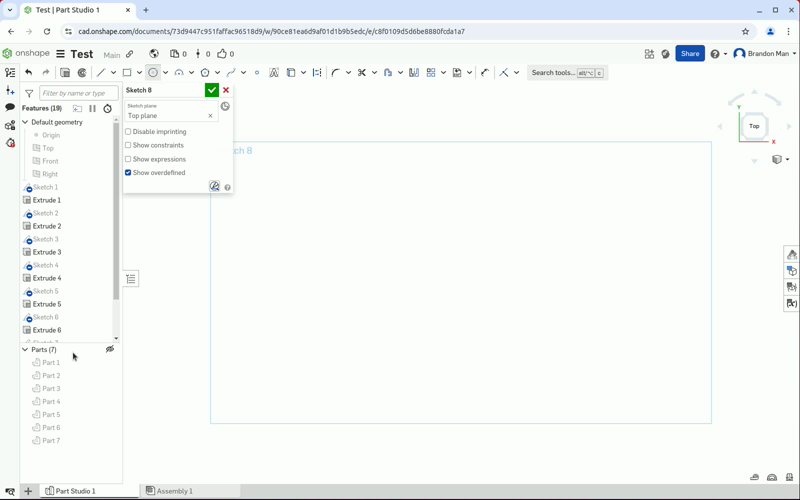
mouse_move(461, 282)
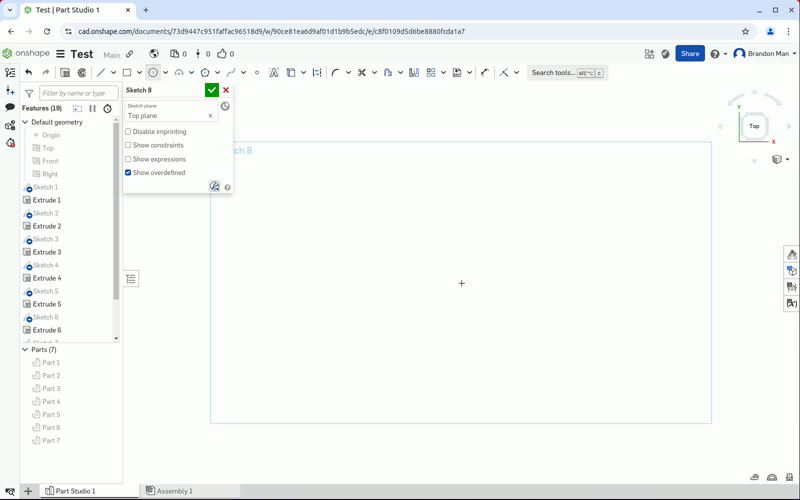
click(461, 282)
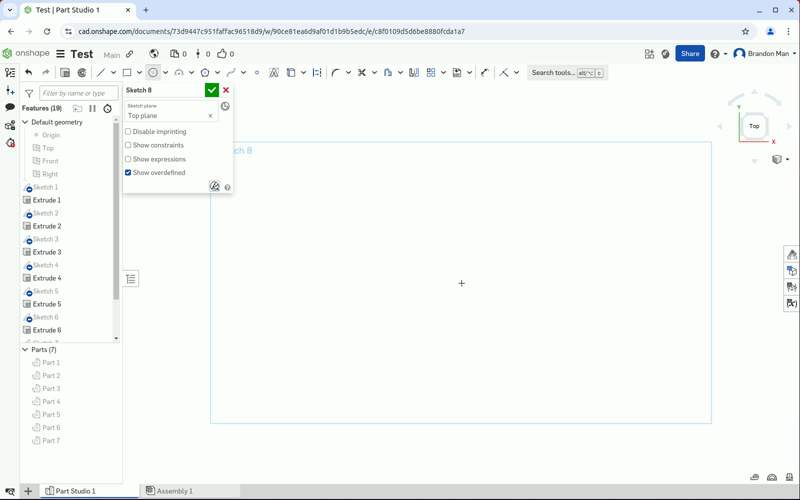
key_up(shift)
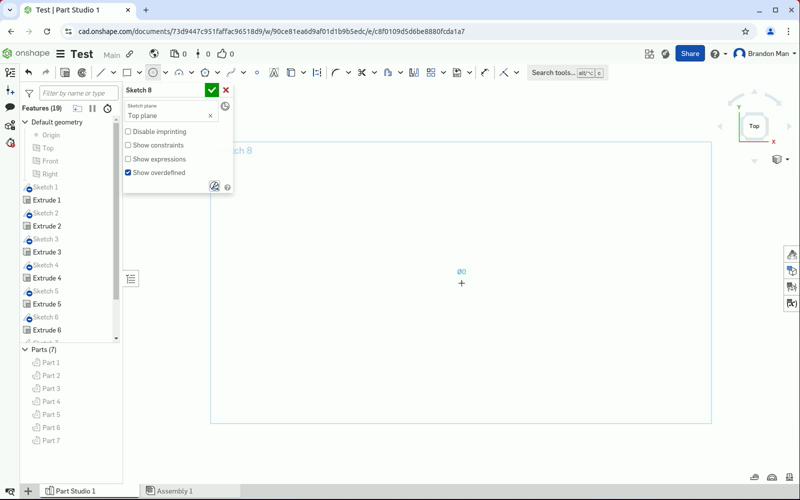
mouse_move(465, 282)
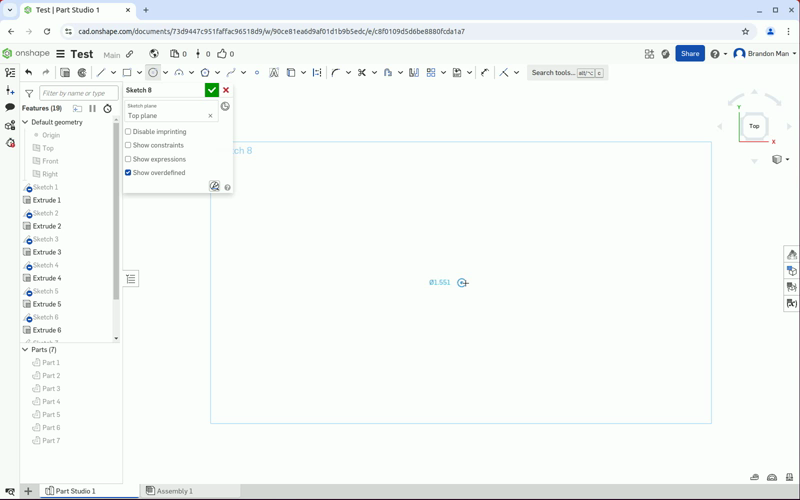
click(465, 282)
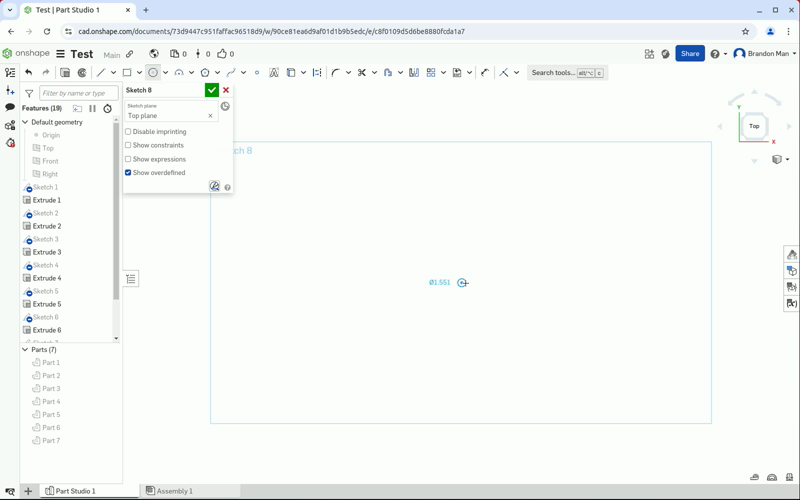
key(esc)
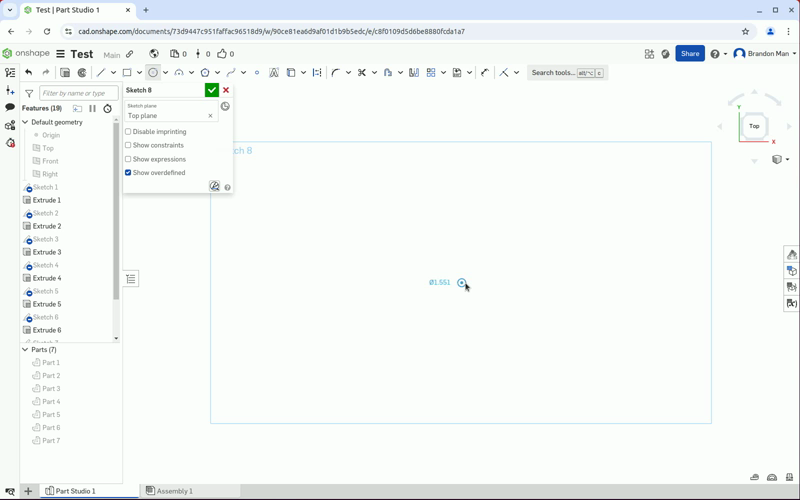
key(c)
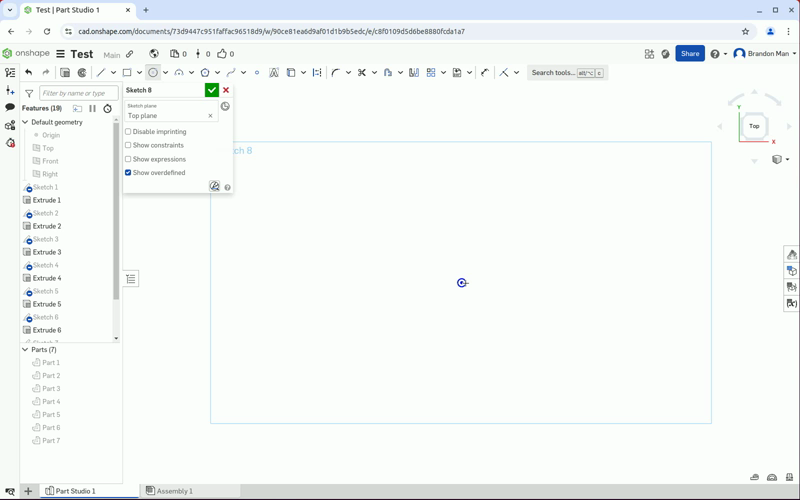
key_down(shift)
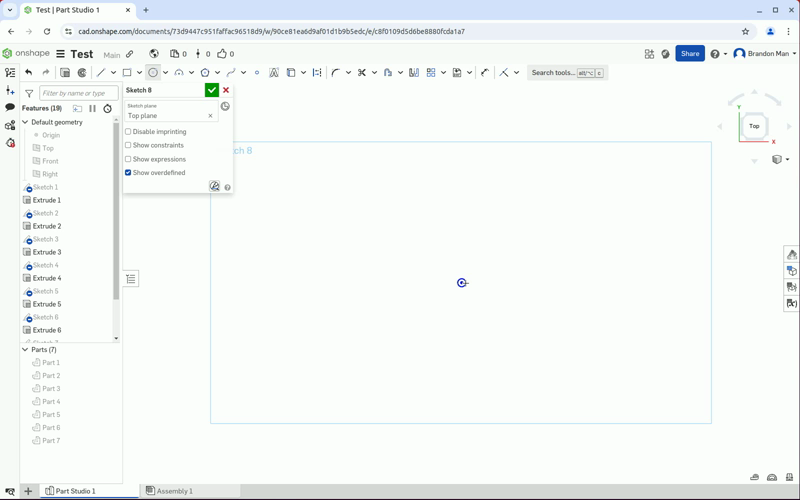
mouse_move(461, 282)
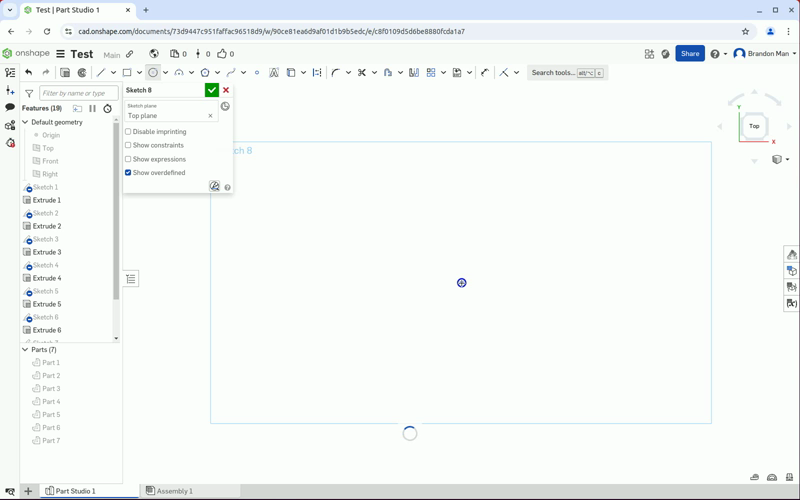
scroll(6)
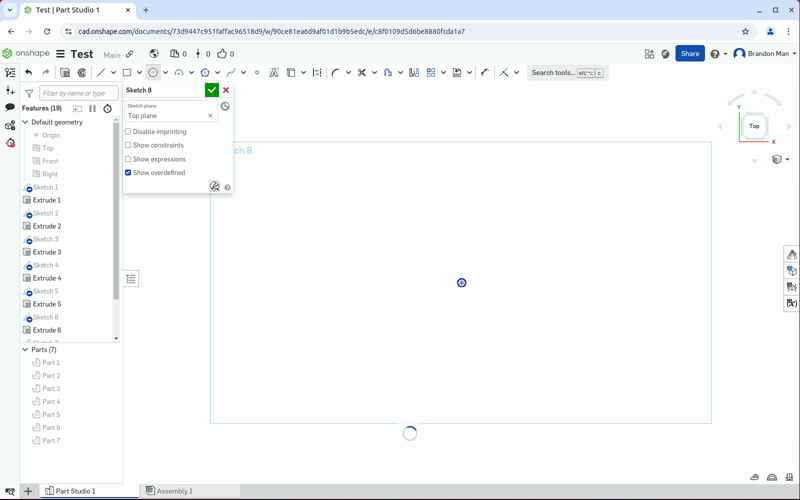
scroll(6)
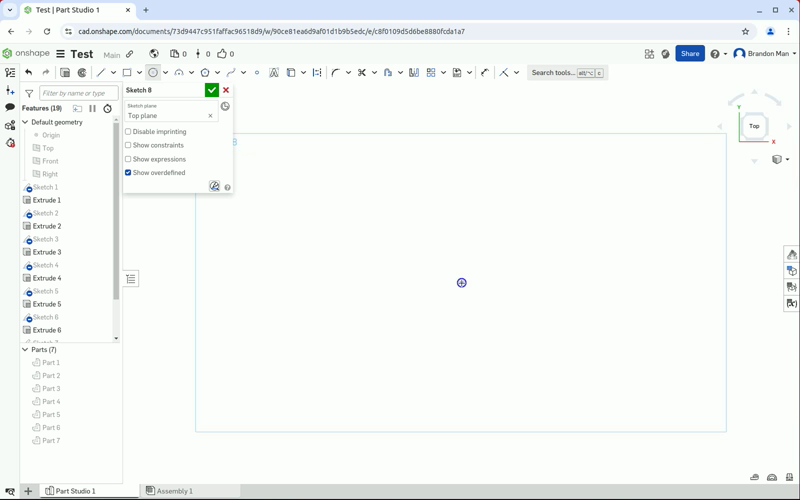
scroll(6)
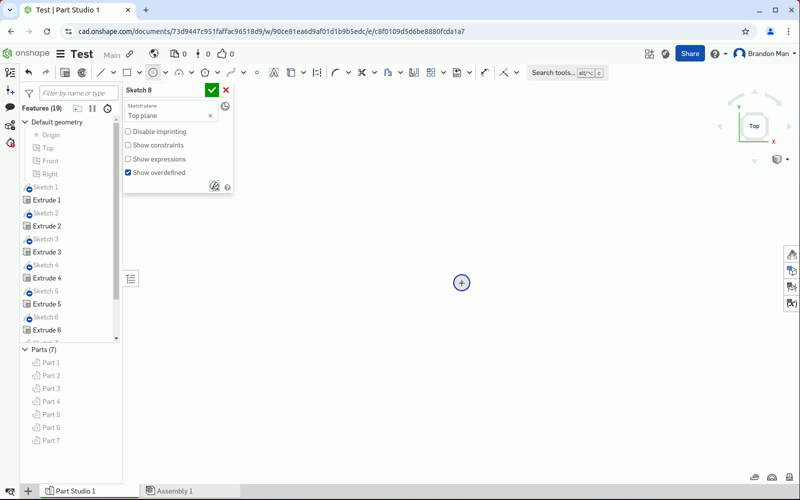
scroll(6)
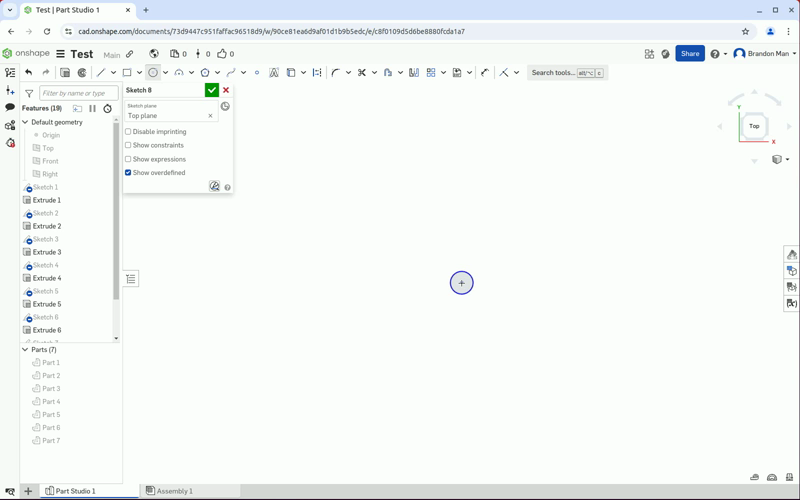
scroll(6)
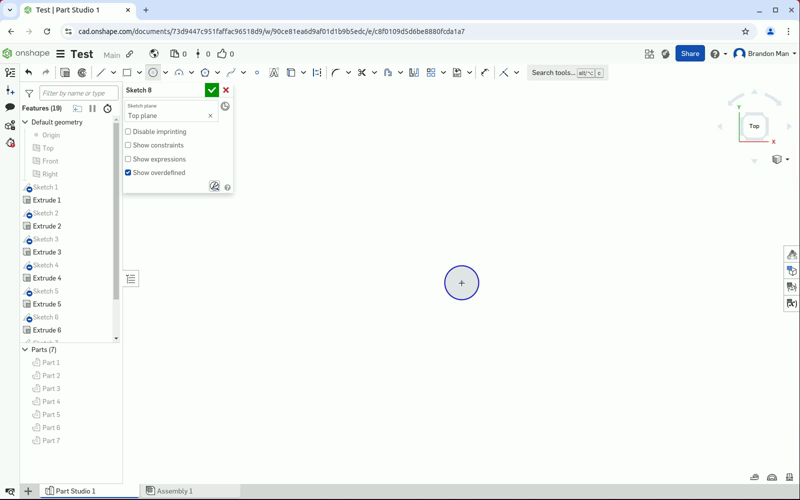
scroll(6)
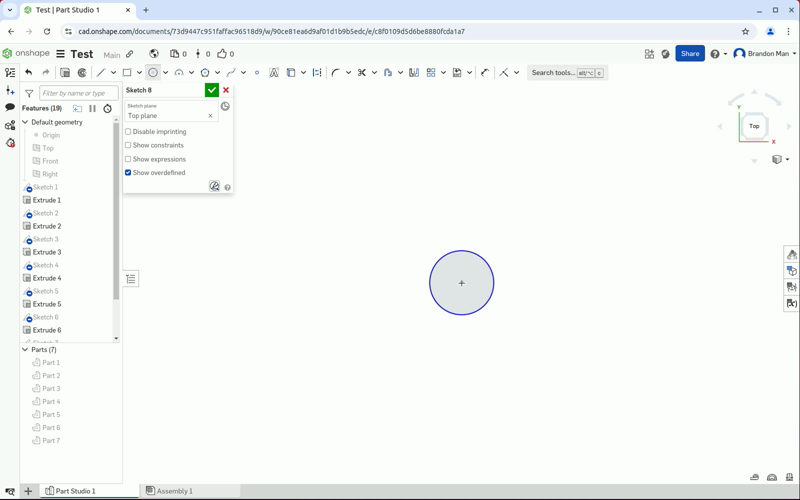
scroll(6)
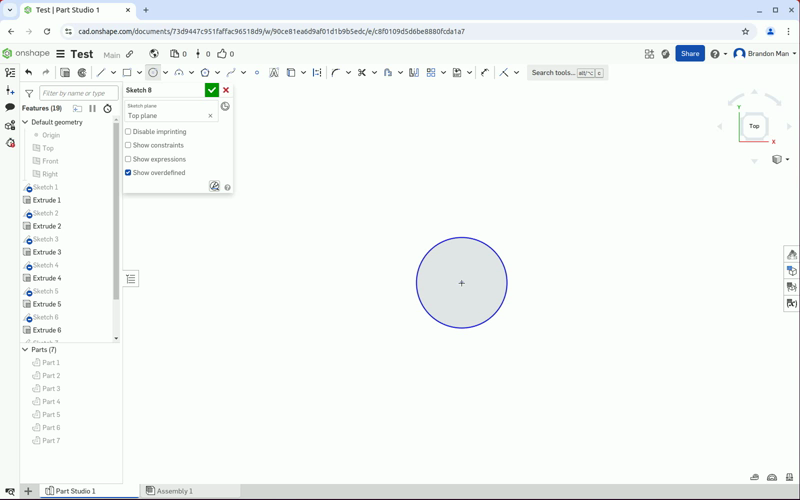
click(461, 282)
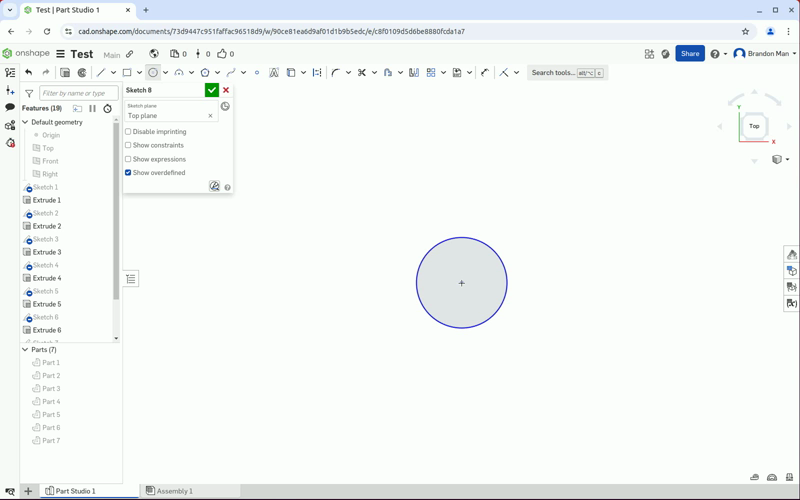
scroll(-6)
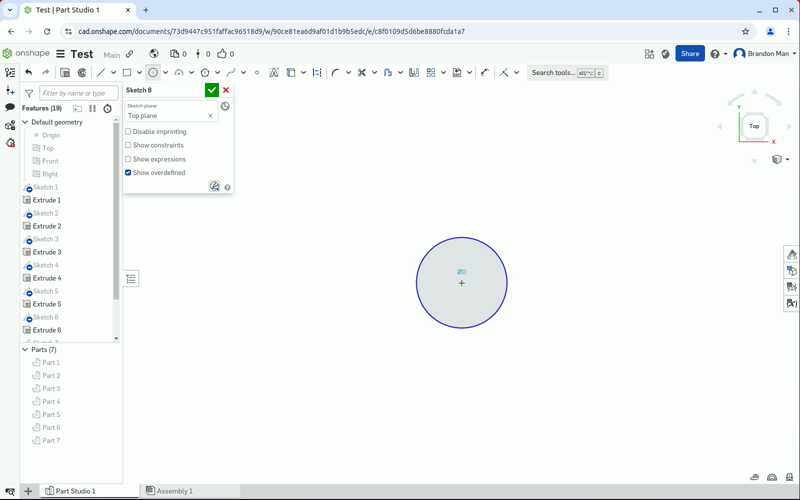
scroll(-6)
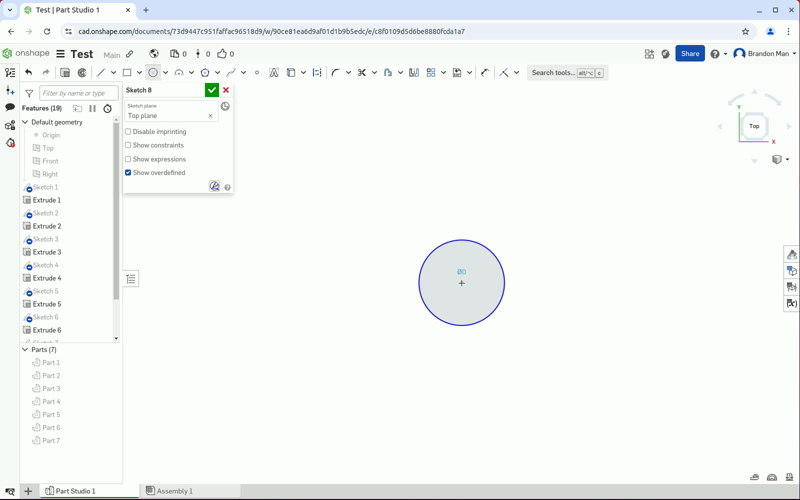
scroll(-6)
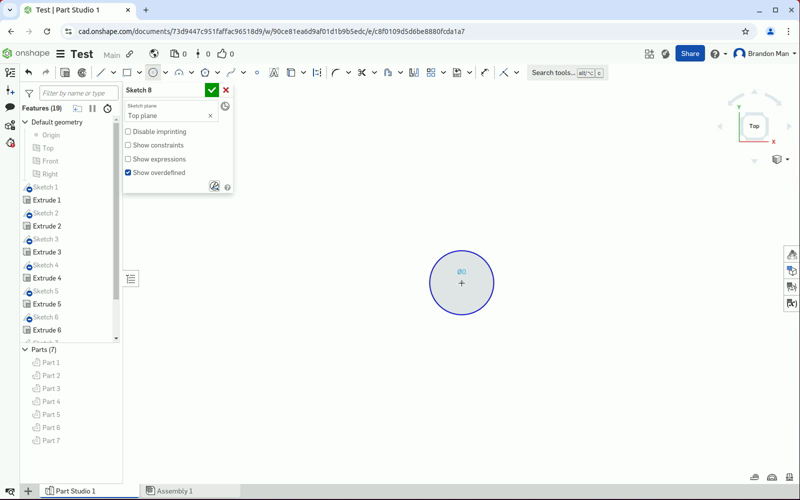
scroll(-6)
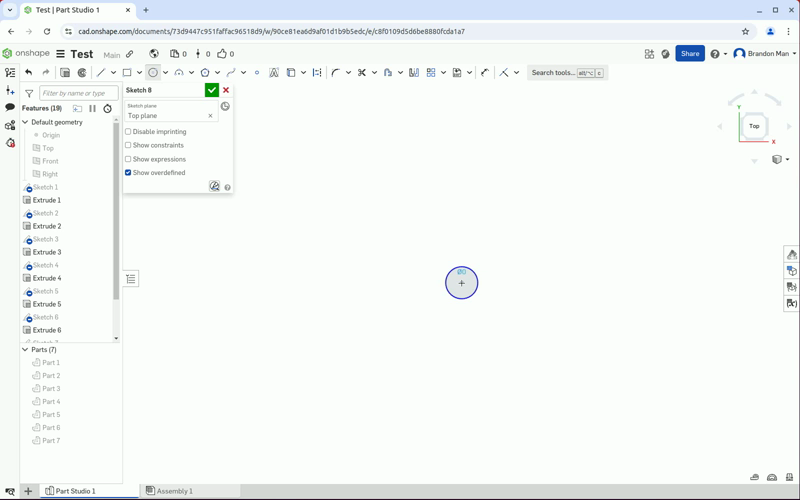
scroll(-6)
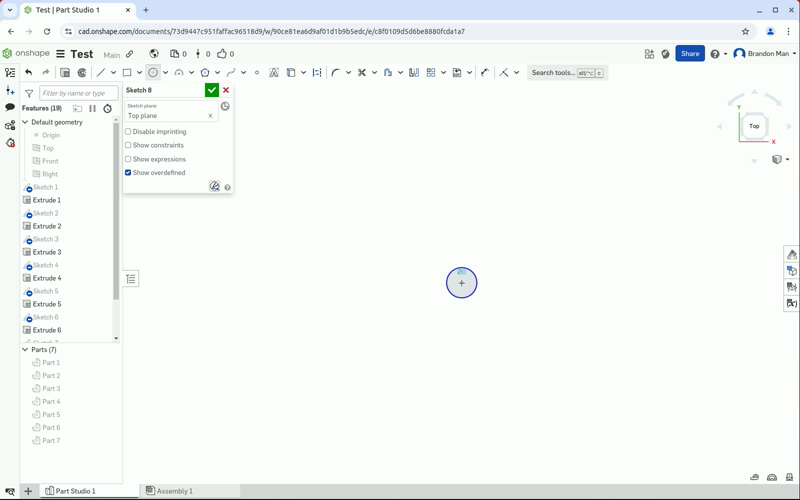
scroll(-6)
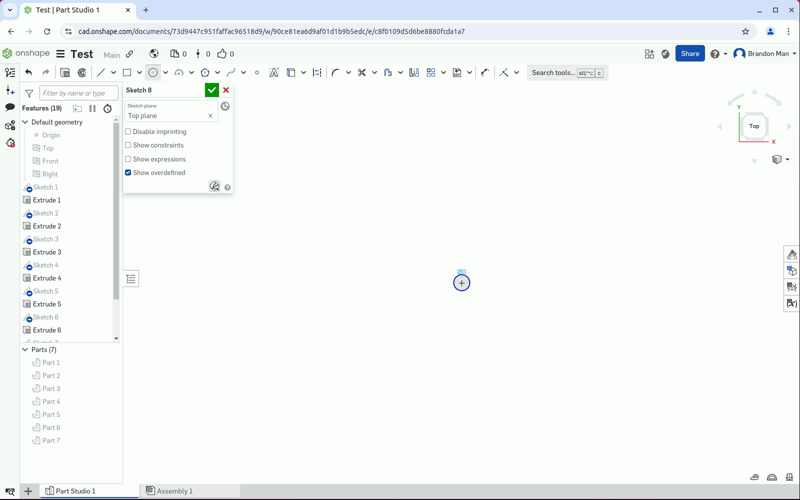
scroll(-6)
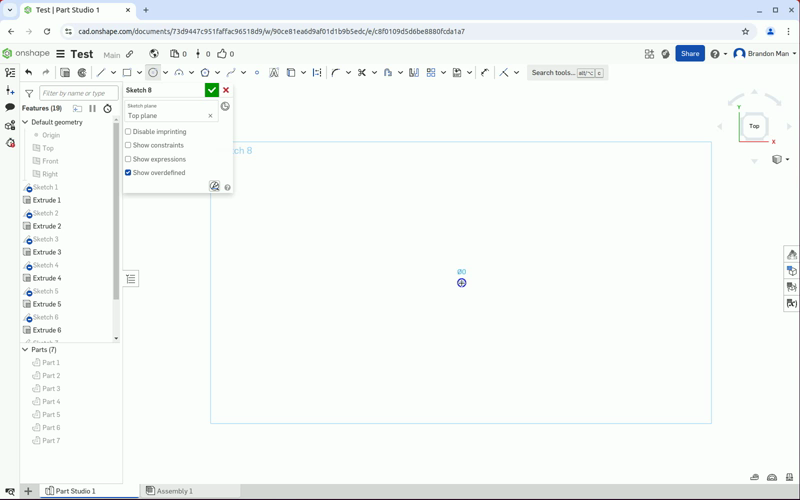
key_up(shift)
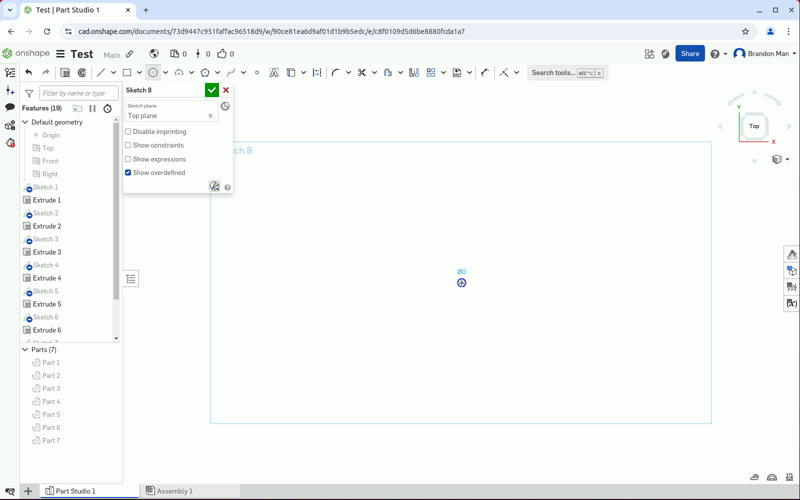
mouse_move(464, 282)
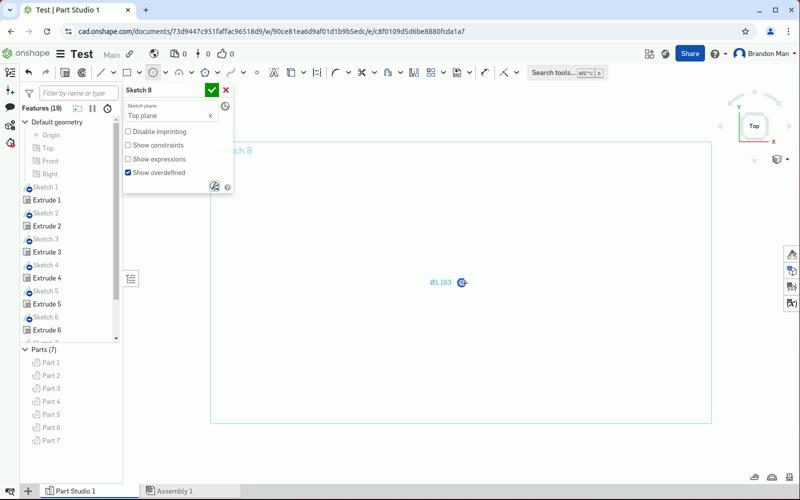
scroll(6)
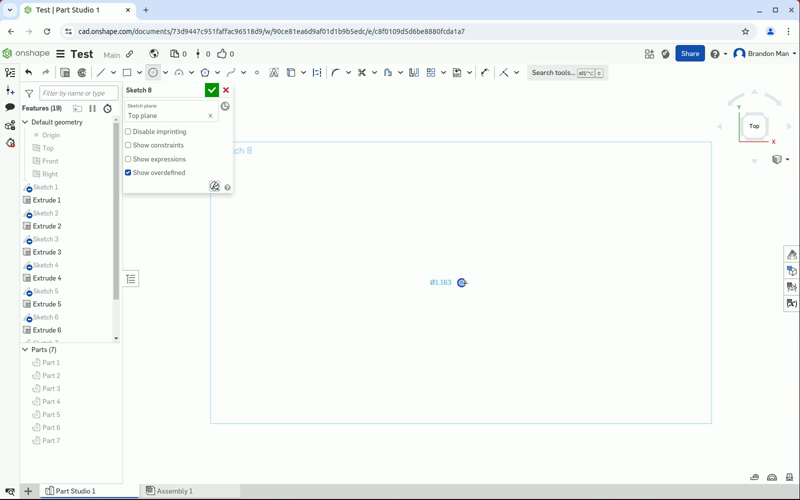
scroll(6)
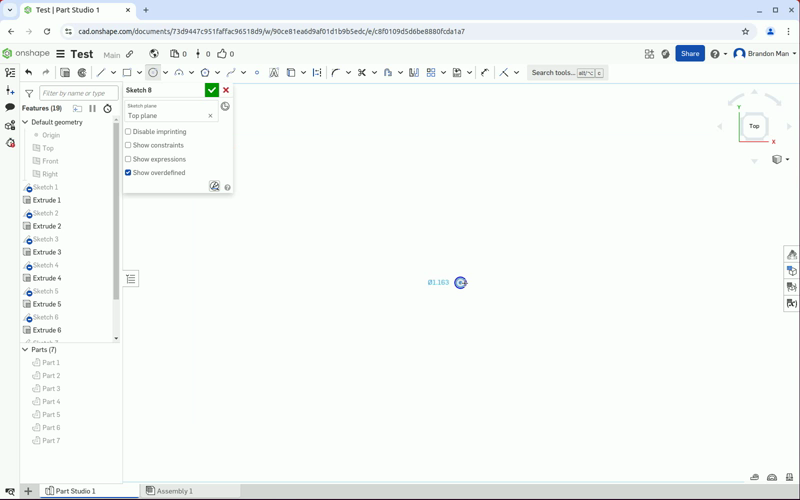
scroll(6)
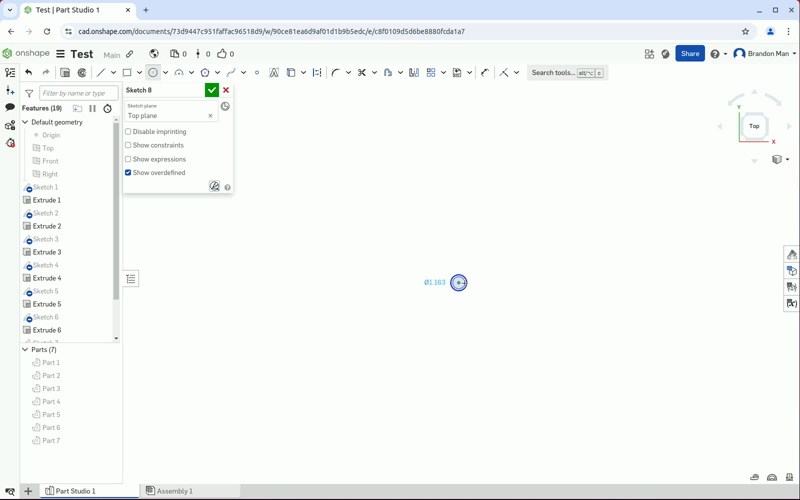
scroll(6)
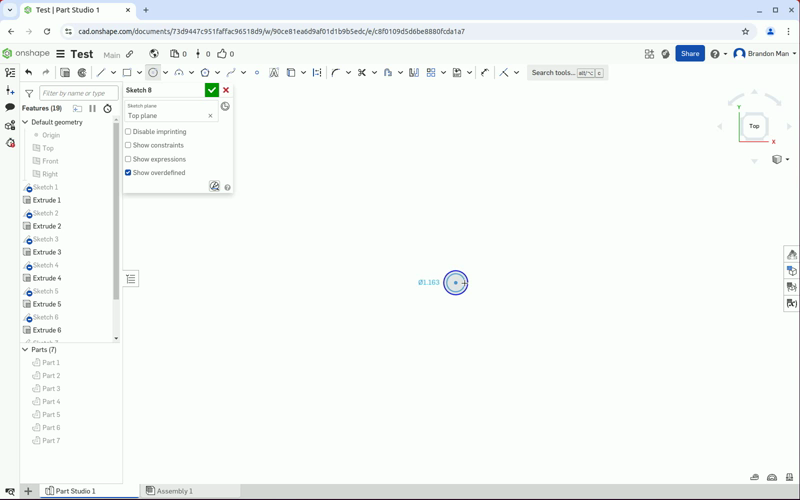
scroll(6)
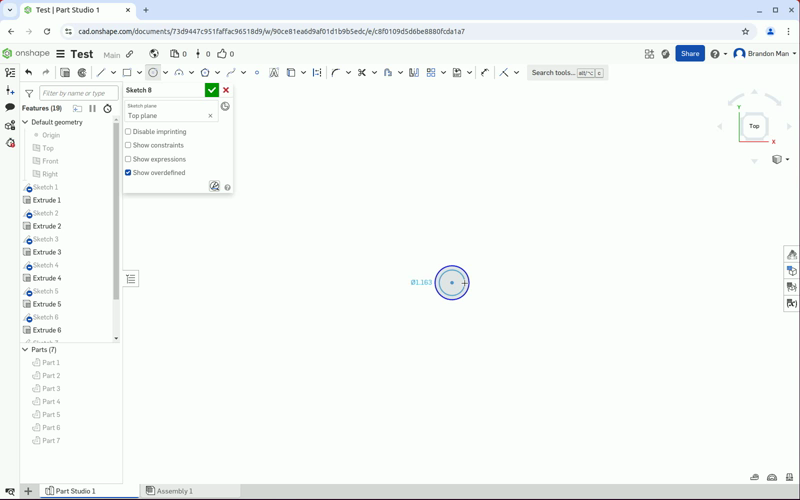
scroll(6)
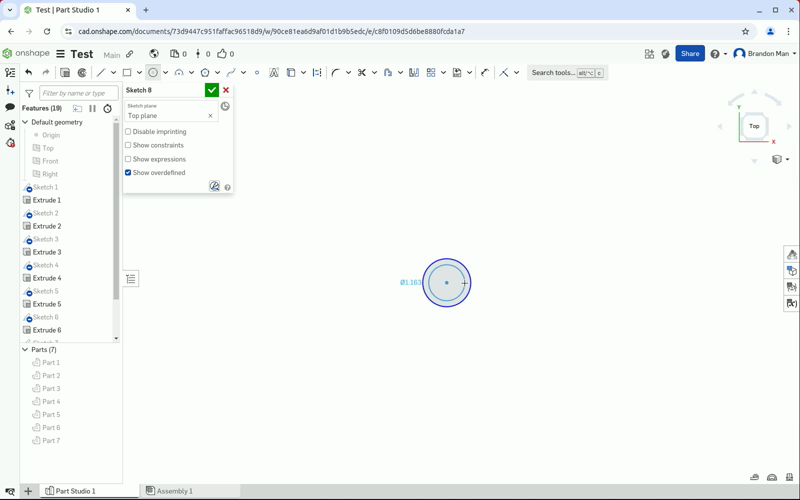
scroll(6)
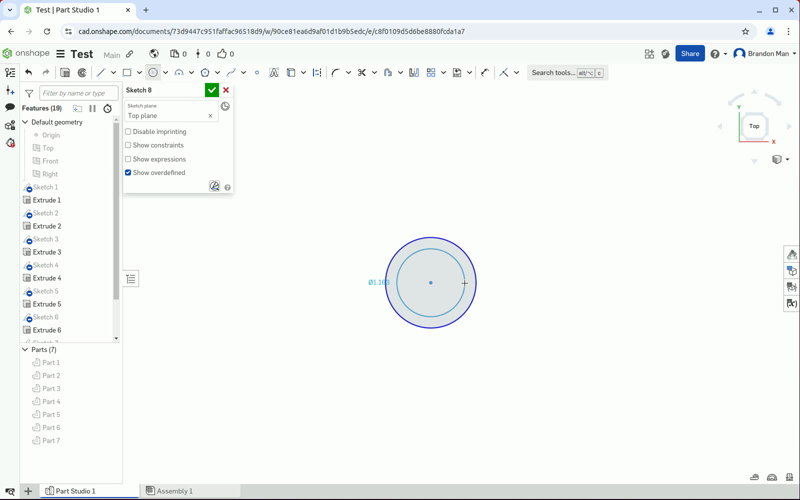
click(464, 282)
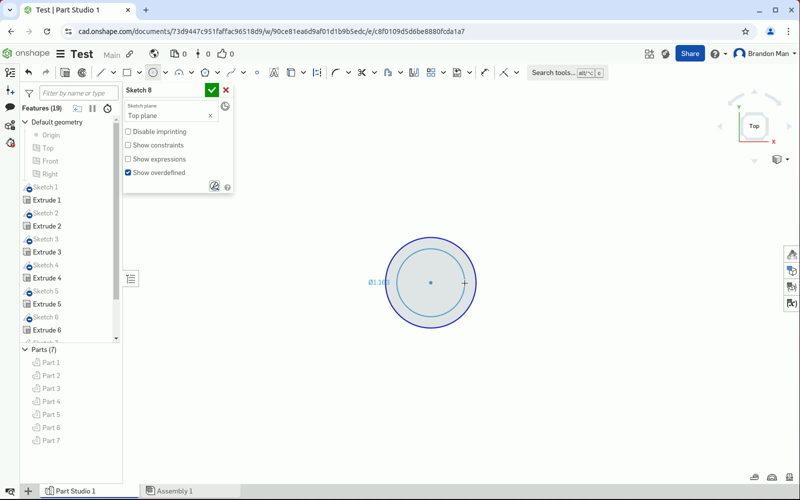
scroll(-6)
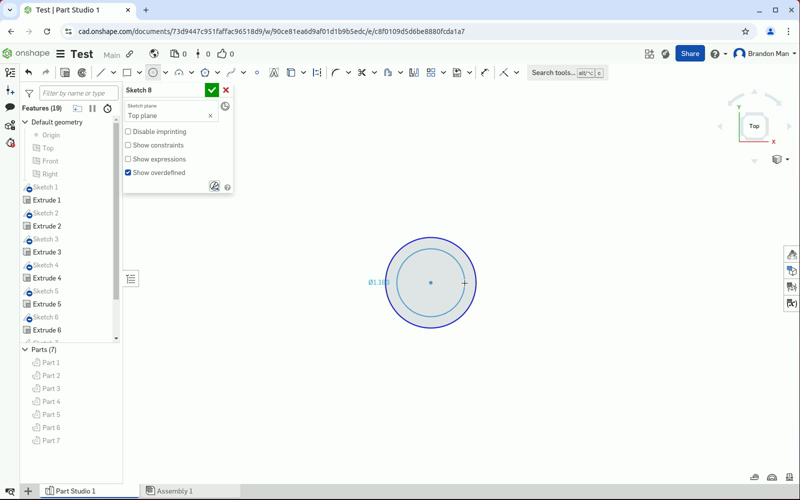
scroll(-6)
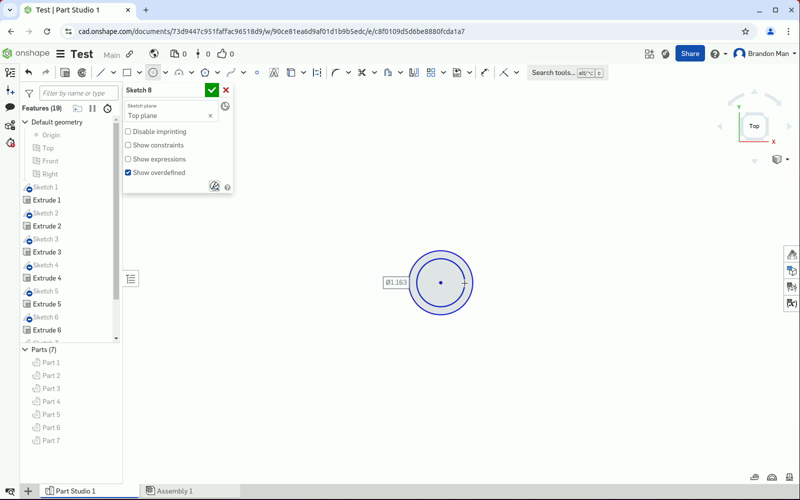
scroll(-6)
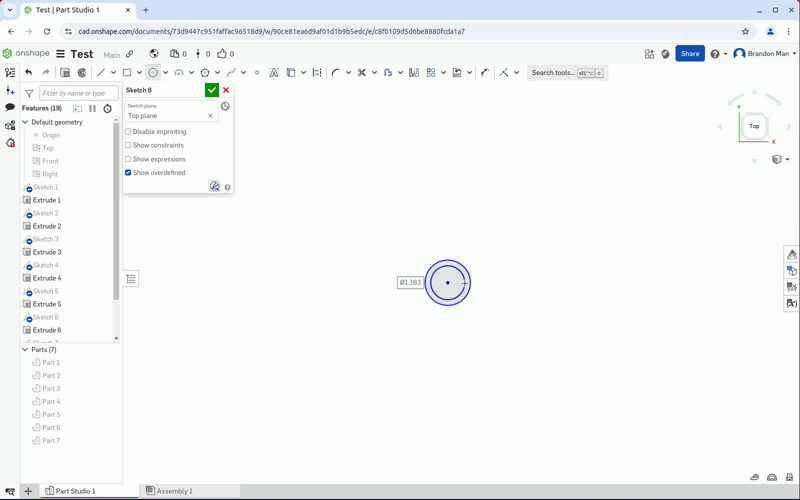
scroll(-6)
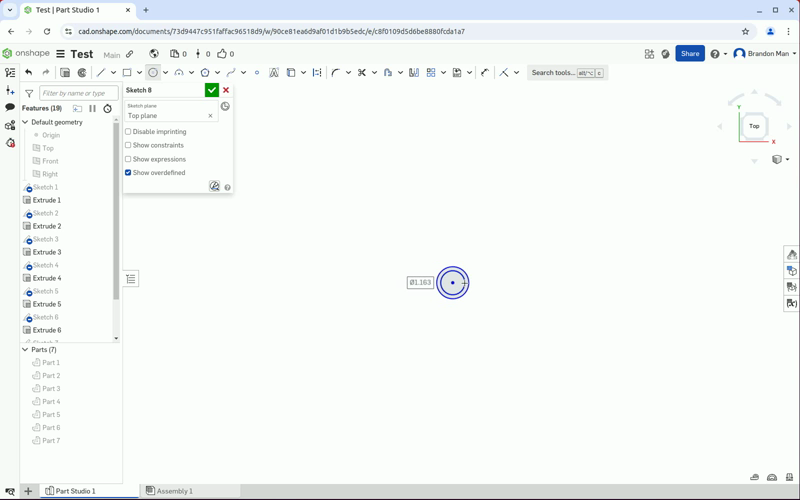
scroll(-6)
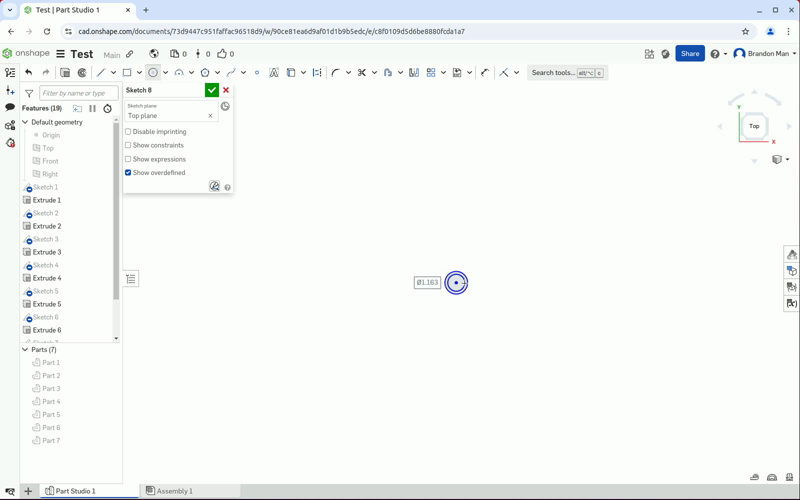
scroll(-6)
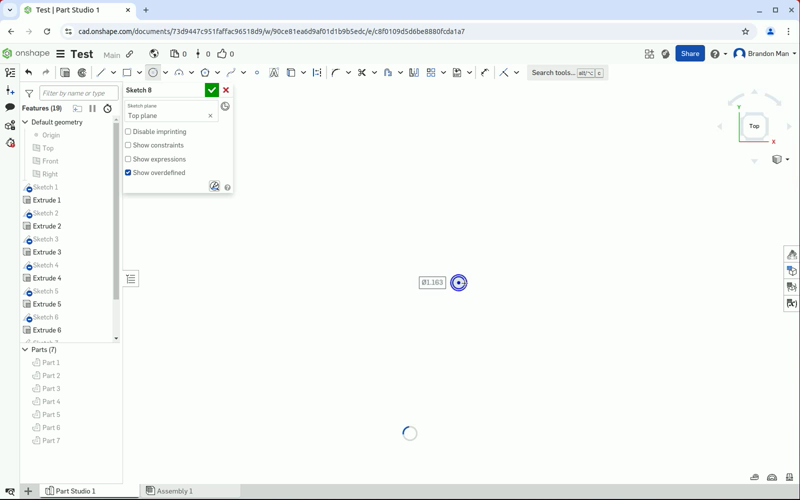
scroll(-6)
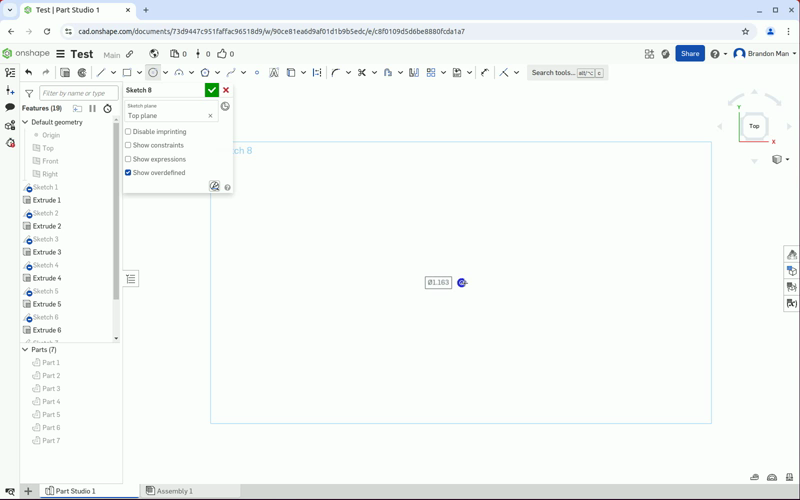
key(esc)
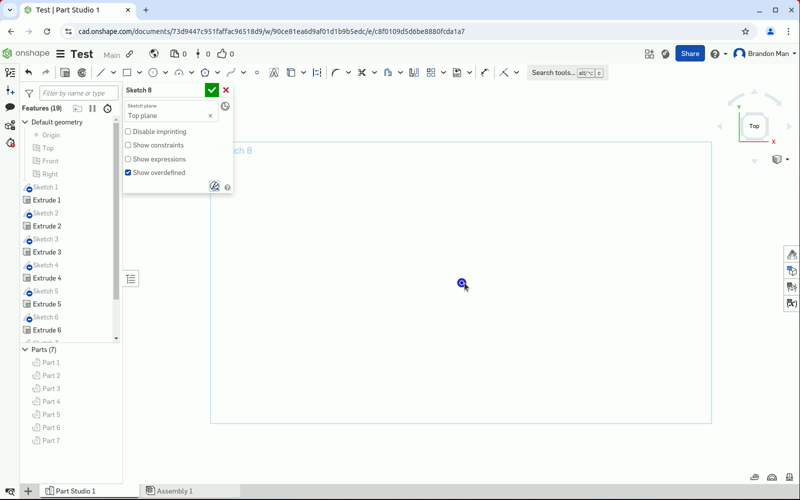
mouse_move(465, 283)
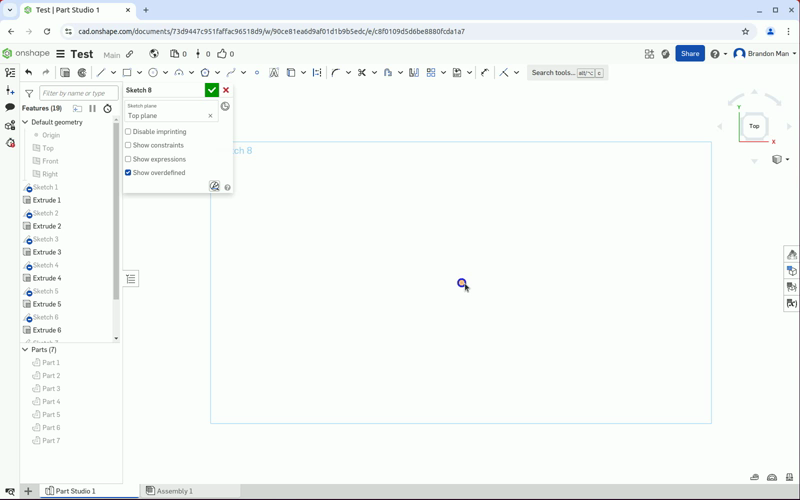
scroll(6)
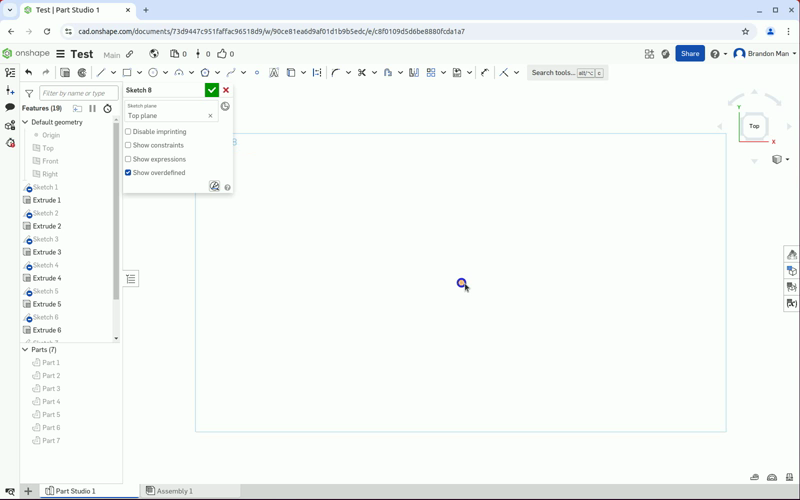
scroll(6)
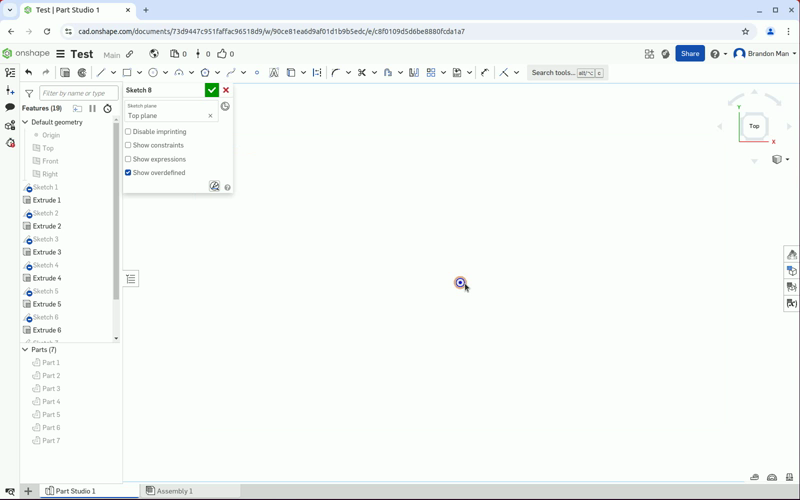
scroll(6)
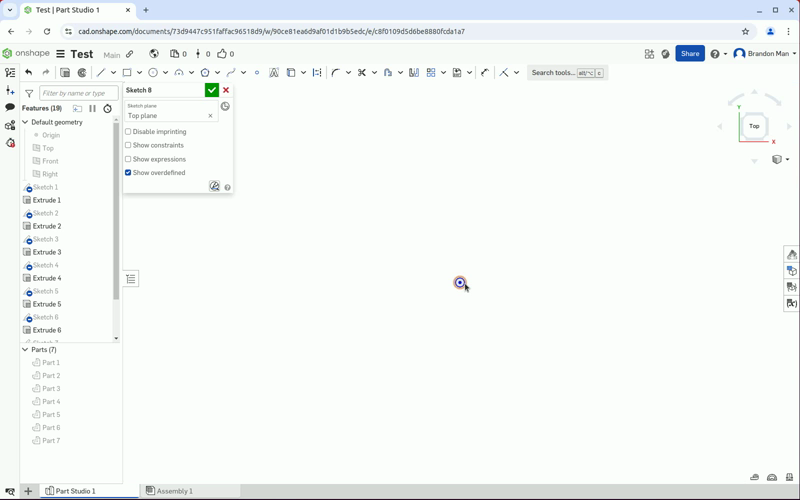
scroll(6)
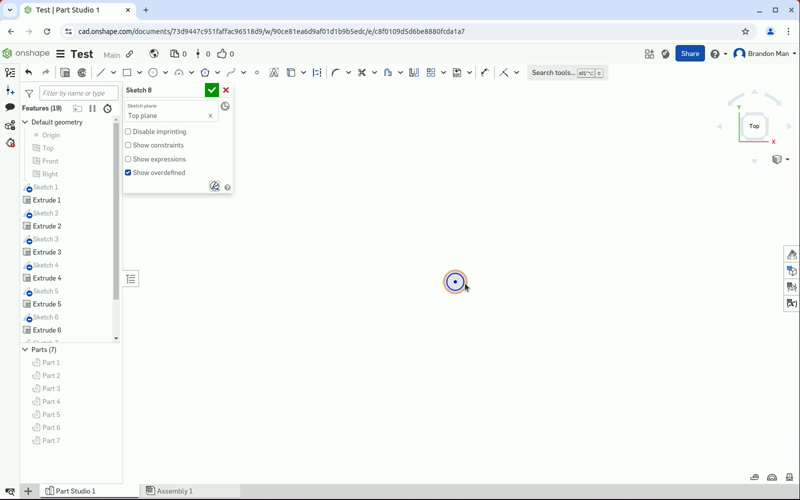
scroll(6)
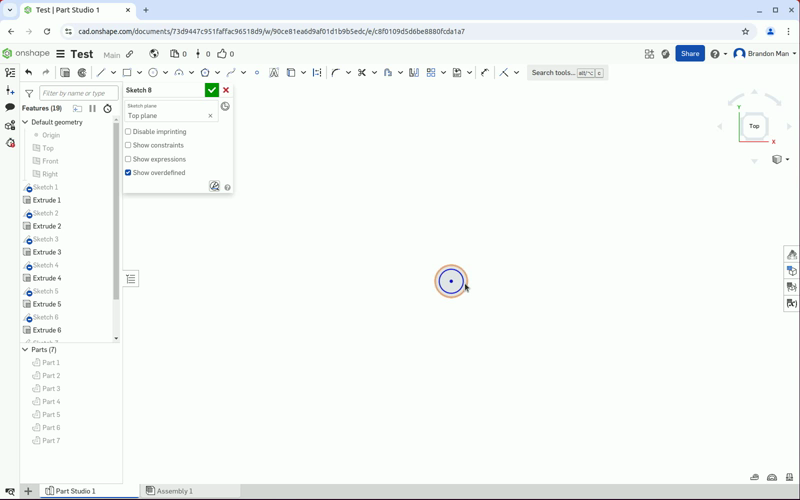
scroll(6)
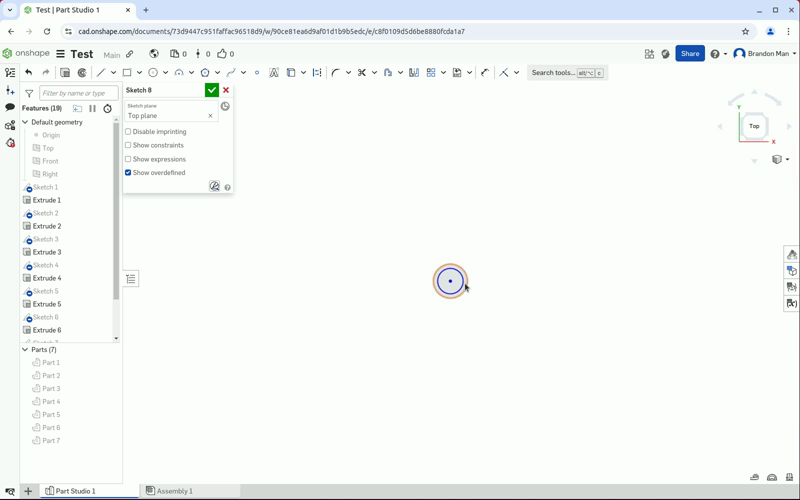
scroll(6)
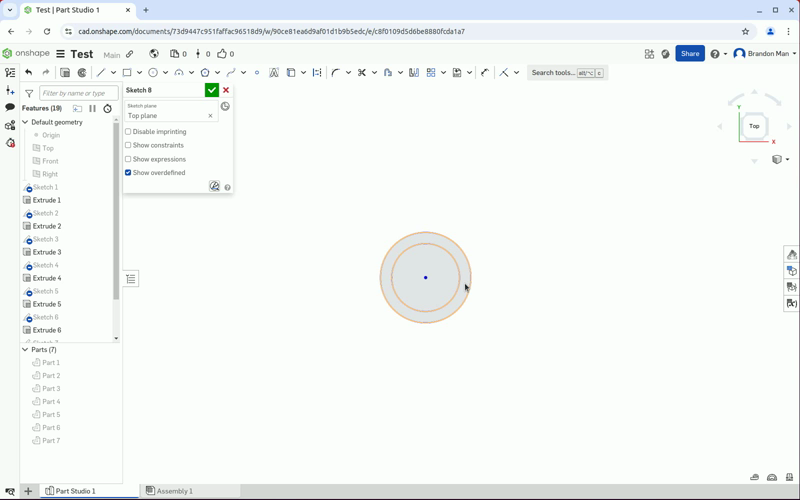
click(465, 283)
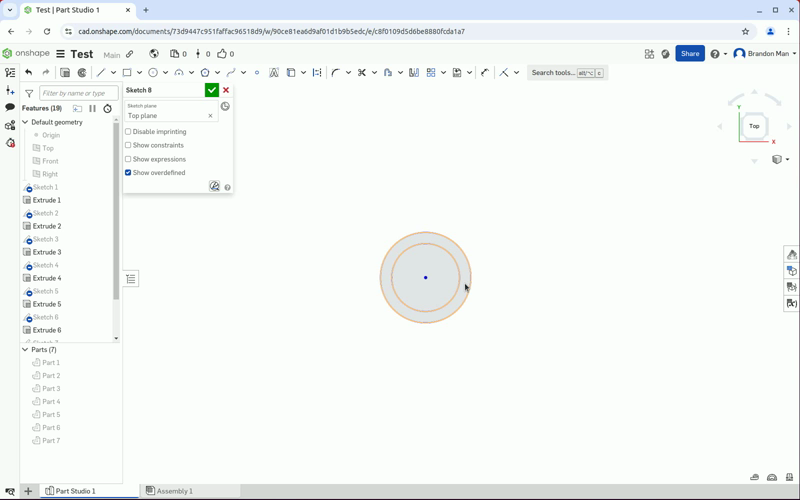
scroll(-6)
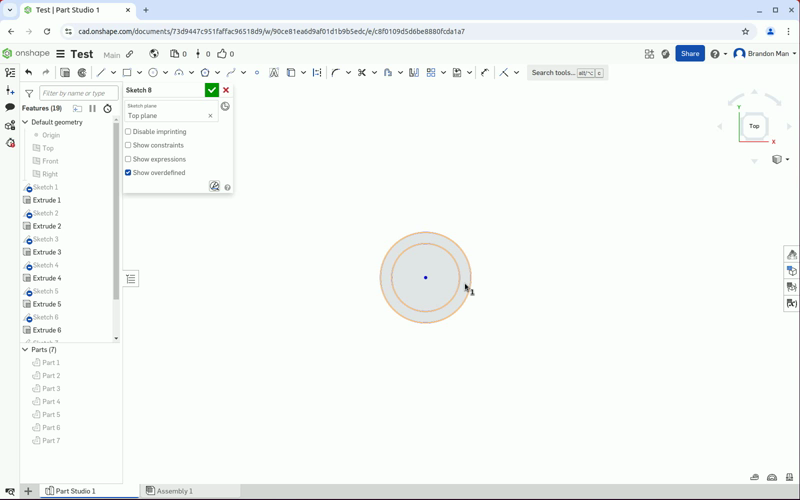
scroll(-6)
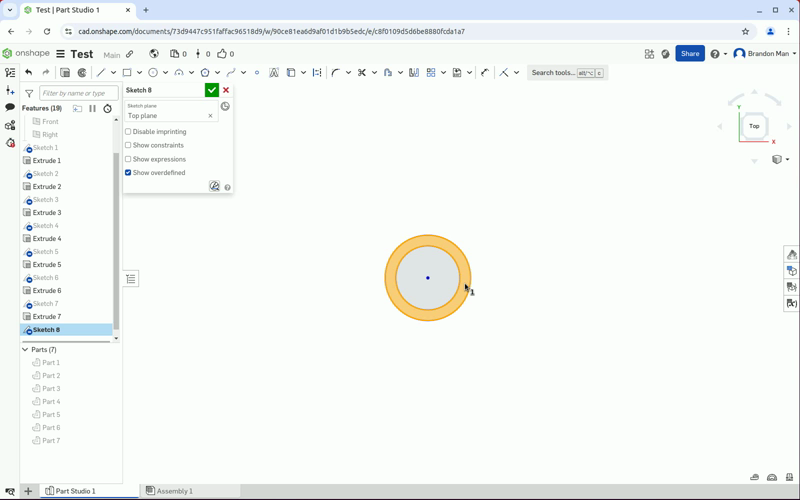
scroll(-6)
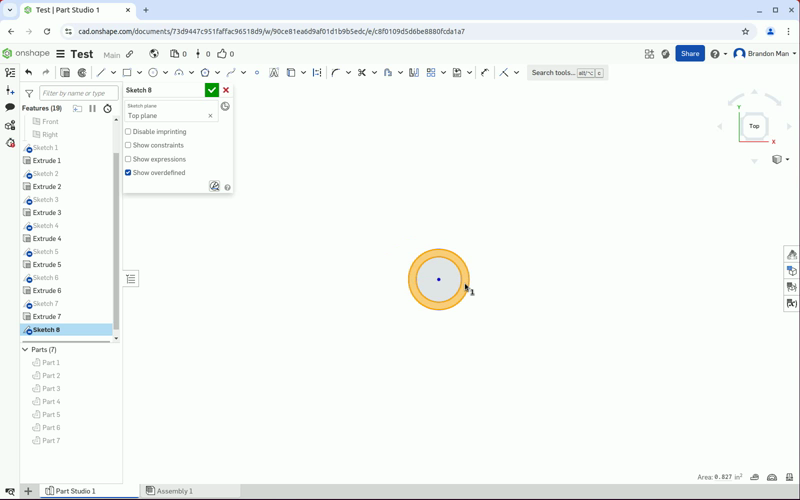
scroll(-6)
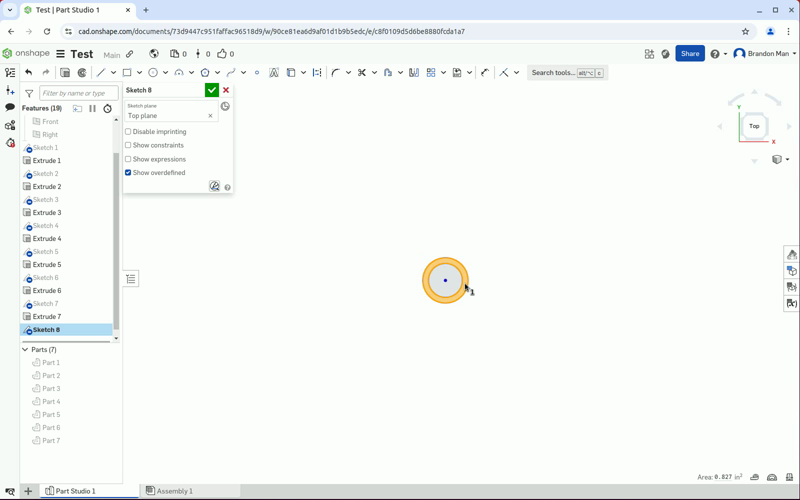
scroll(-6)
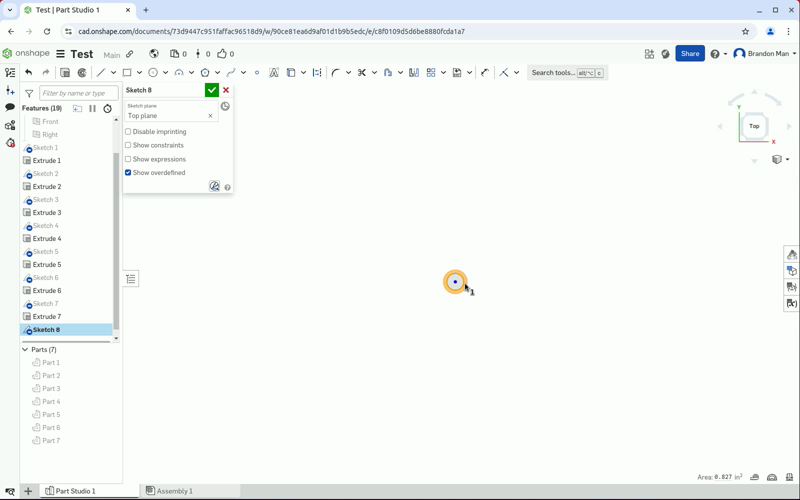
scroll(-6)
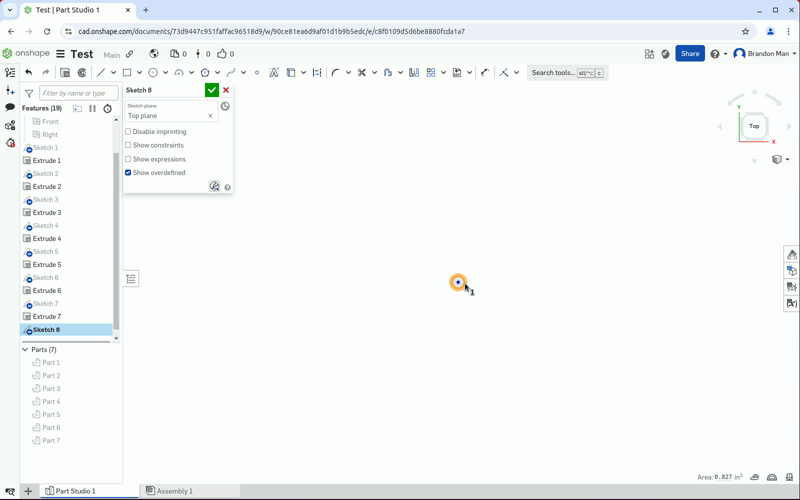
scroll(-6)
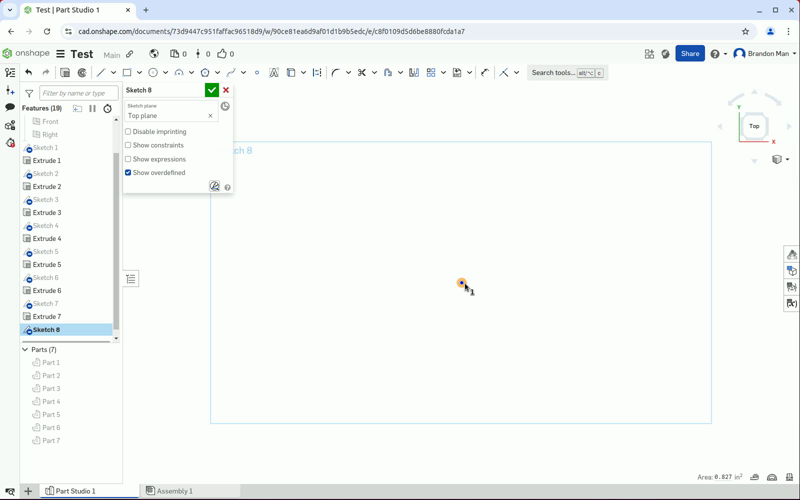
mouse_move(73, 352)
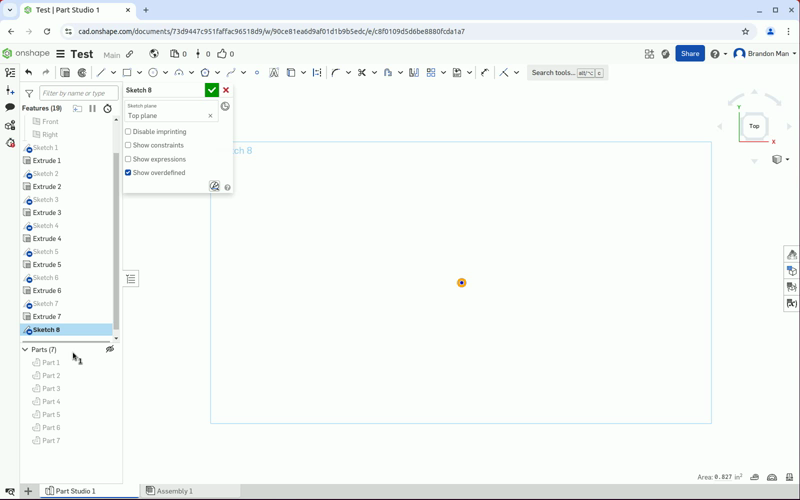
key(shift+y)
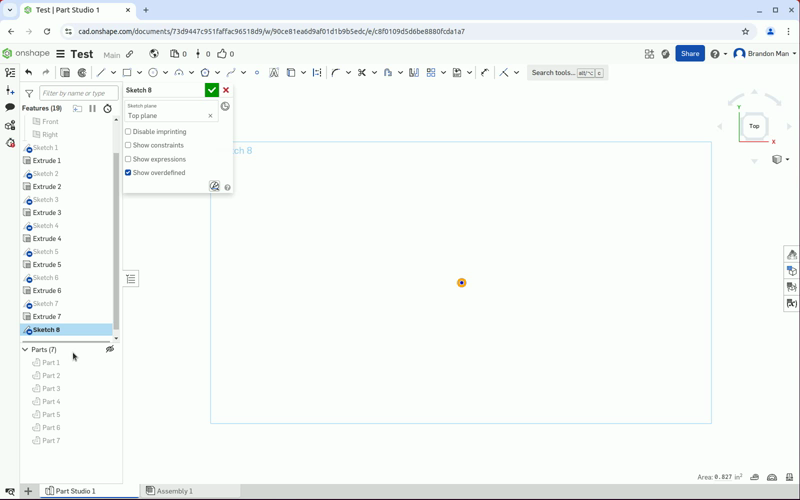
key(shift+e)
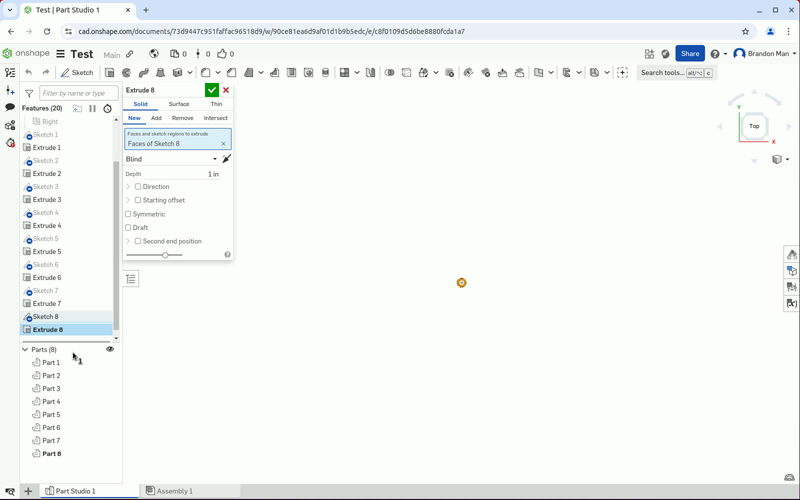
mouse_move(143, 106)
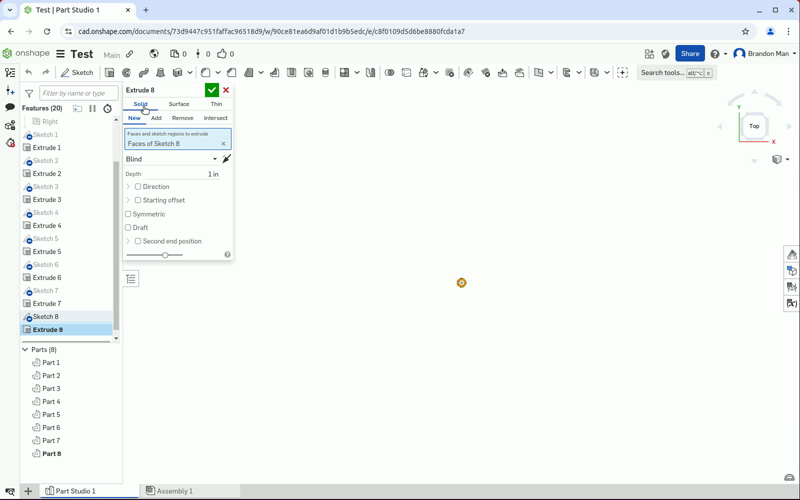
click(143, 106)
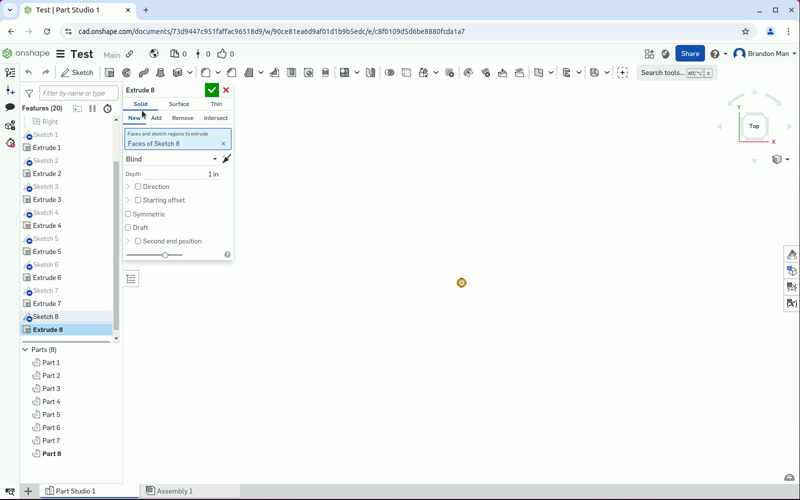
mouse_move(137, 120)
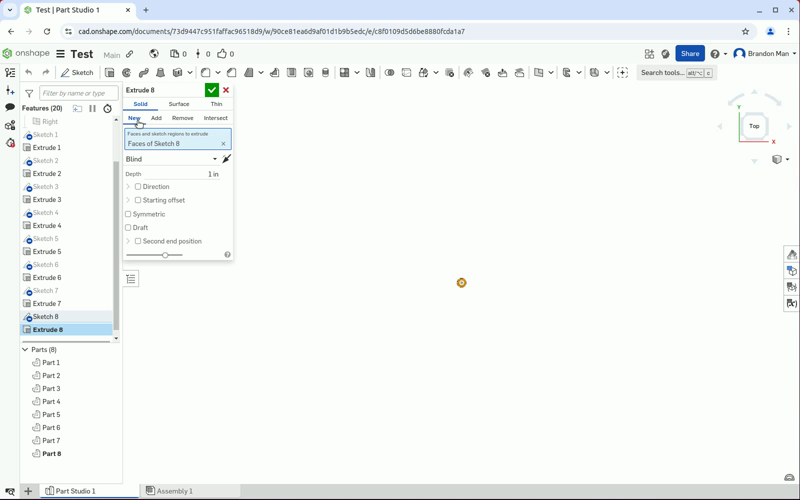
click(137, 120)
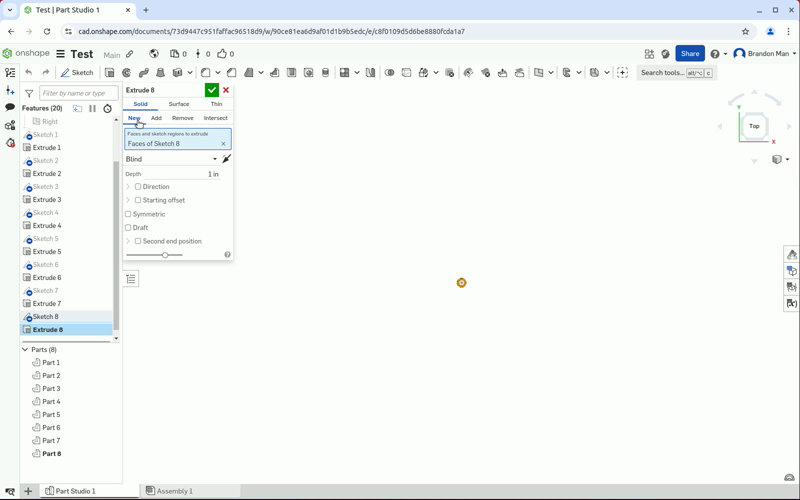
key(tab, 4)
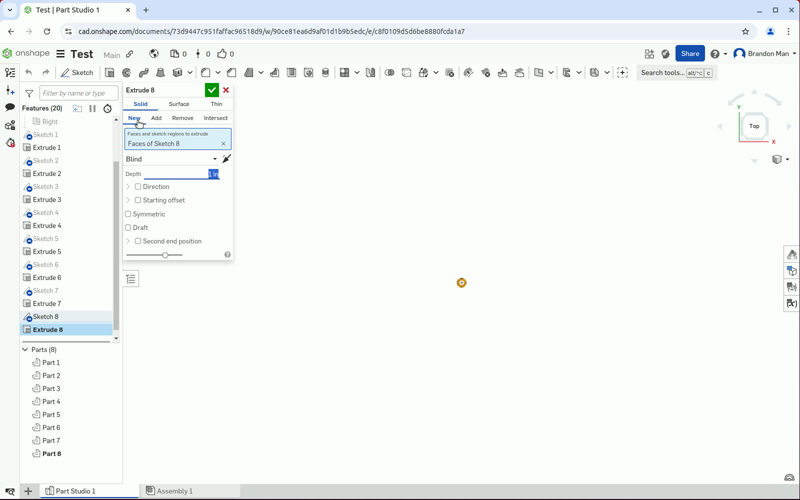
text(-11.554)
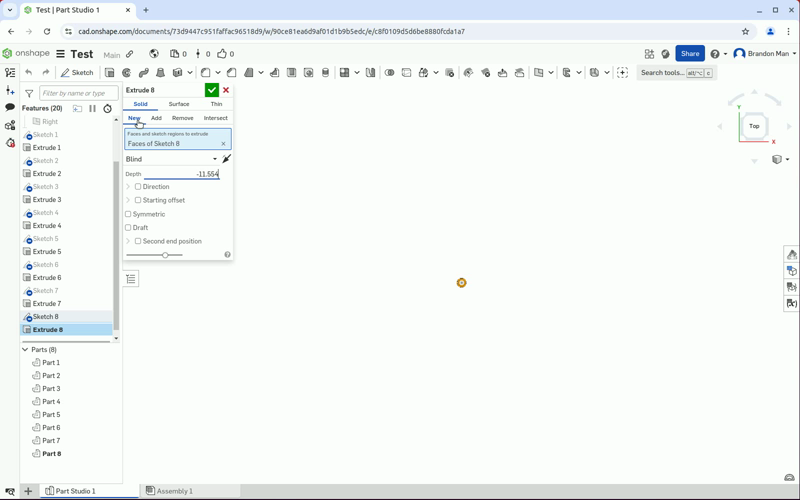
key(enter)
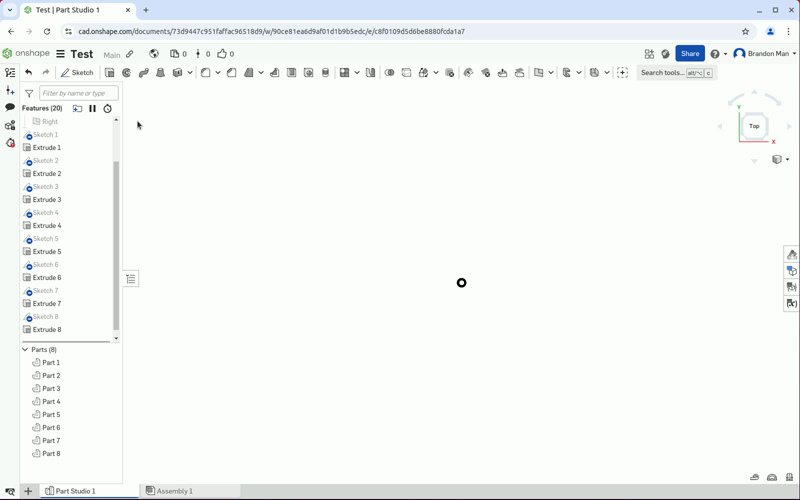
key(shift+h)
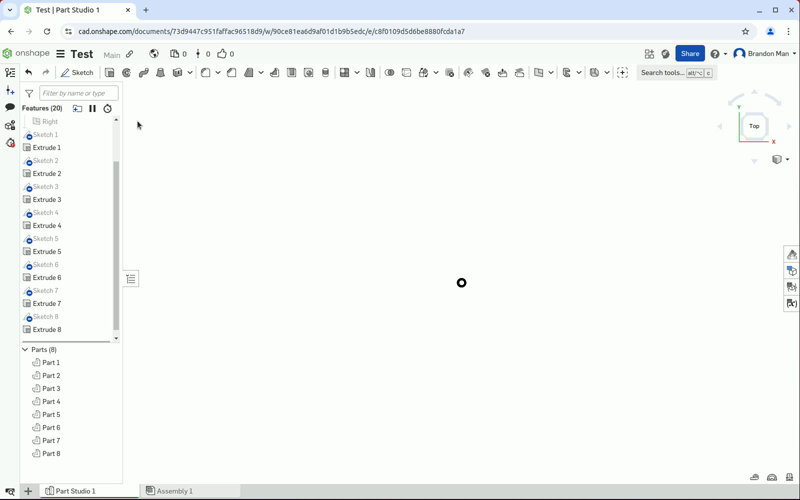
key(shift+h)
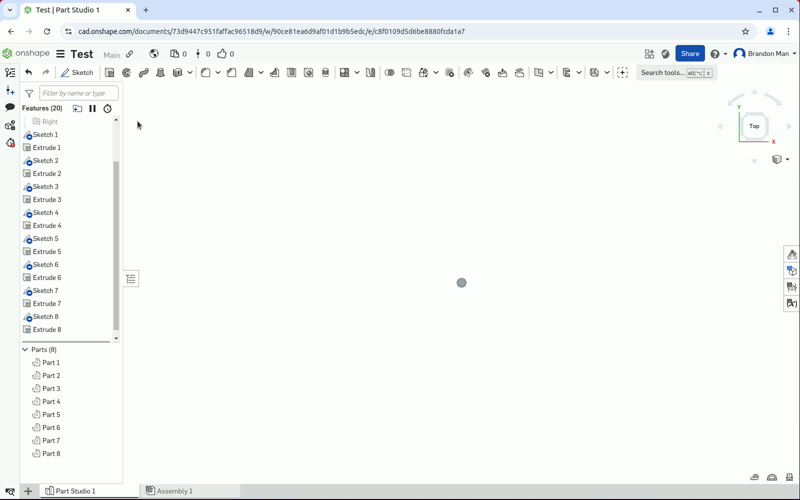
key(shift+7)
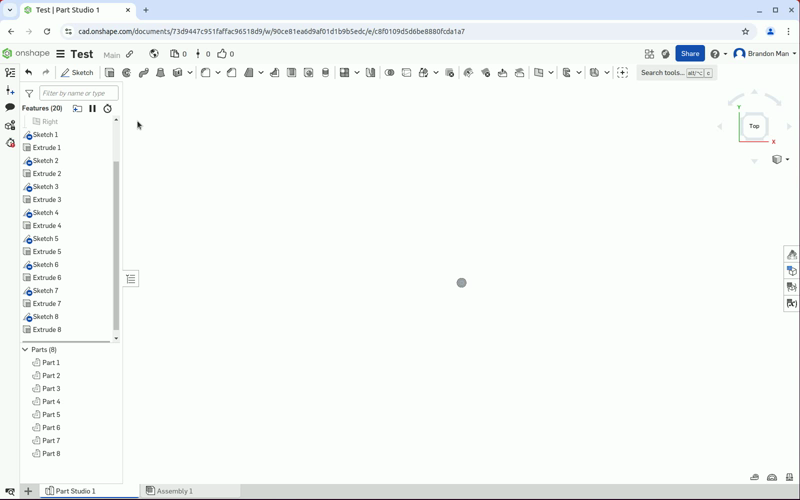
key(up, 3)
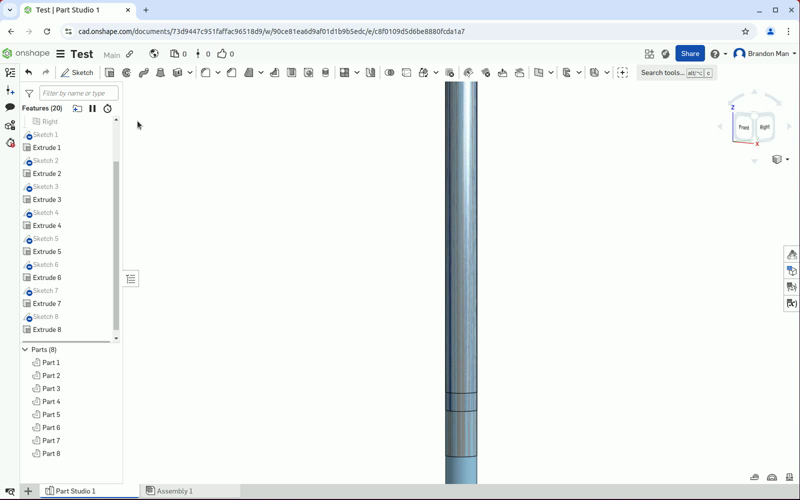
key(left, 3)
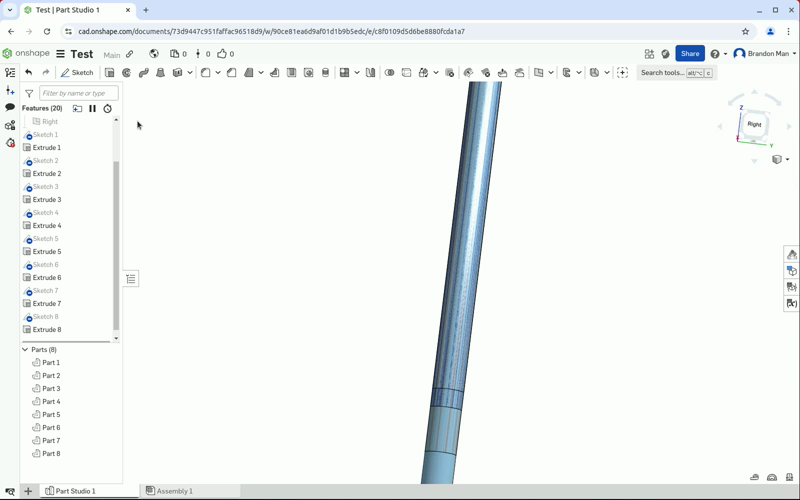
key(right, 3)
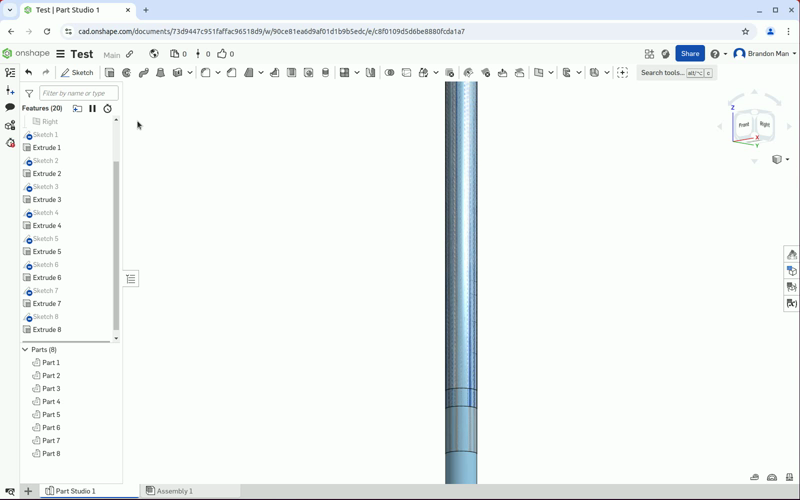
key(down, 3)
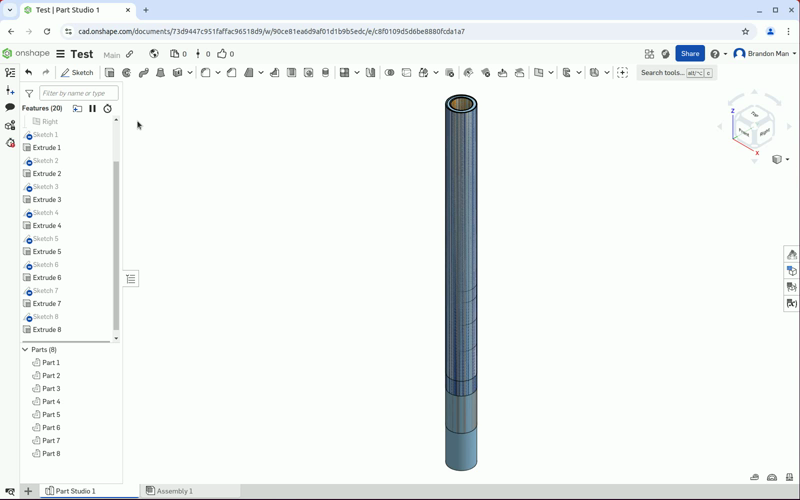
mouse_move(69, 137)
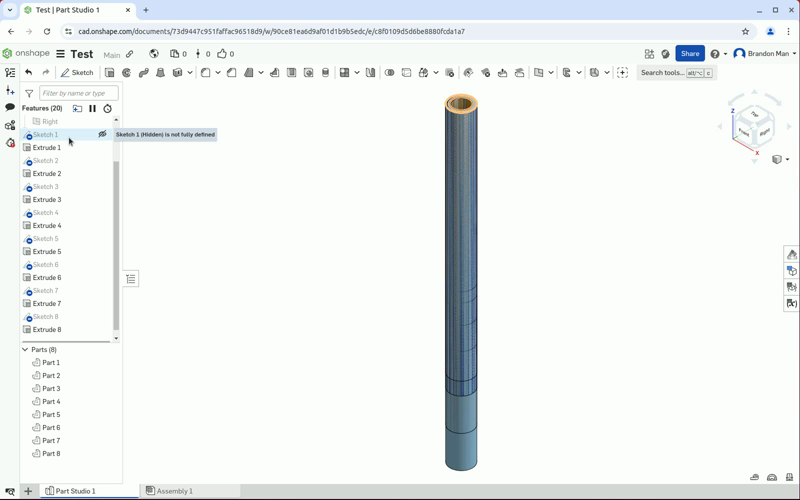
click(69, 137)